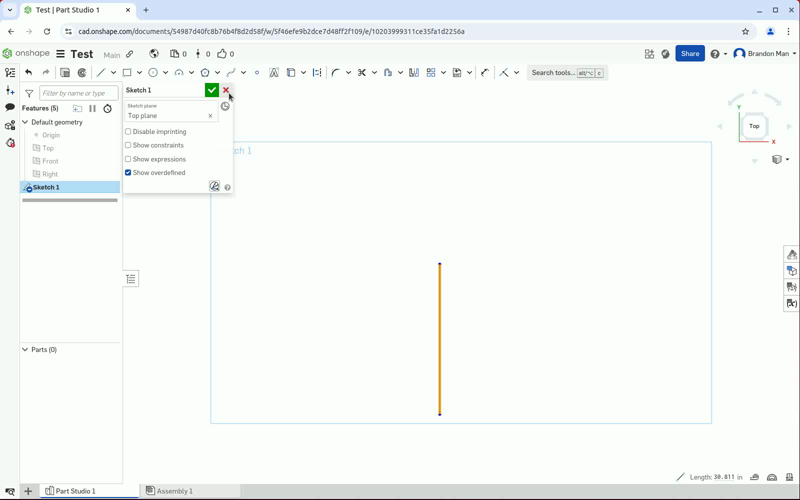
key(shift+h)
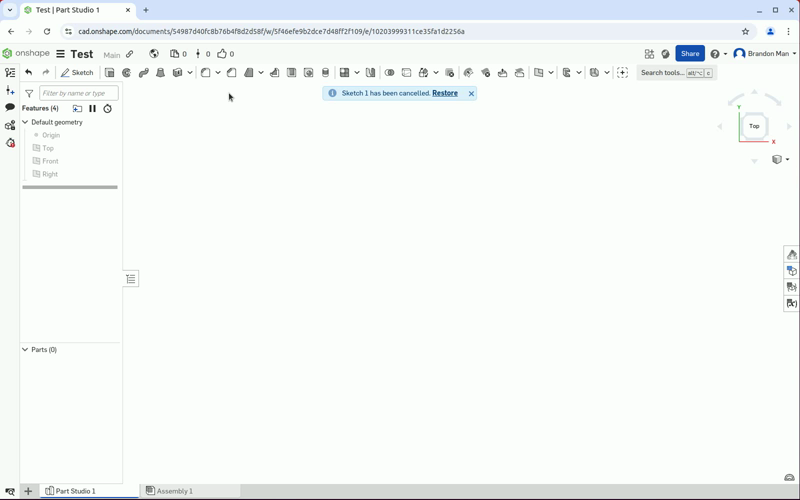
mouse_move(73, 352)
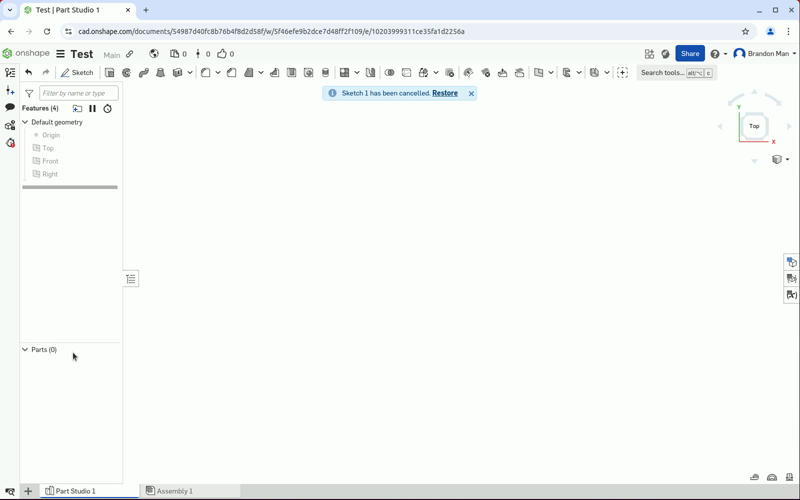
key(y)
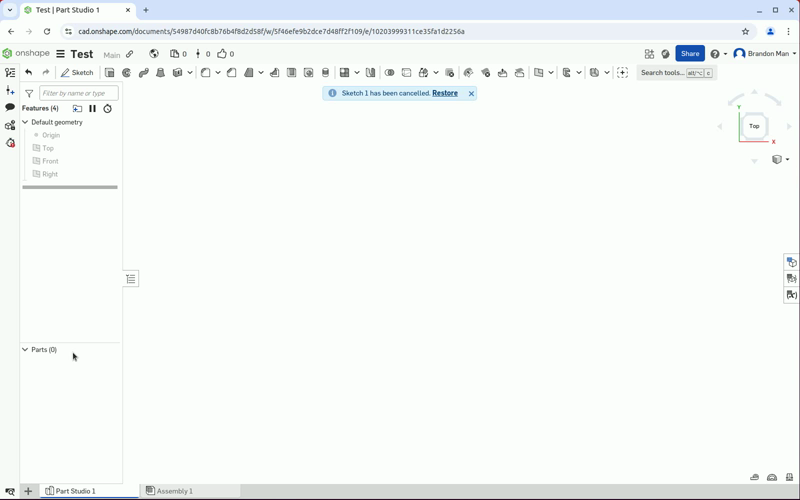
key(shift+p)
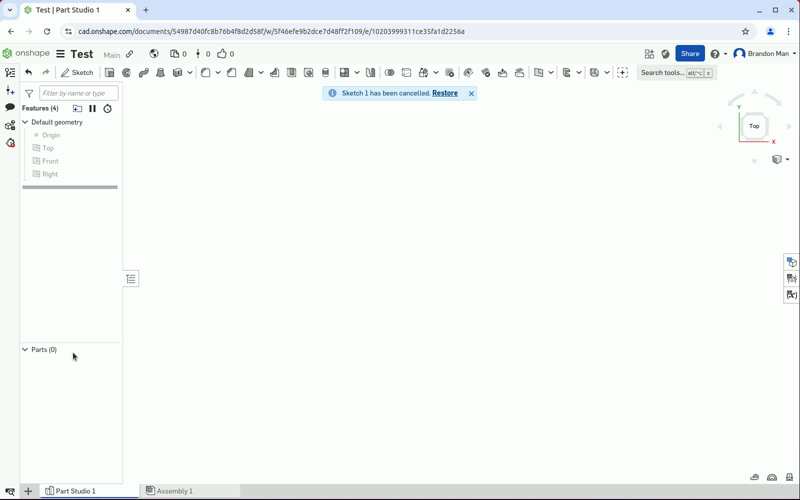
key(space)
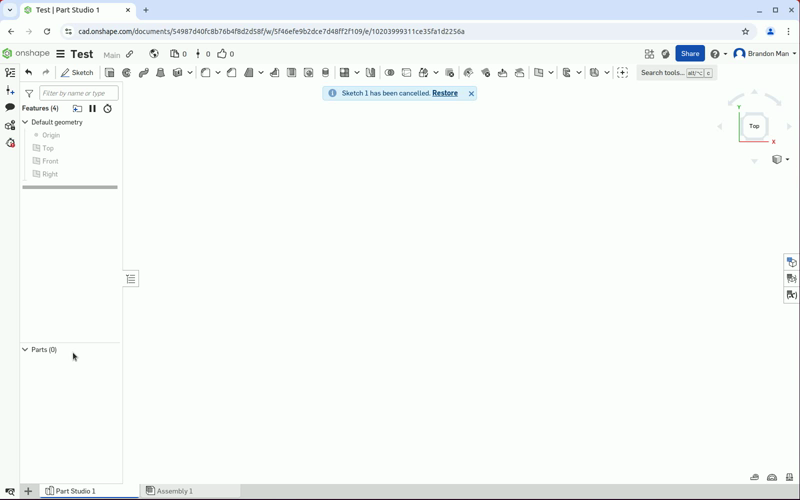
key_down(shift)
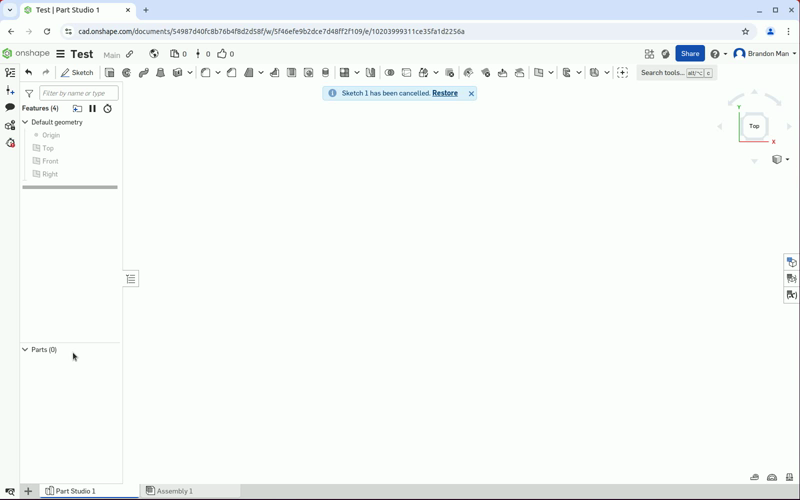
key(up)
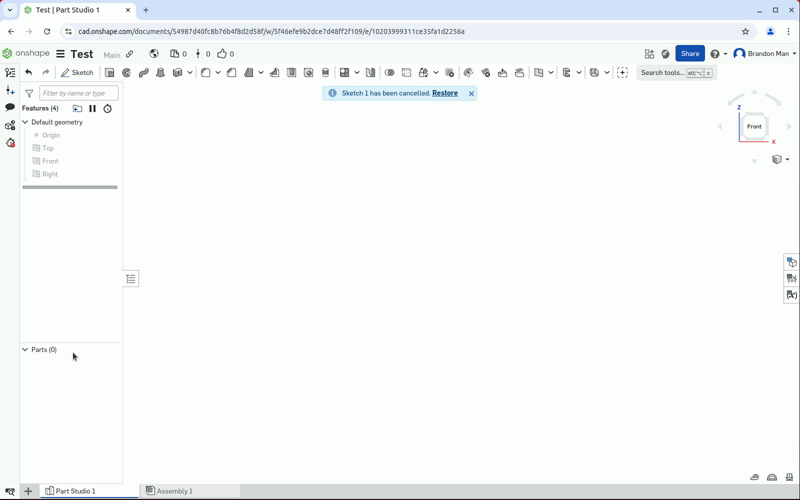
key_up(shift)
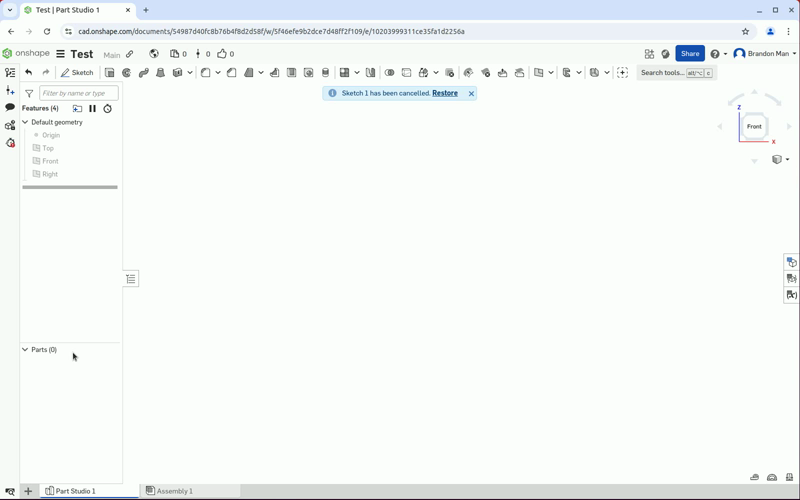
mouse_move(73, 352)
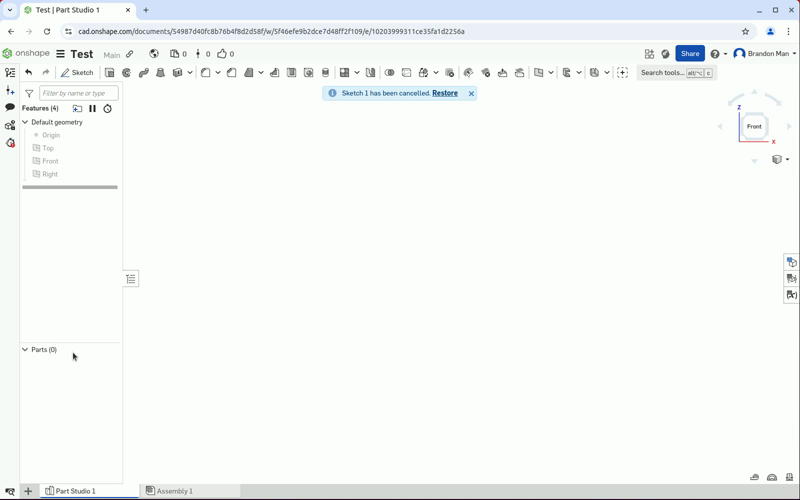
key(shift+y)
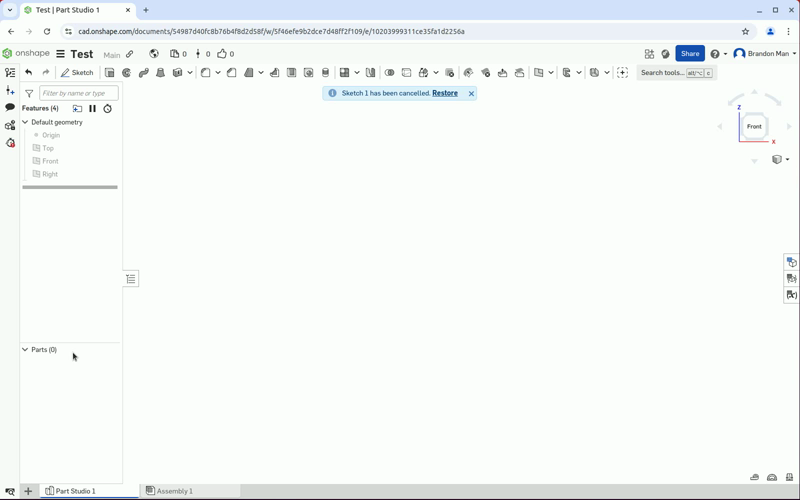
key(shift+s)
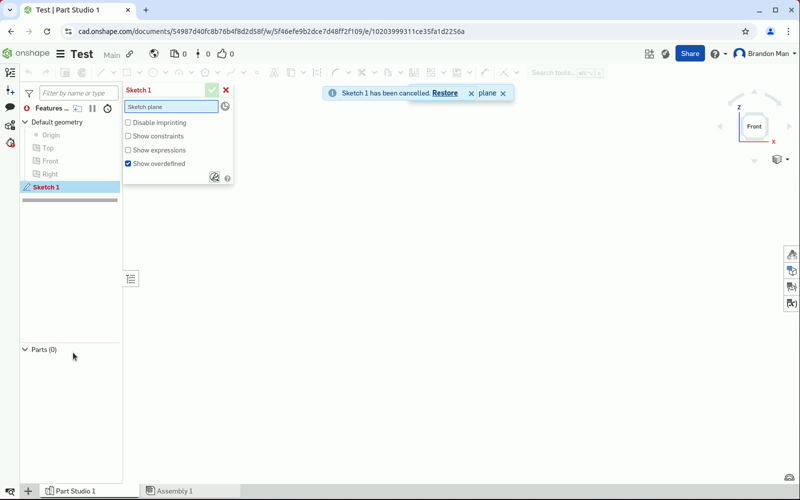
mouse_move(73, 163)
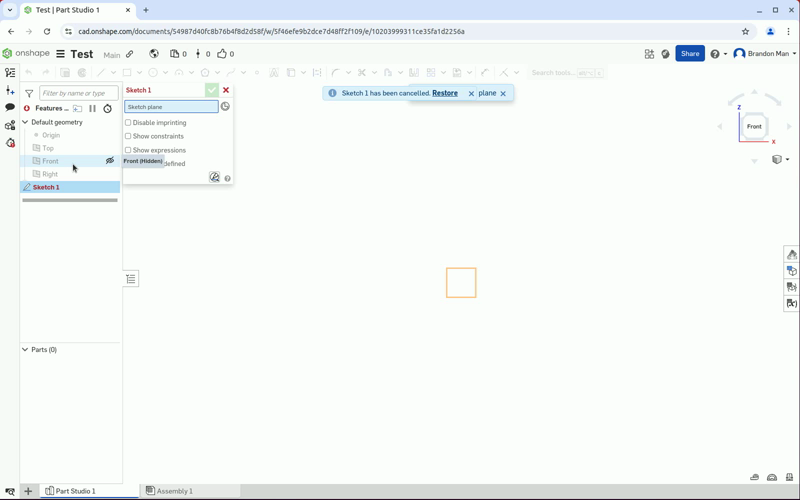
click(73, 163)
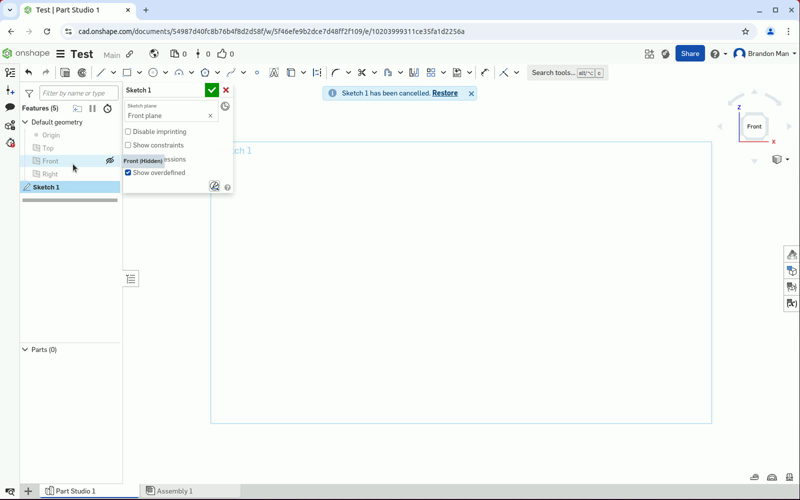
mouse_move(73, 352)
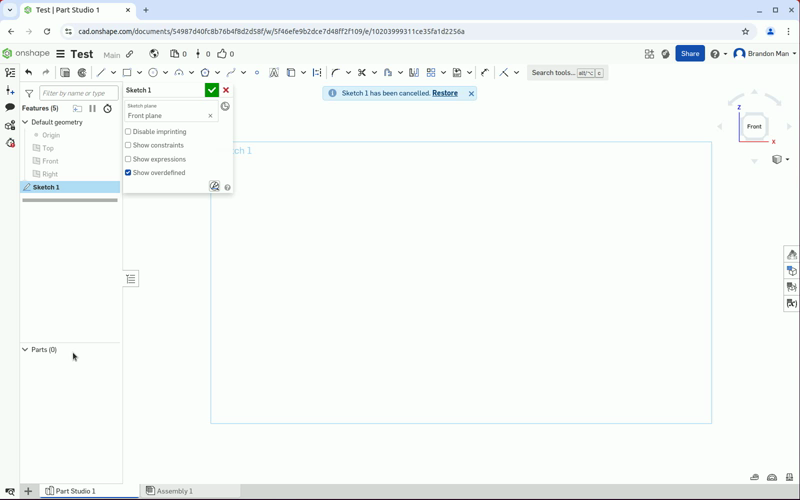
key(y)
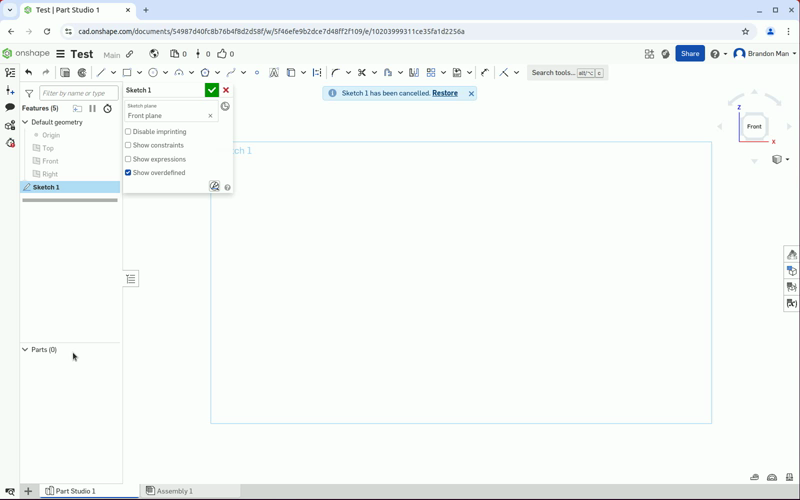
key(l)
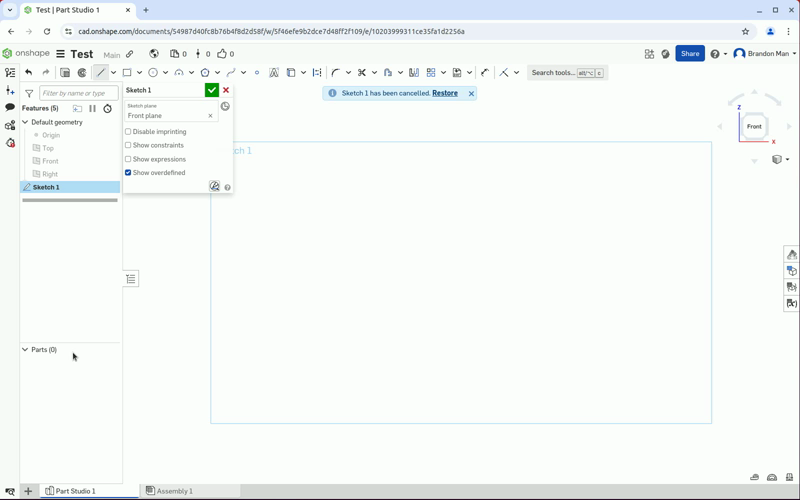
key_down(shift)
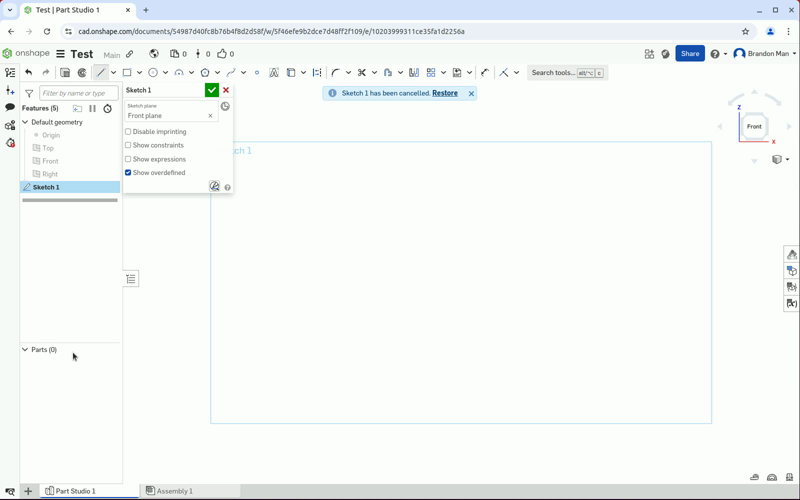
mouse_move(454, 306)
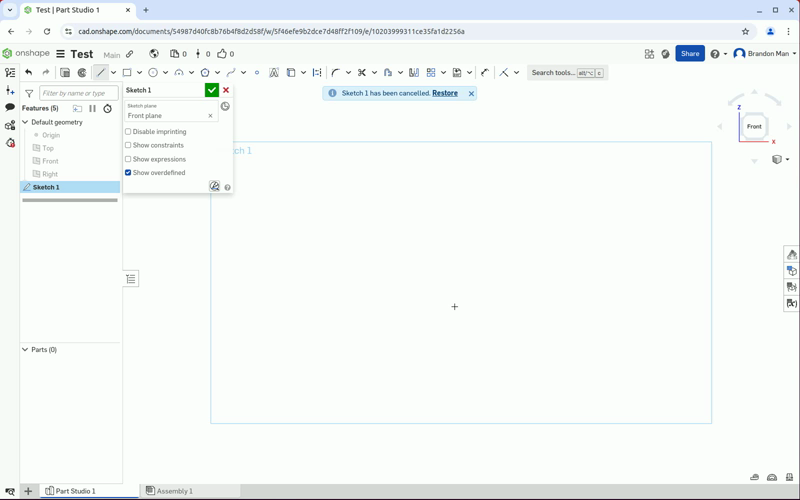
click(454, 306)
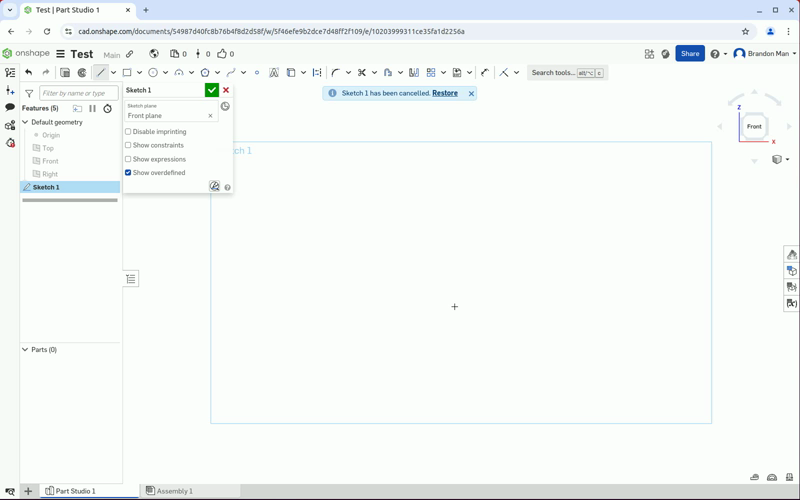
key_up(shift)
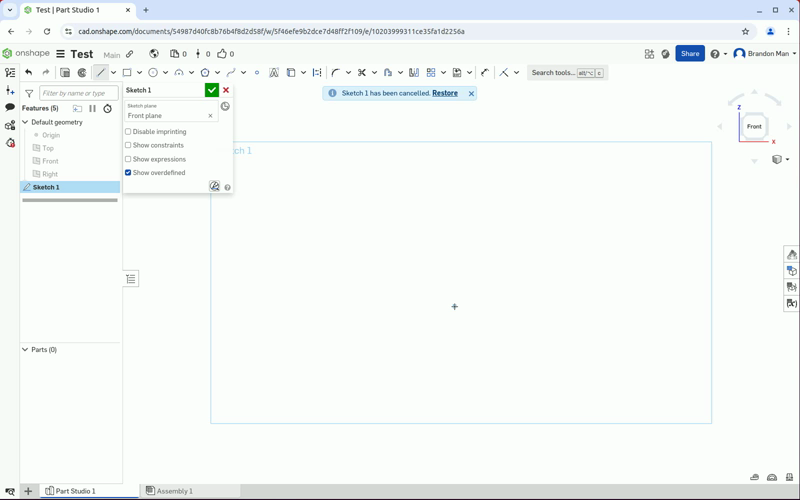
key_down(shift)
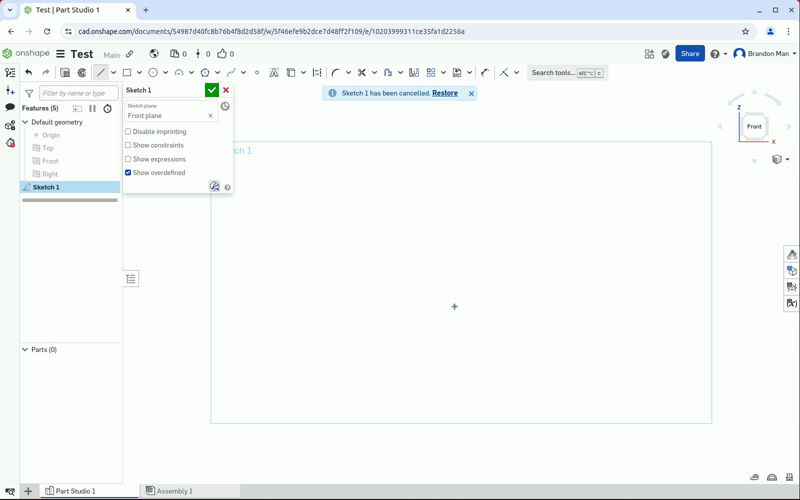
mouse_move(484, 306)
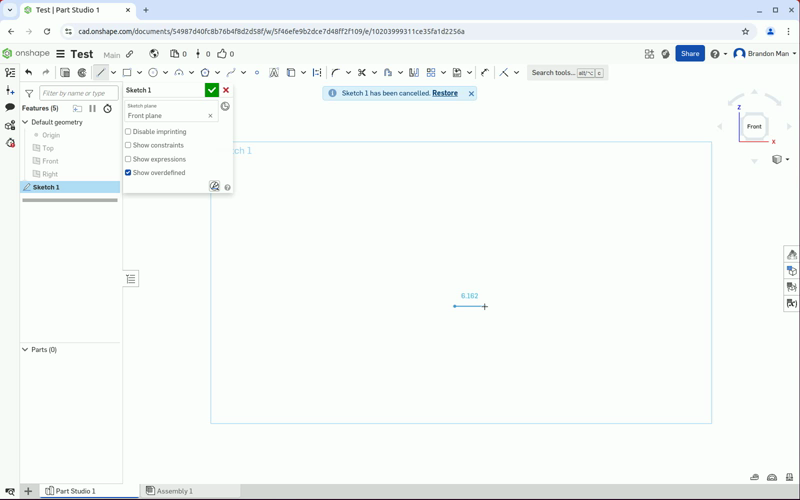
mouse_move(467, 306)
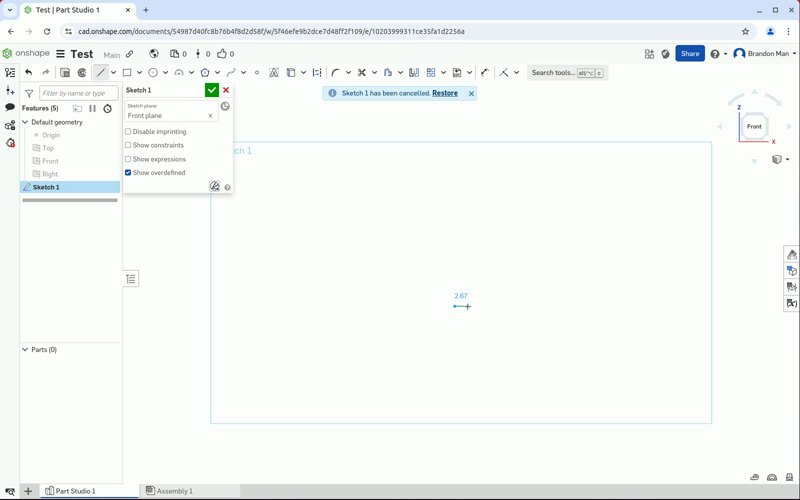
click(467, 306)
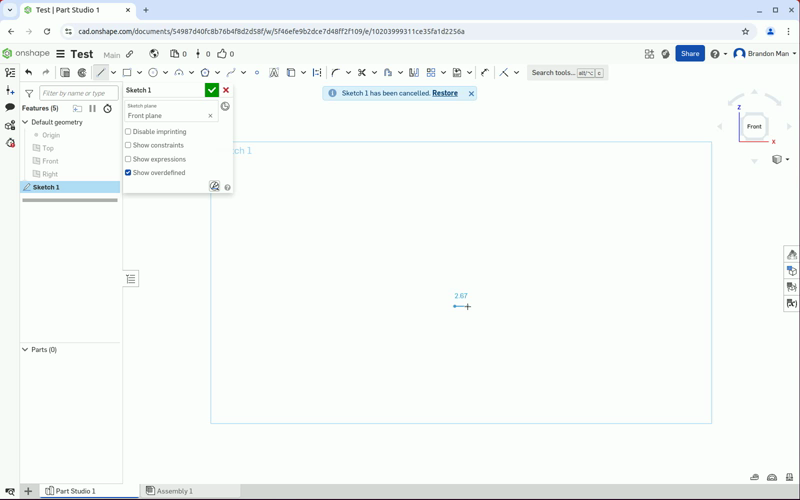
key_up(shift)
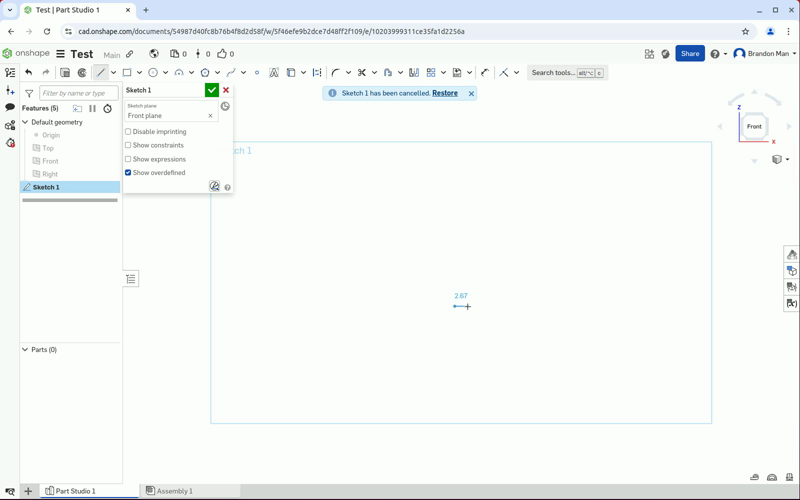
key_down(shift)
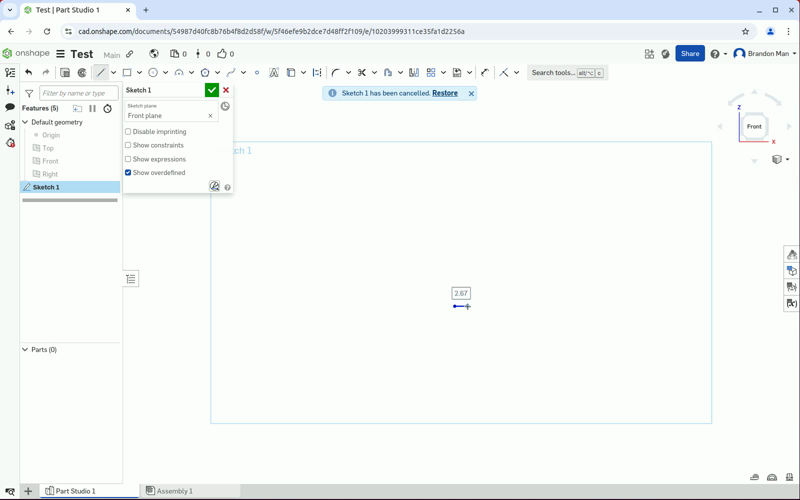
mouse_move(497, 306)
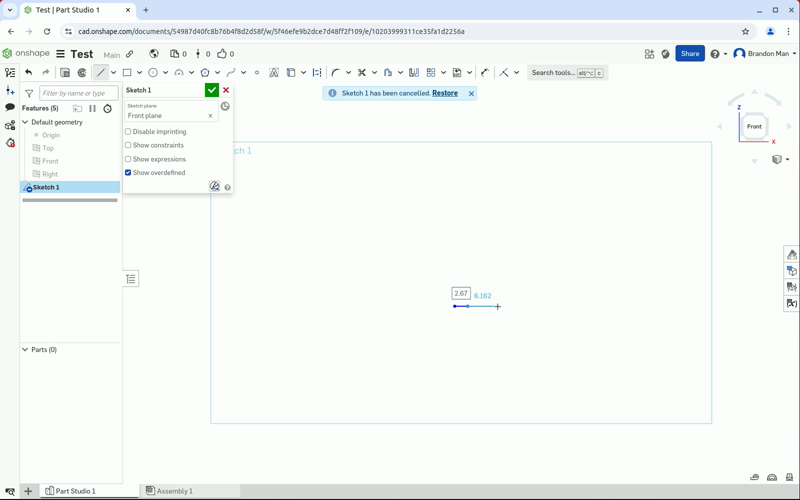
mouse_move(467, 298)
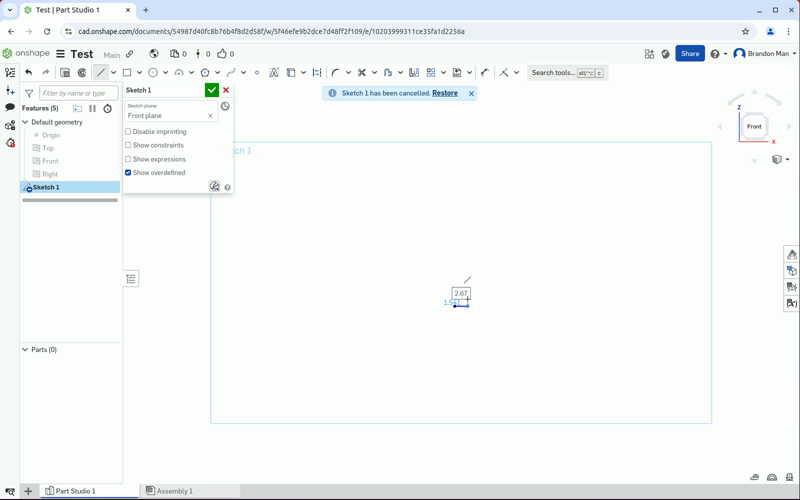
click(467, 298)
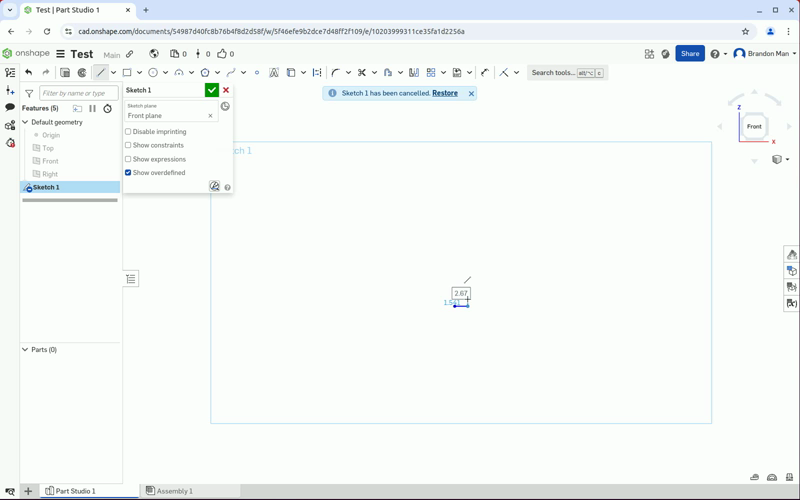
key_up(shift)
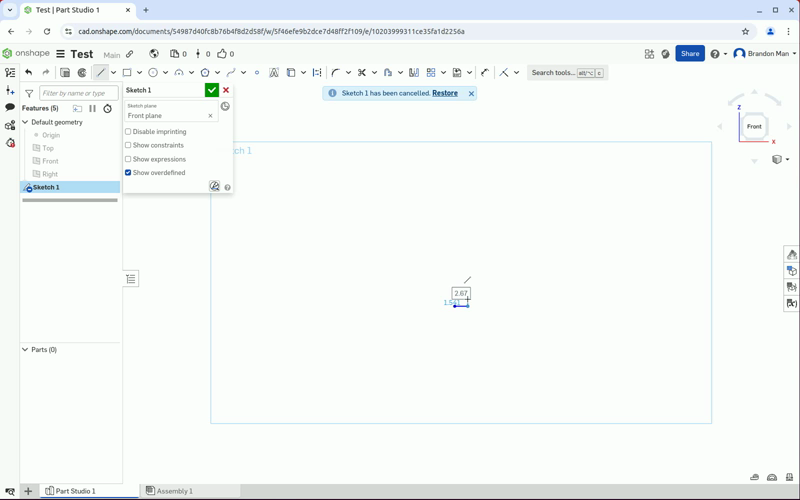
key_down(shift)
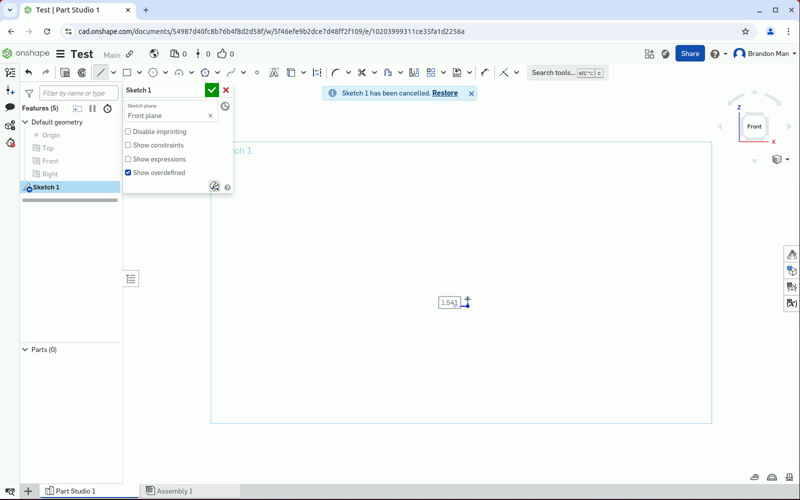
mouse_move(497, 298)
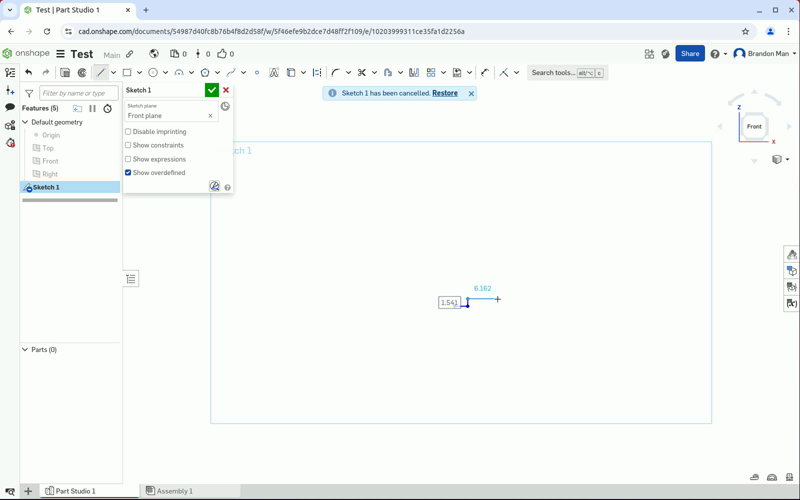
mouse_move(467, 289)
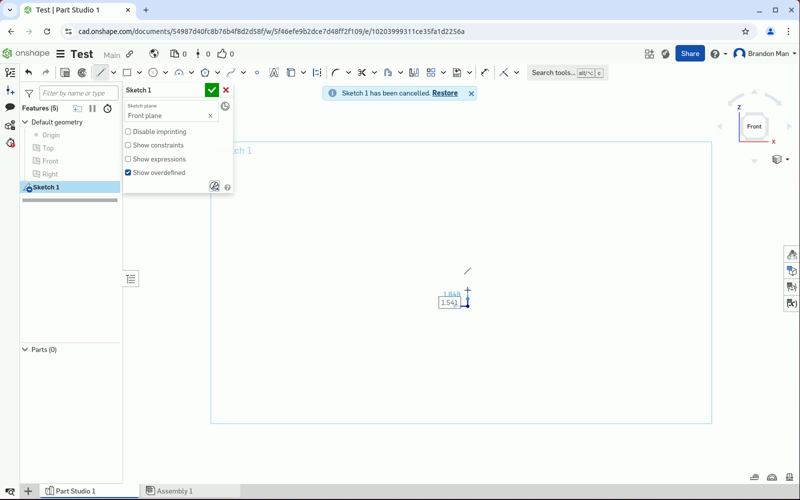
click(467, 289)
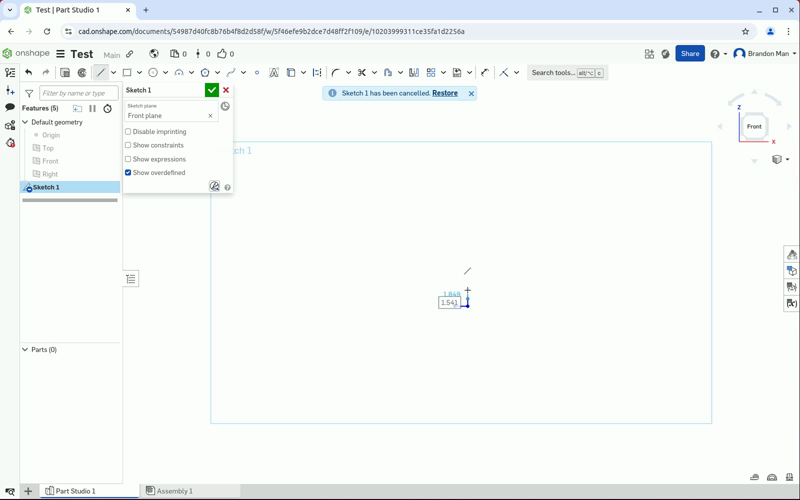
key_up(shift)
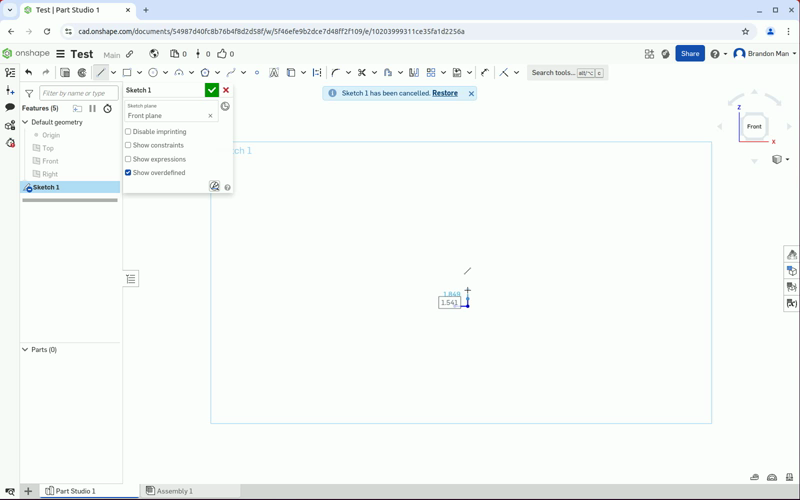
key_down(shift)
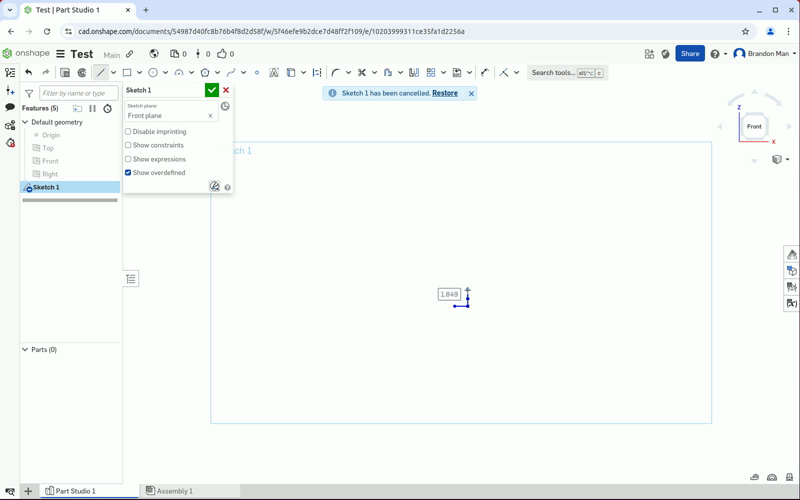
mouse_move(497, 289)
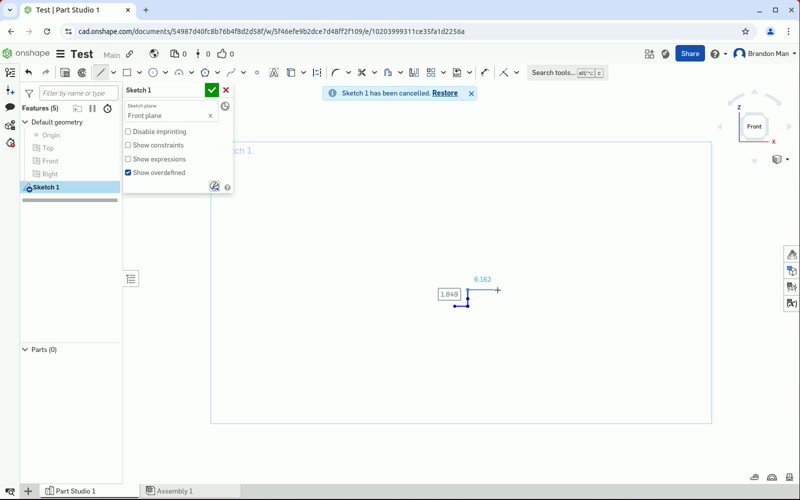
mouse_move(467, 257)
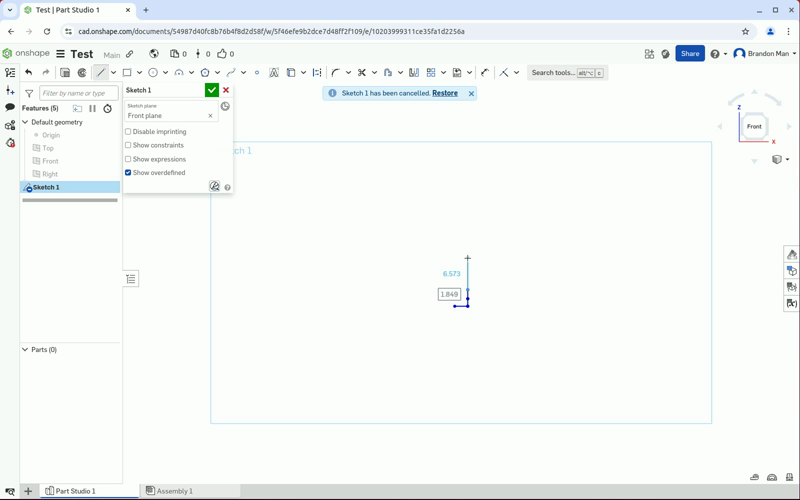
click(467, 257)
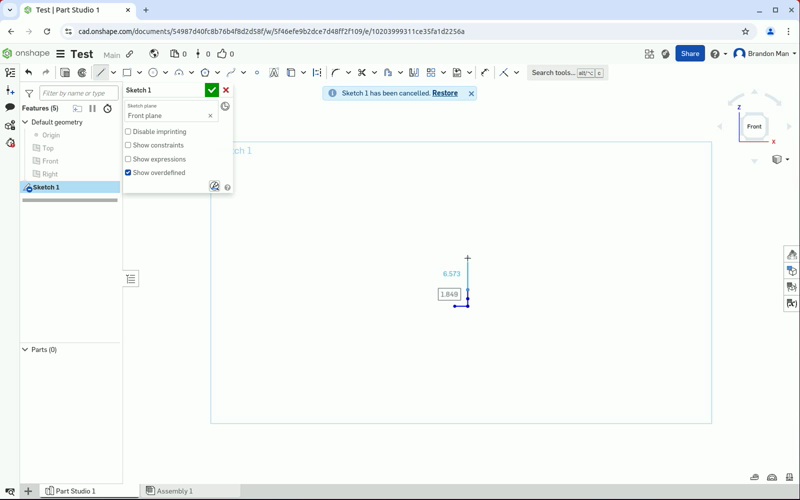
key_up(shift)
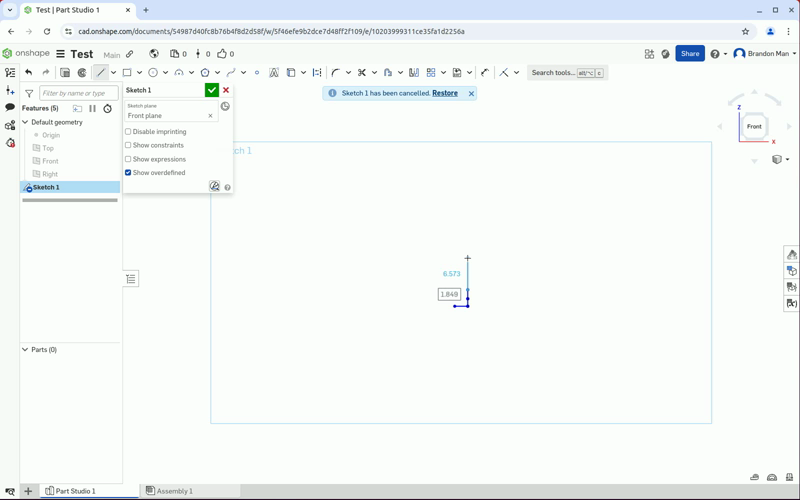
key_down(shift)
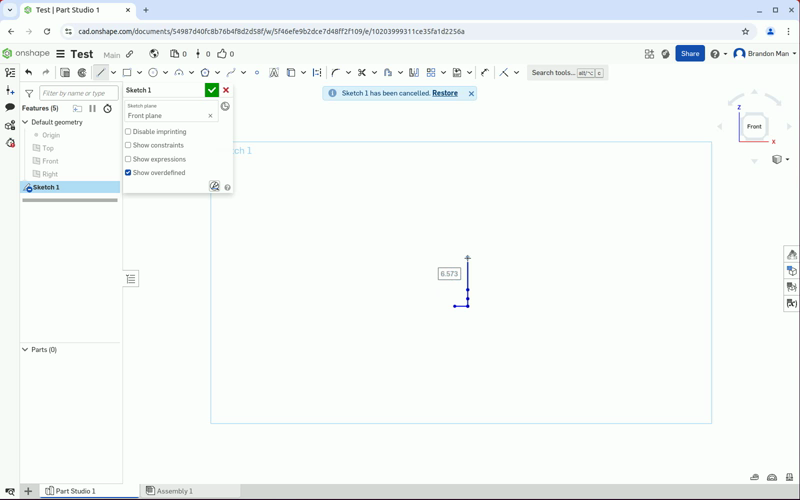
mouse_move(497, 257)
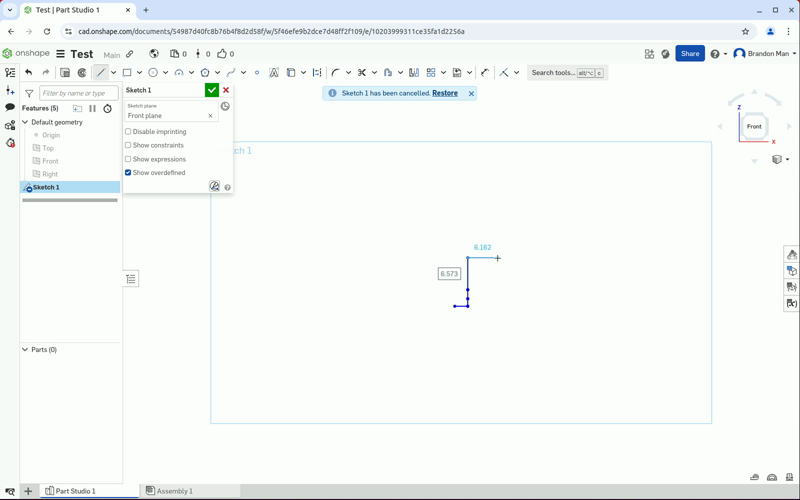
mouse_move(454, 257)
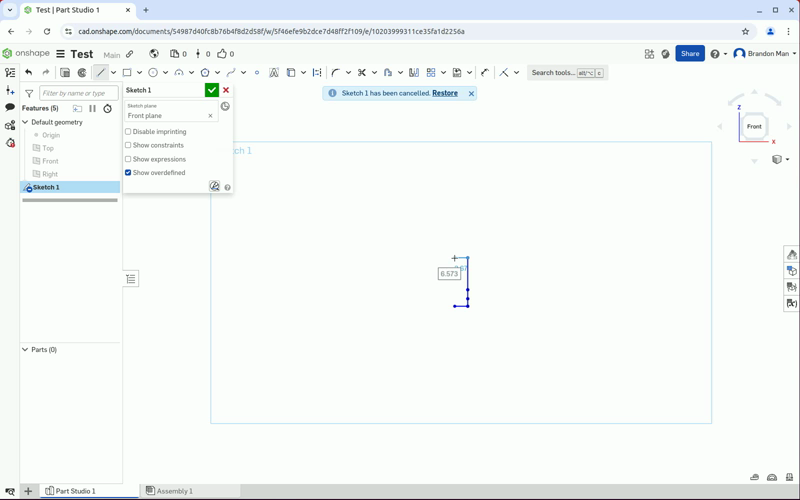
click(454, 257)
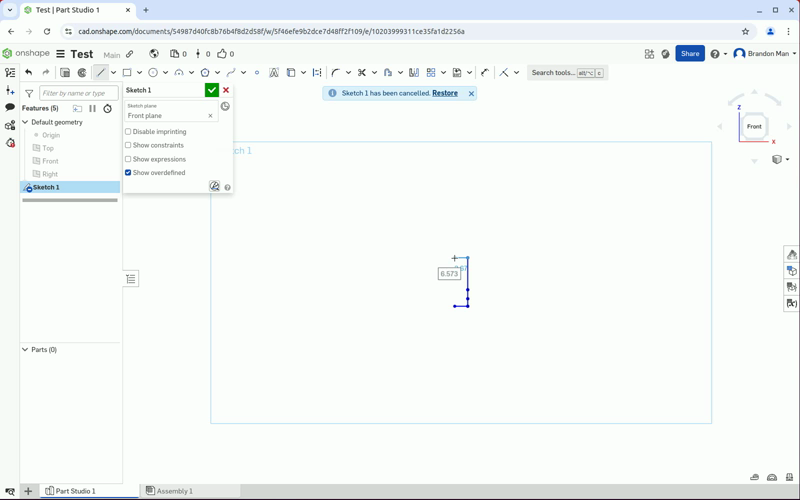
key_up(shift)
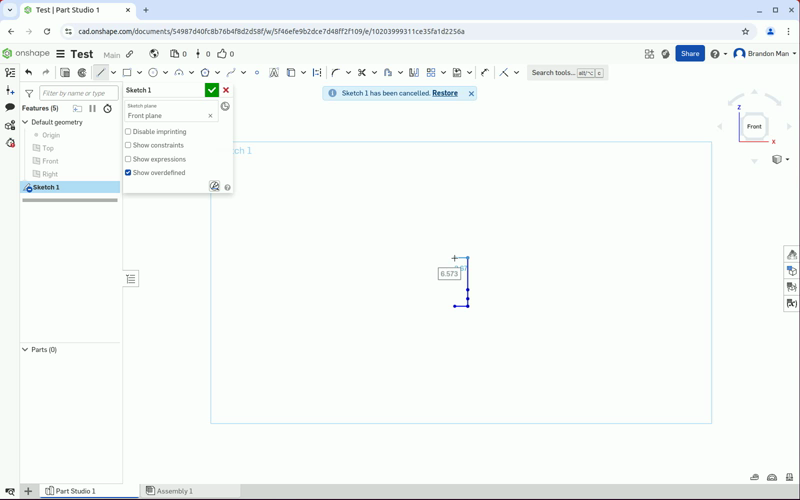
mouse_move(484, 257)
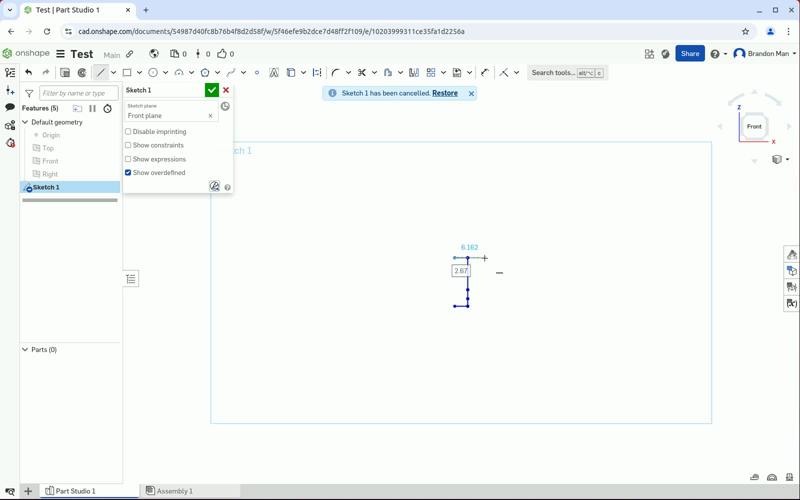
key_down(shift)
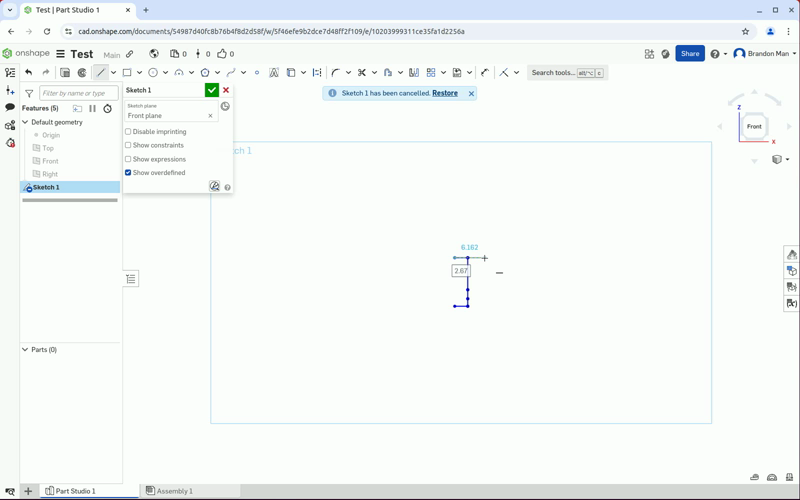
mouse_move(454, 306)
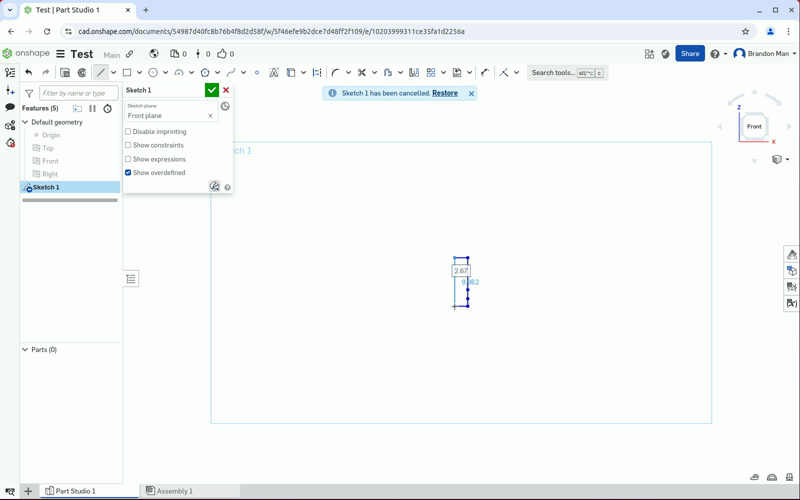
key_up(shift)
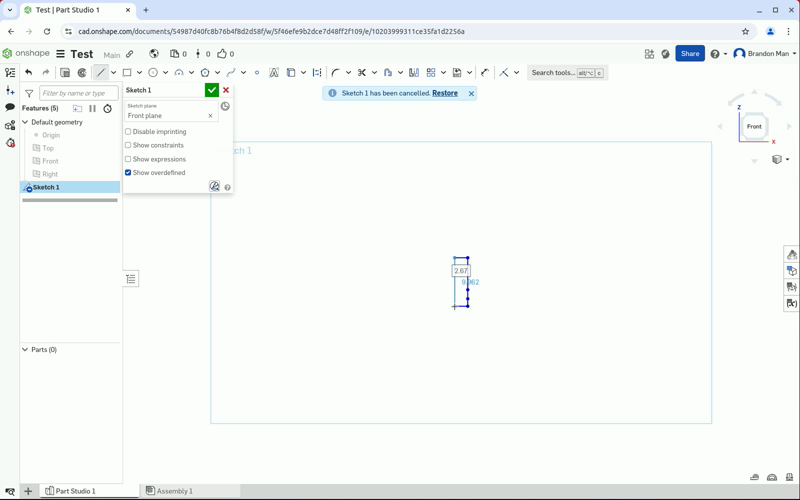
click(454, 306)
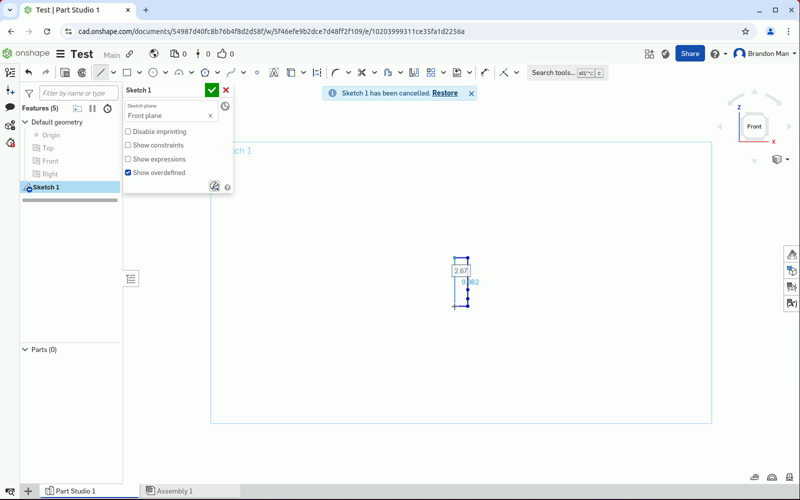
key(esc)
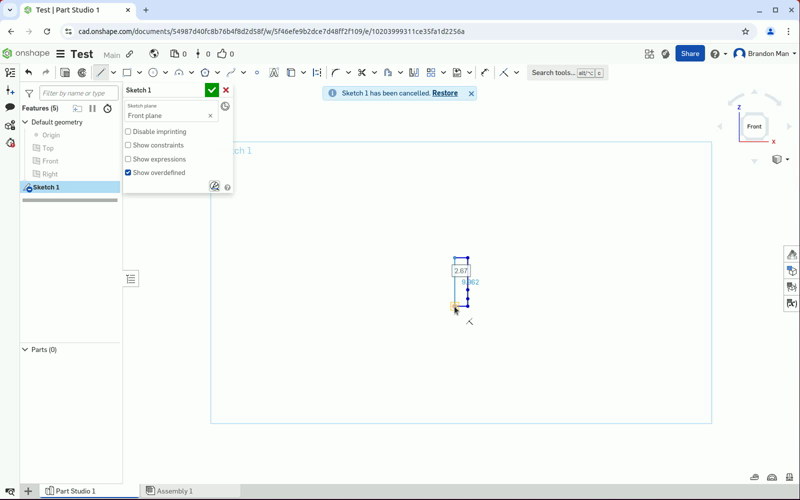
mouse_move(466, 294)
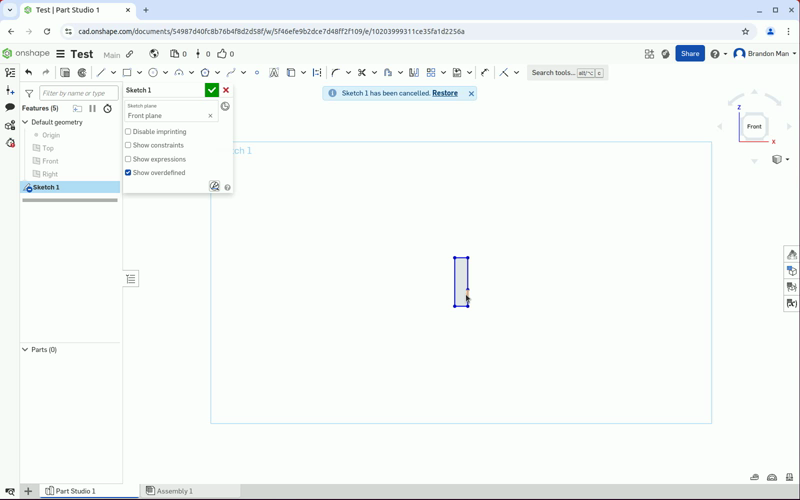
scroll(6)
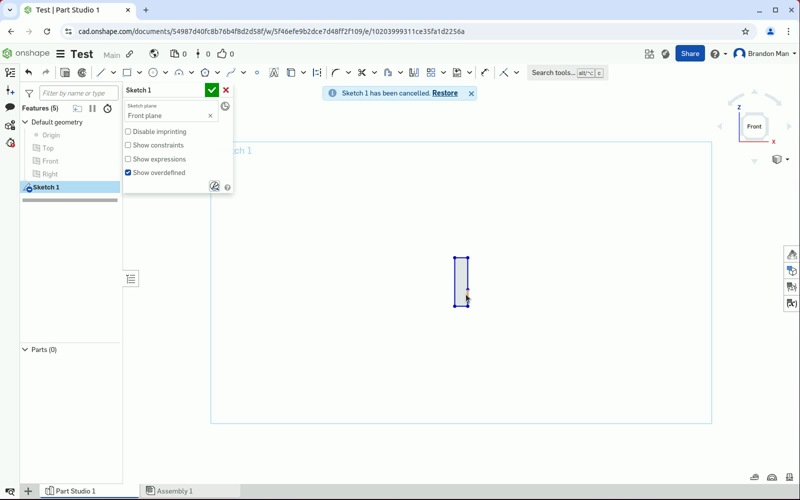
scroll(6)
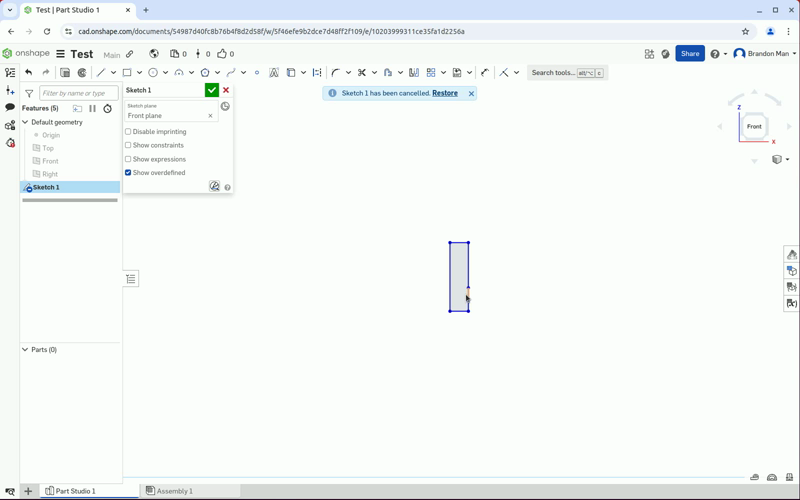
scroll(6)
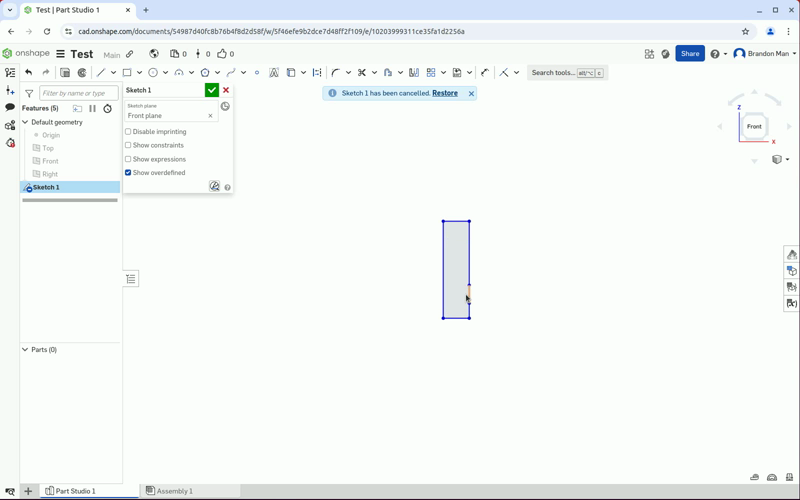
scroll(6)
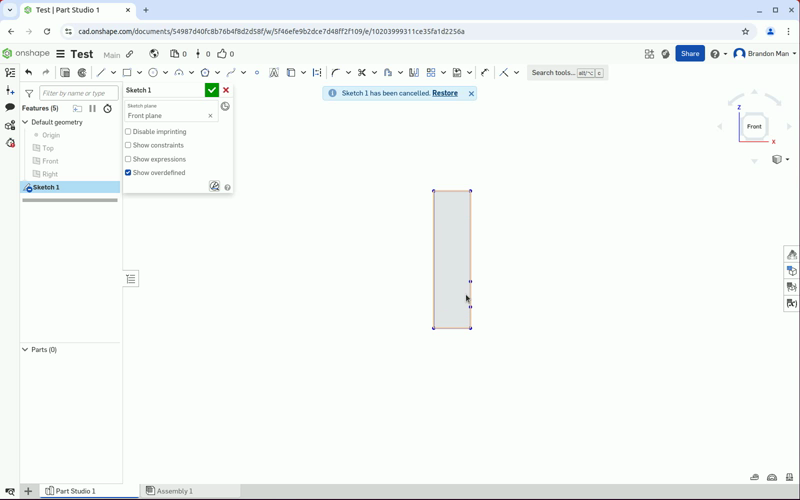
scroll(6)
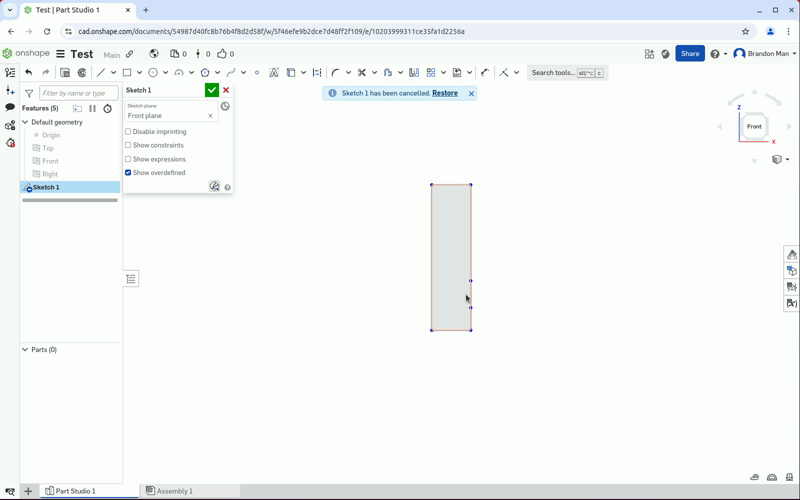
scroll(6)
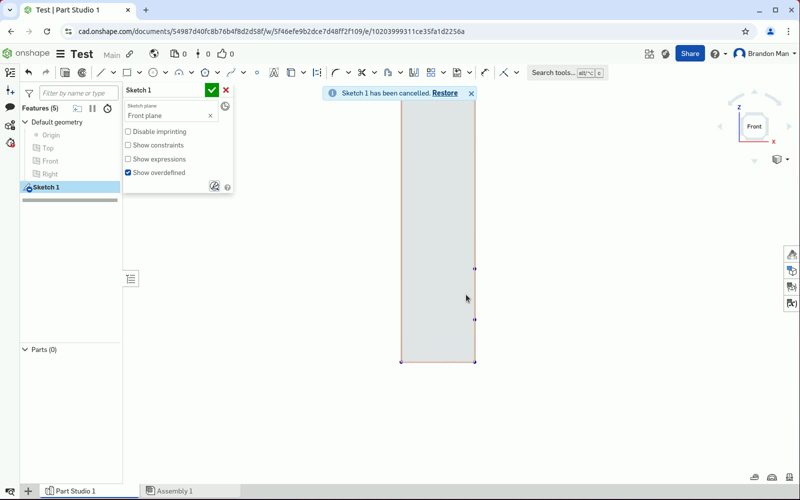
scroll(6)
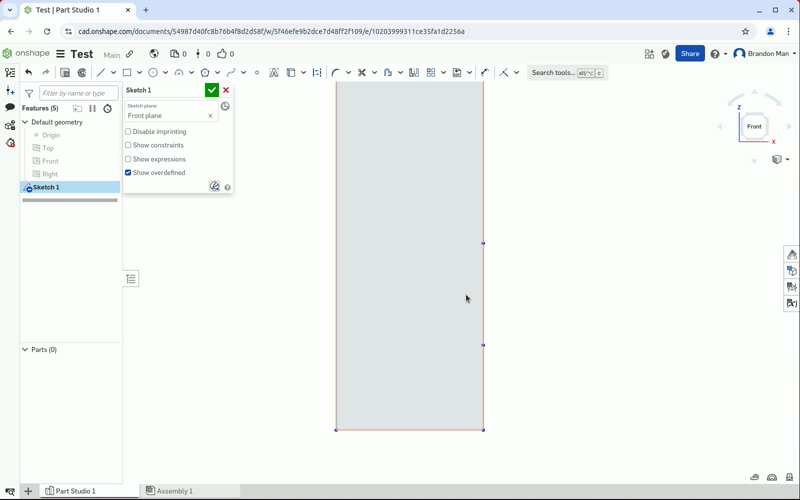
click(466, 294)
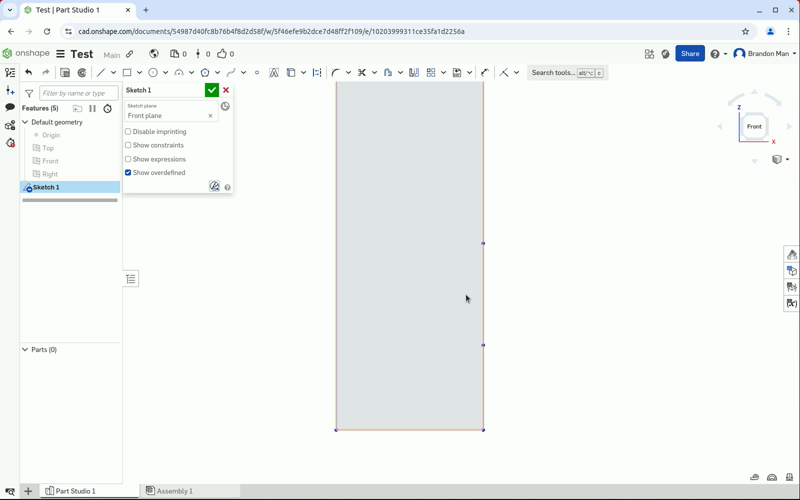
scroll(-6)
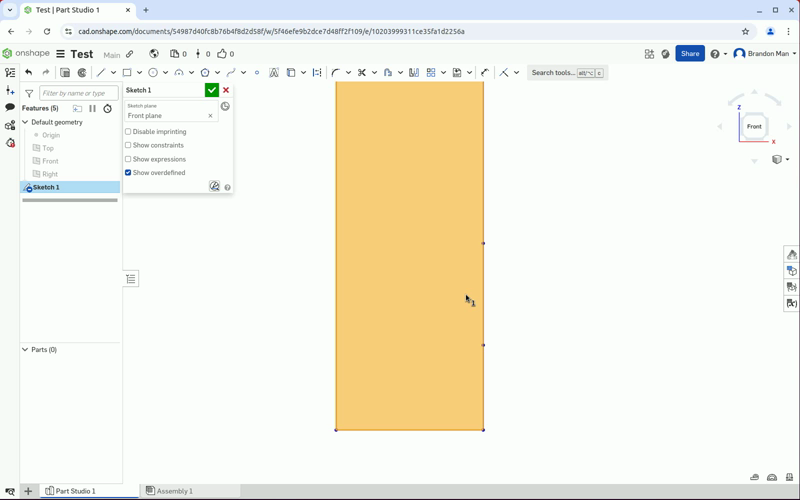
scroll(-6)
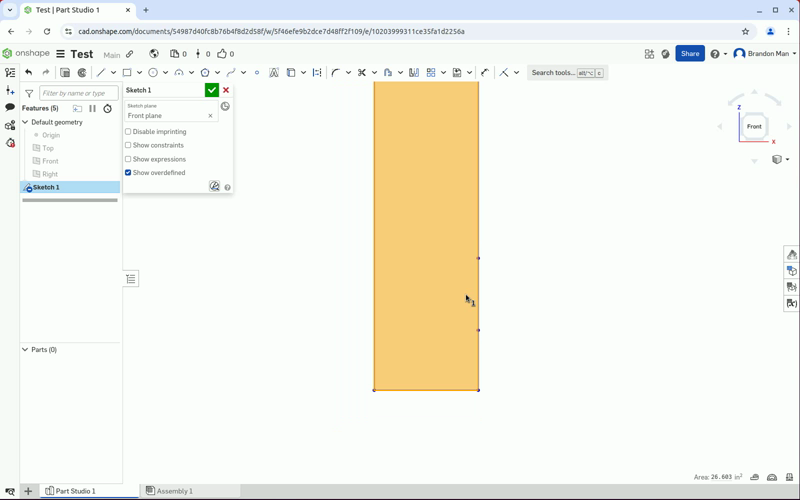
scroll(-6)
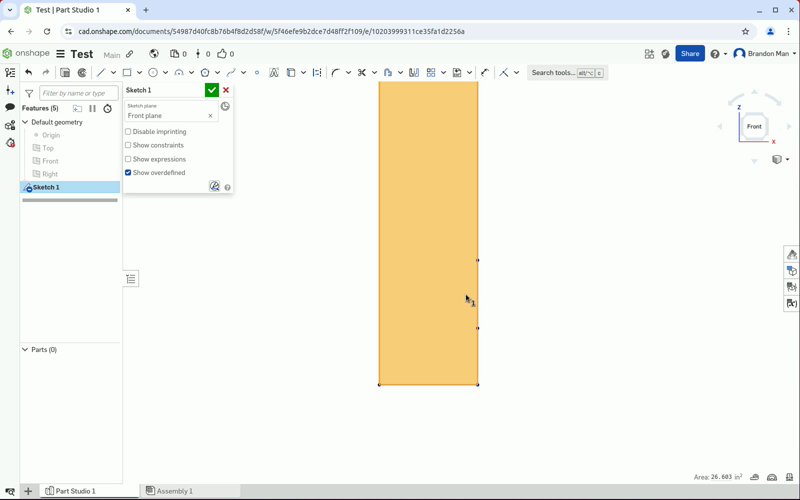
scroll(-6)
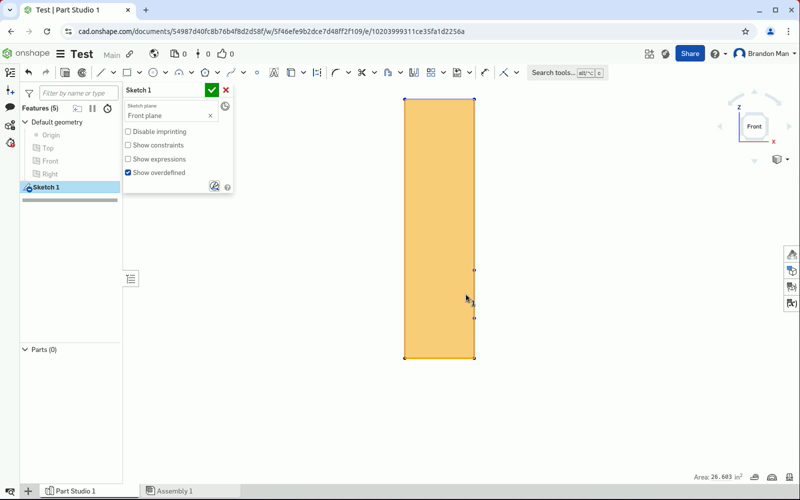
scroll(-6)
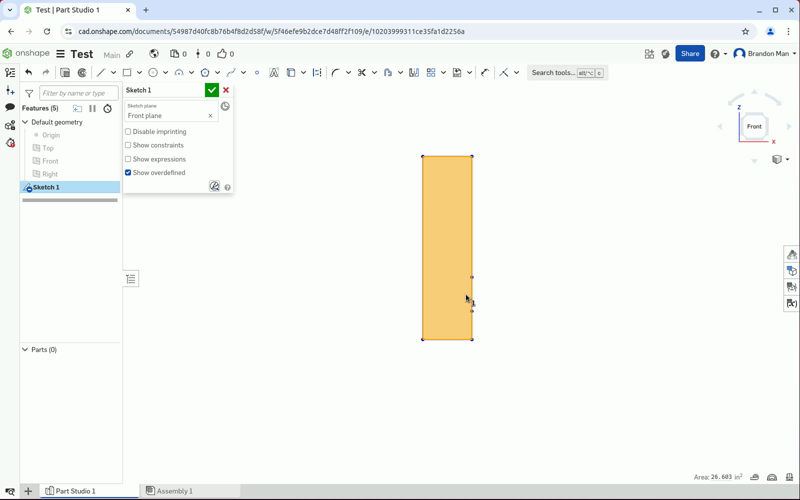
scroll(-6)
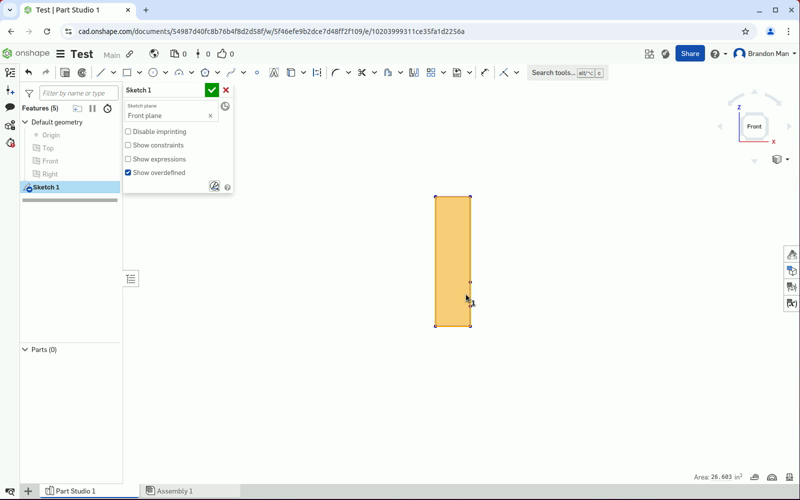
scroll(-6)
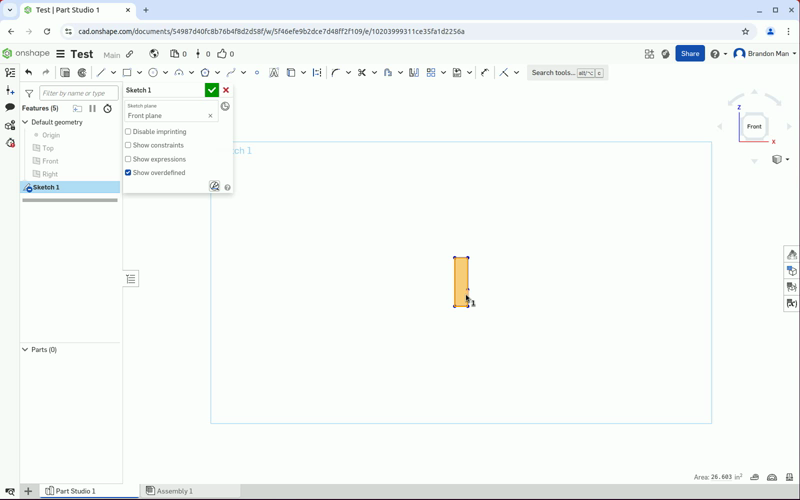
mouse_move(73, 352)
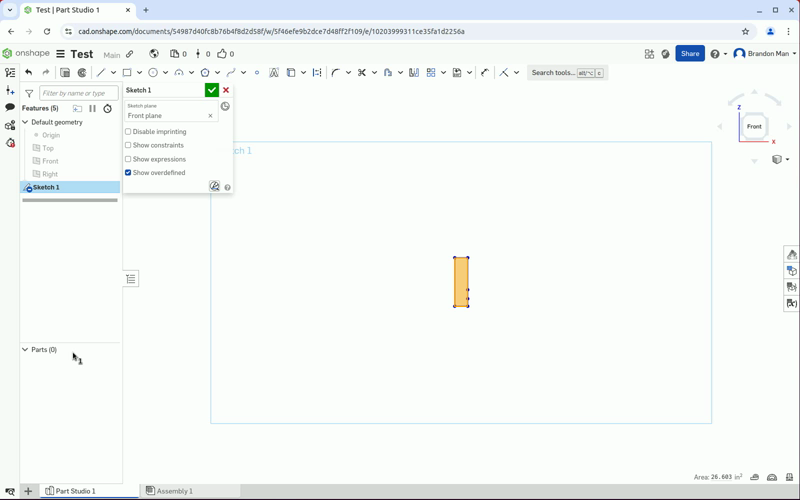
key(shift+y)
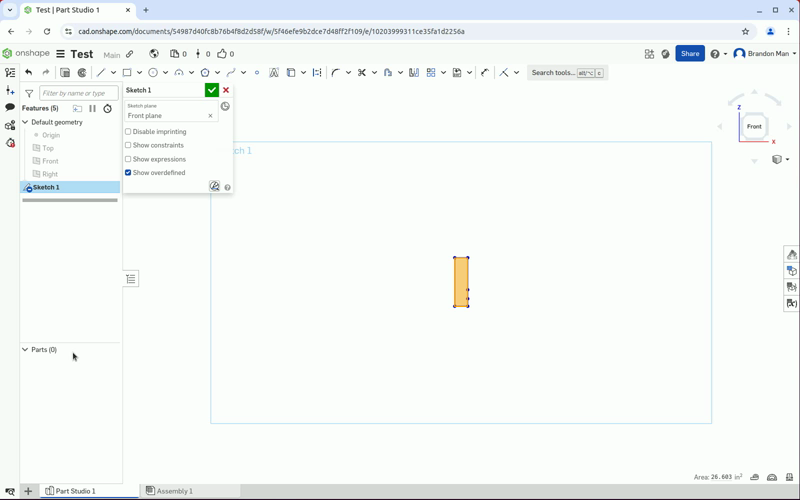
key(shift+e)
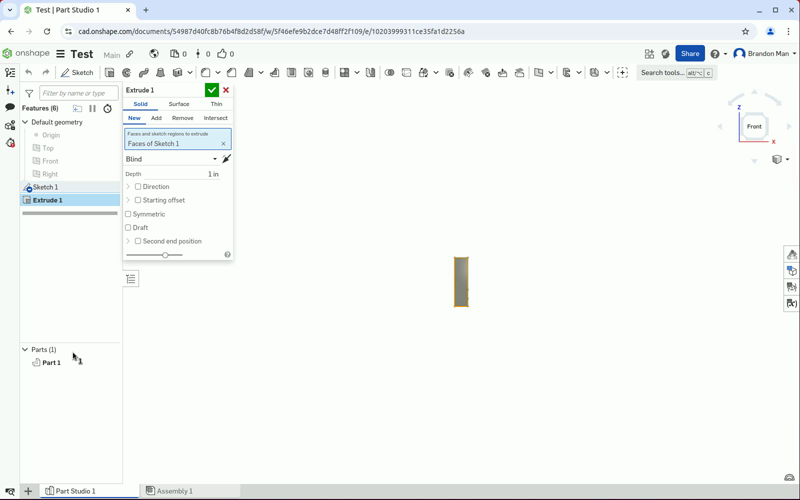
mouse_move(143, 106)
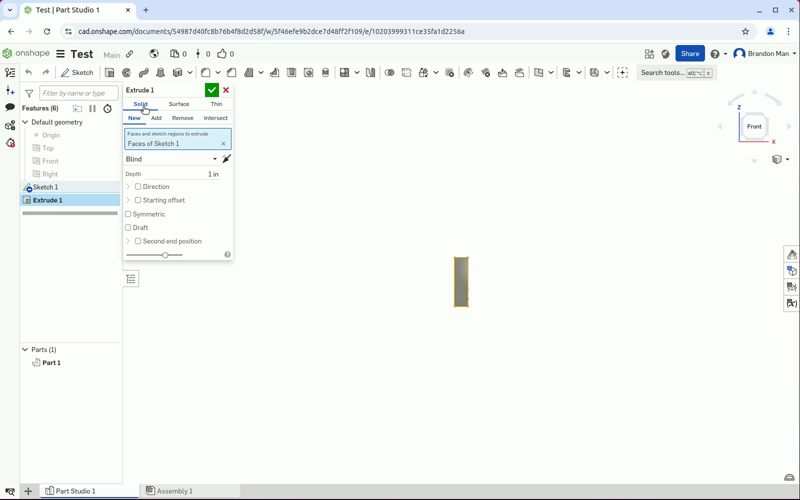
click(143, 106)
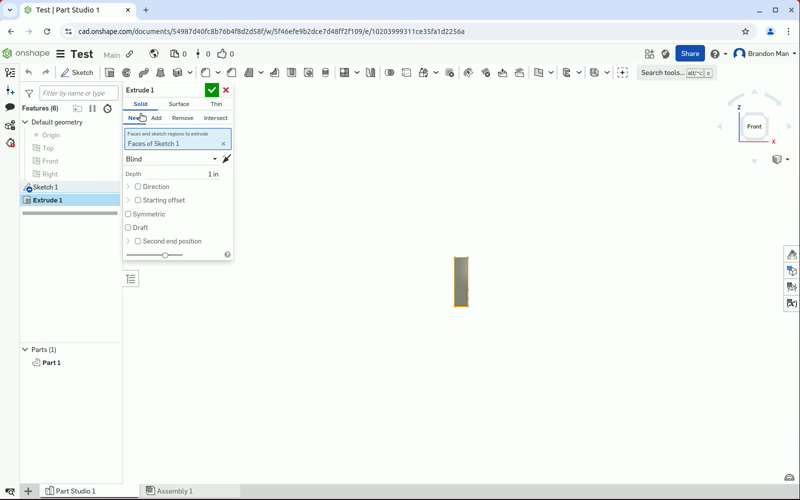
mouse_move(137, 120)
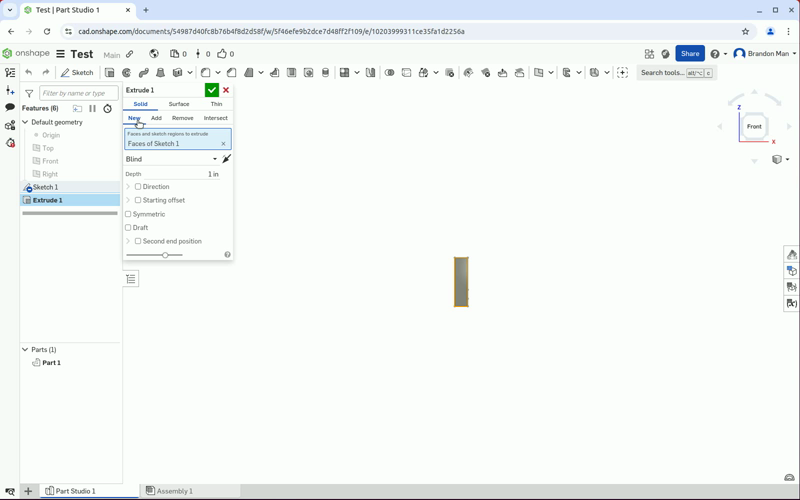
click(137, 120)
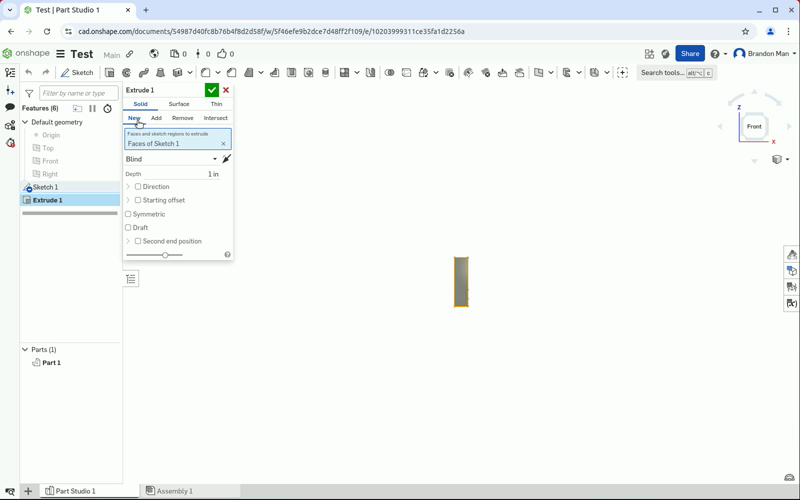
key(tab, 4)
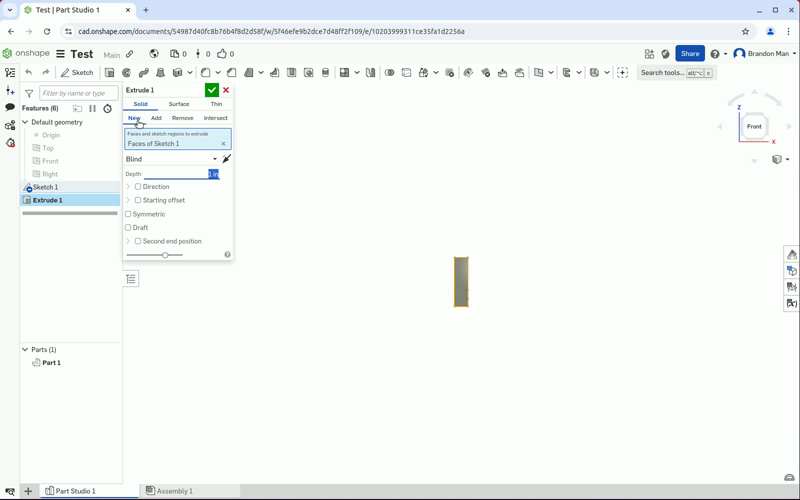
text(1.685)
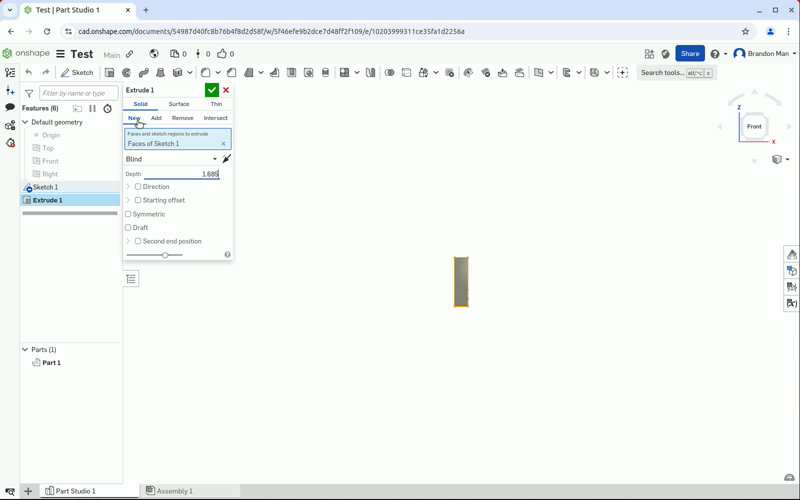
key(enter)
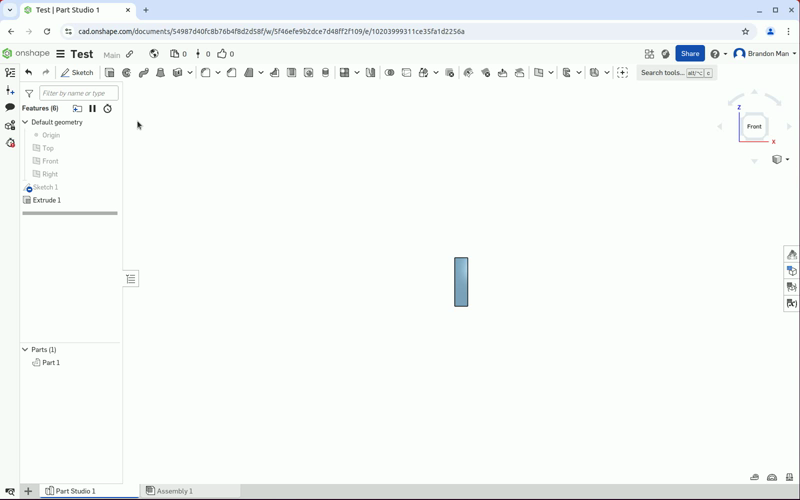
key(shift+h)
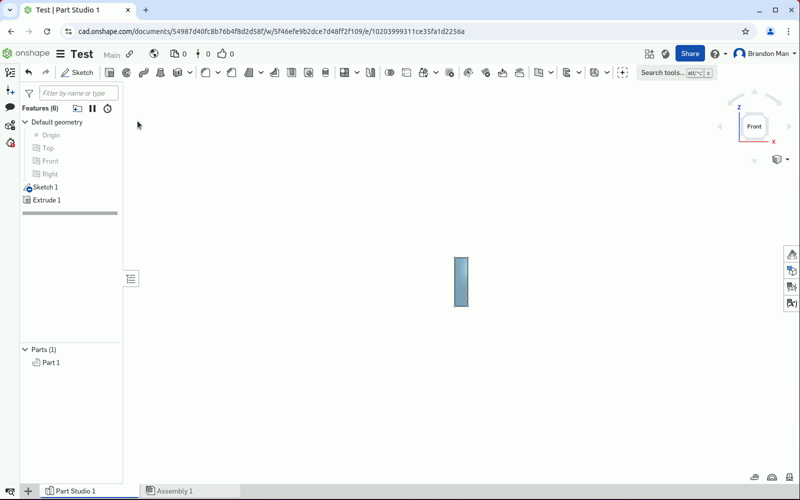
key(shift+h)
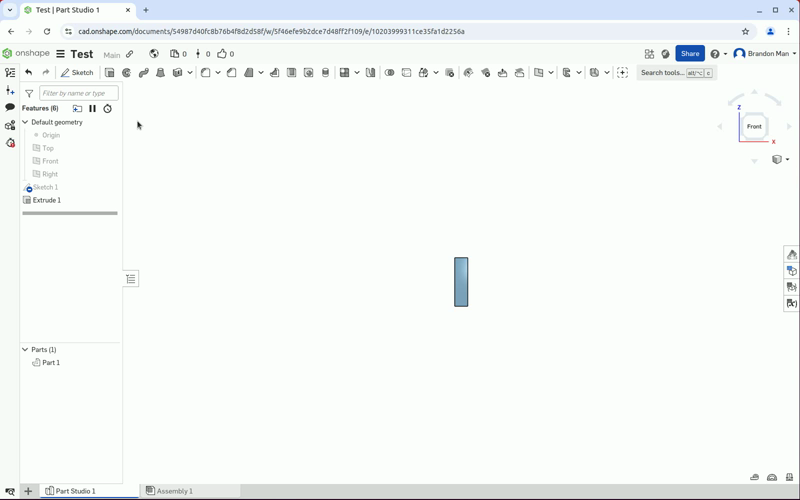
mouse_move(73, 189)
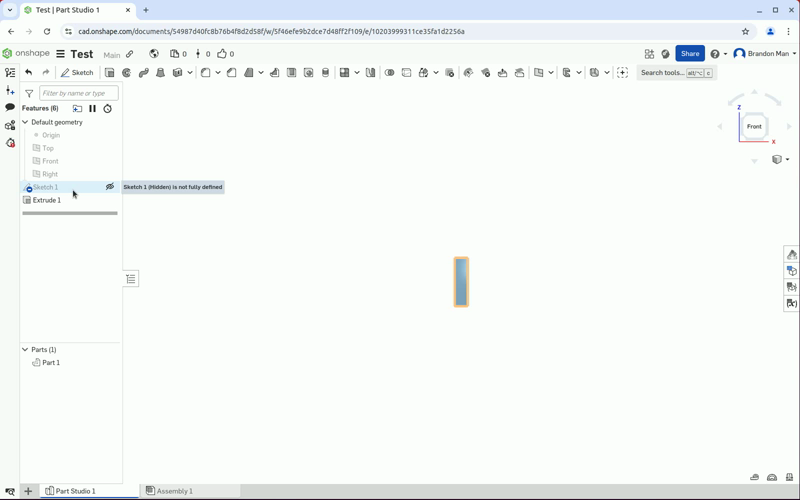
click(73, 189)
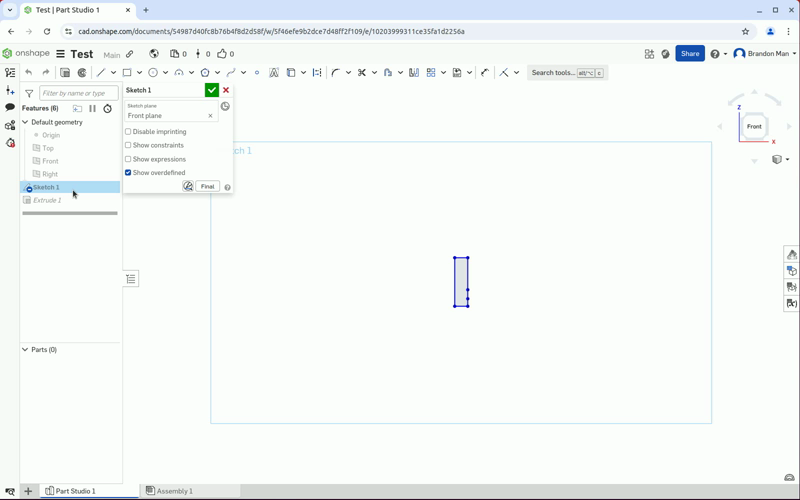
mouse_move(229, 92)
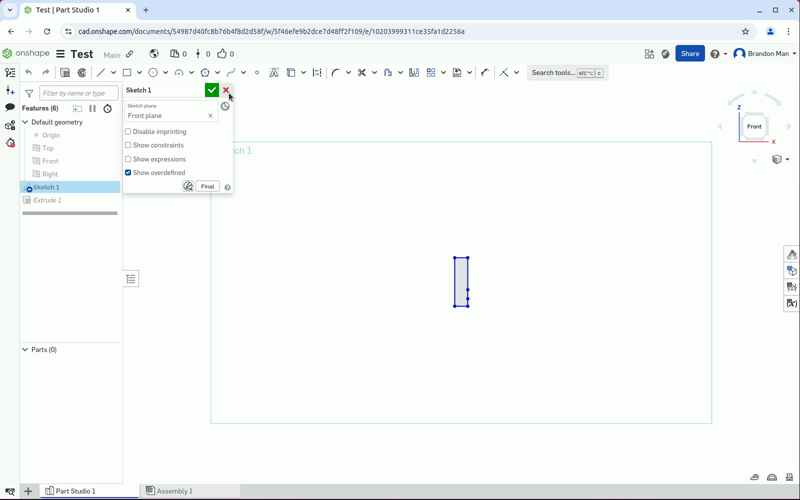
click(229, 92)
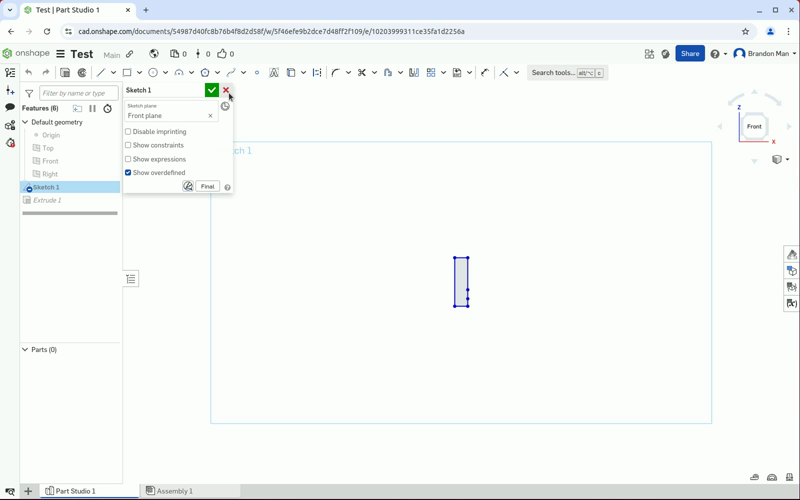
key(shift+s)
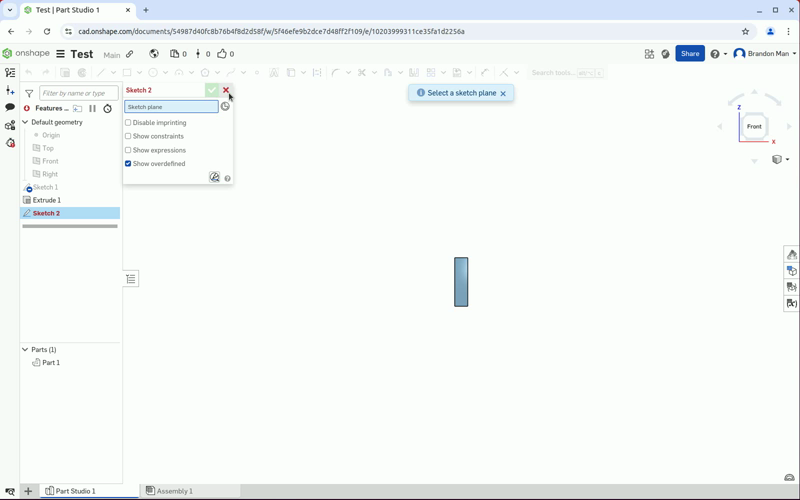
mouse_move(73, 163)
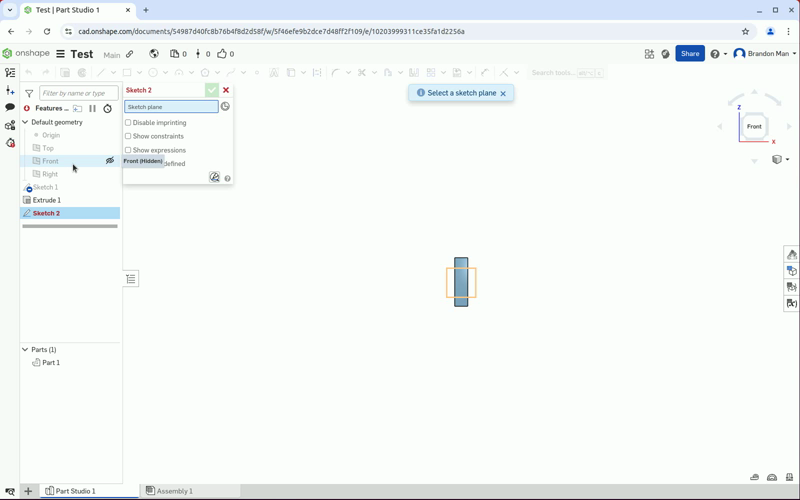
click(73, 163)
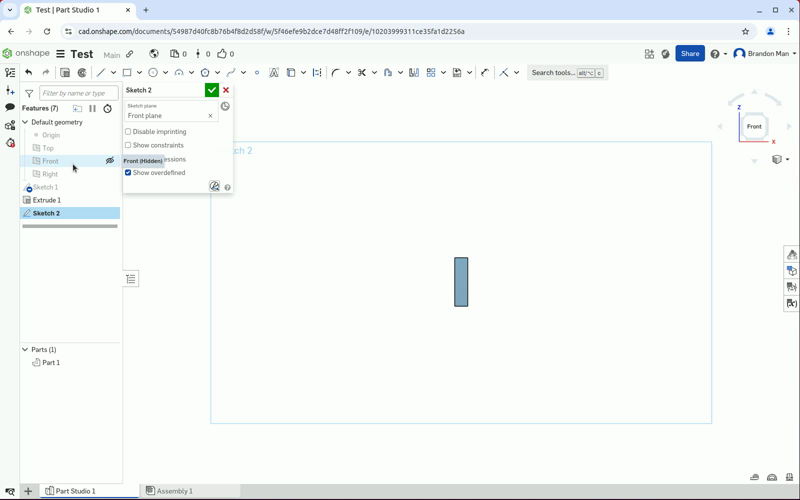
mouse_move(73, 352)
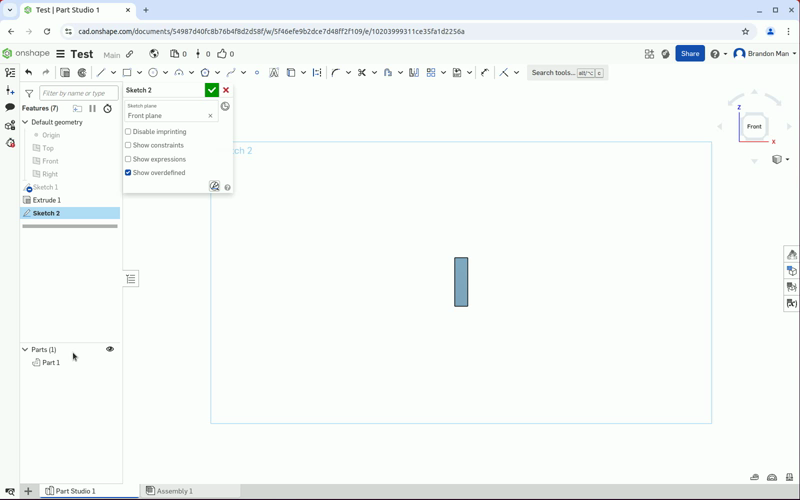
key(y)
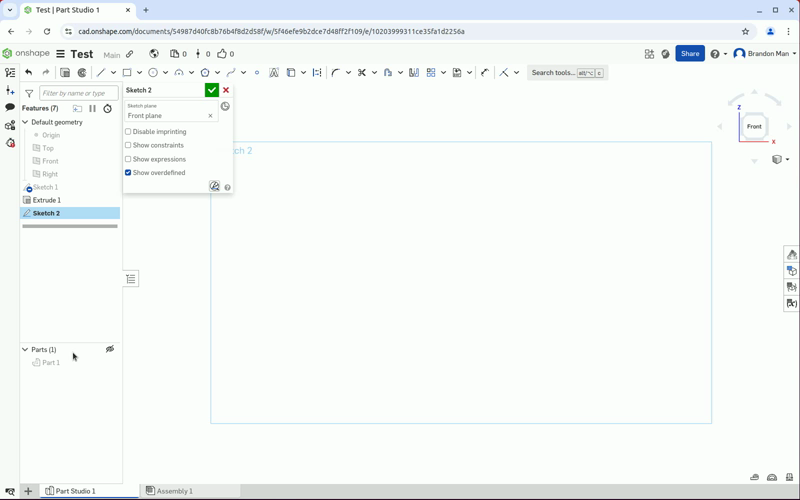
key(l)
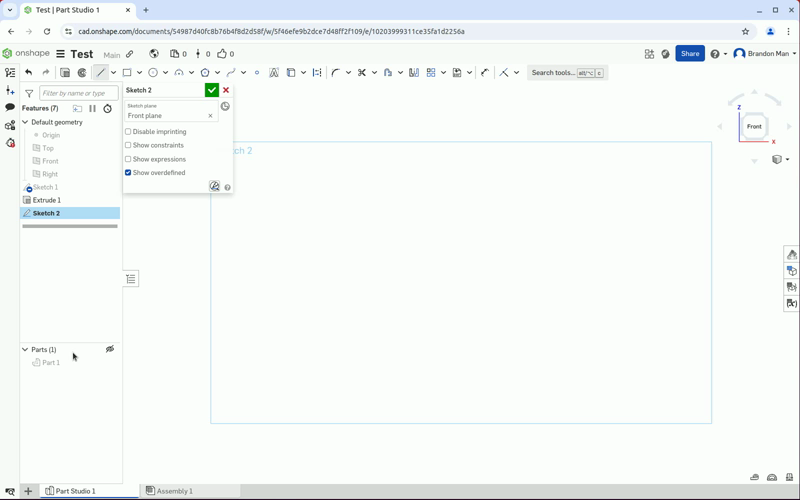
key_down(shift)
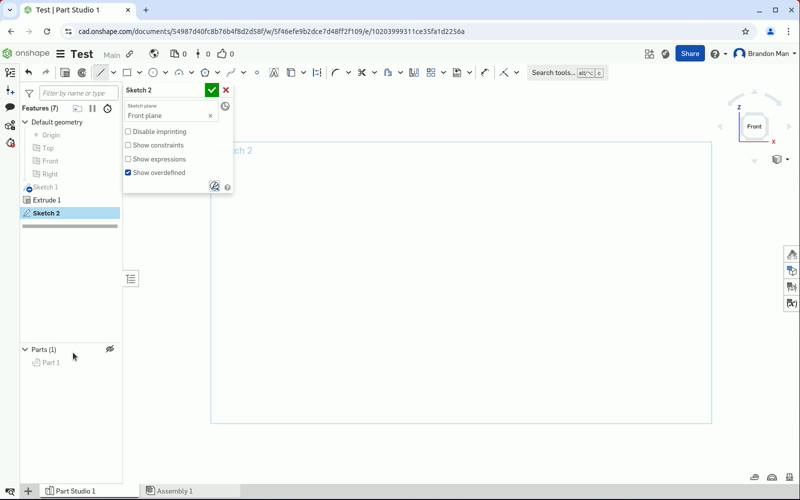
mouse_move(466, 299)
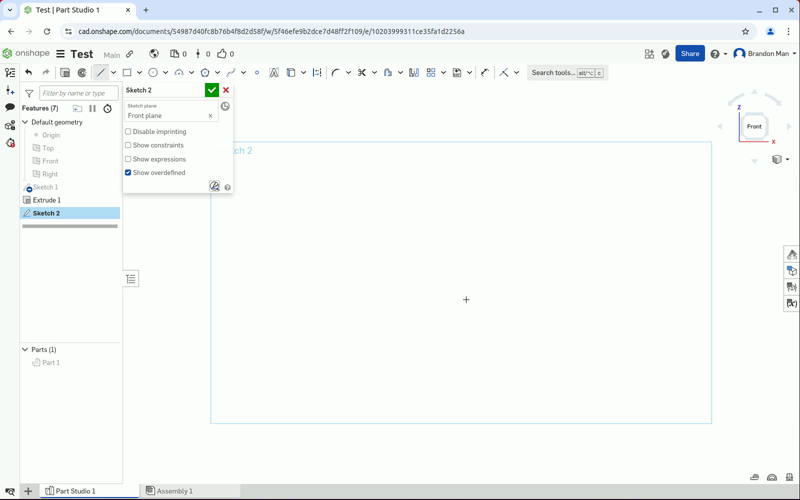
click(466, 299)
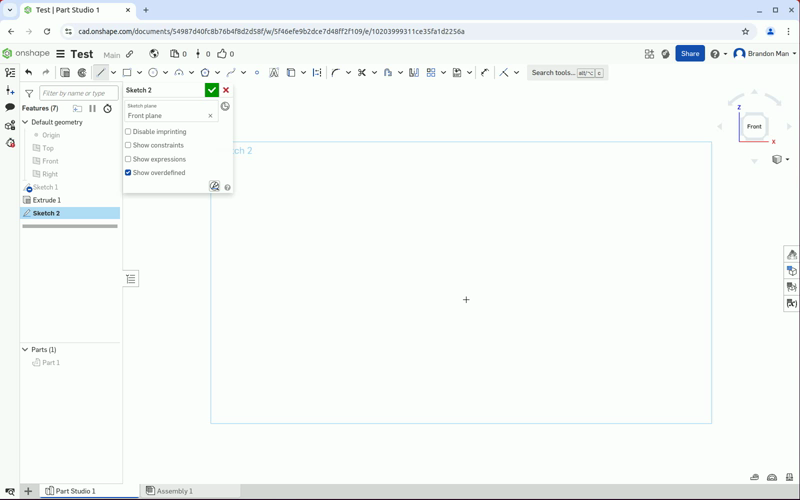
key_up(shift)
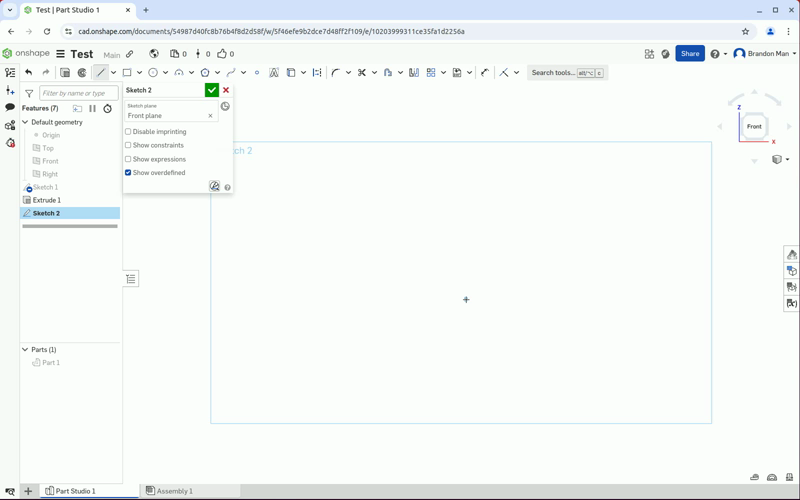
key_down(shift)
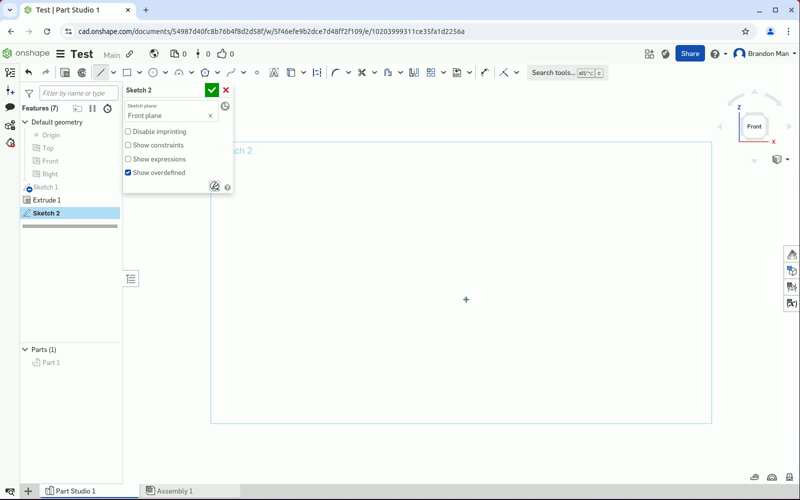
mouse_move(560, 299)
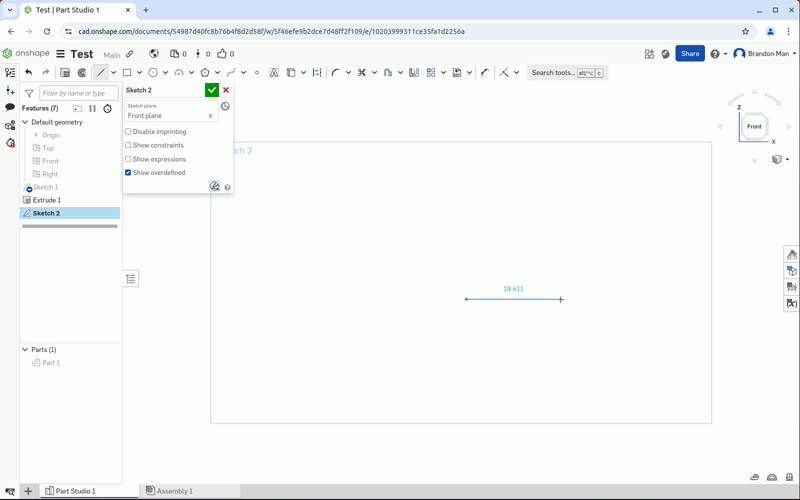
click(560, 299)
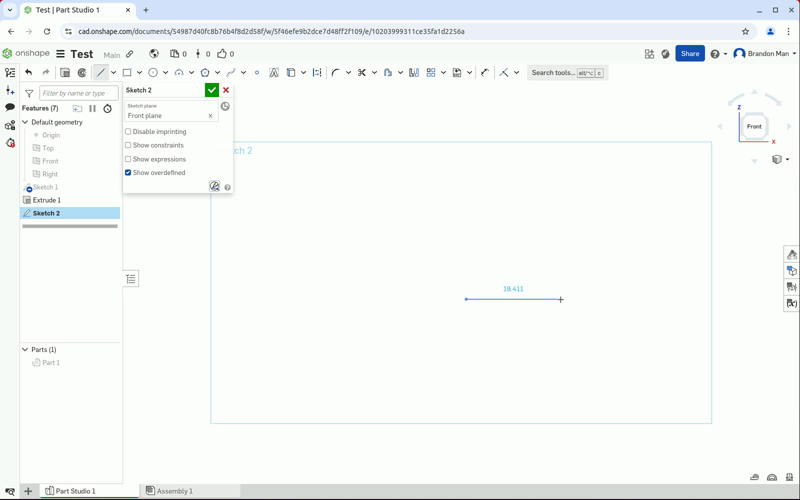
key_up(shift)
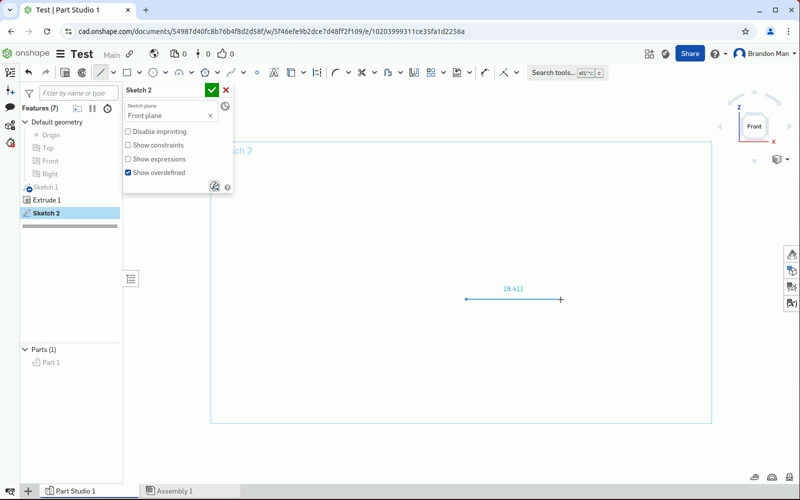
key_down(shift)
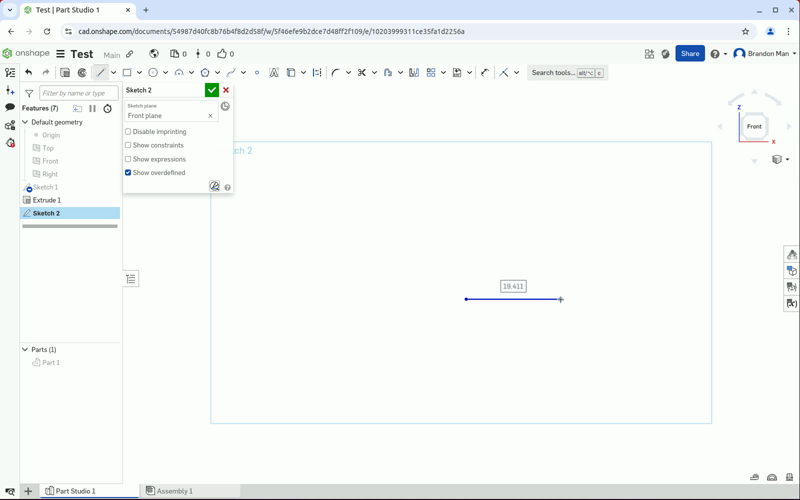
mouse_move(589, 299)
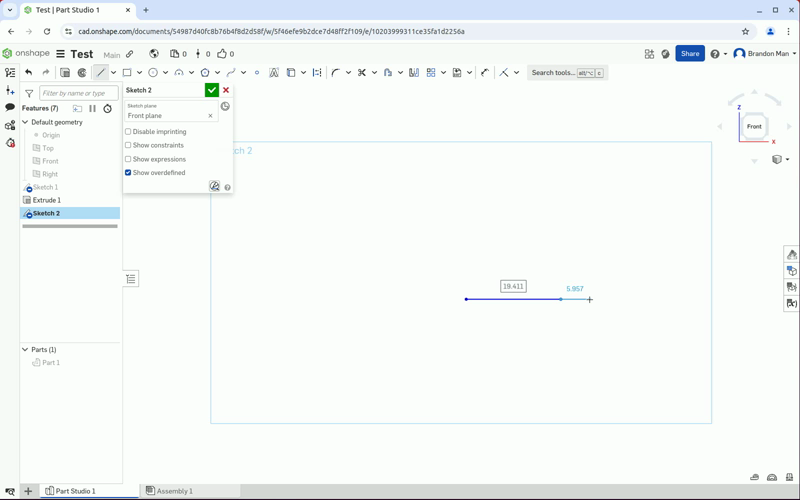
mouse_move(560, 290)
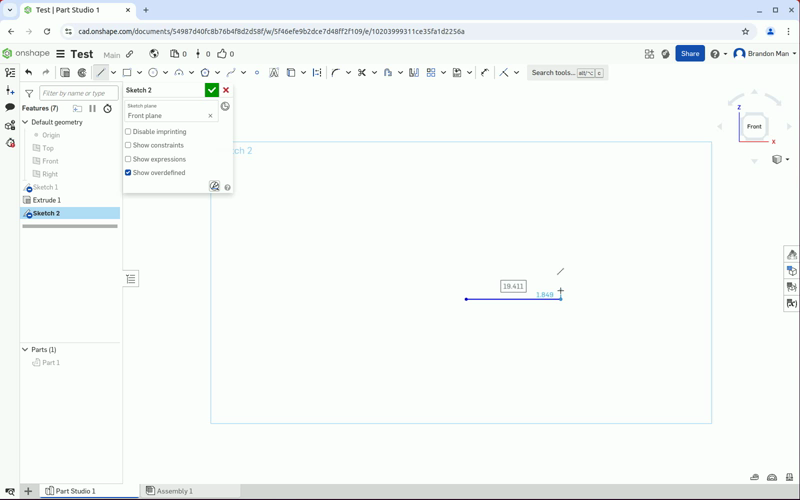
click(560, 290)
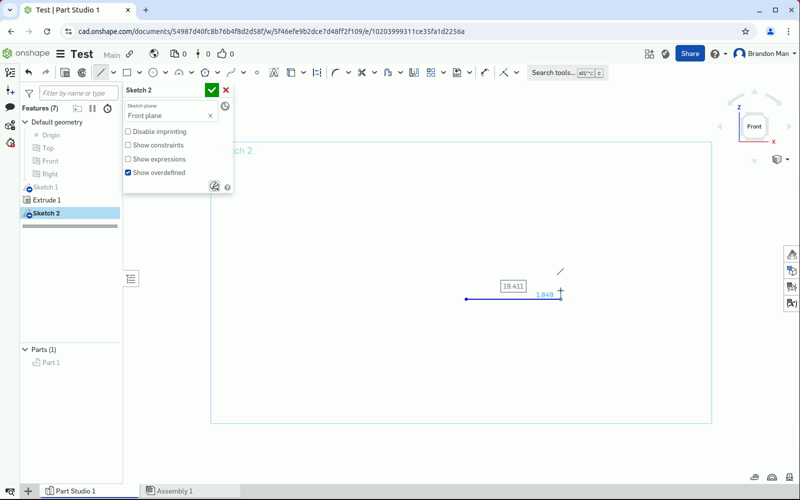
key_up(shift)
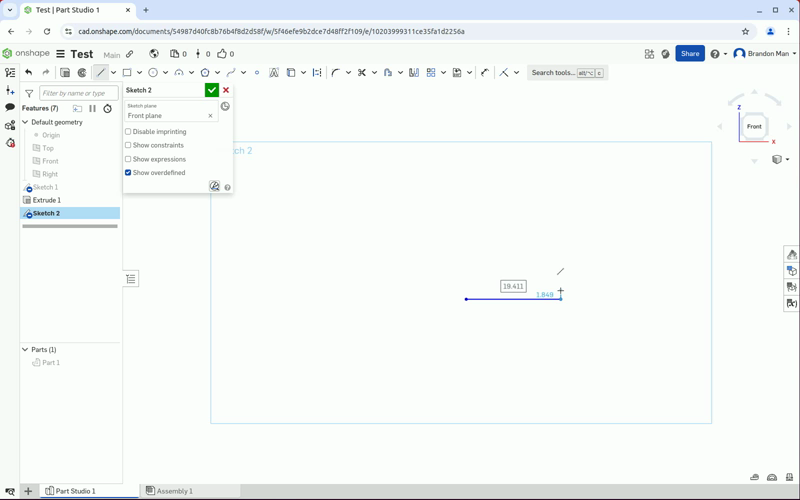
key_down(shift)
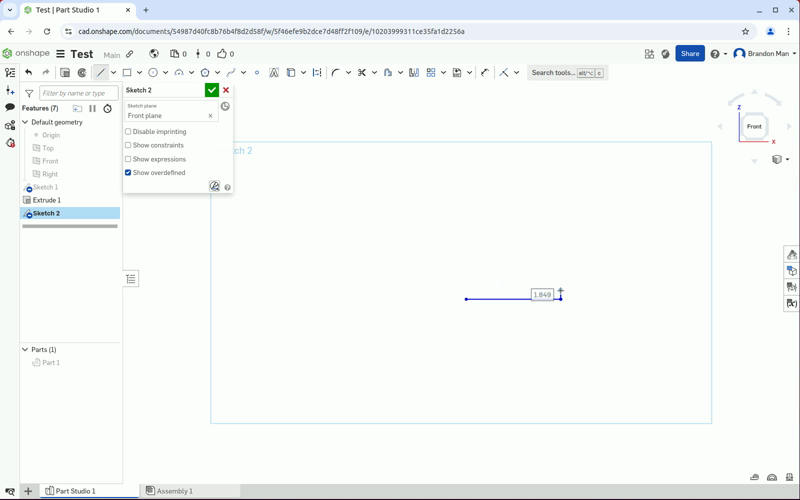
mouse_move(466, 290)
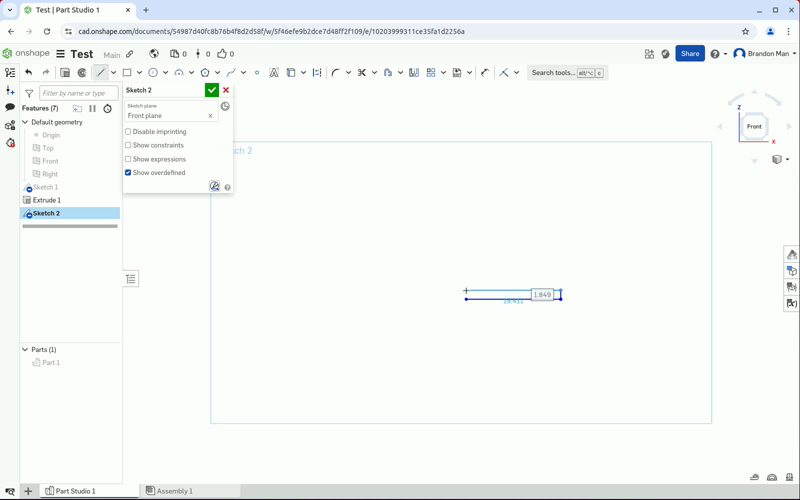
click(466, 290)
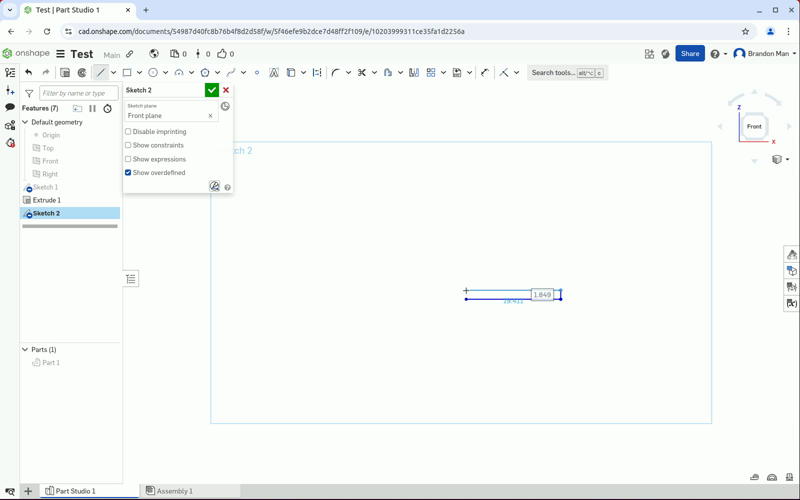
key_up(shift)
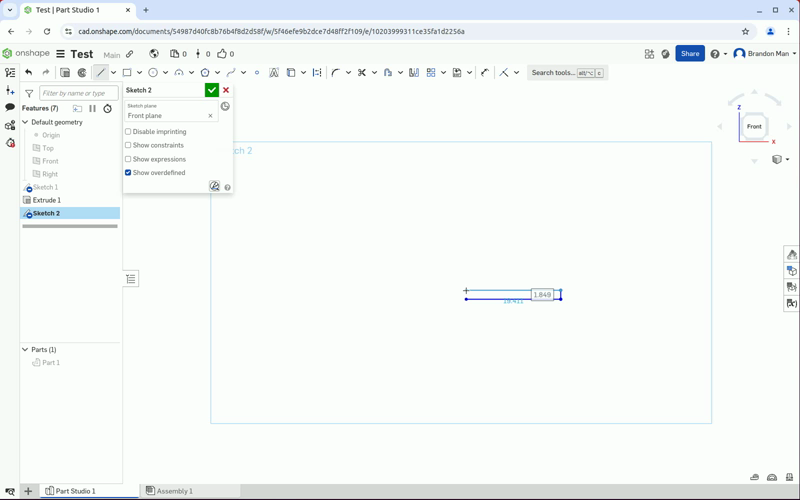
mouse_move(496, 290)
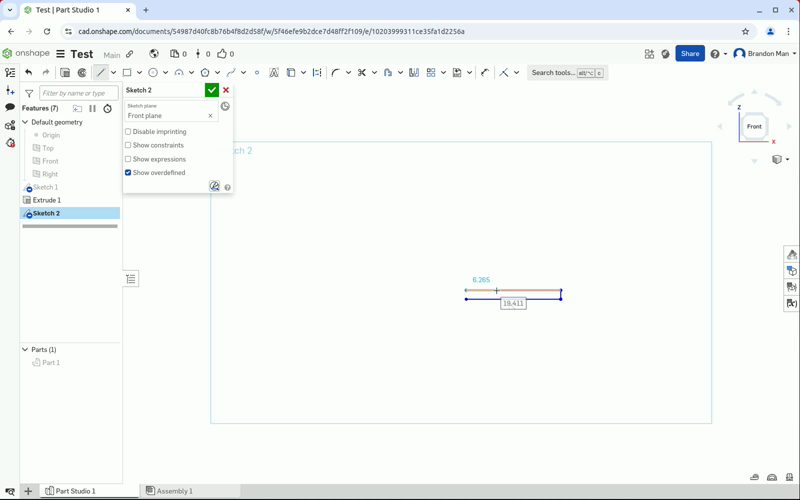
key_down(shift)
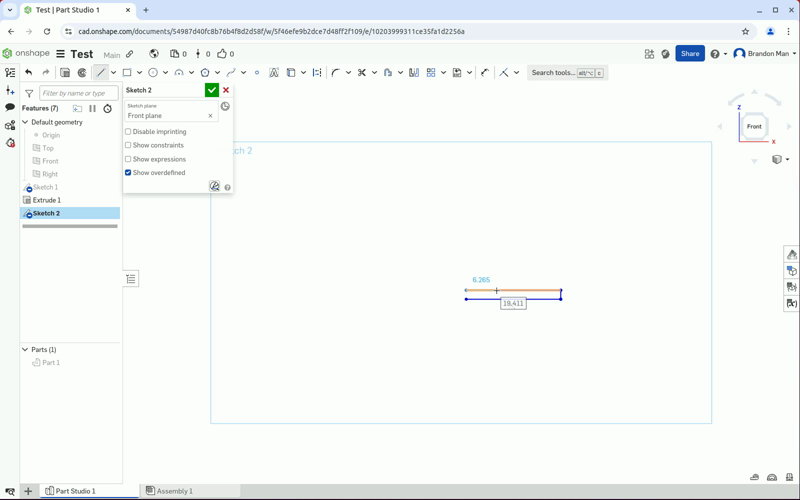
mouse_move(466, 299)
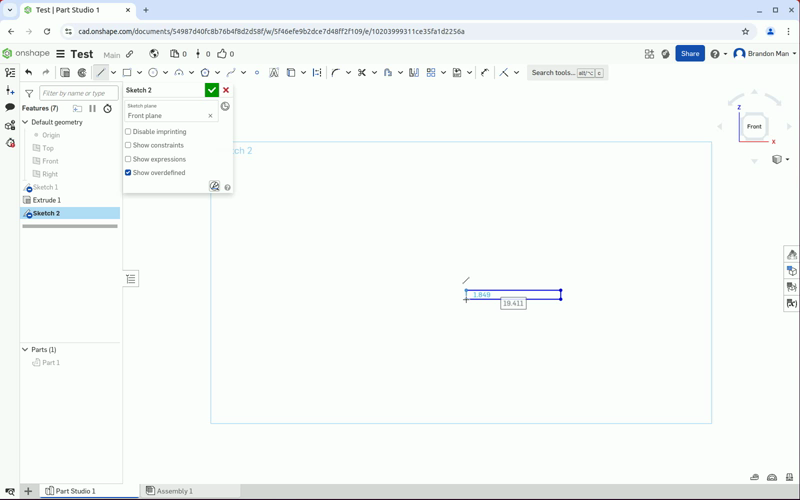
key_up(shift)
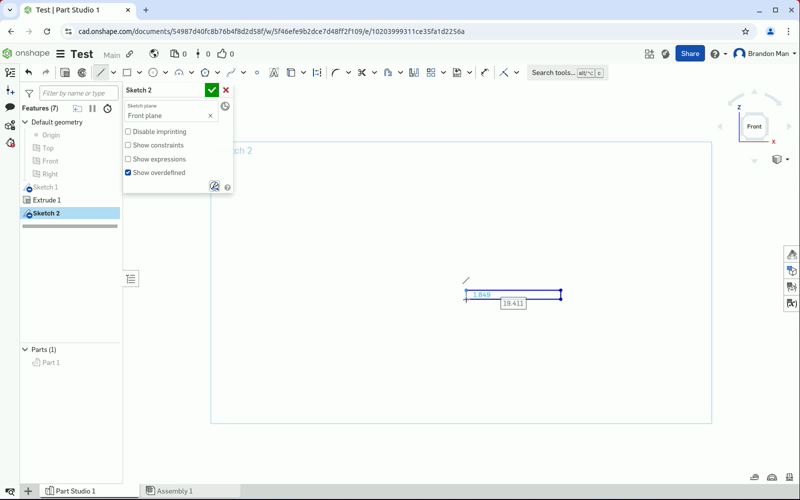
click(466, 299)
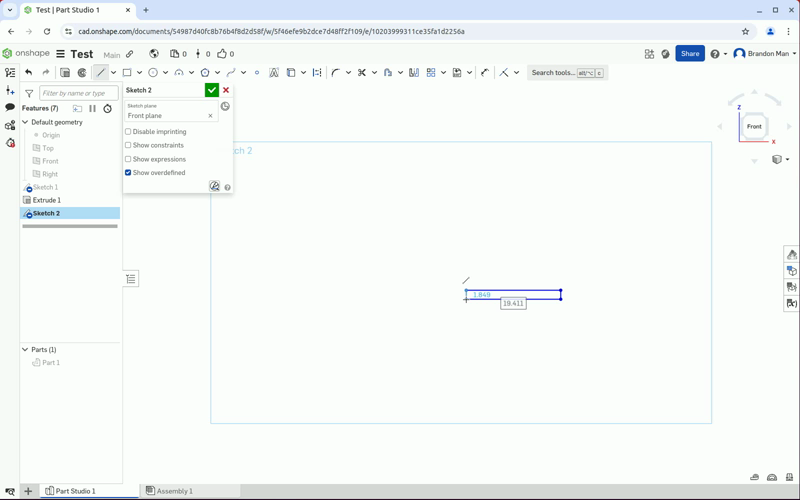
key(esc)
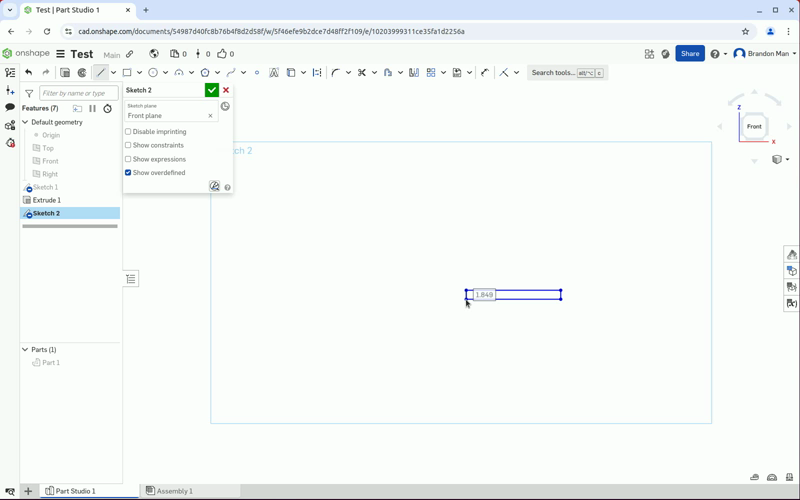
mouse_move(486, 295)
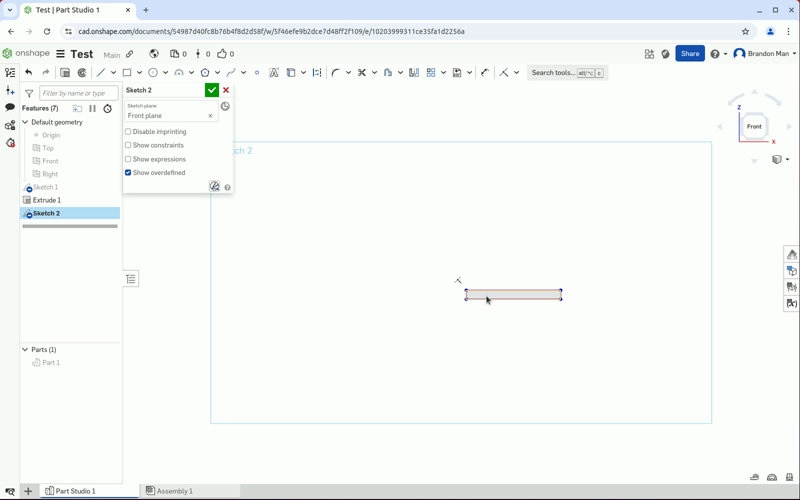
scroll(6)
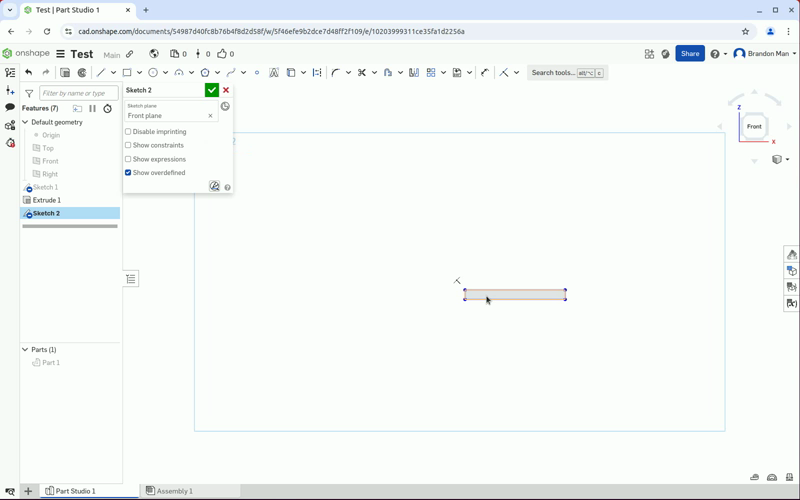
scroll(6)
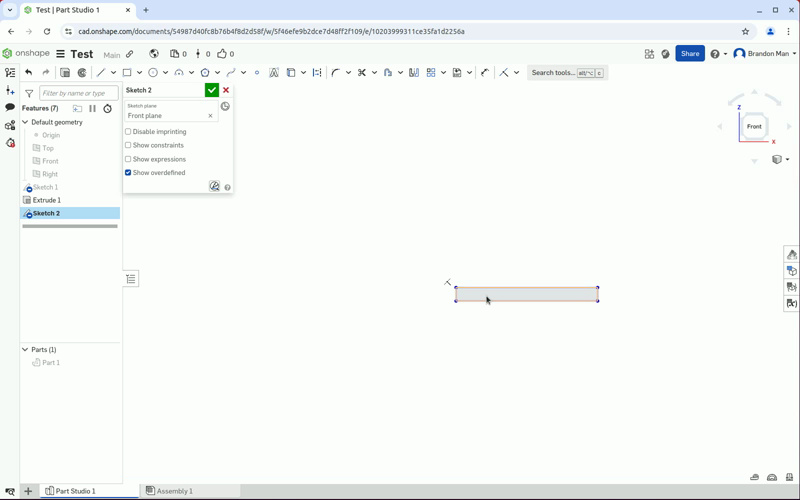
scroll(6)
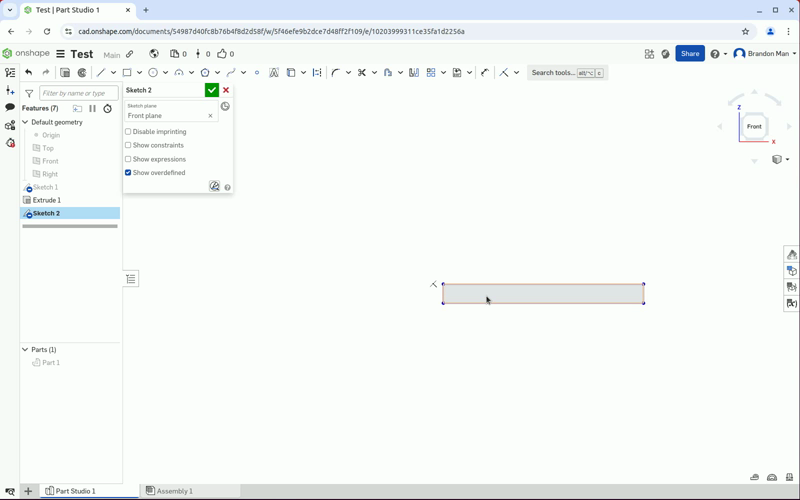
scroll(6)
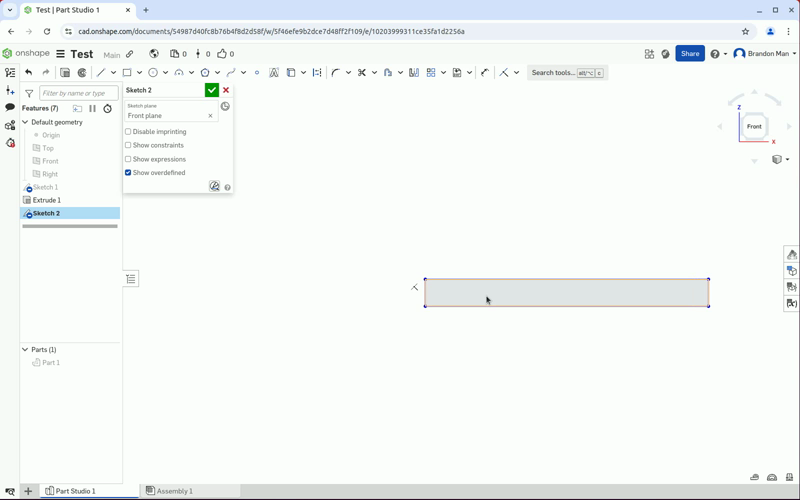
scroll(6)
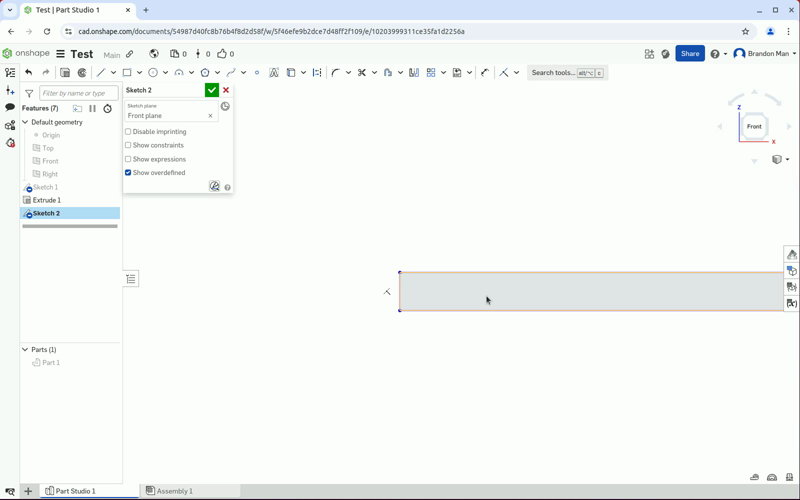
scroll(6)
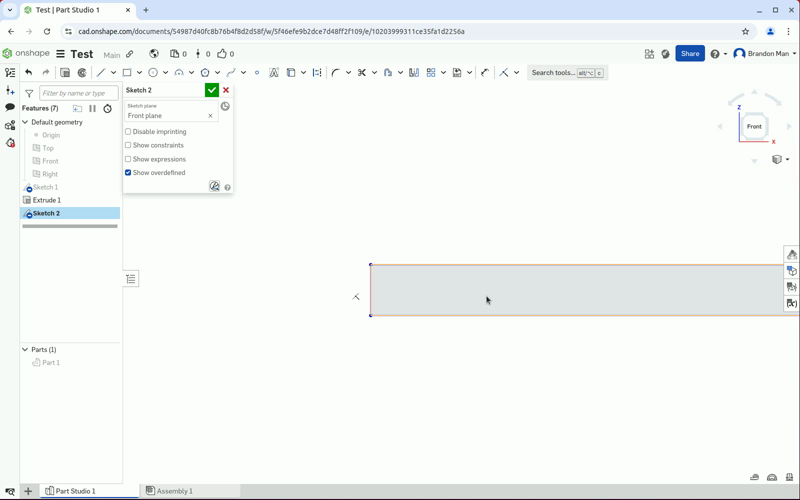
scroll(6)
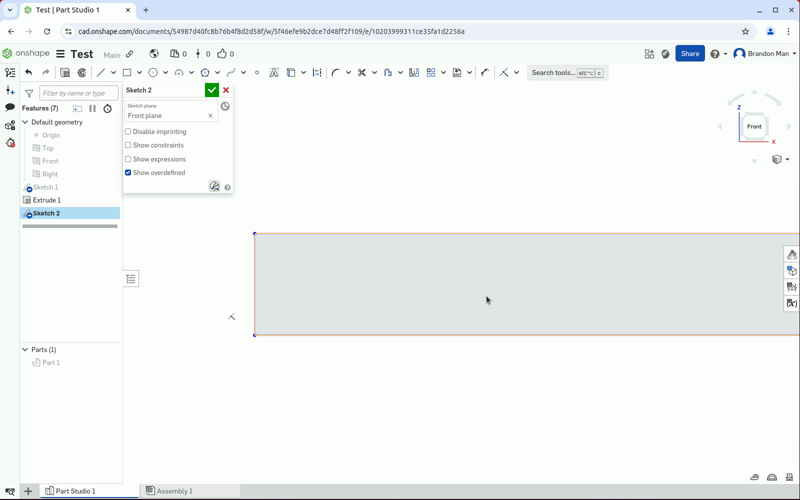
click(486, 295)
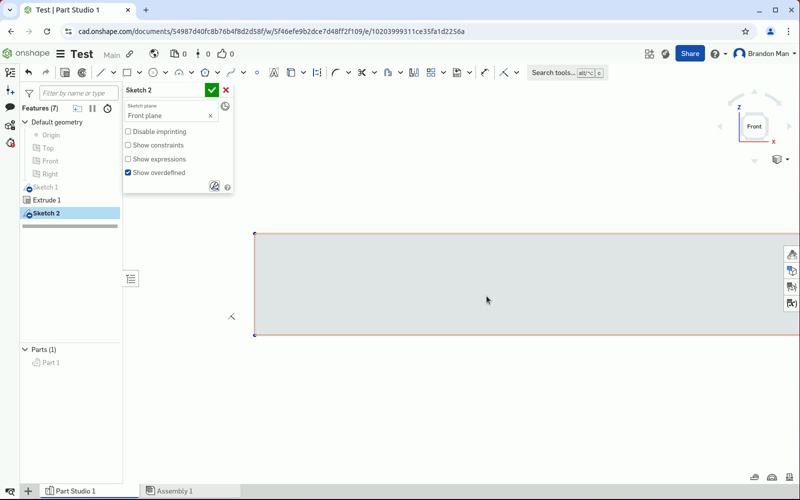
scroll(-6)
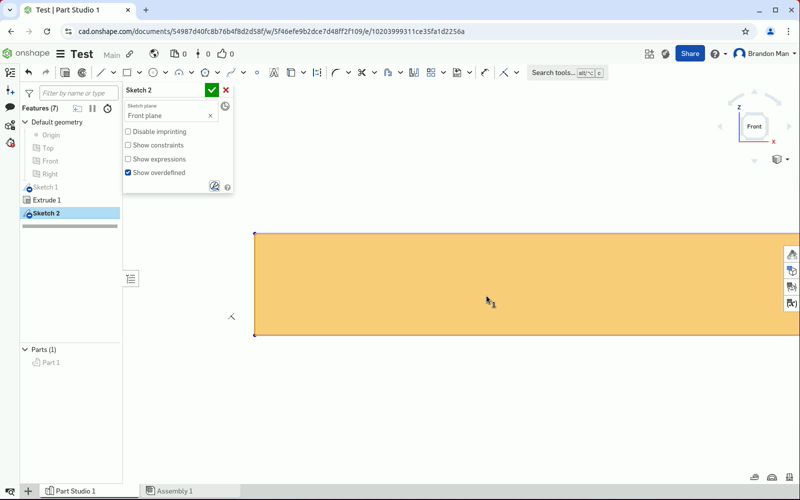
scroll(-6)
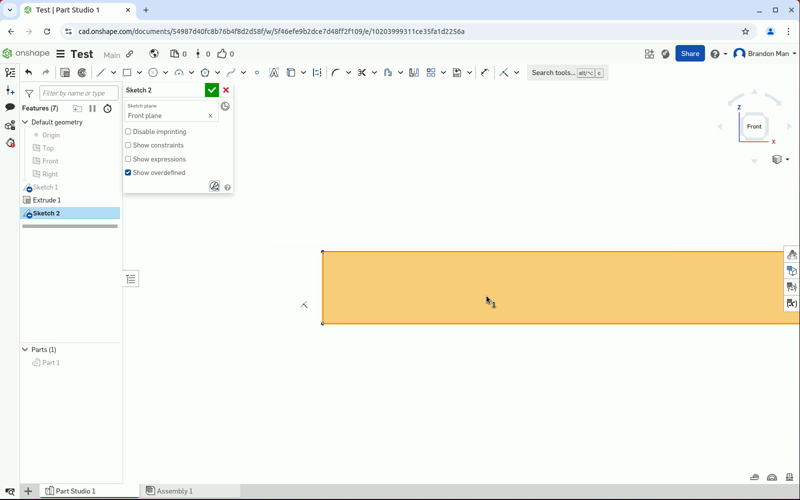
scroll(-6)
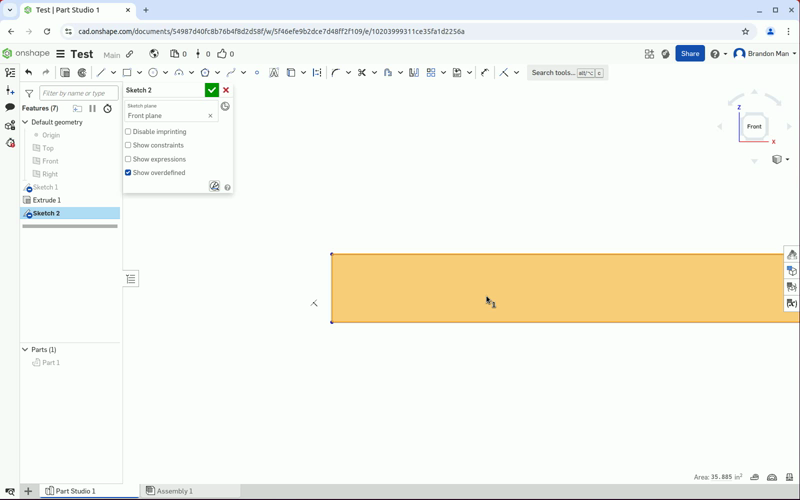
scroll(-6)
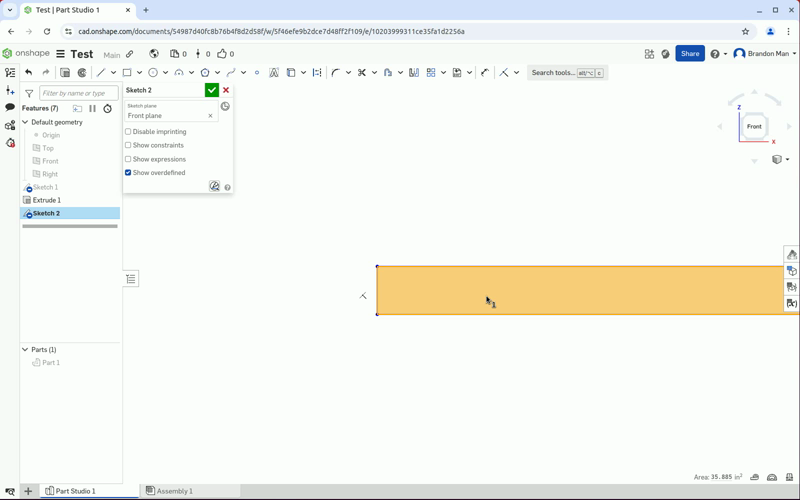
scroll(-6)
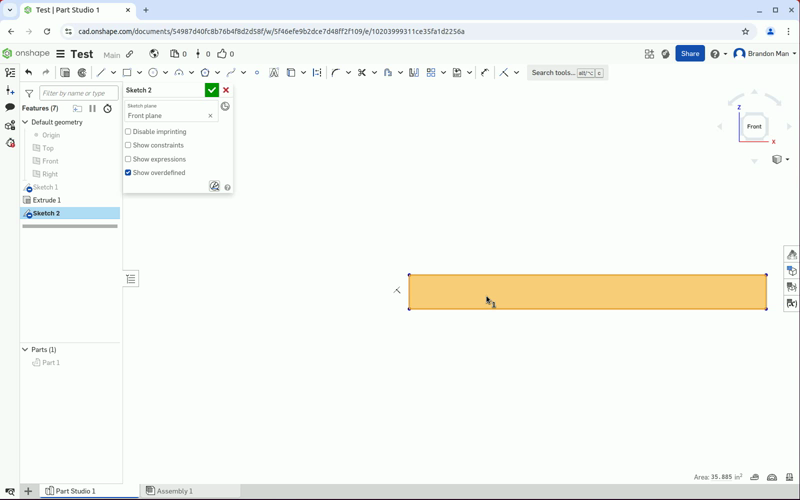
scroll(-6)
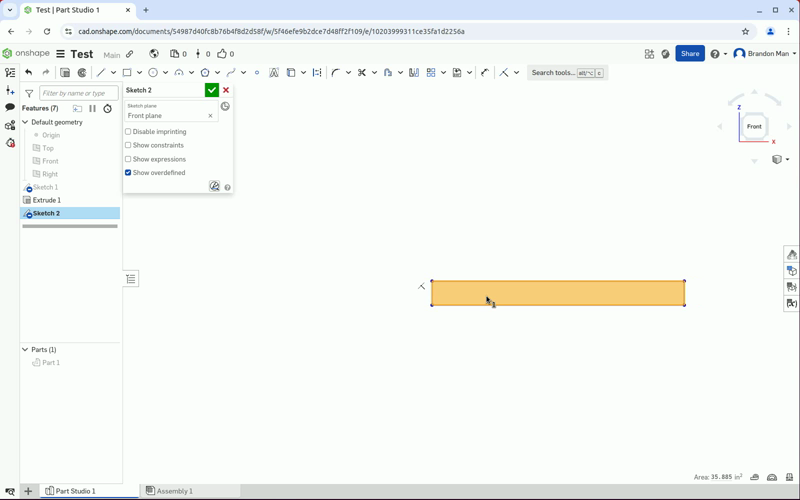
scroll(-6)
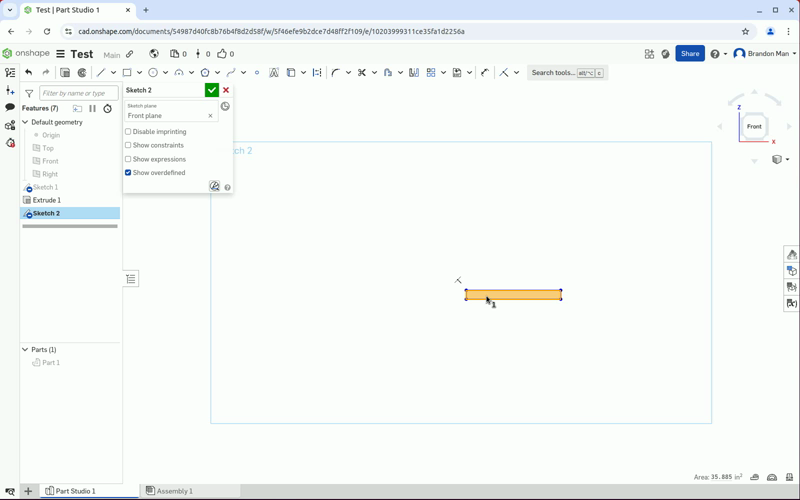
mouse_move(73, 352)
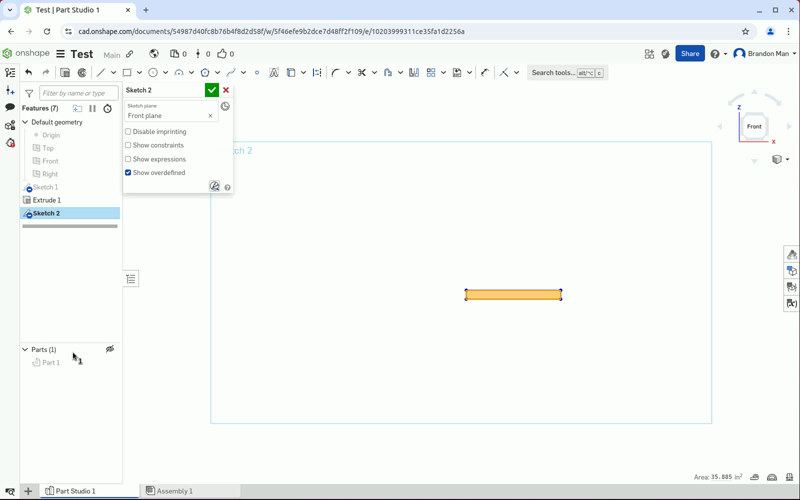
key(shift+y)
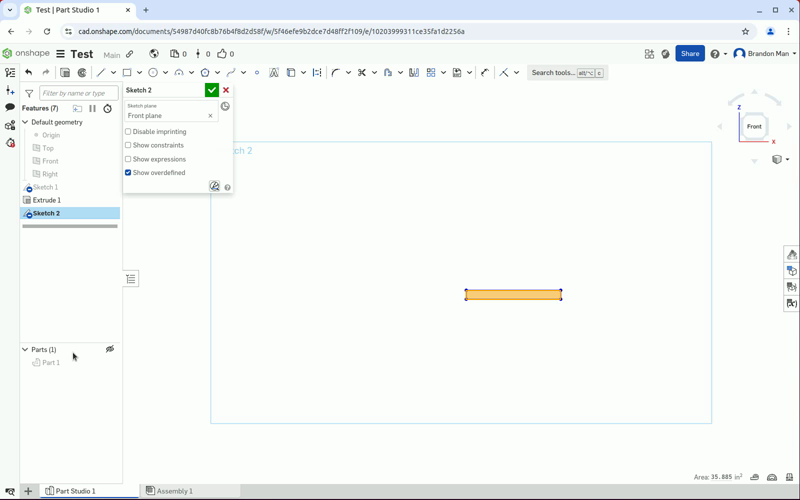
key(shift+e)
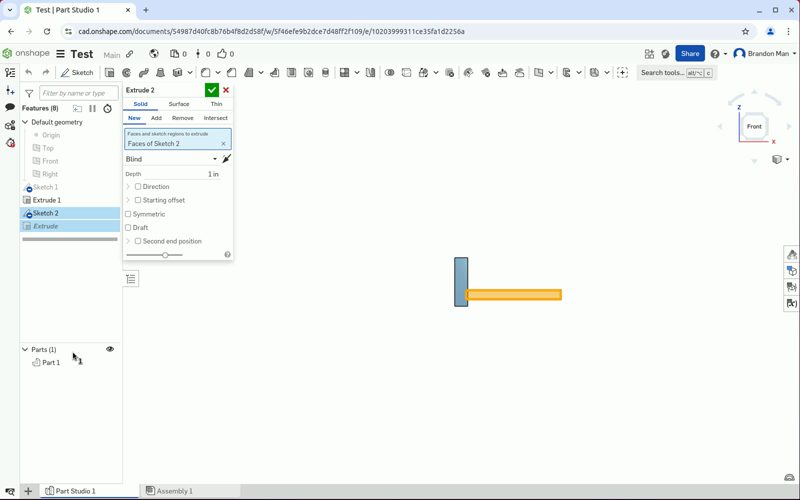
mouse_move(143, 106)
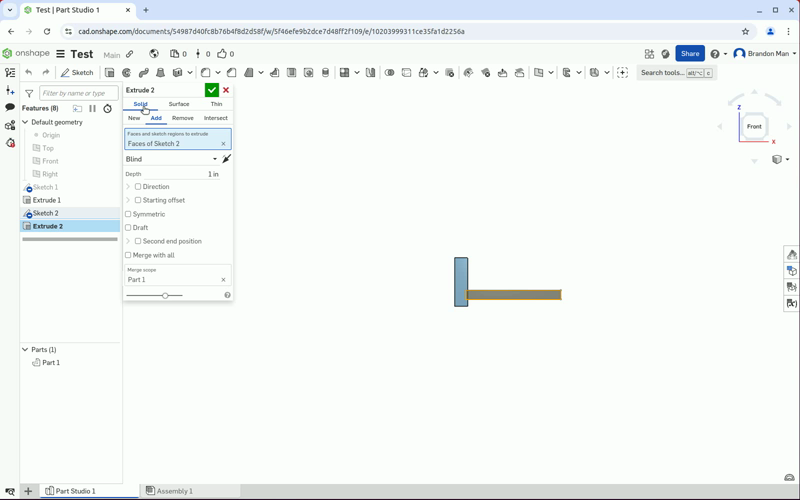
click(143, 106)
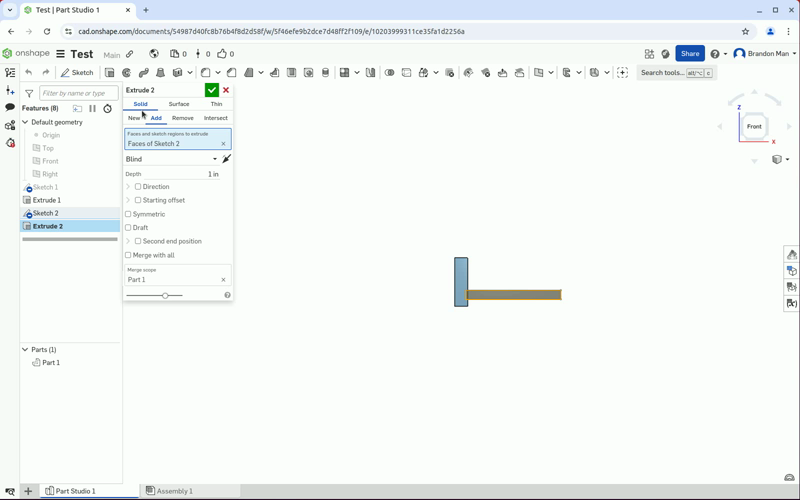
mouse_move(137, 120)
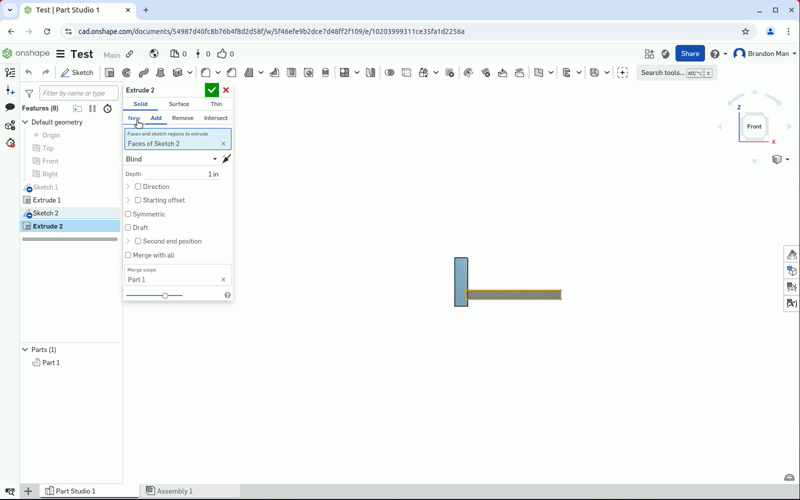
click(137, 120)
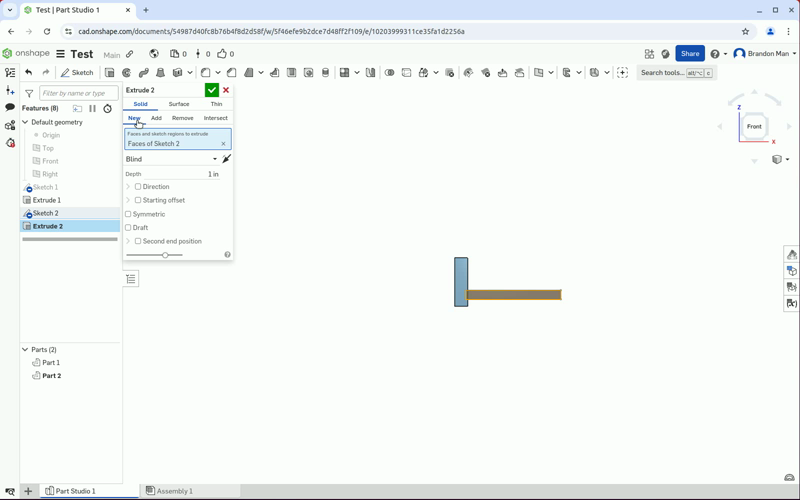
key(tab, 4)
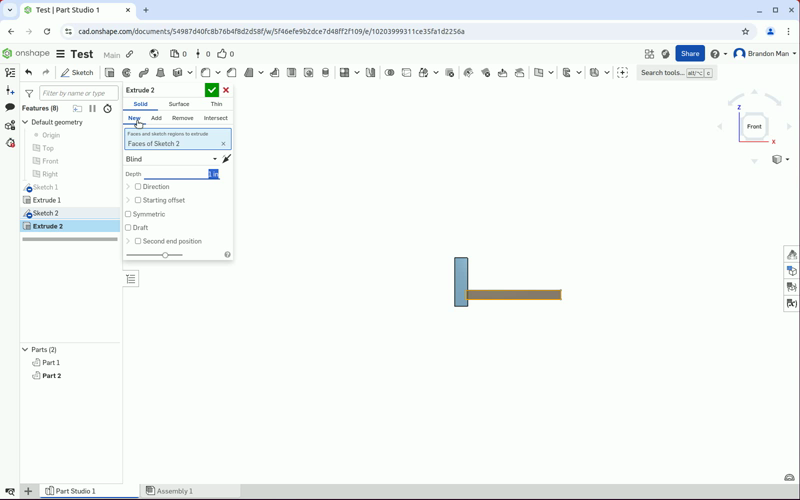
text(1.685)
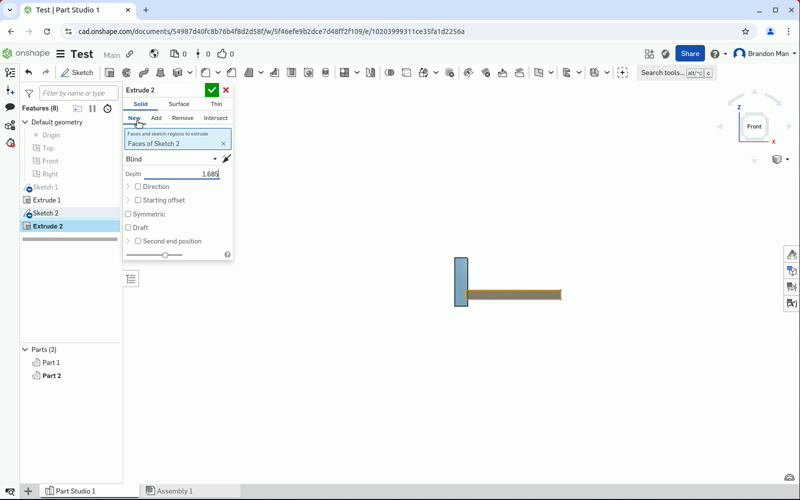
key(enter)
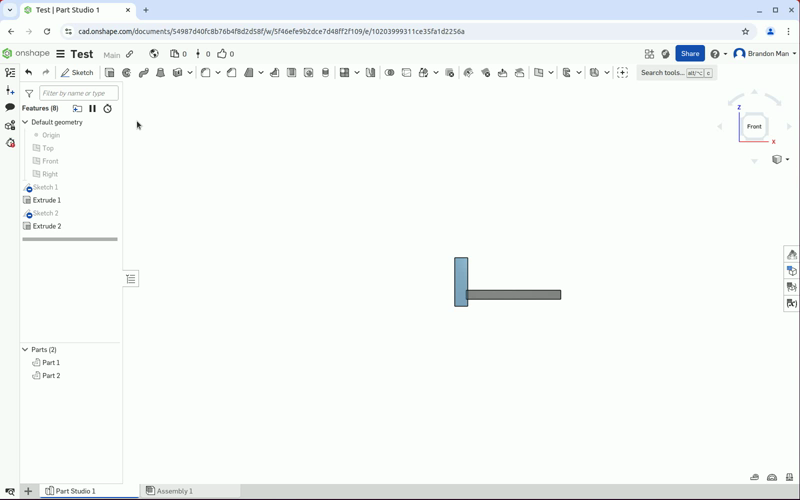
key(shift+h)
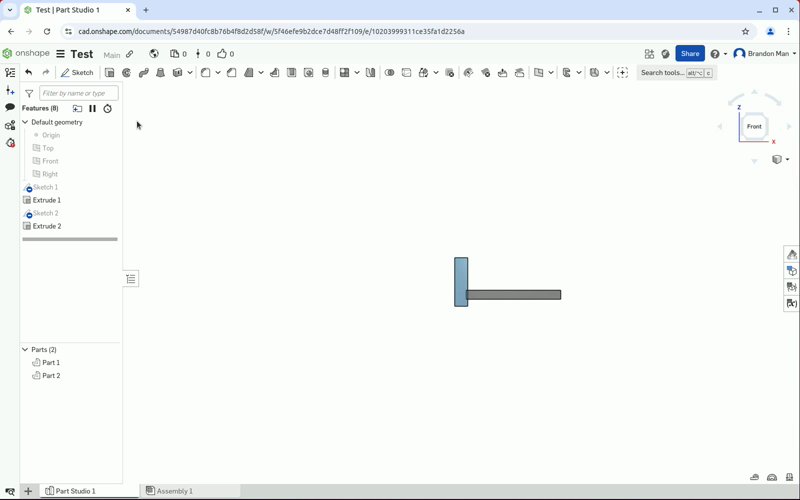
key(shift+h)
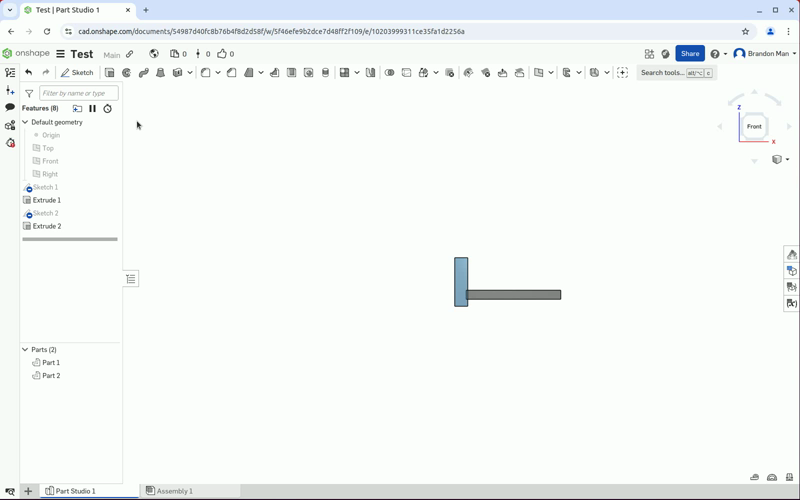
mouse_move(73, 189)
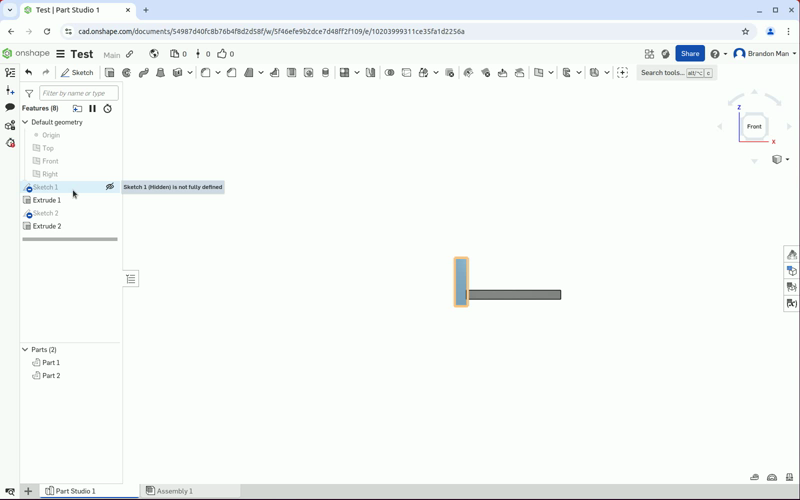
click(73, 189)
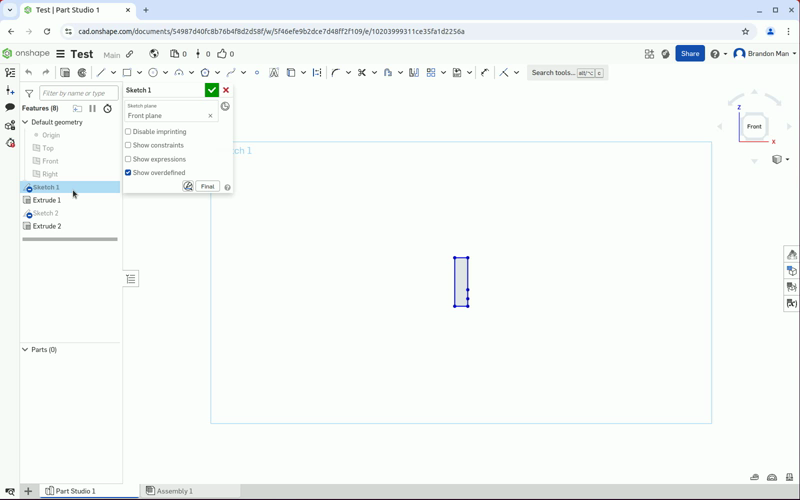
mouse_move(229, 92)
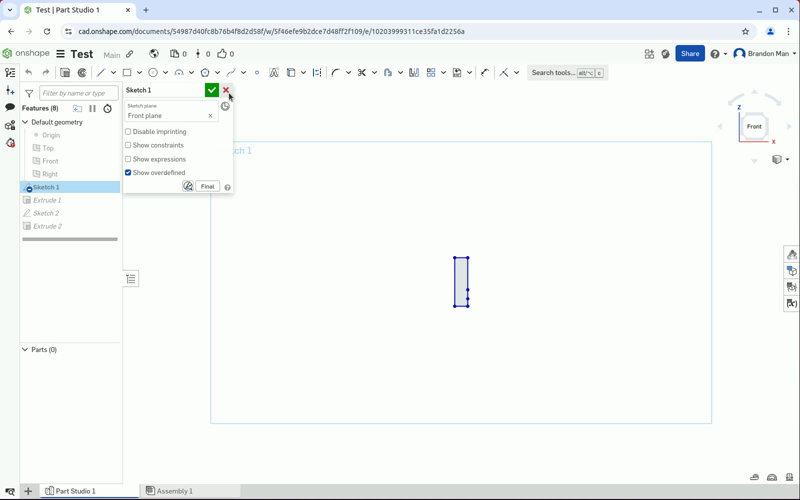
click(229, 92)
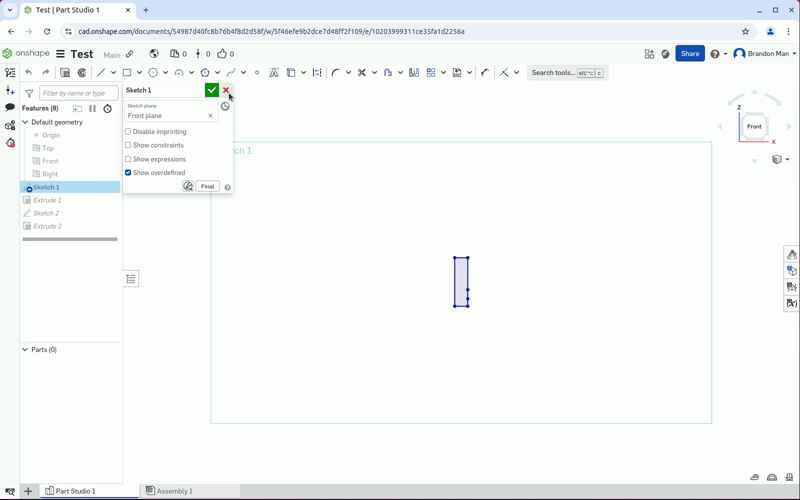
key(shift+s)
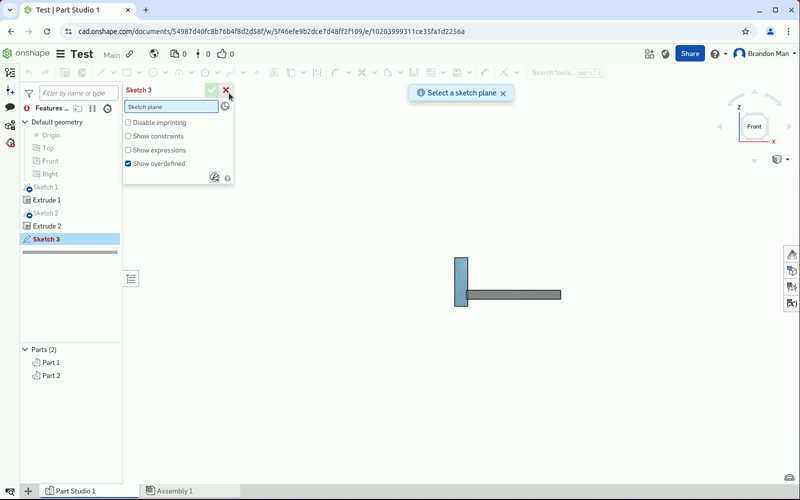
mouse_move(73, 163)
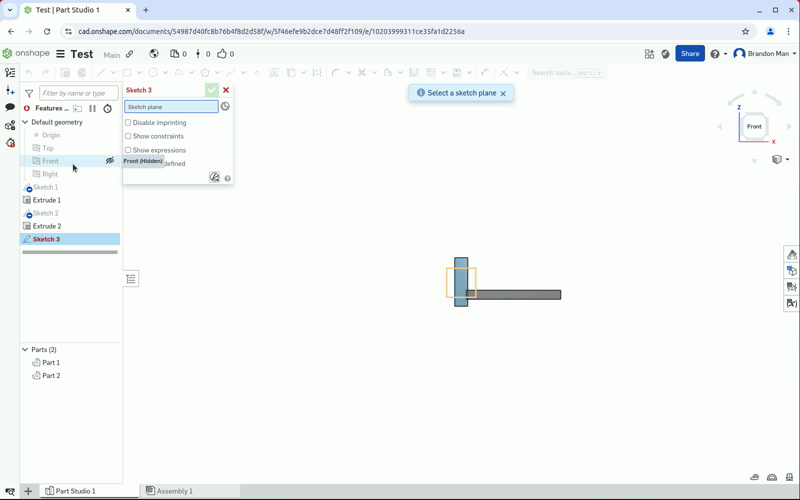
click(73, 163)
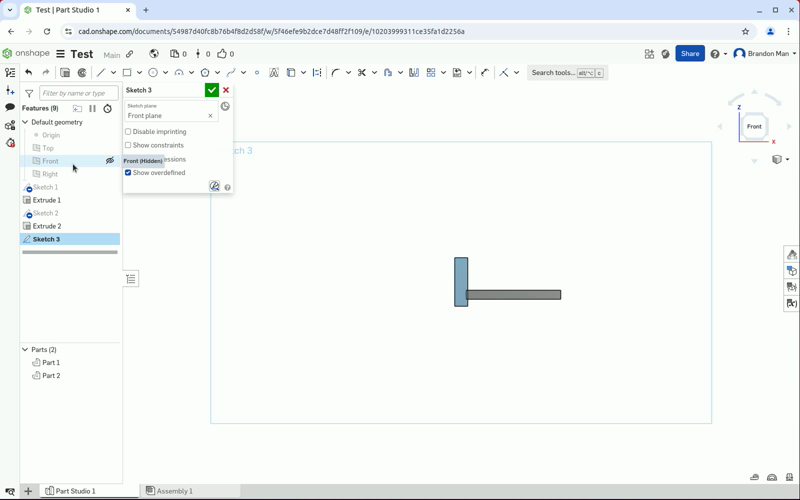
mouse_move(73, 352)
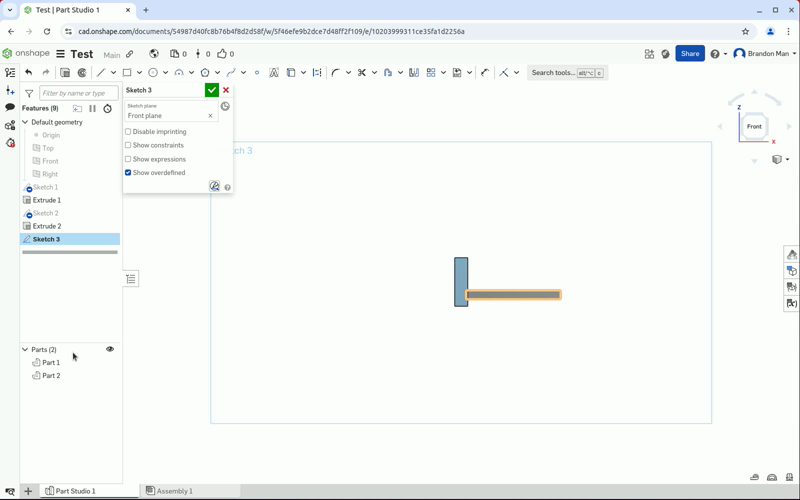
key(y)
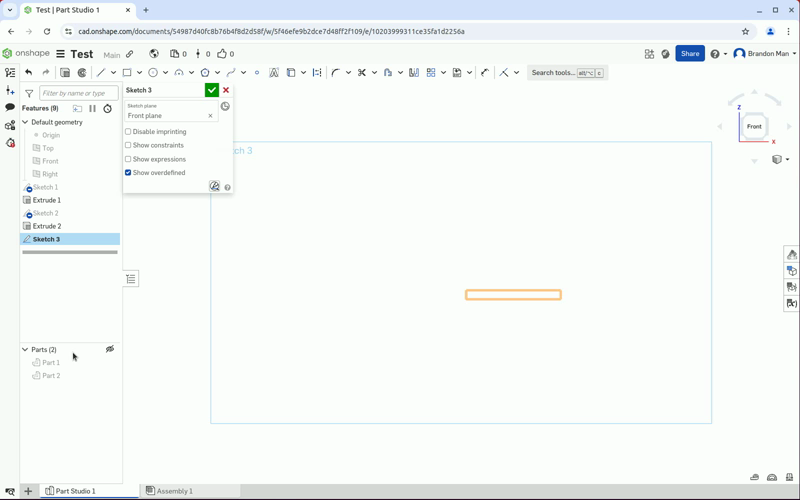
key(l)
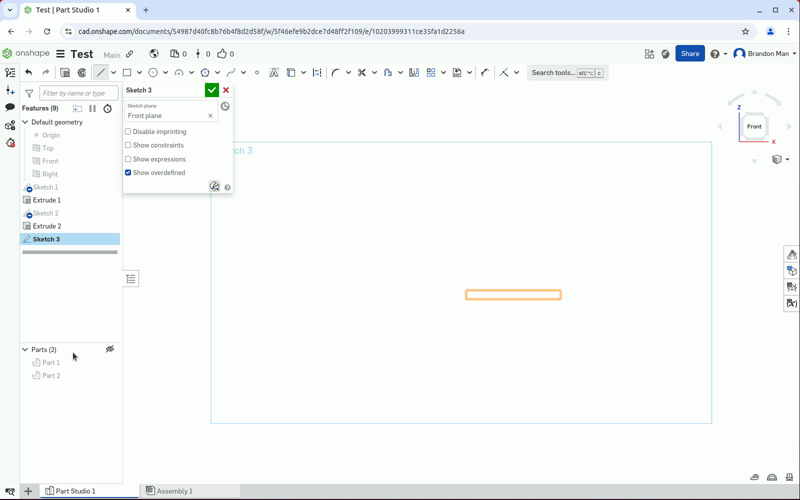
key_down(shift)
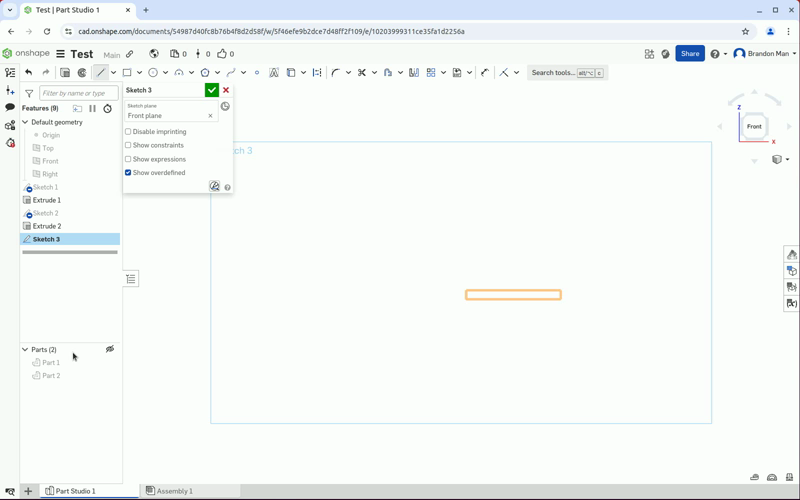
mouse_move(560, 306)
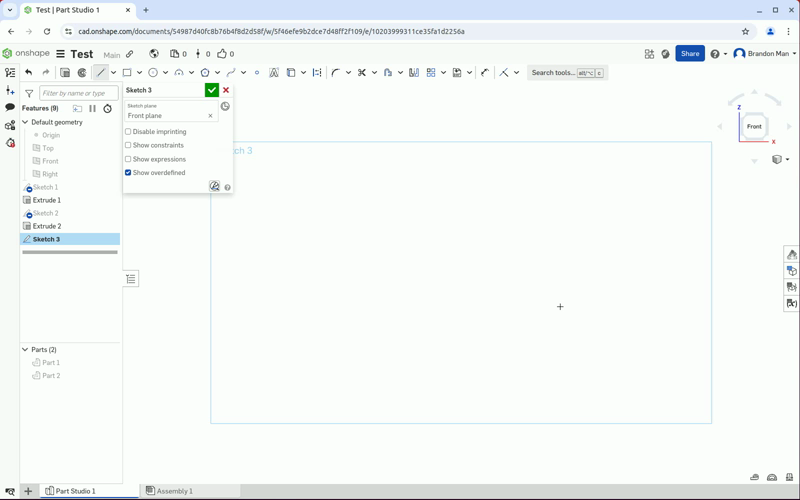
click(560, 306)
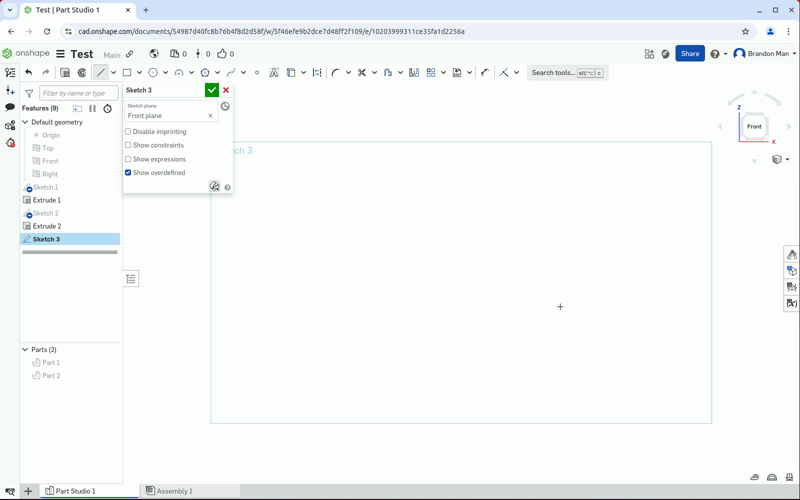
key_up(shift)
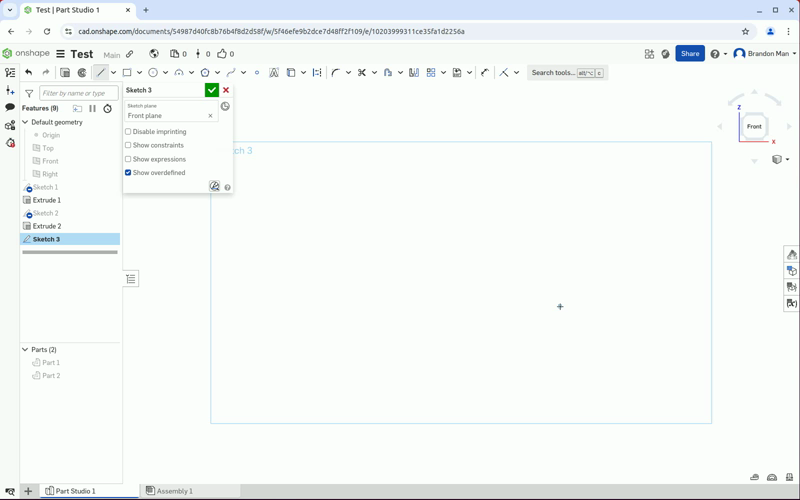
key_down(shift)
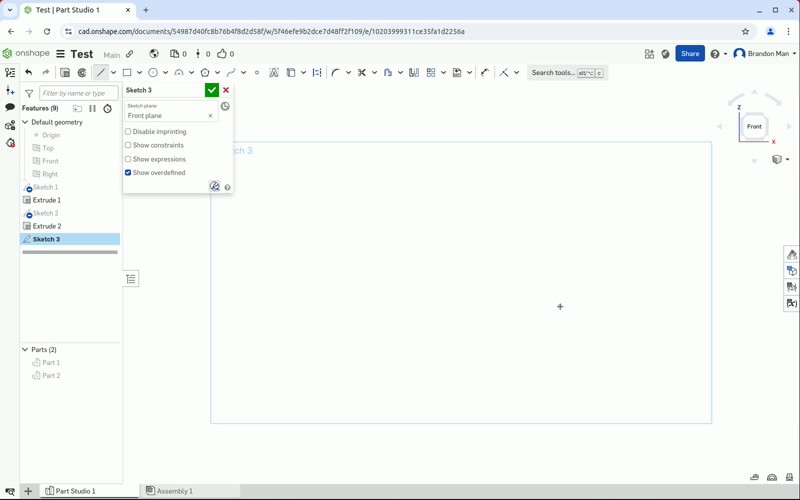
mouse_move(589, 306)
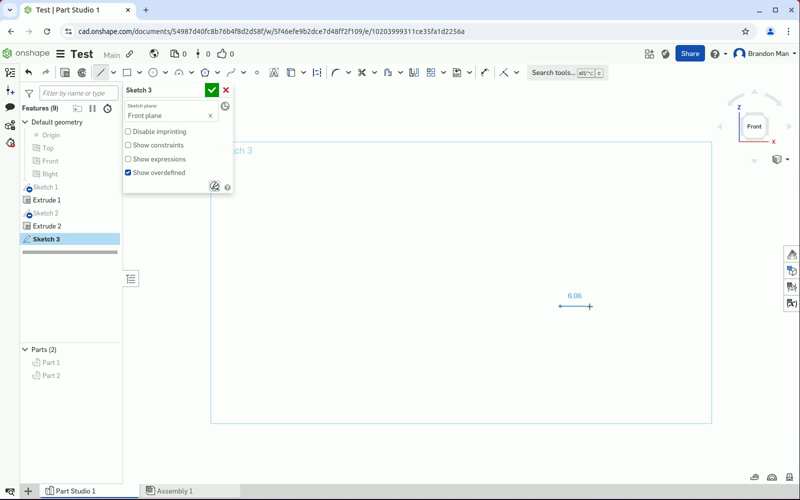
mouse_move(573, 306)
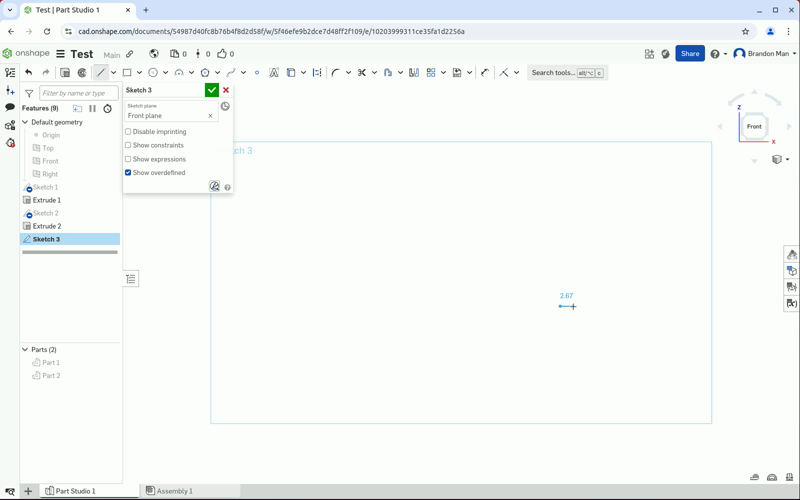
click(573, 306)
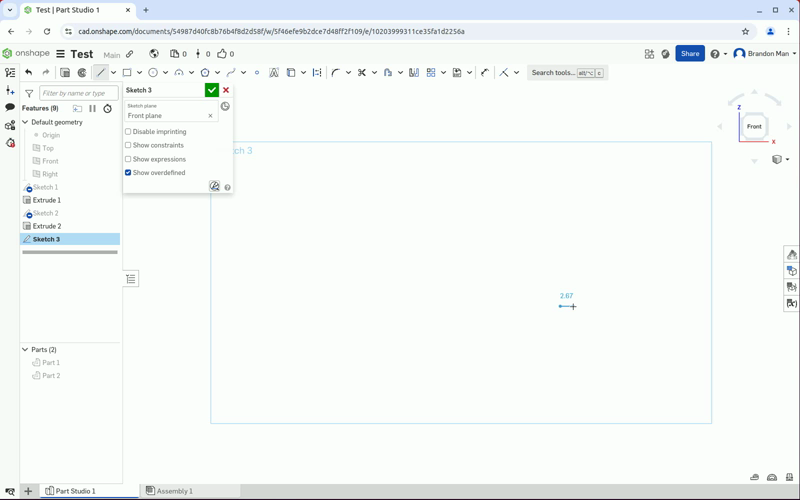
key_up(shift)
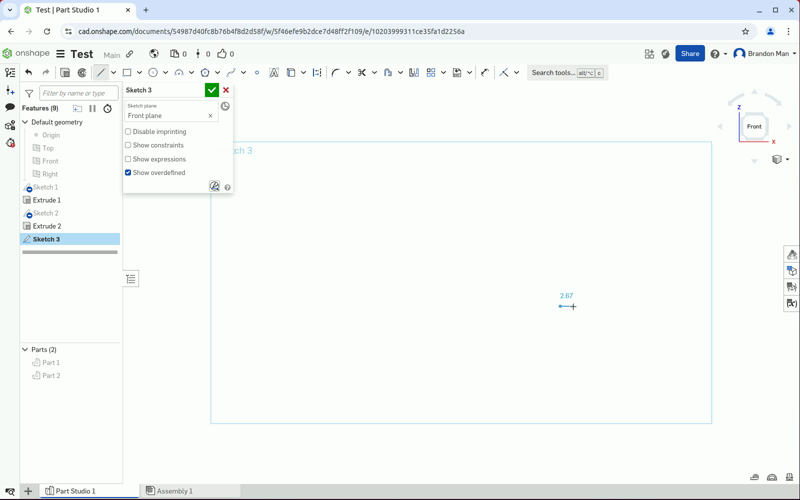
key_down(shift)
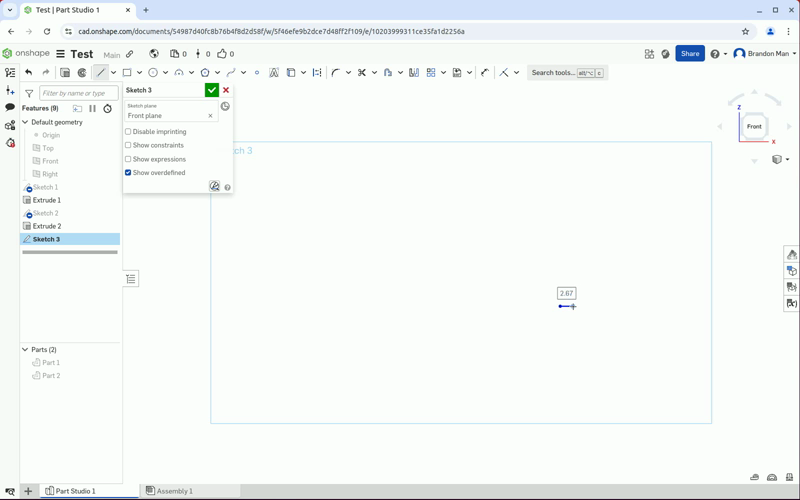
mouse_move(589, 306)
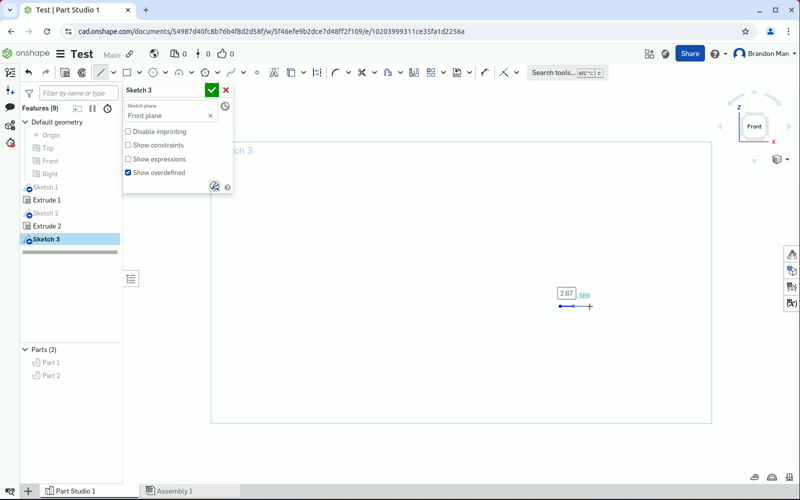
mouse_move(573, 277)
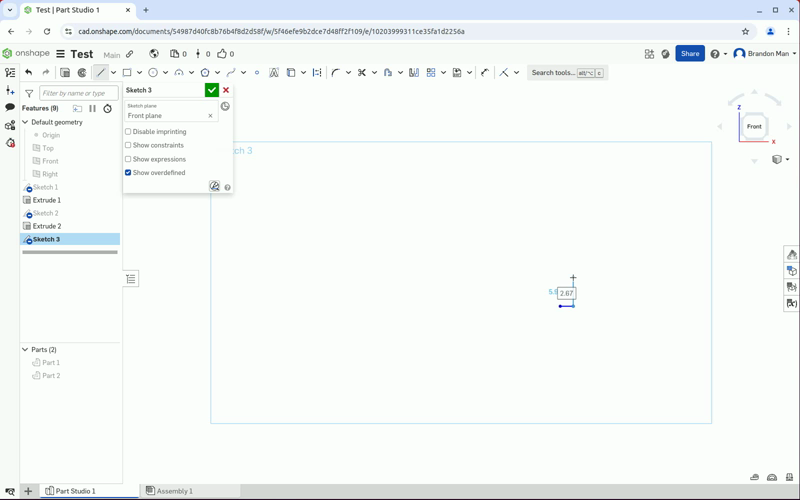
click(573, 277)
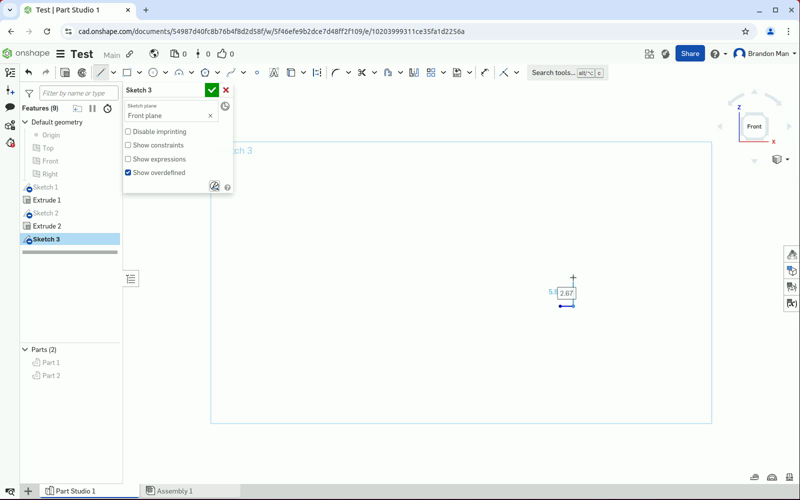
key_up(shift)
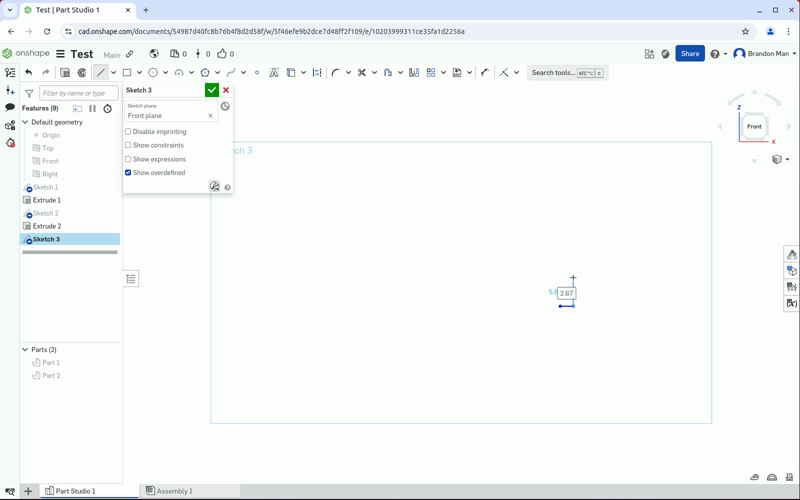
key_down(shift)
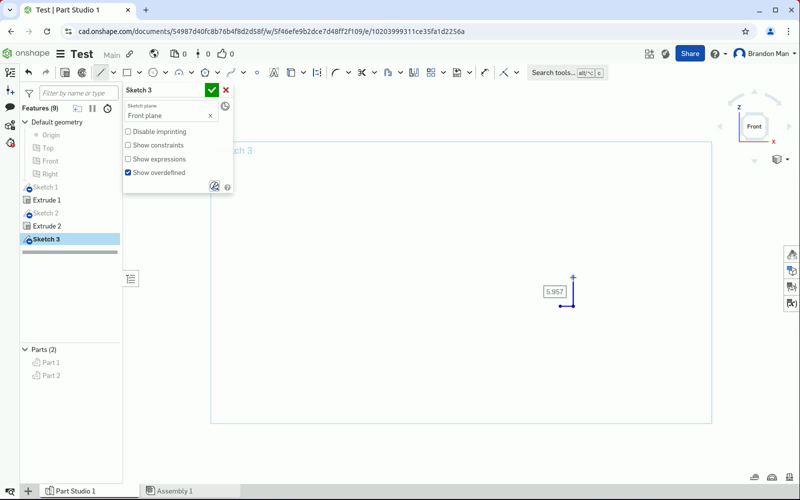
mouse_move(589, 277)
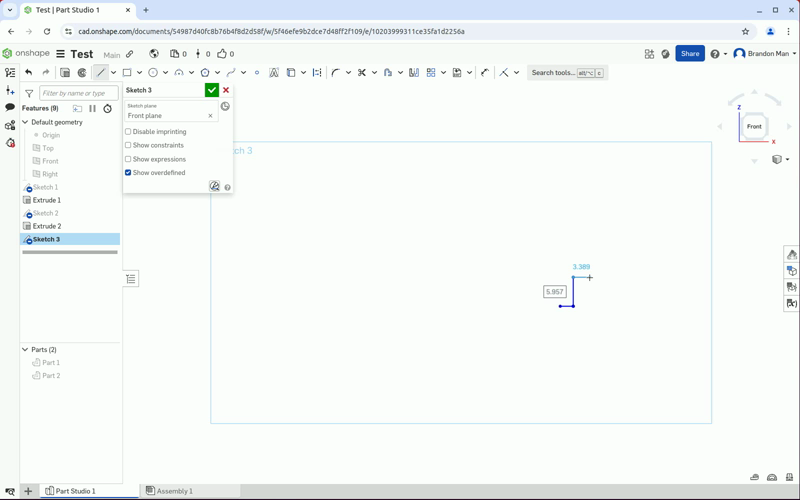
mouse_move(560, 277)
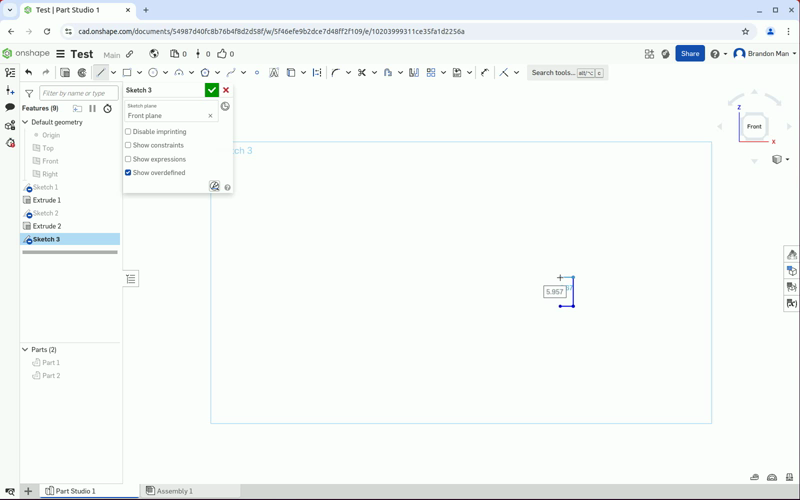
click(560, 277)
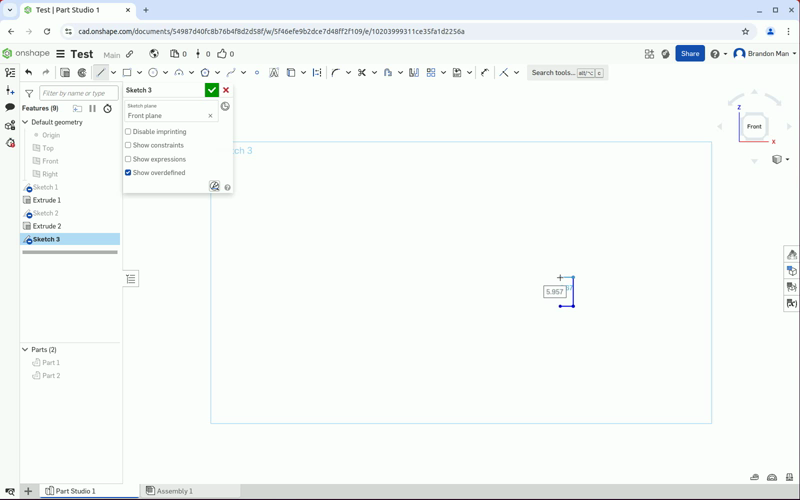
key_up(shift)
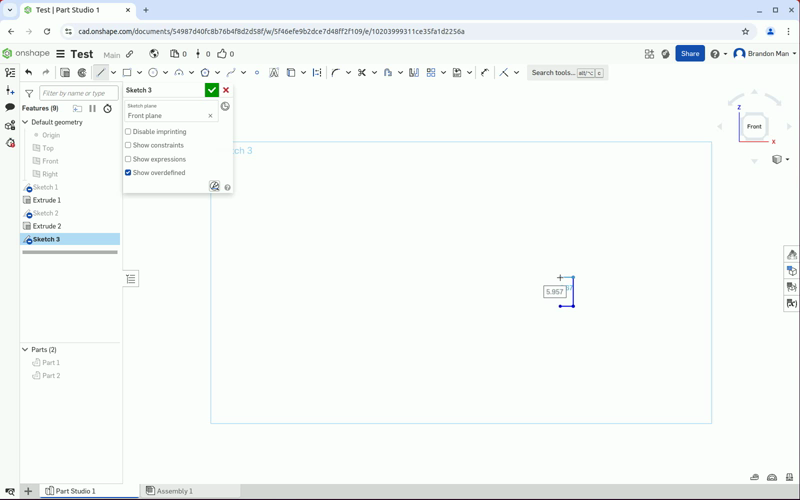
key_down(shift)
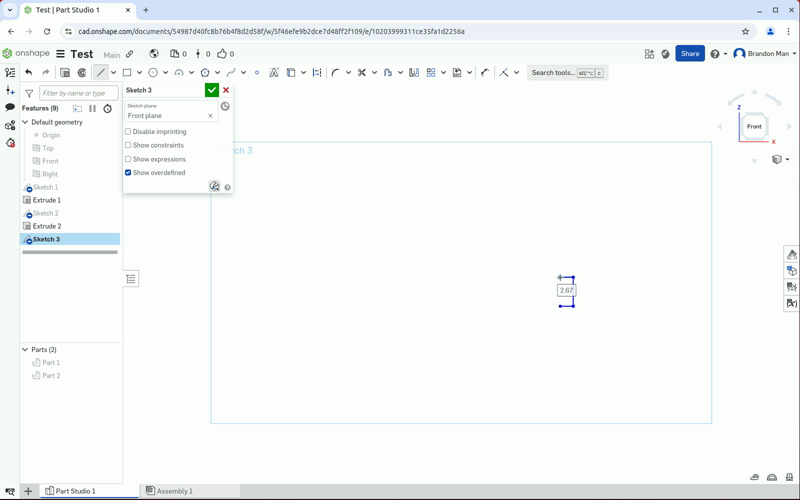
mouse_move(589, 277)
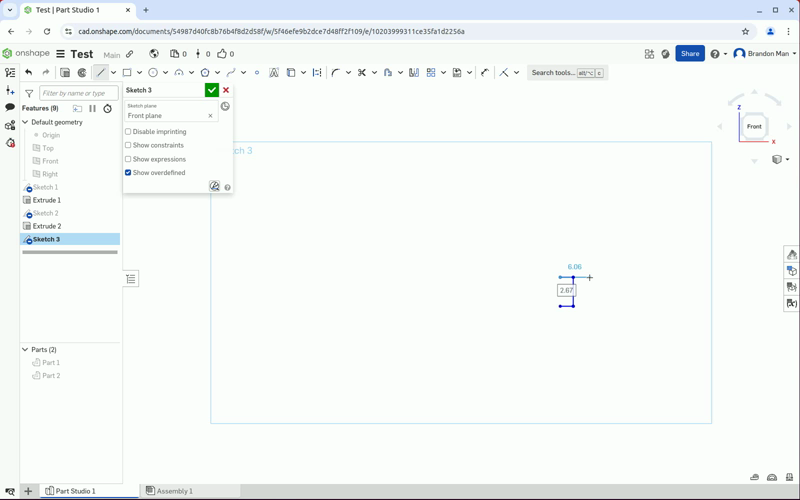
mouse_move(560, 289)
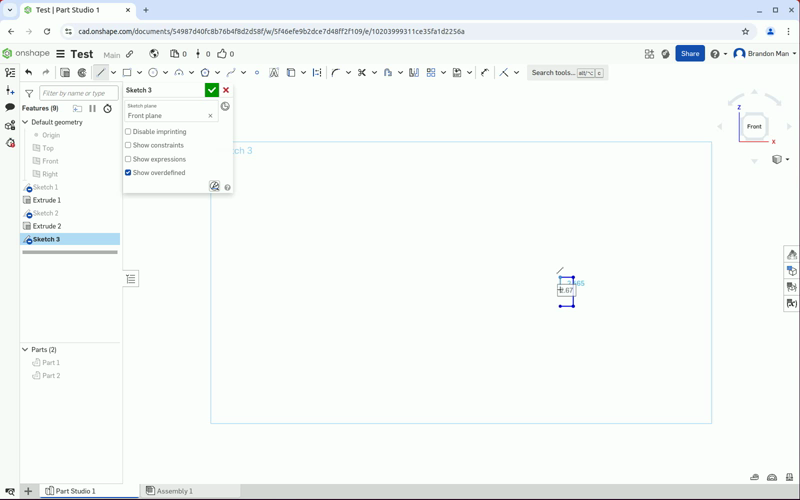
click(560, 289)
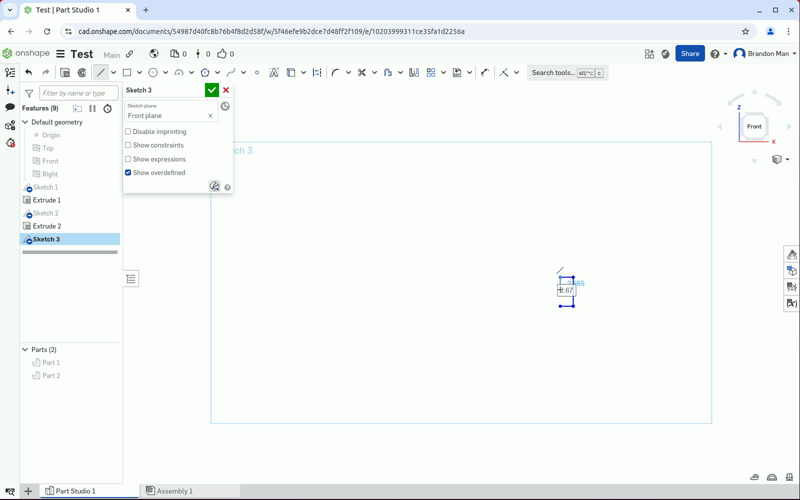
key_up(shift)
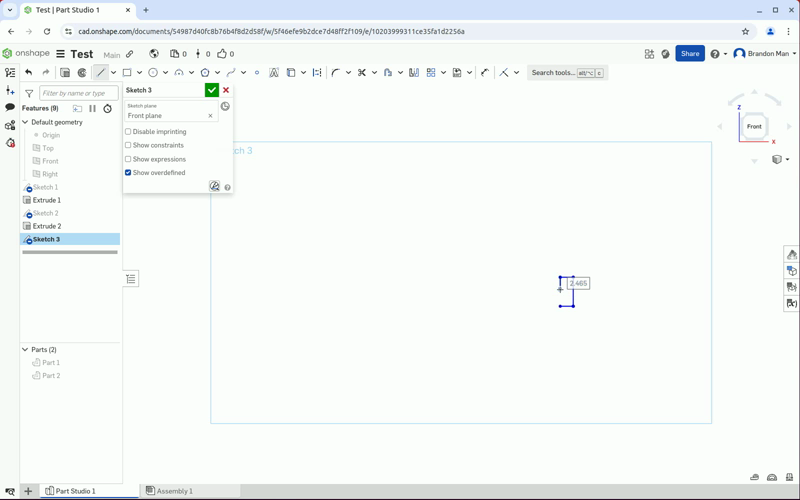
key_down(shift)
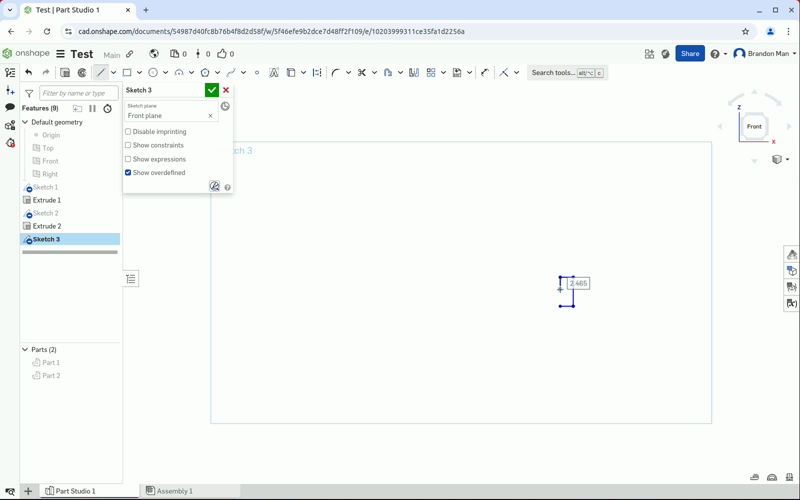
mouse_move(589, 289)
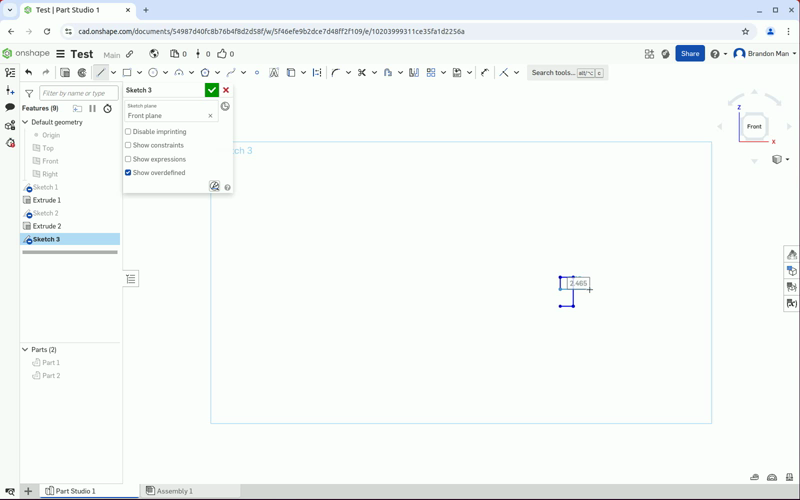
mouse_move(560, 298)
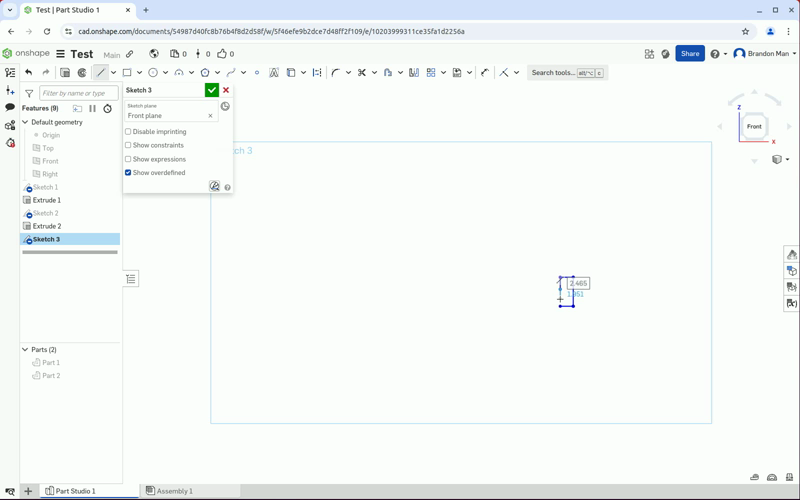
click(560, 298)
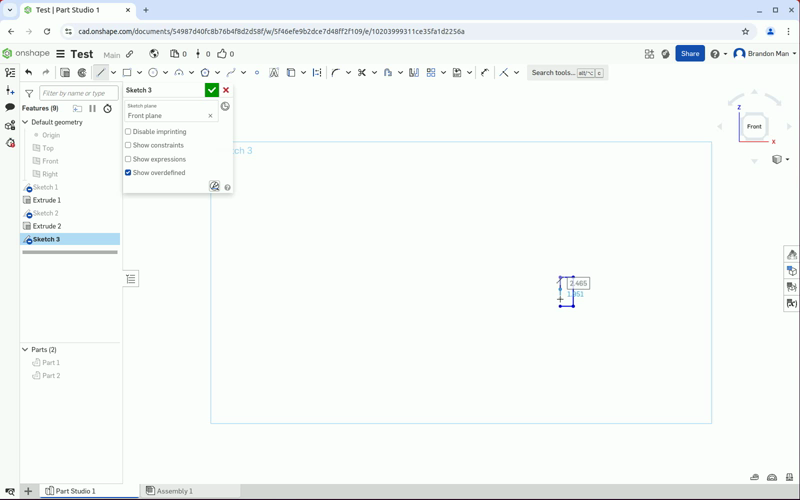
key_up(shift)
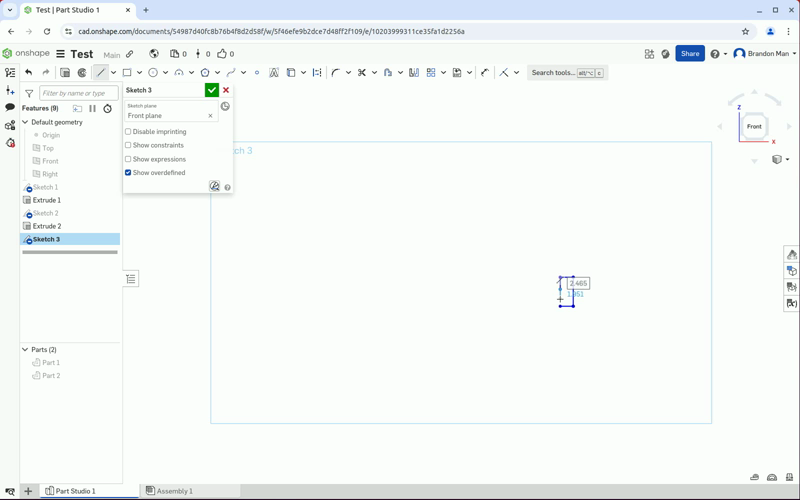
mouse_move(589, 298)
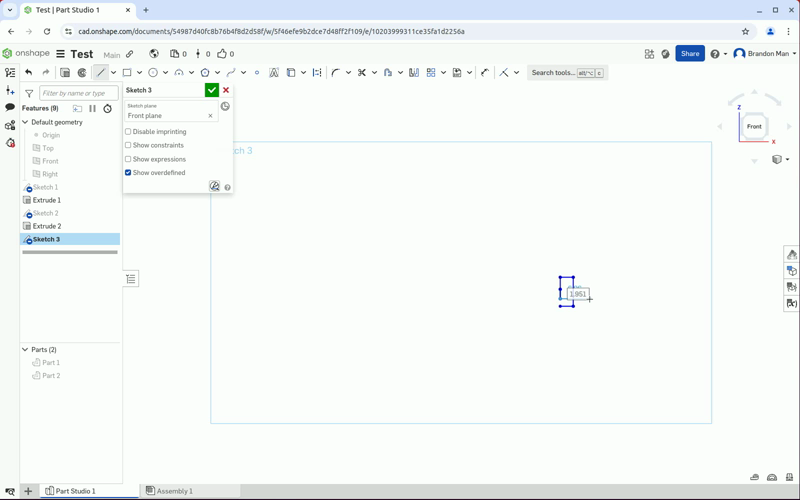
key_down(shift)
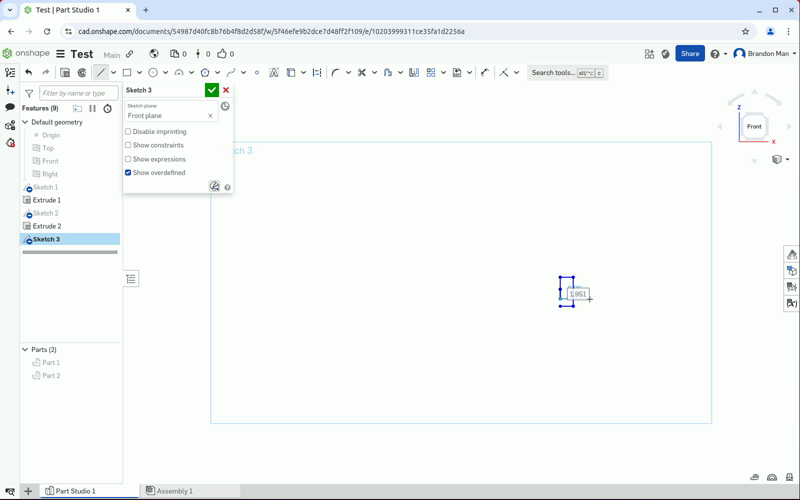
mouse_move(560, 306)
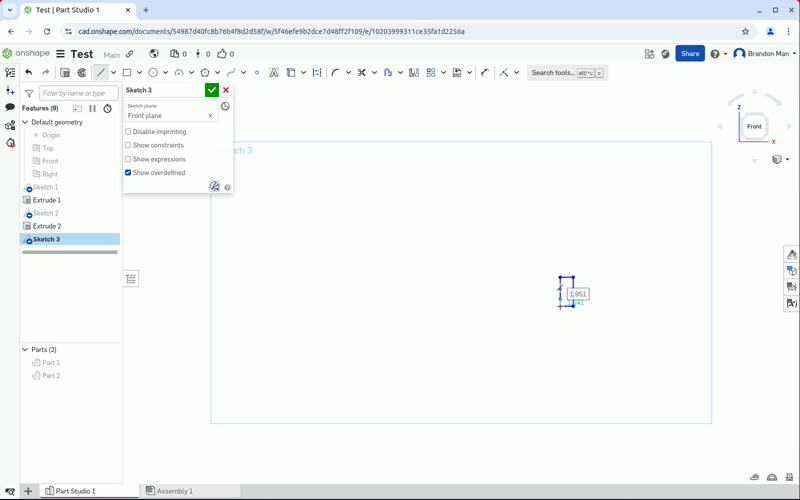
key_up(shift)
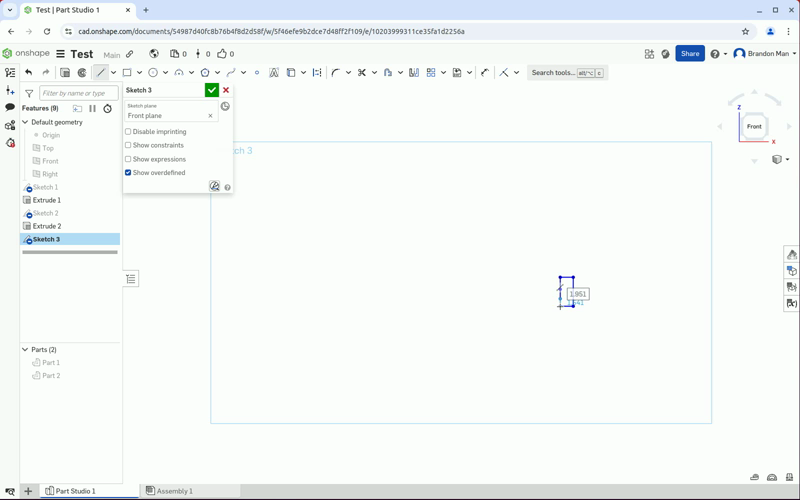
click(560, 306)
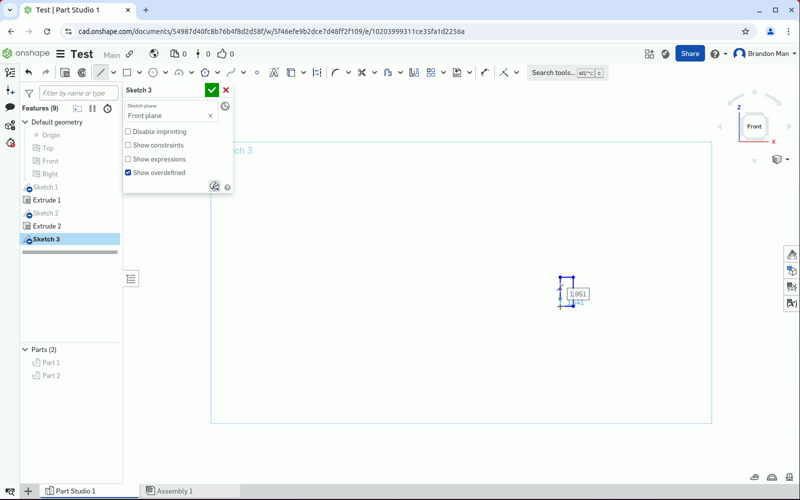
key(esc)
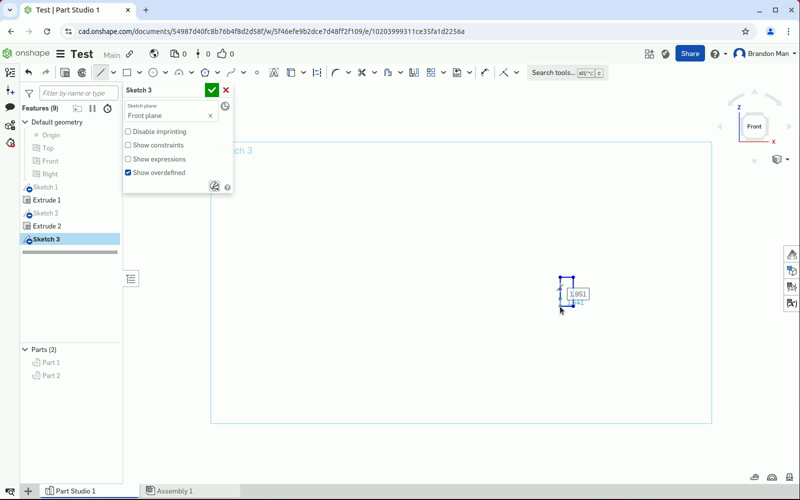
key(a)
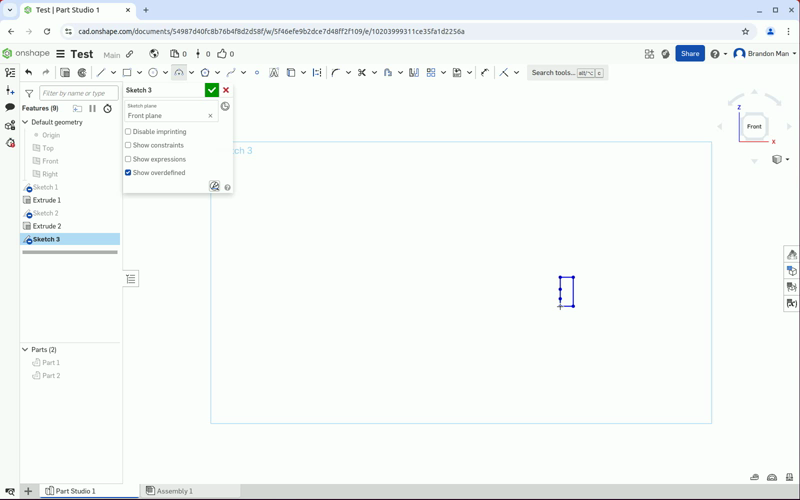
key_down(shift)
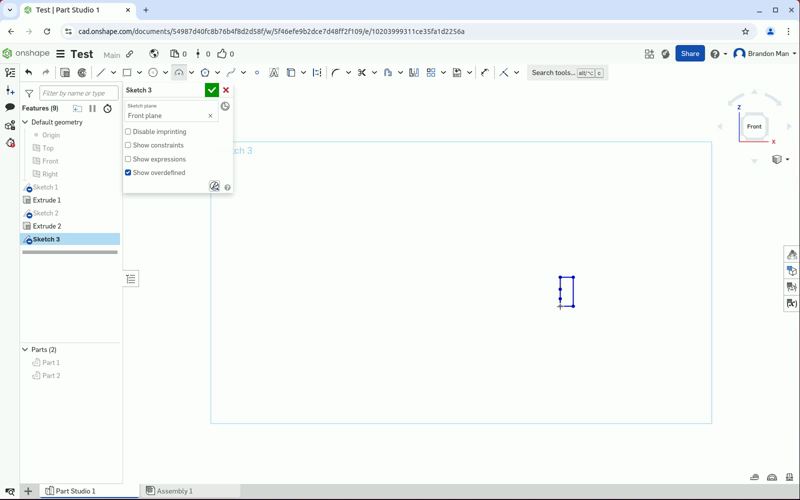
mouse_move(563, 300)
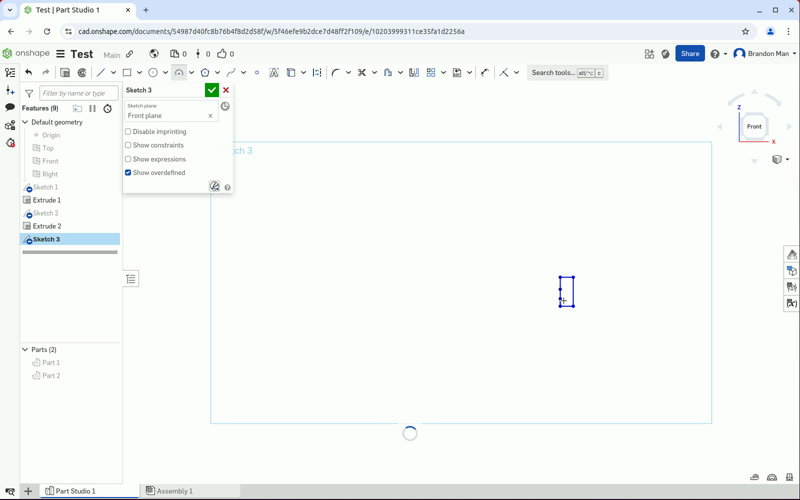
scroll(6)
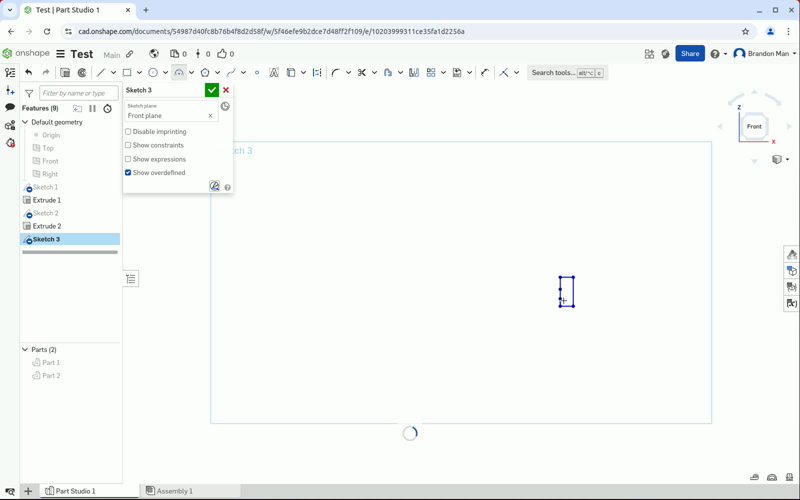
scroll(6)
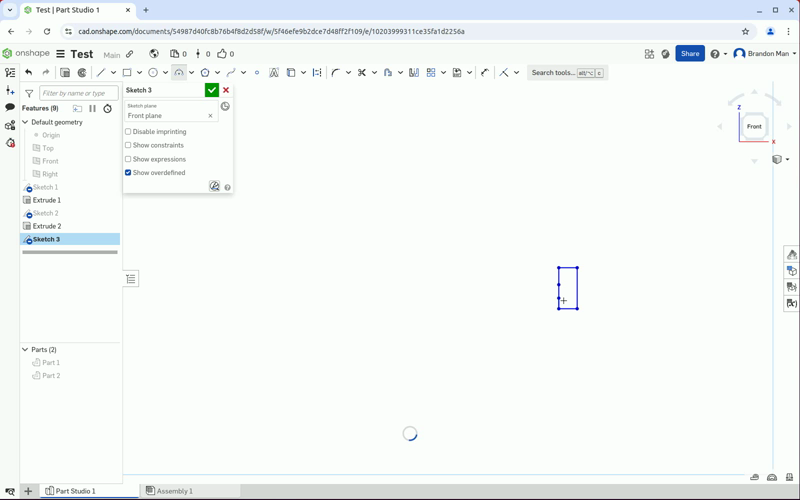
scroll(6)
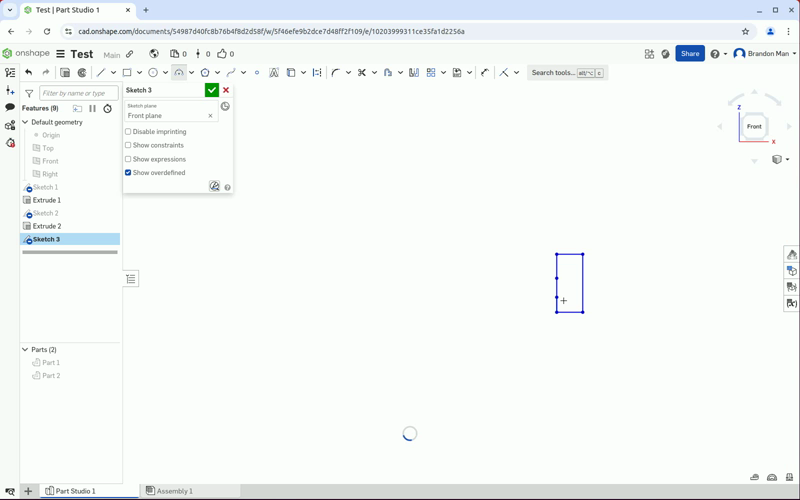
scroll(6)
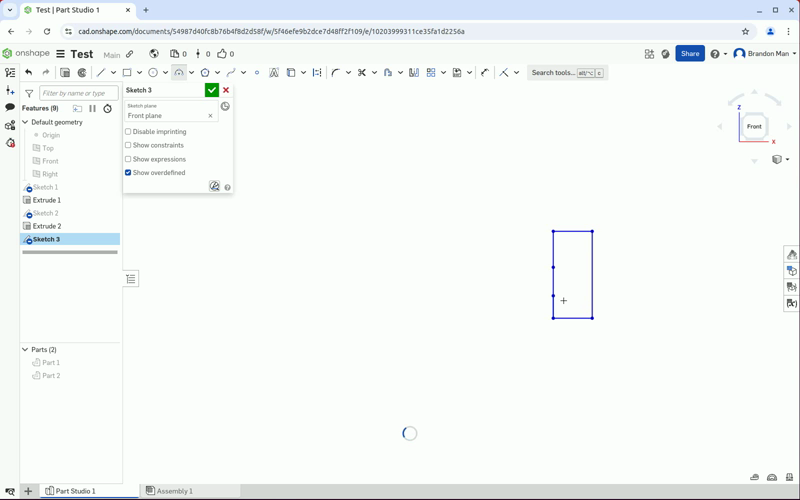
scroll(6)
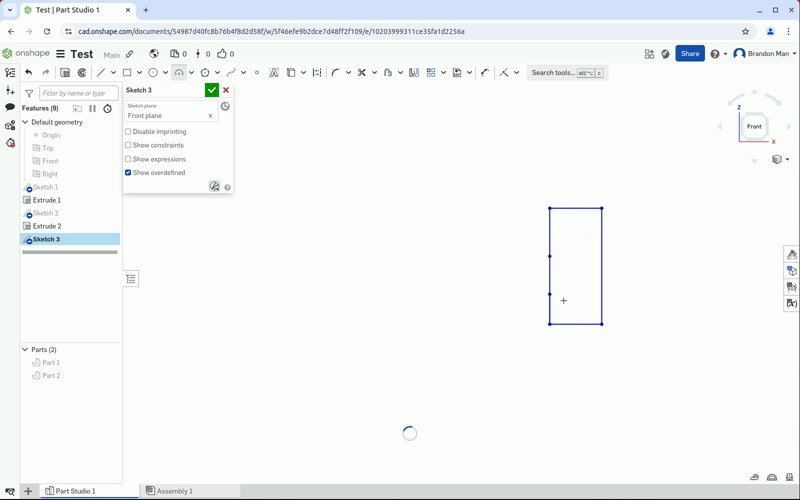
scroll(6)
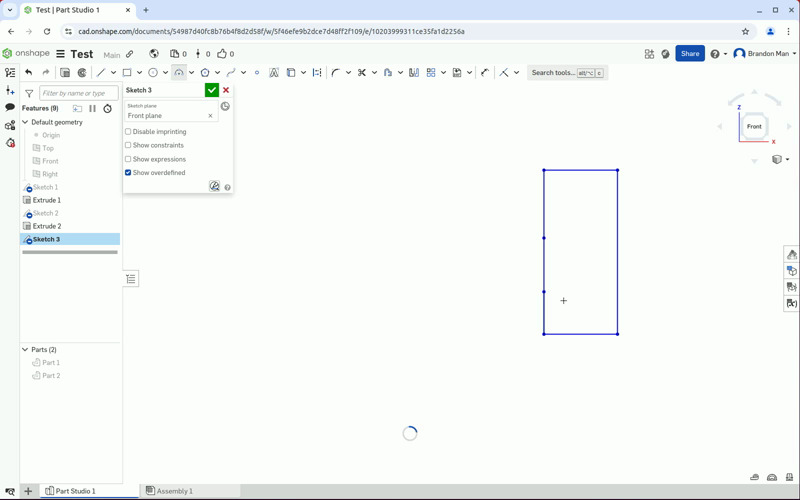
scroll(6)
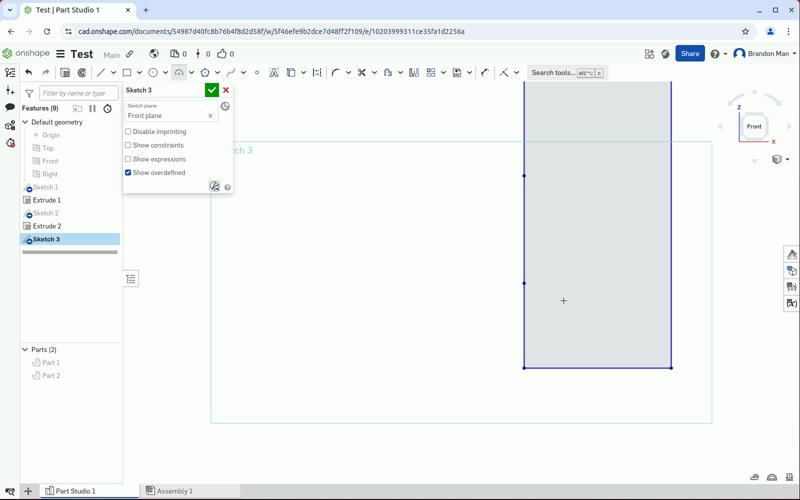
click(563, 300)
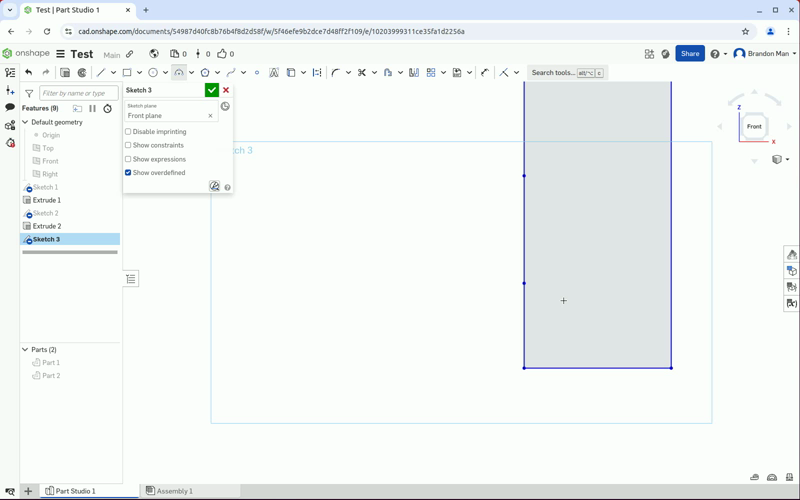
scroll(-6)
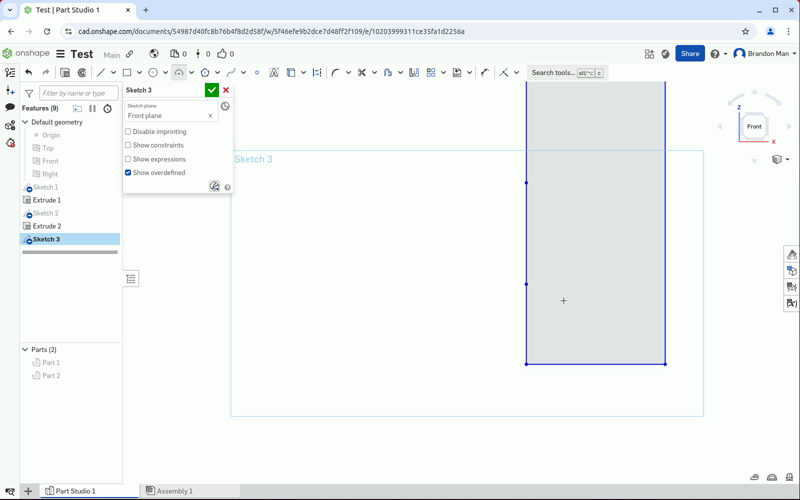
scroll(-6)
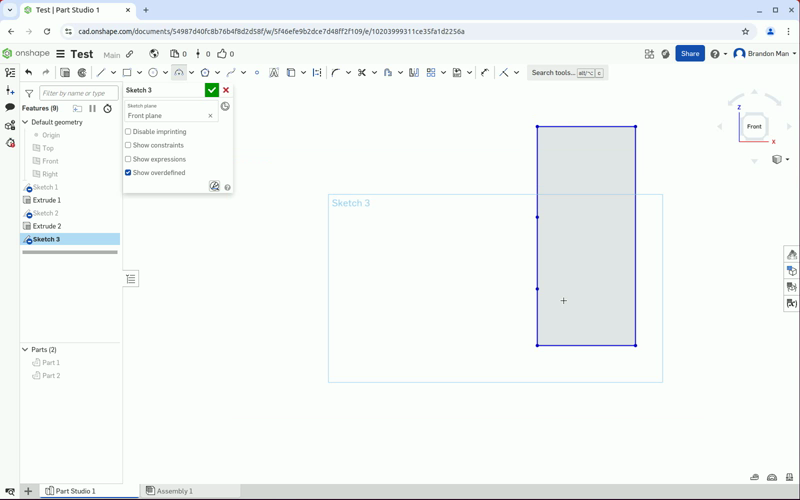
scroll(-6)
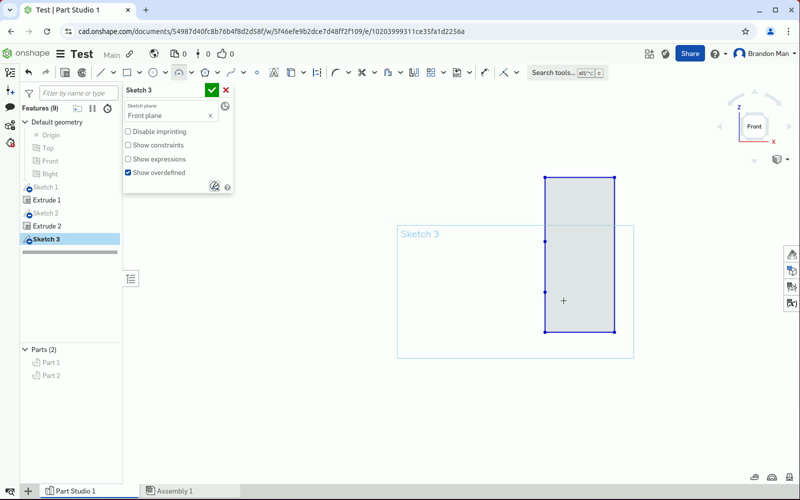
scroll(-6)
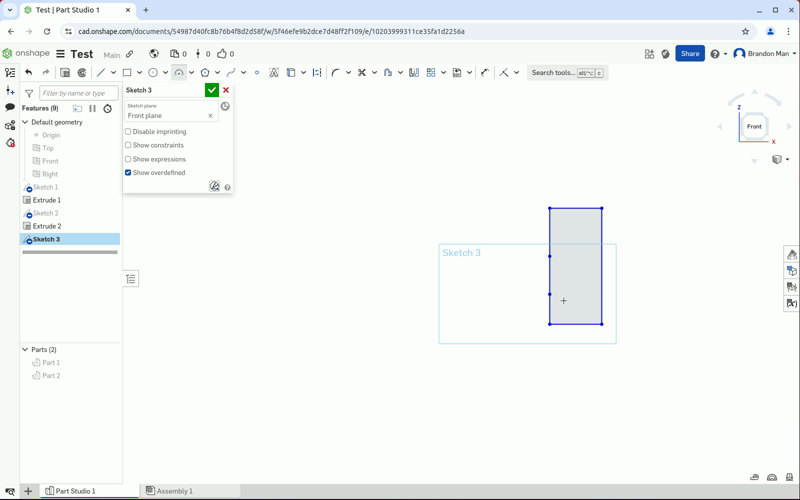
scroll(-6)
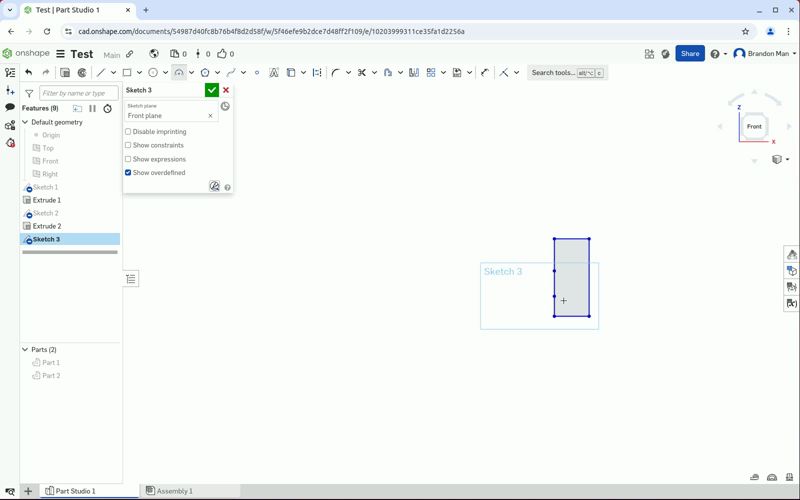
scroll(-6)
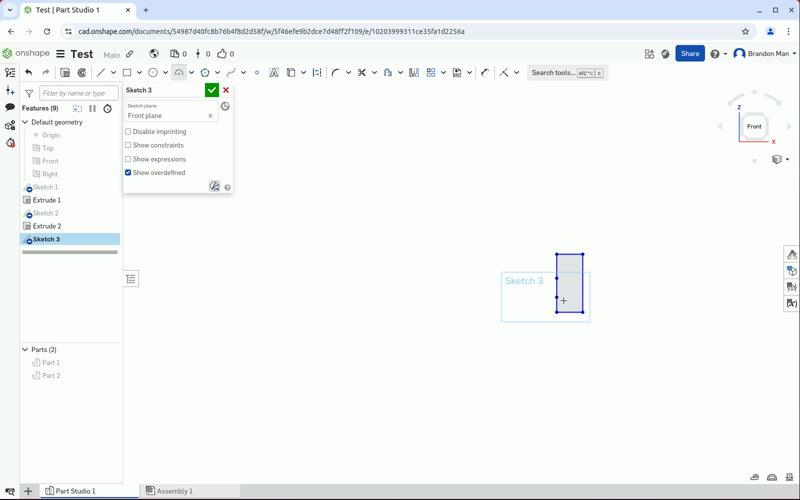
scroll(-6)
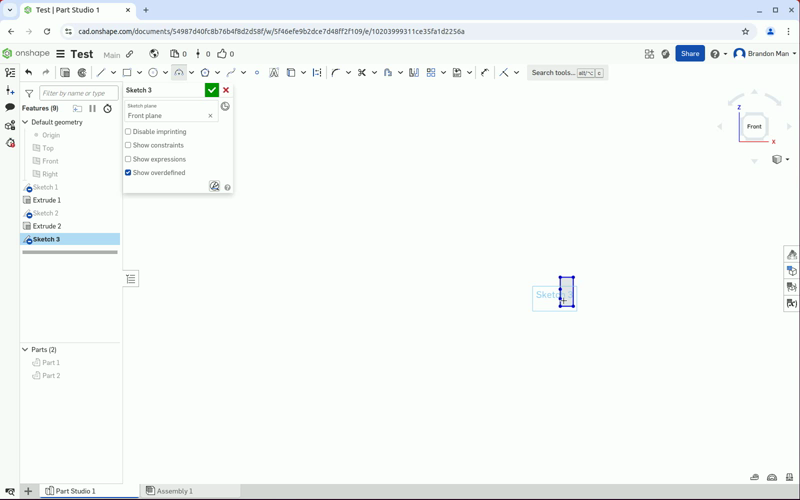
key_up(shift)
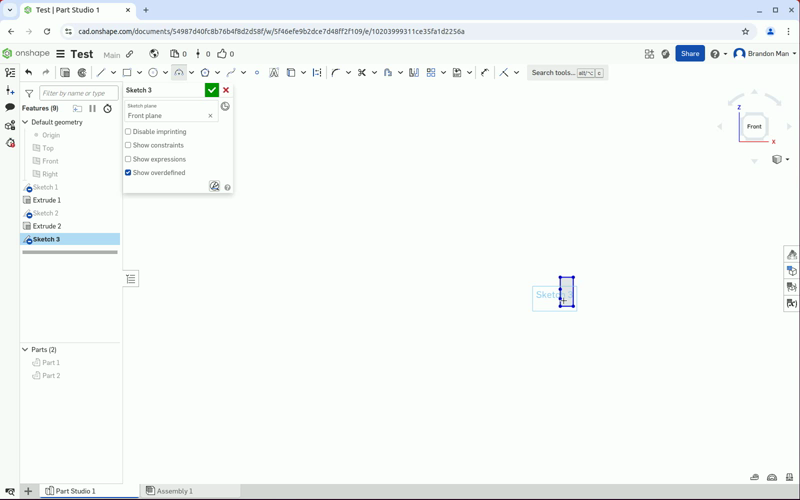
key_down(shift)
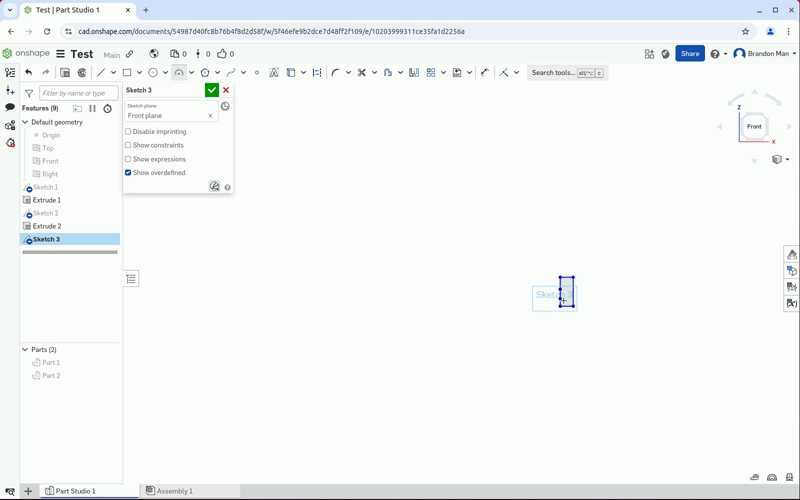
mouse_move(570, 300)
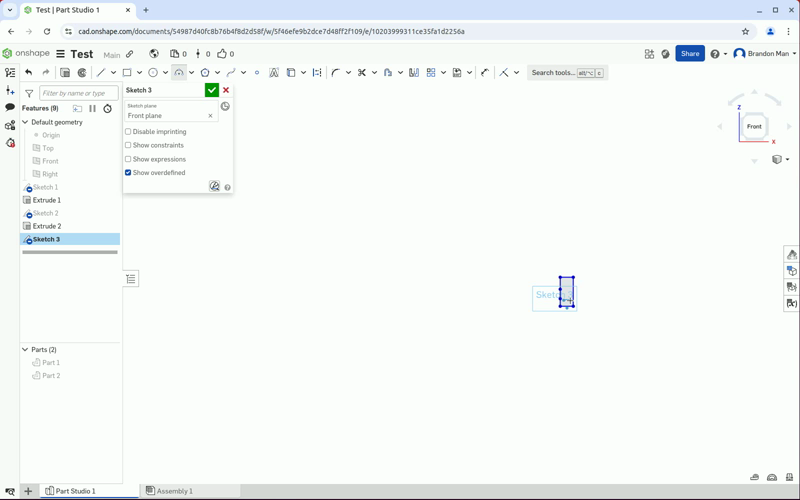
scroll(6)
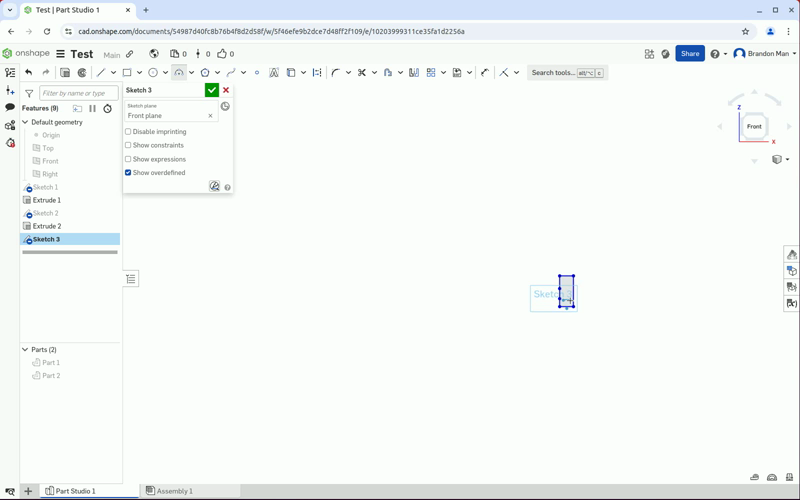
scroll(6)
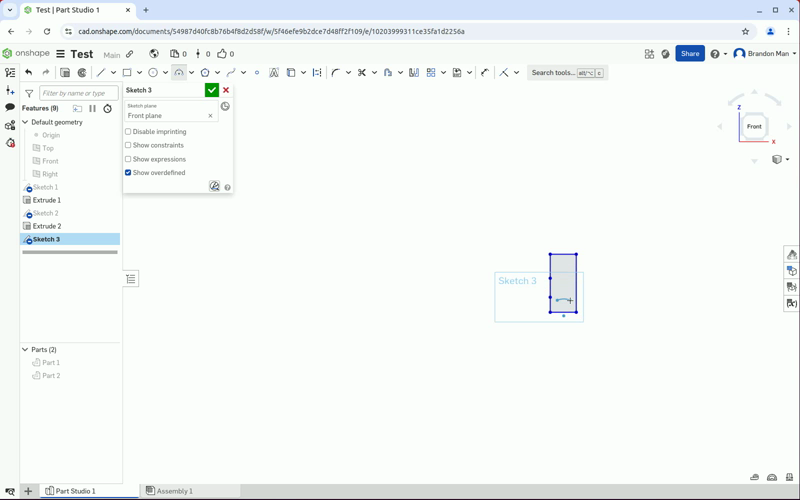
scroll(6)
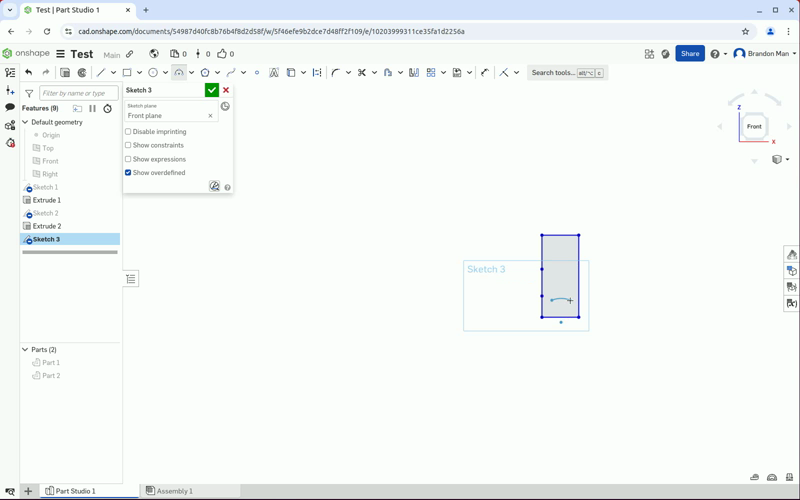
scroll(6)
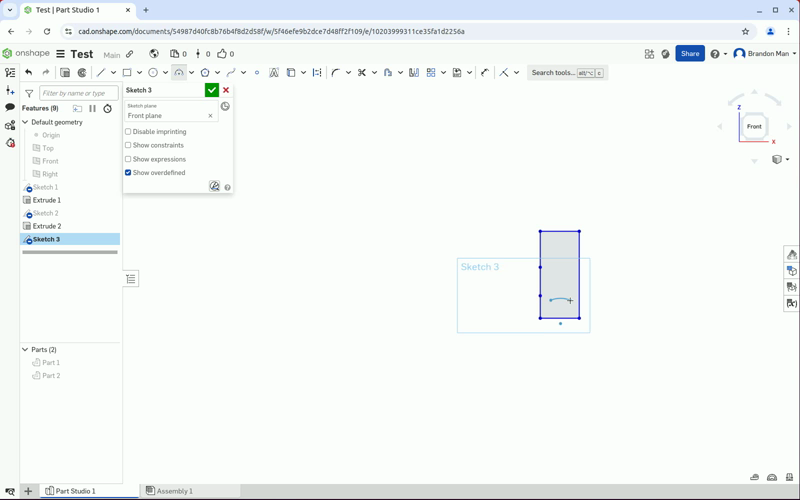
scroll(6)
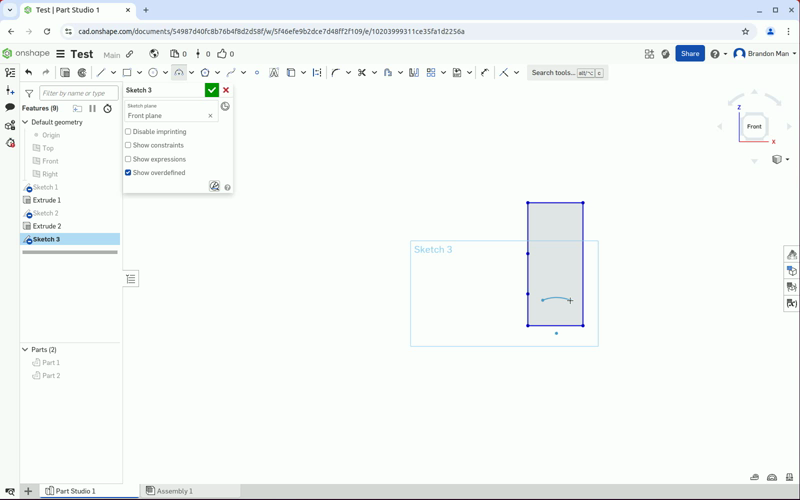
scroll(6)
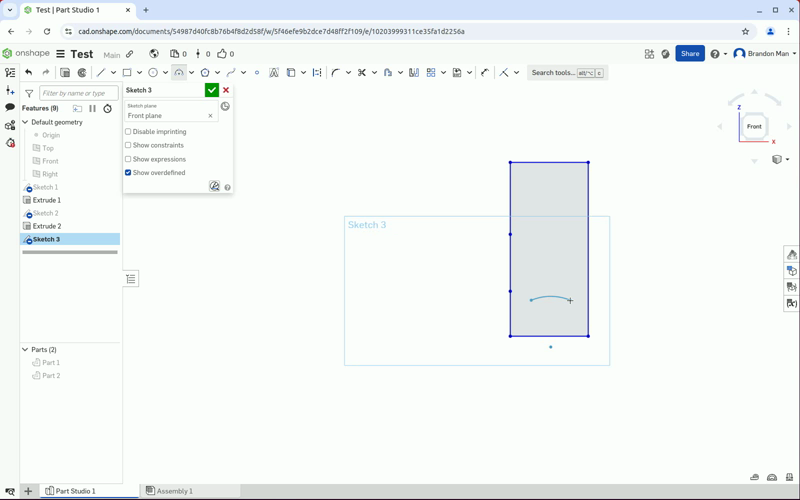
scroll(6)
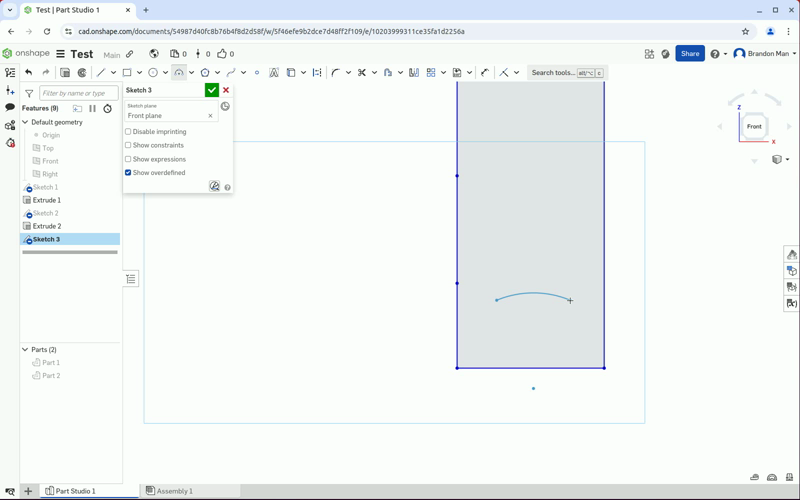
click(570, 300)
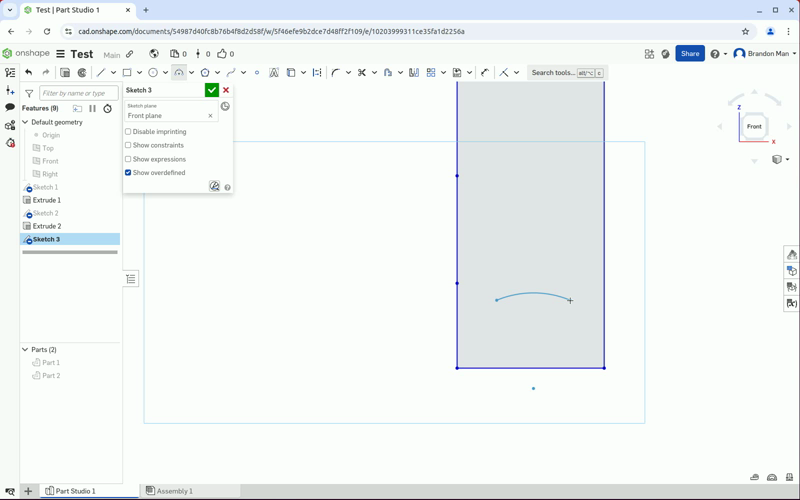
scroll(-6)
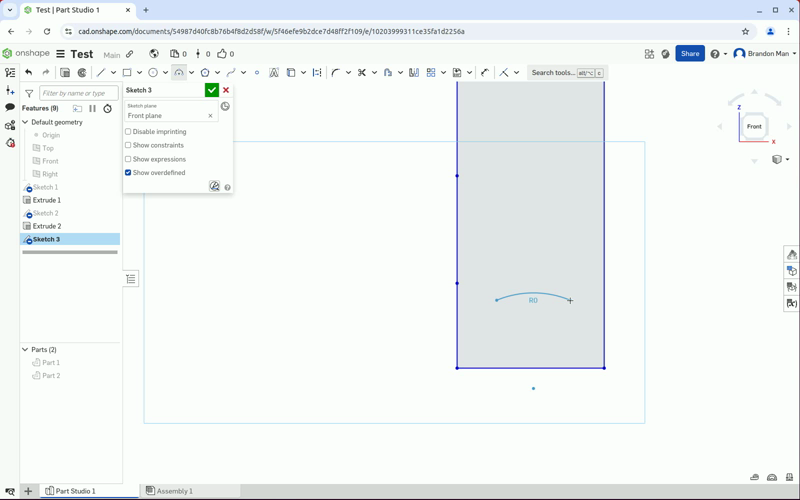
scroll(-6)
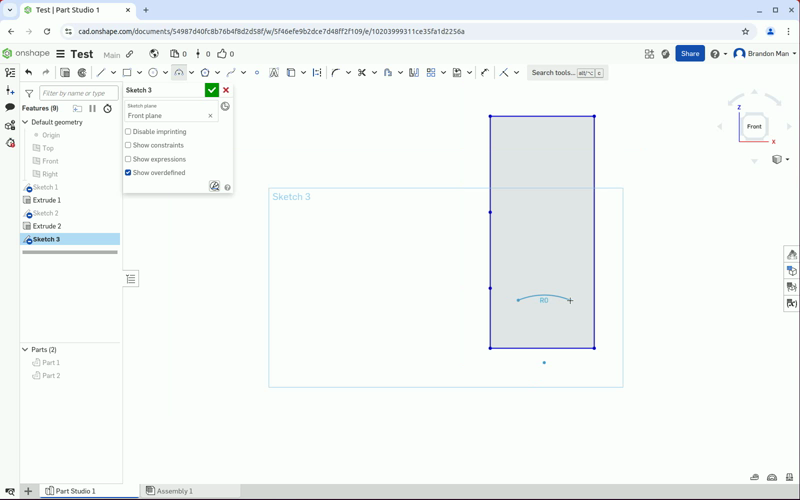
scroll(-6)
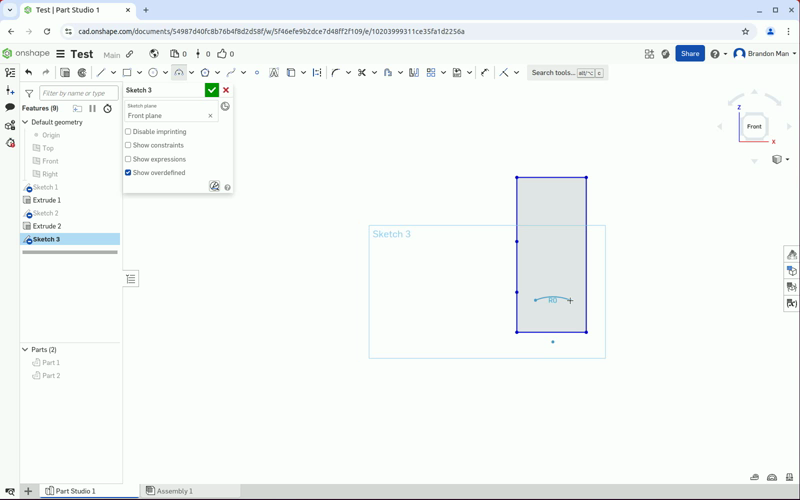
scroll(-6)
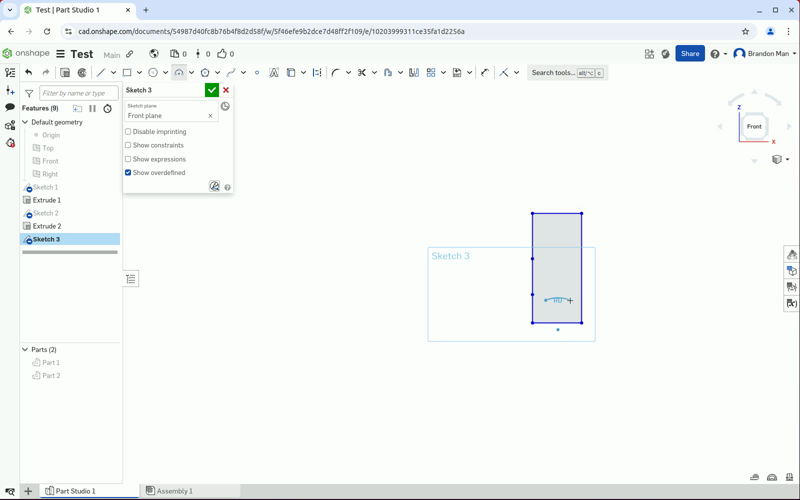
scroll(-6)
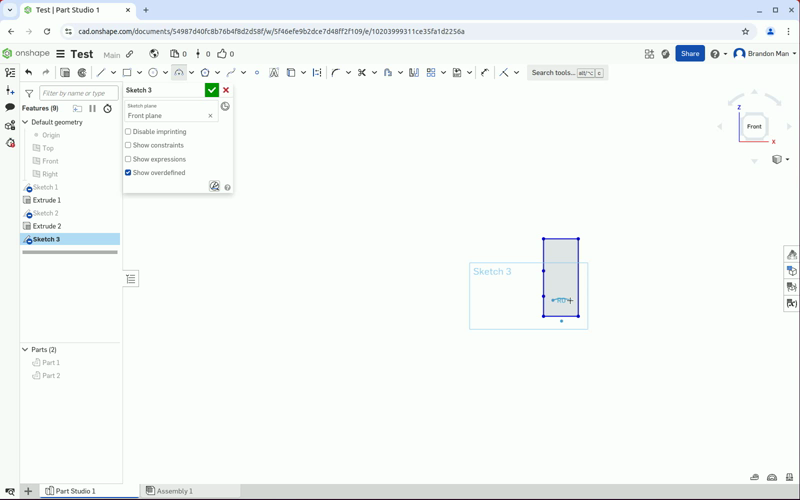
scroll(-6)
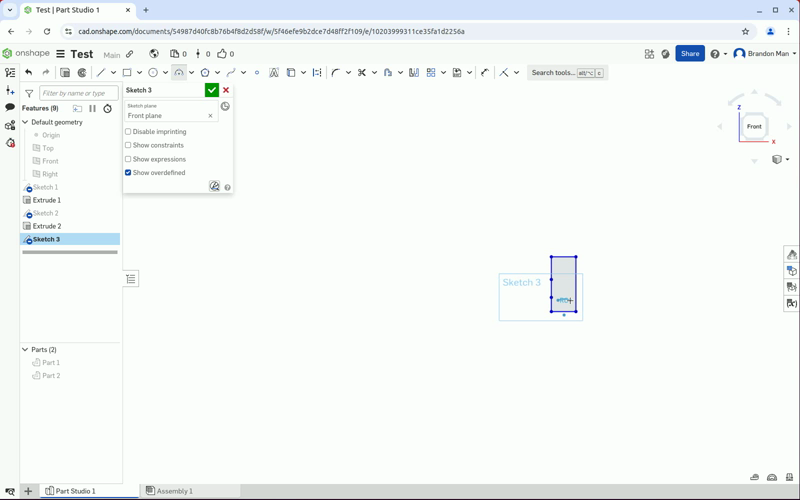
scroll(-6)
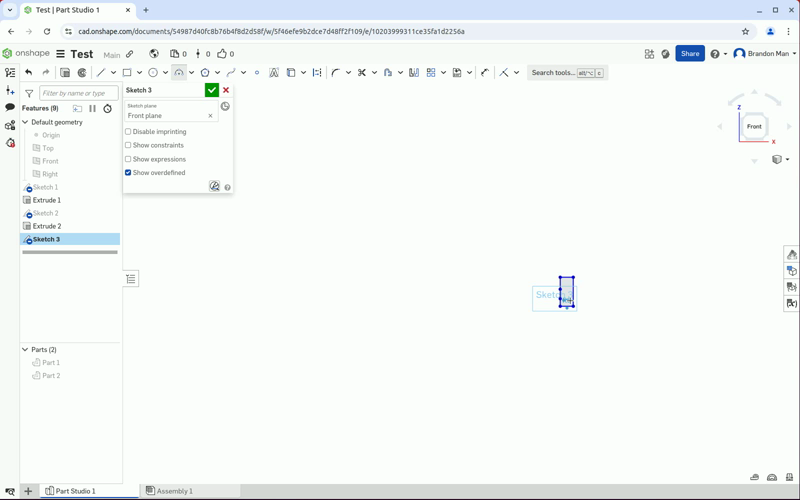
mouse_move(567, 303)
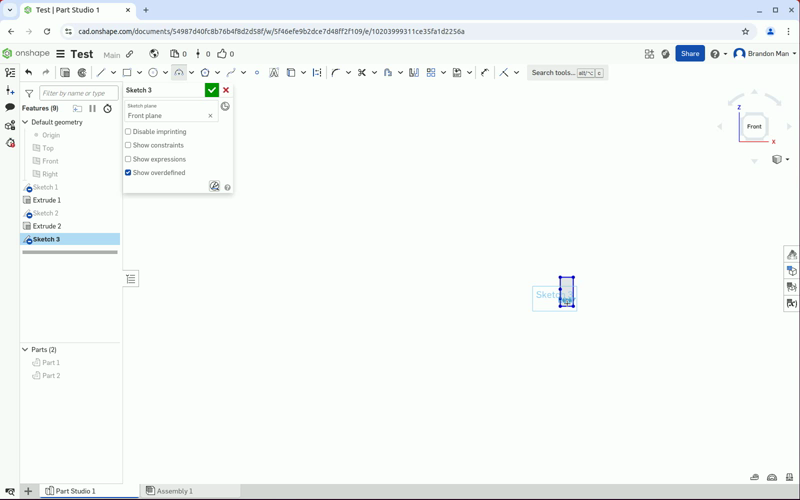
scroll(6)
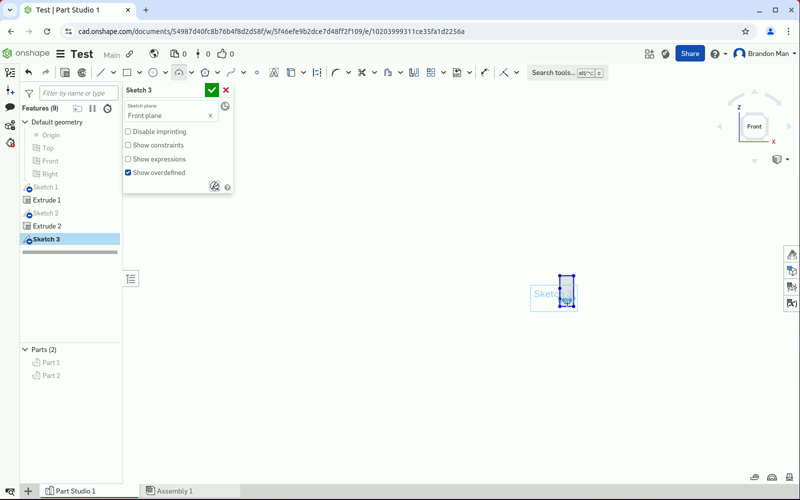
scroll(6)
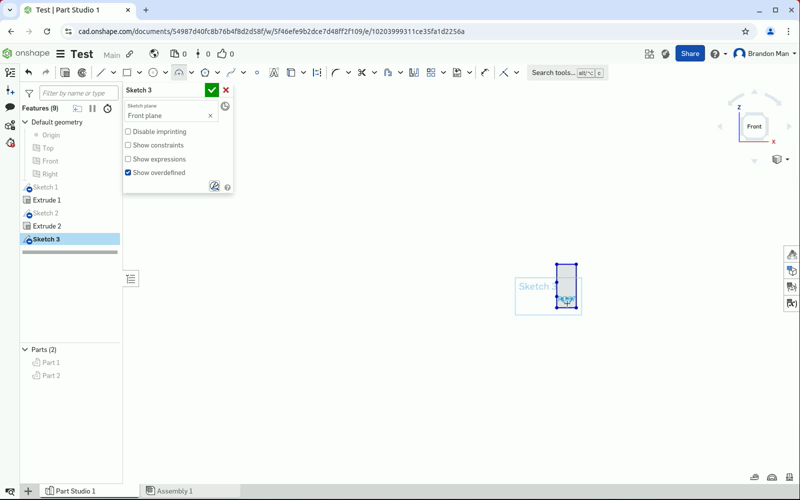
scroll(6)
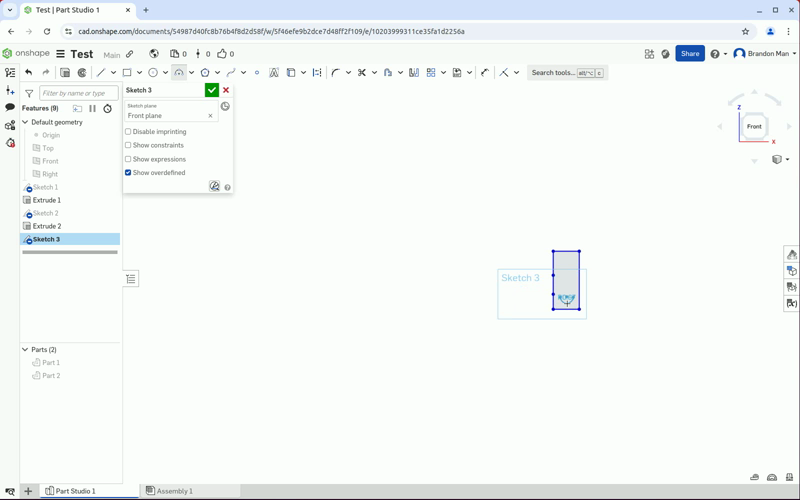
scroll(6)
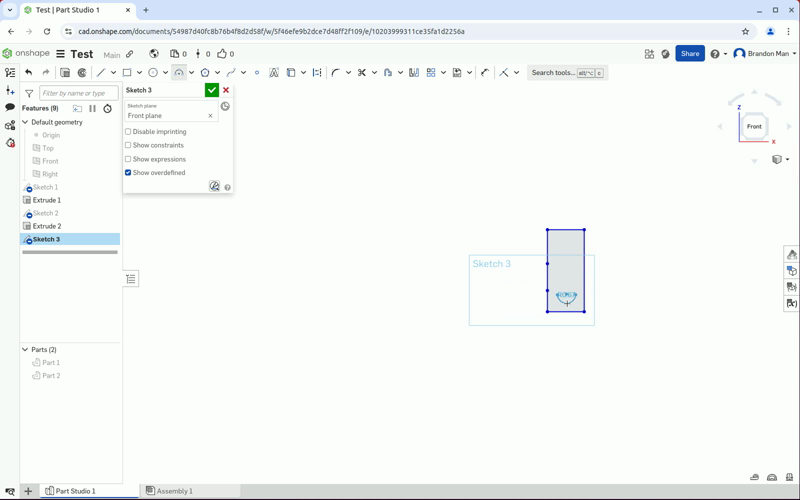
scroll(6)
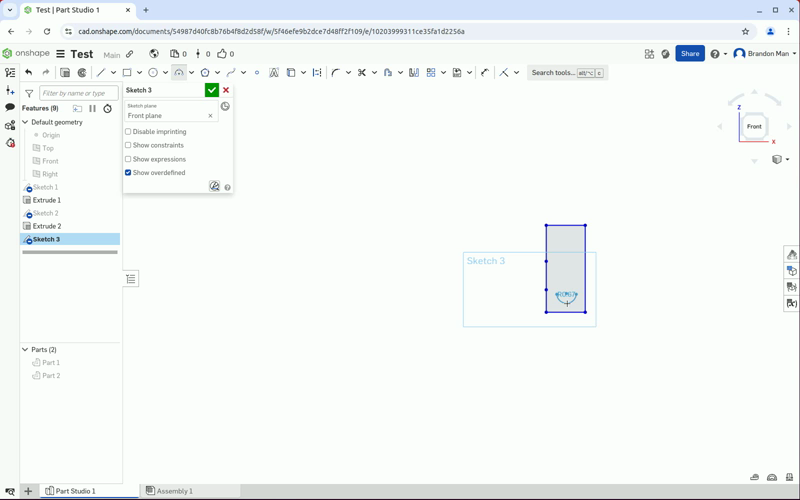
scroll(6)
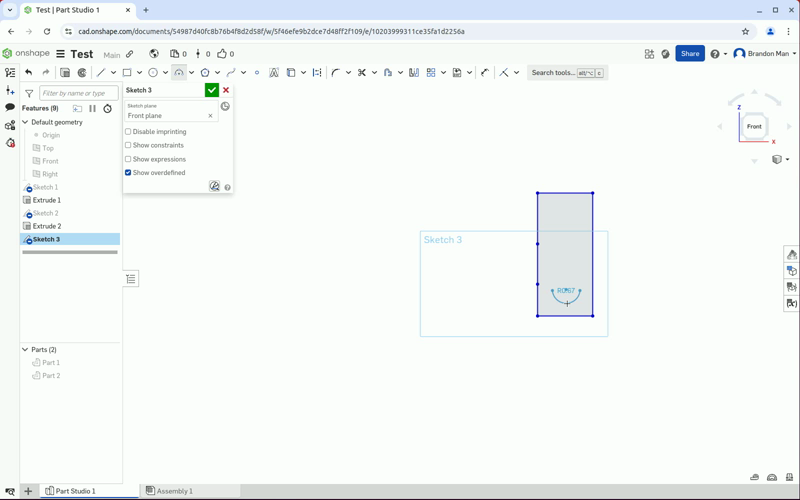
scroll(6)
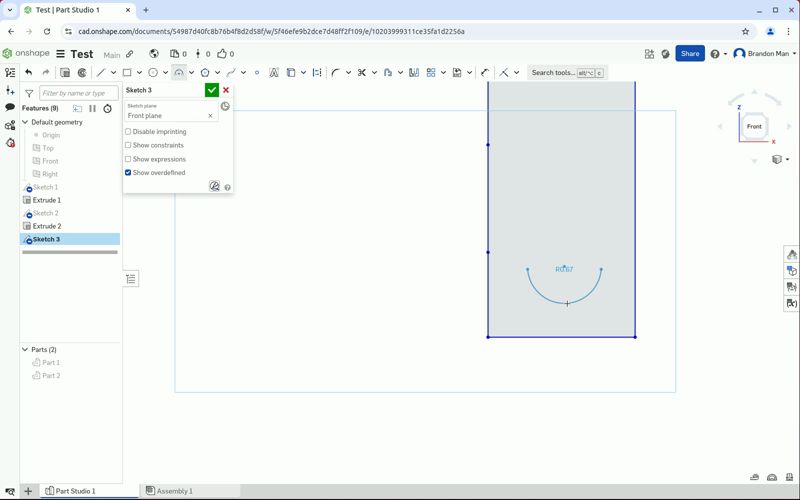
click(567, 303)
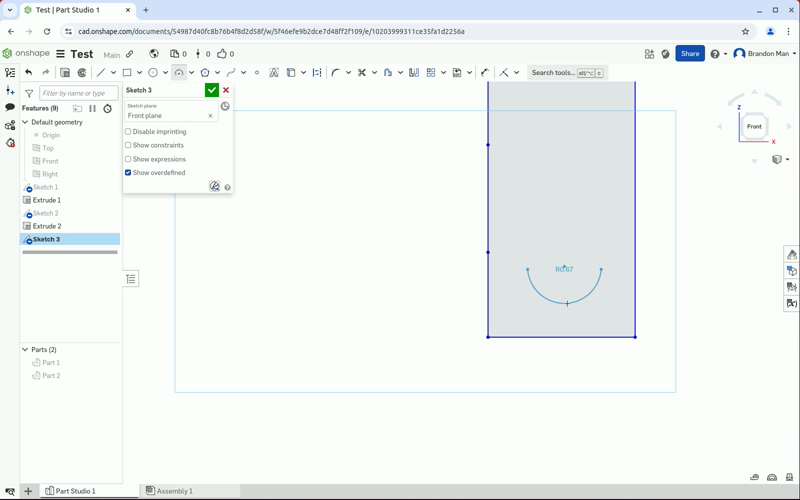
scroll(-6)
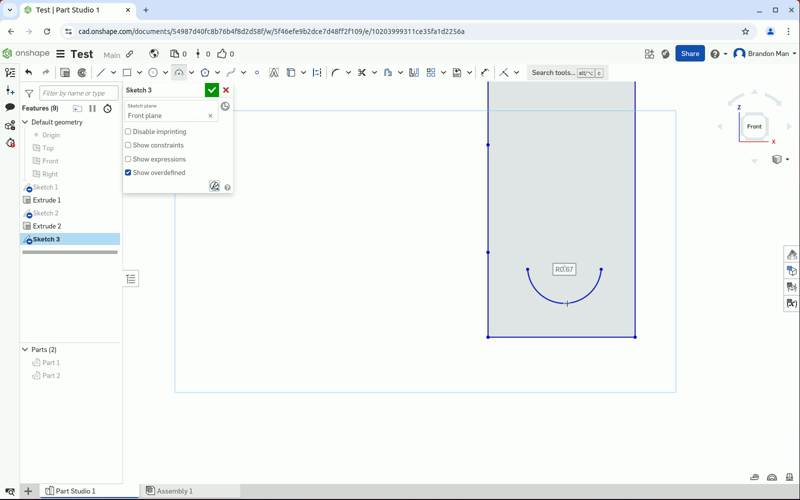
scroll(-6)
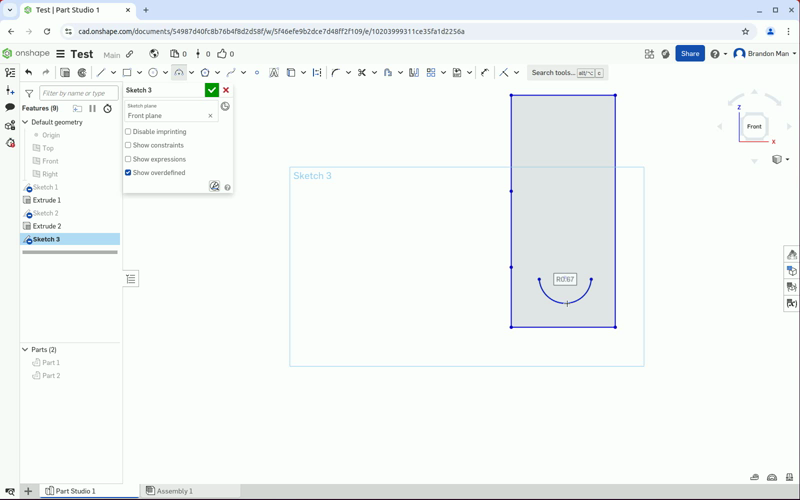
scroll(-6)
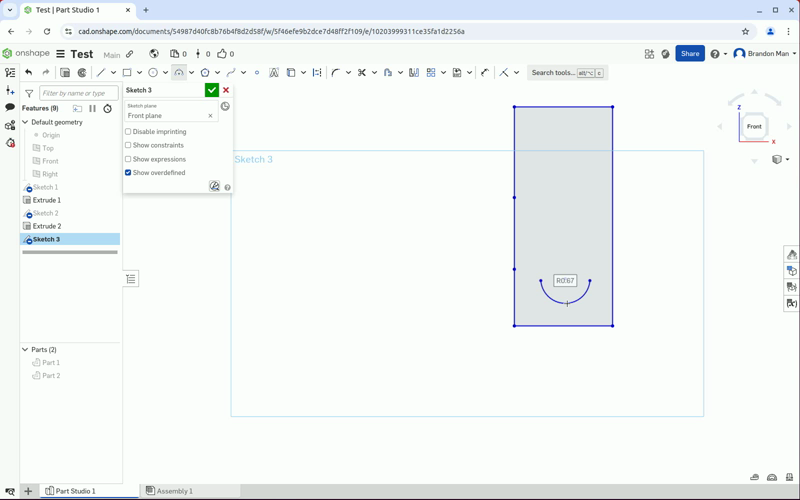
scroll(-6)
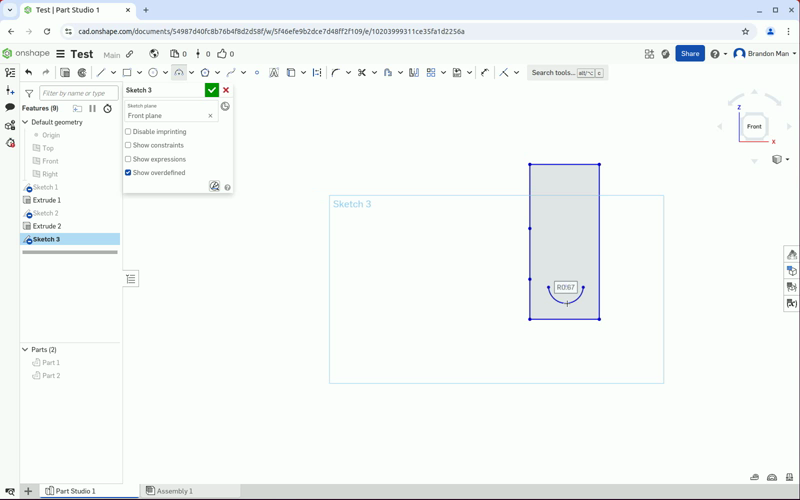
scroll(-6)
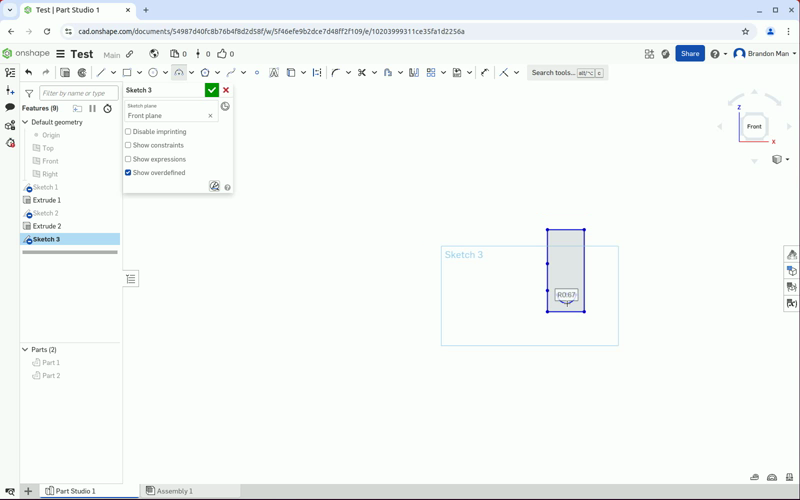
scroll(-6)
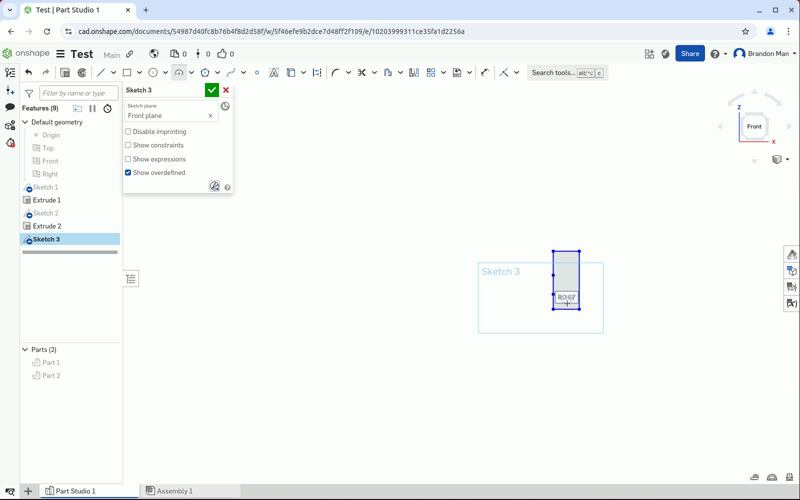
scroll(-6)
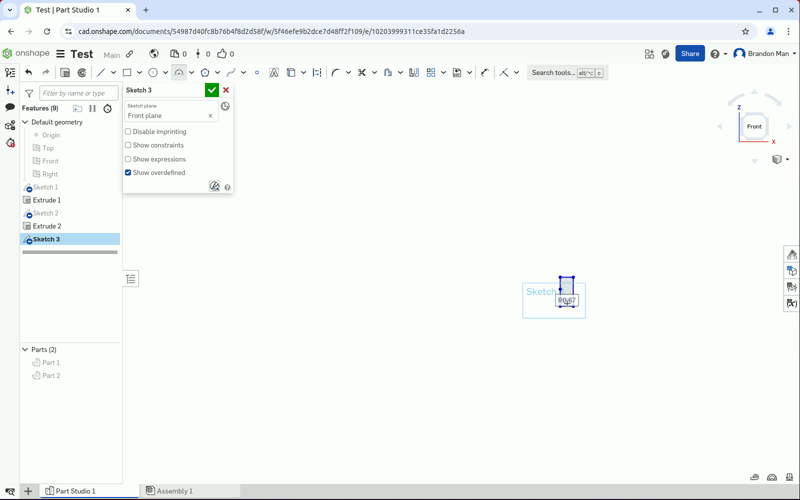
key_up(shift)
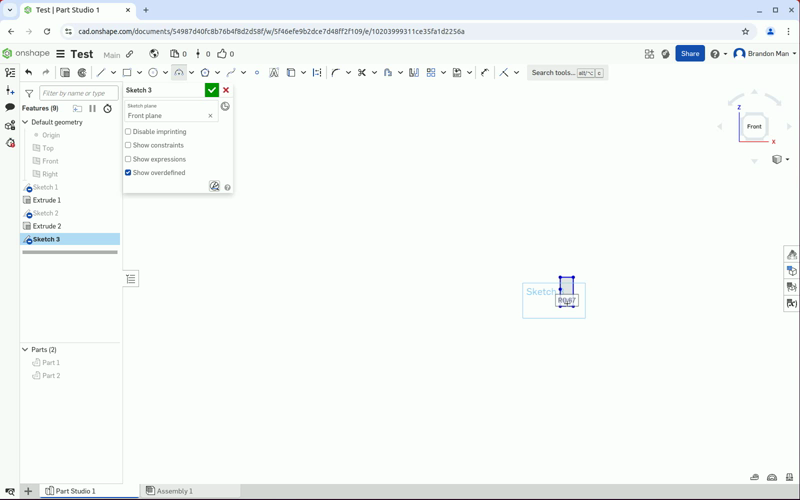
key(esc)
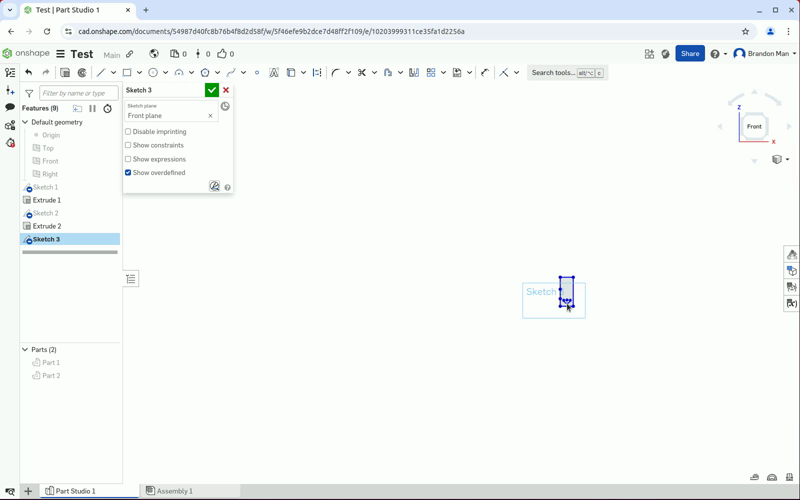
key(l)
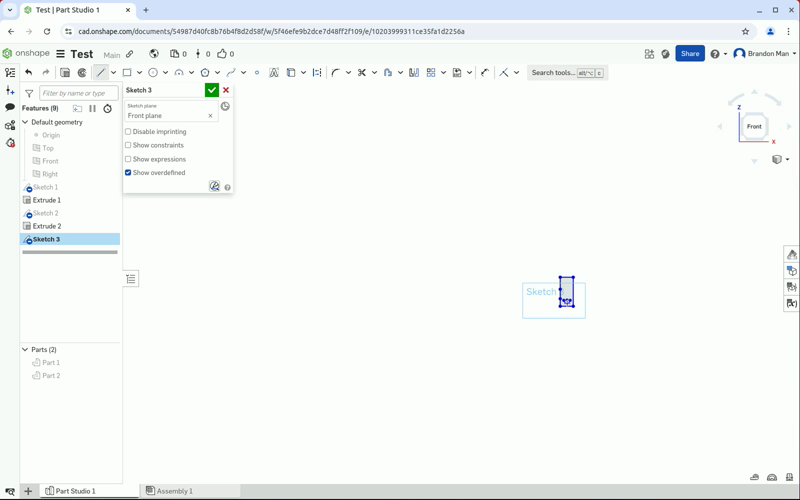
mouse_move(570, 300)
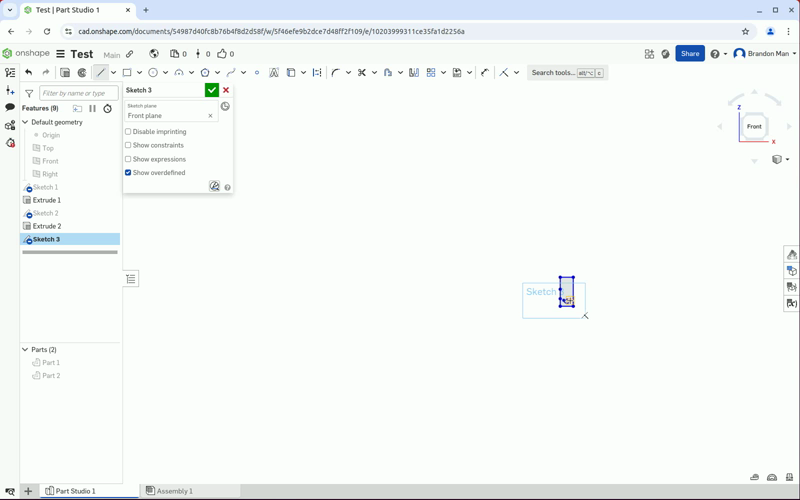
scroll(6)
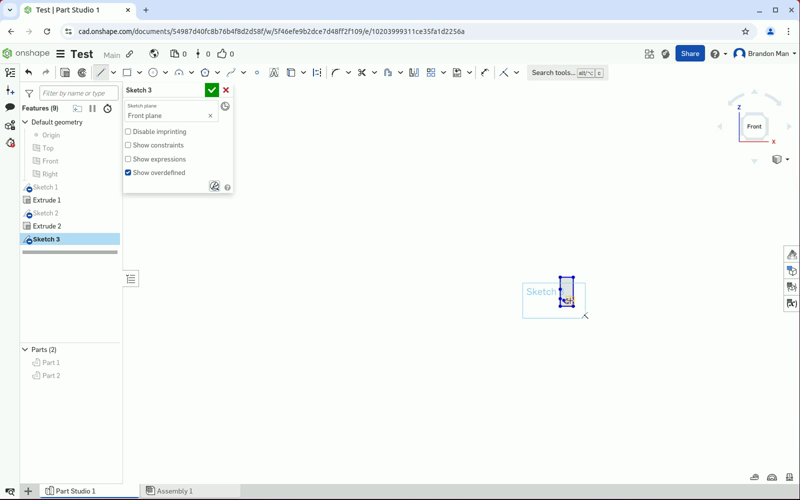
scroll(6)
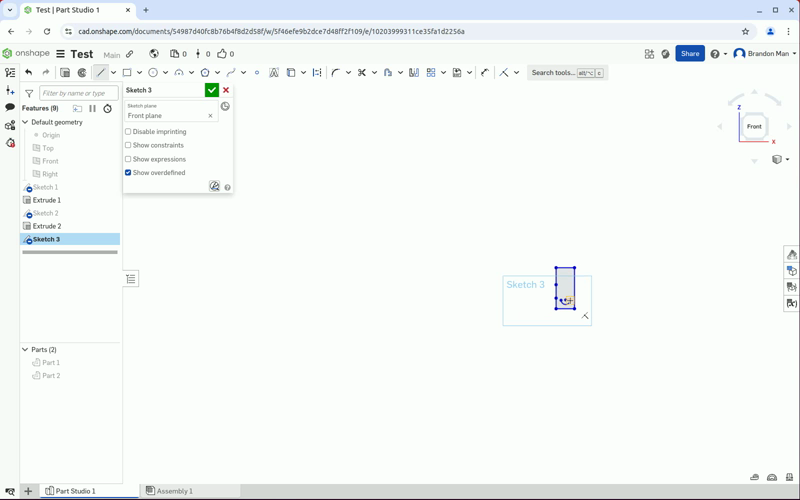
scroll(6)
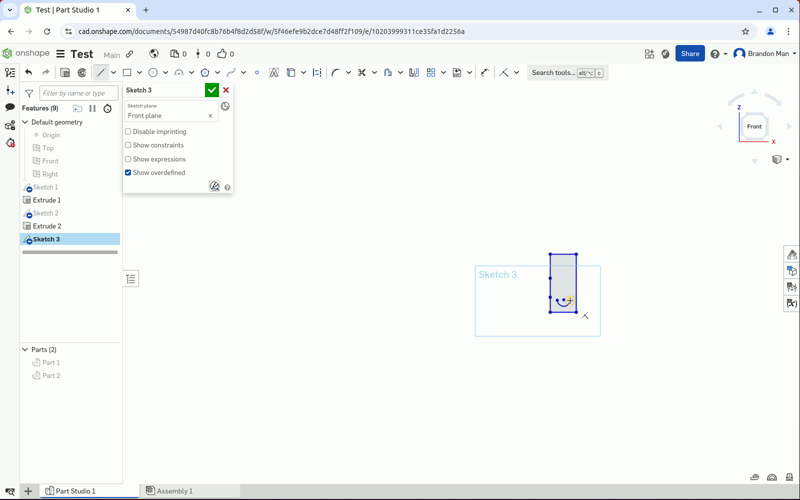
scroll(6)
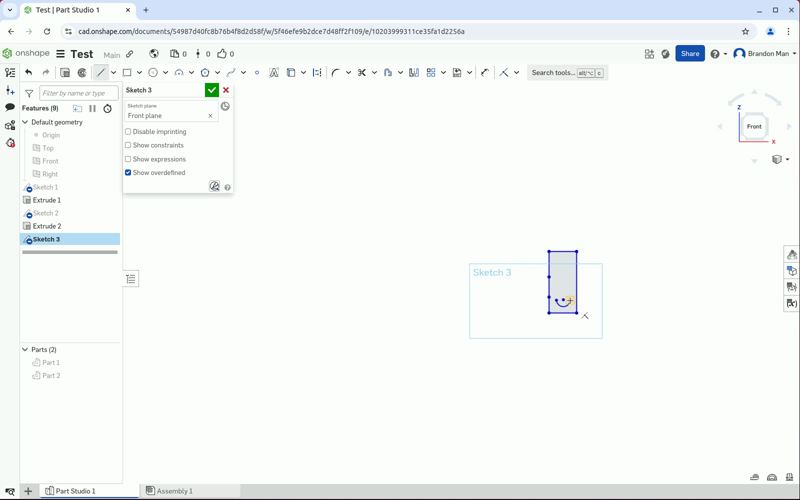
scroll(6)
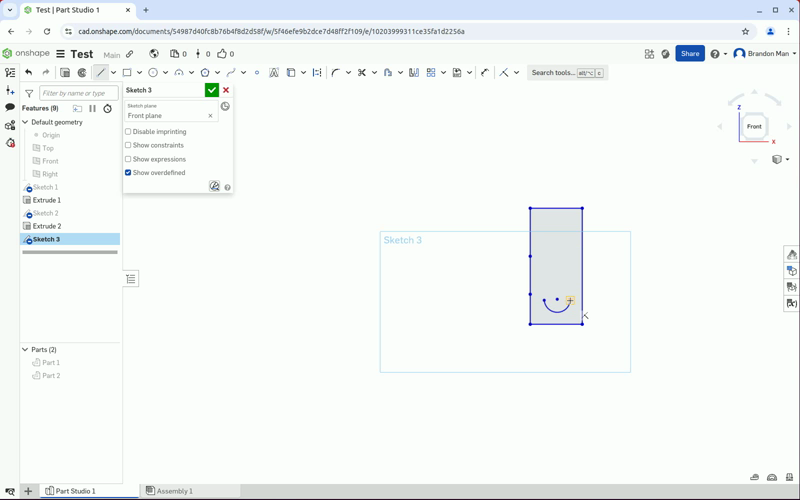
scroll(6)
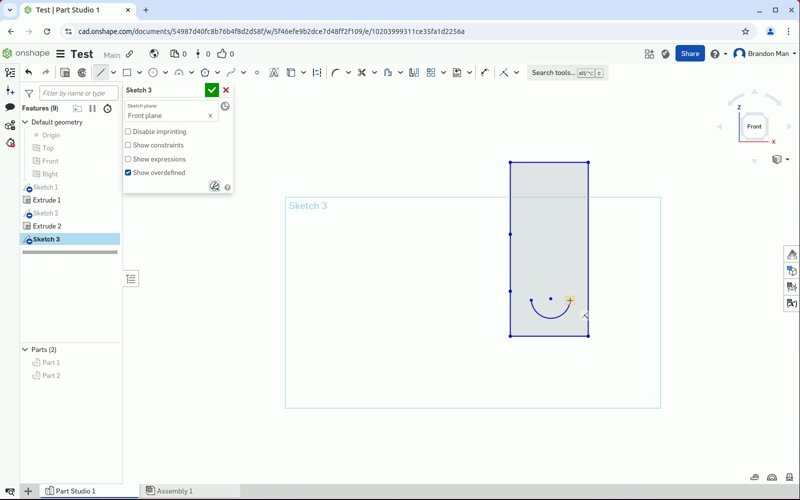
scroll(6)
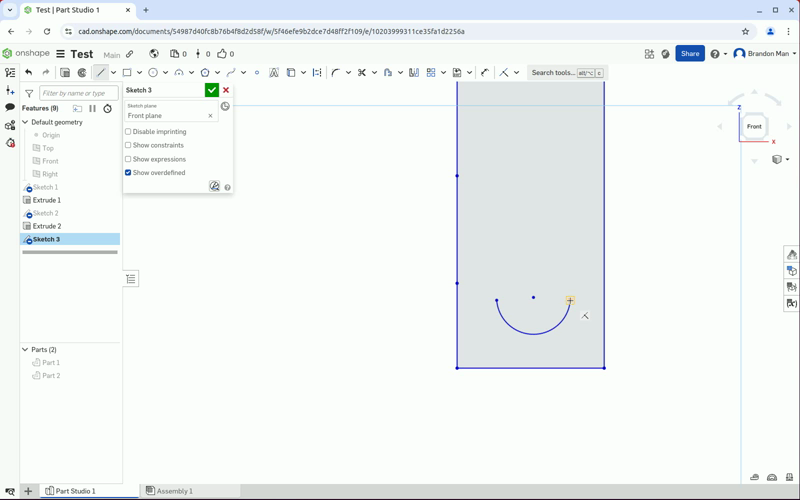
click(570, 300)
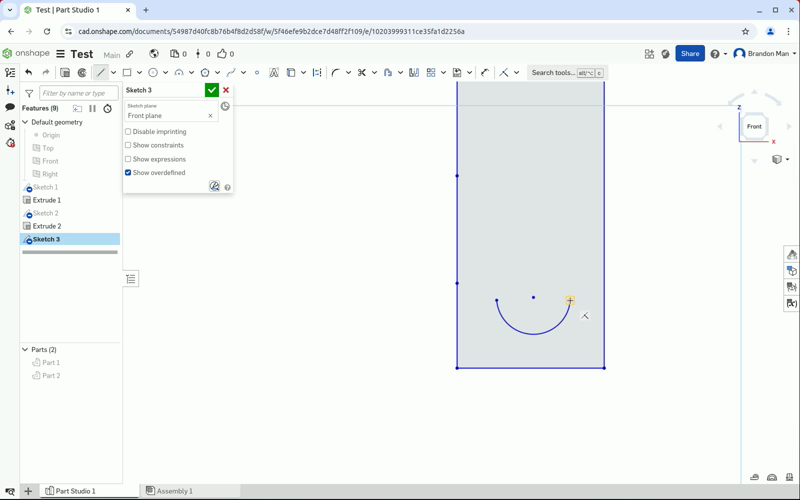
scroll(-6)
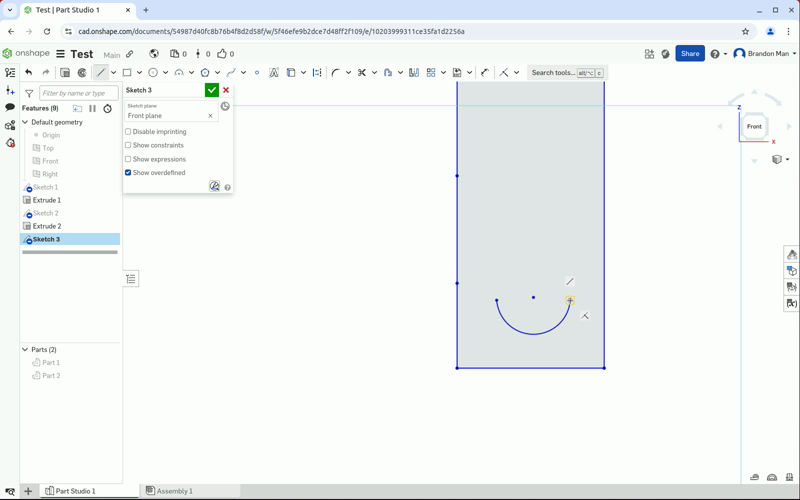
scroll(-6)
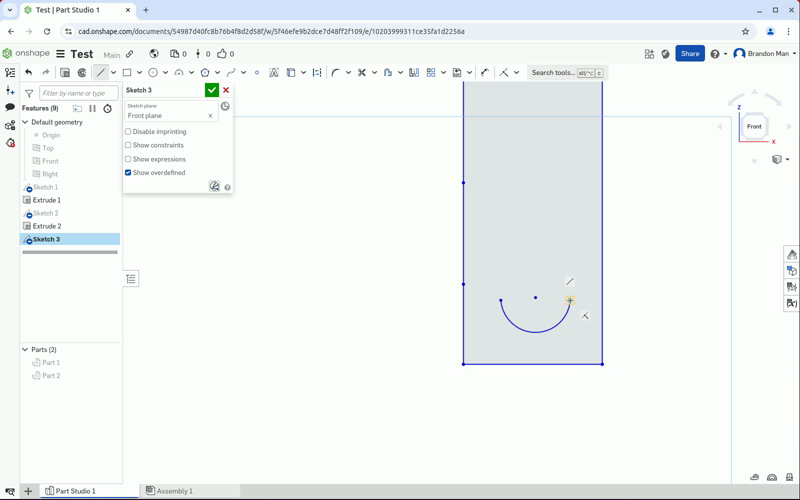
scroll(-6)
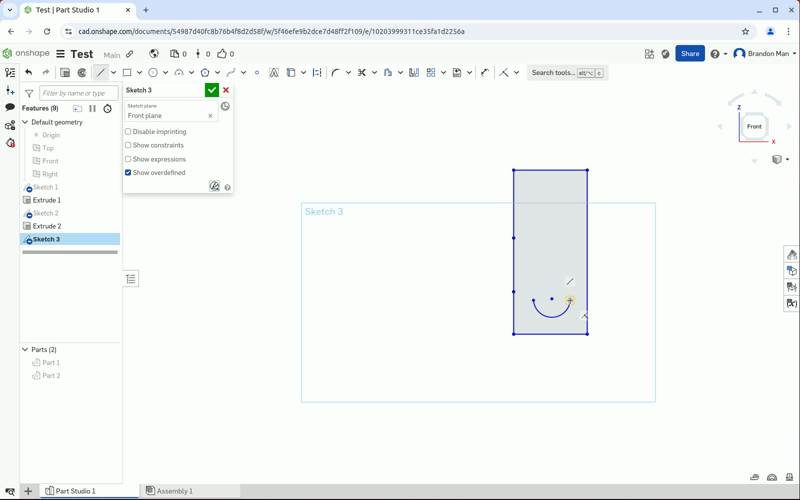
scroll(-6)
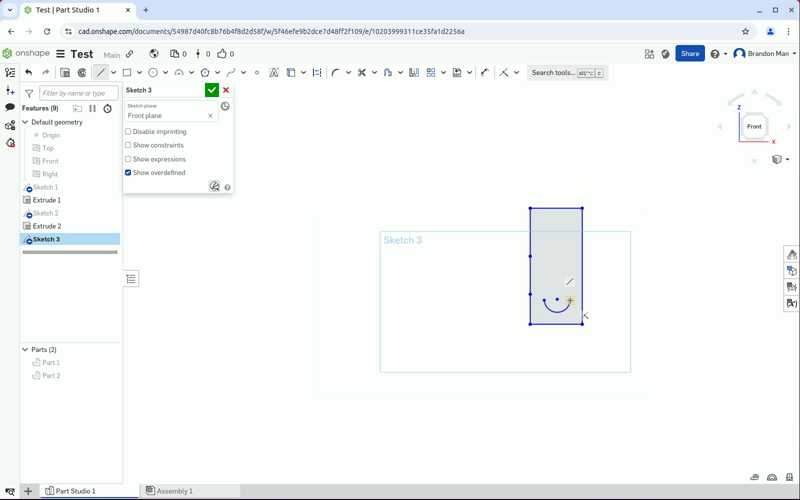
scroll(-6)
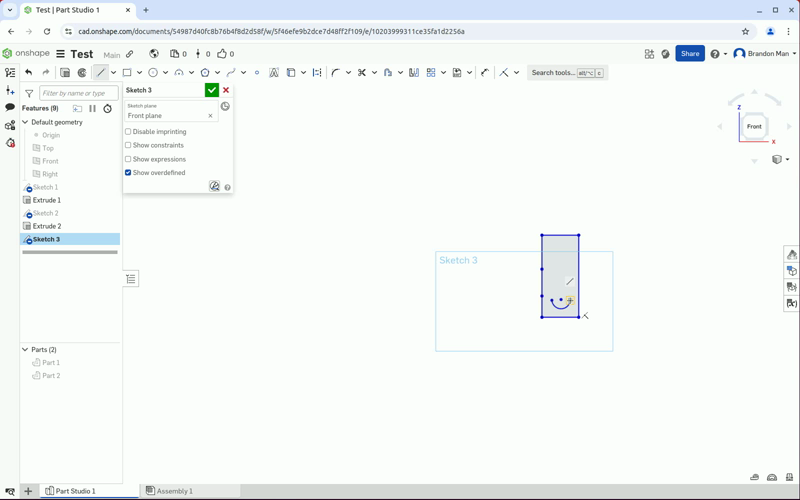
scroll(-6)
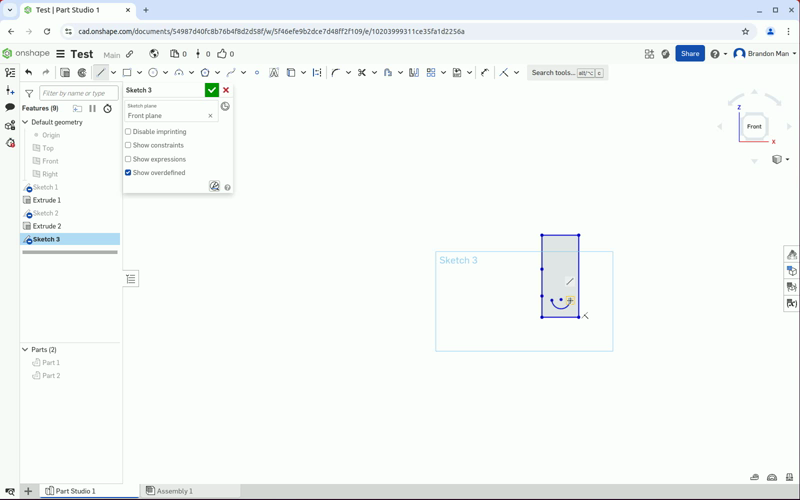
scroll(-6)
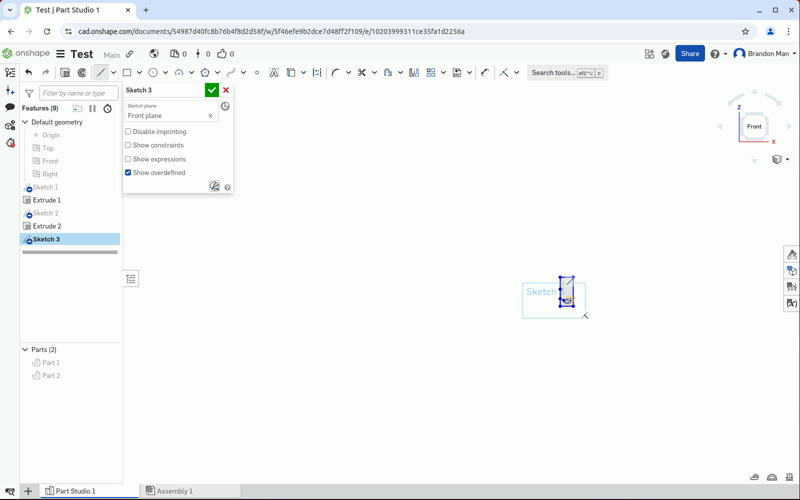
key_down(shift)
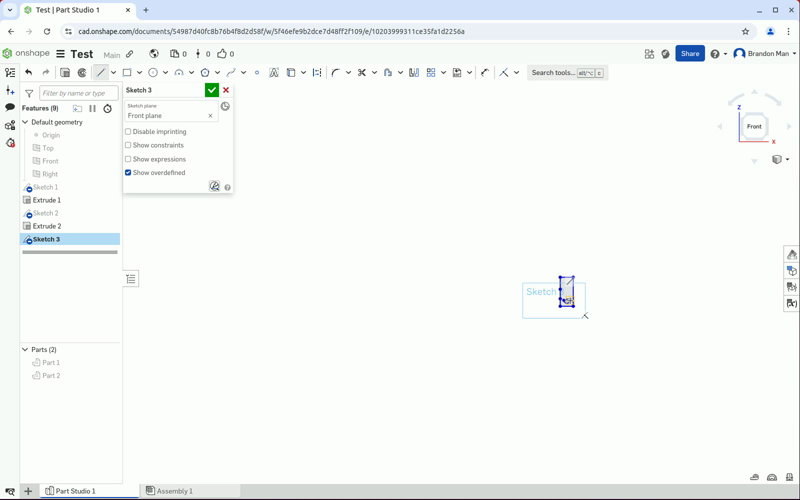
mouse_move(589, 300)
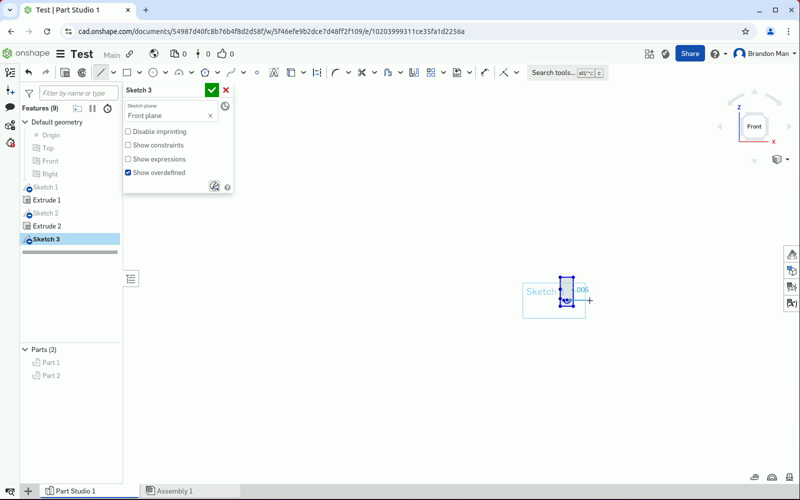
mouse_move(570, 283)
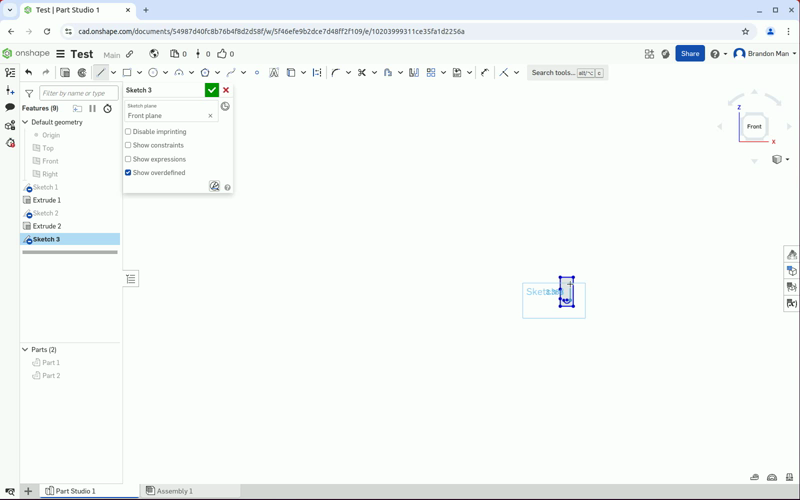
click(570, 283)
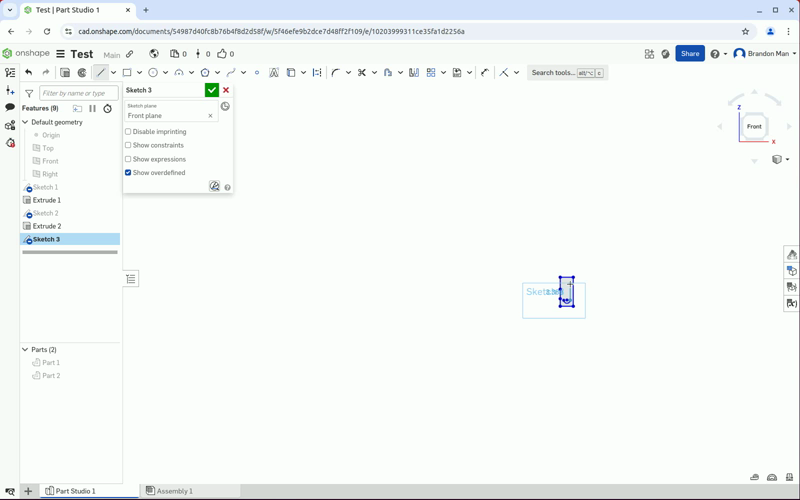
key_up(shift)
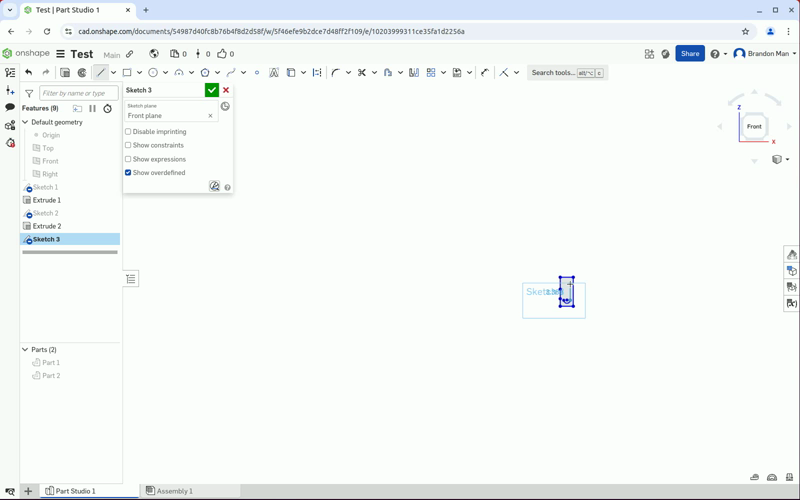
key(esc)
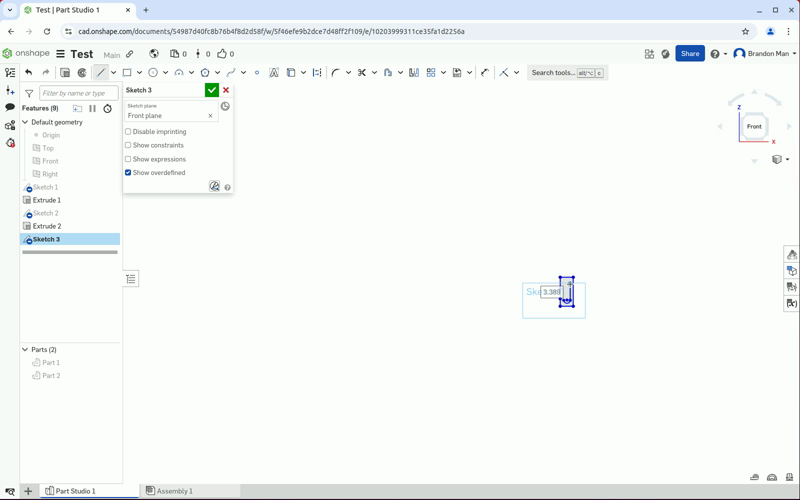
key(a)
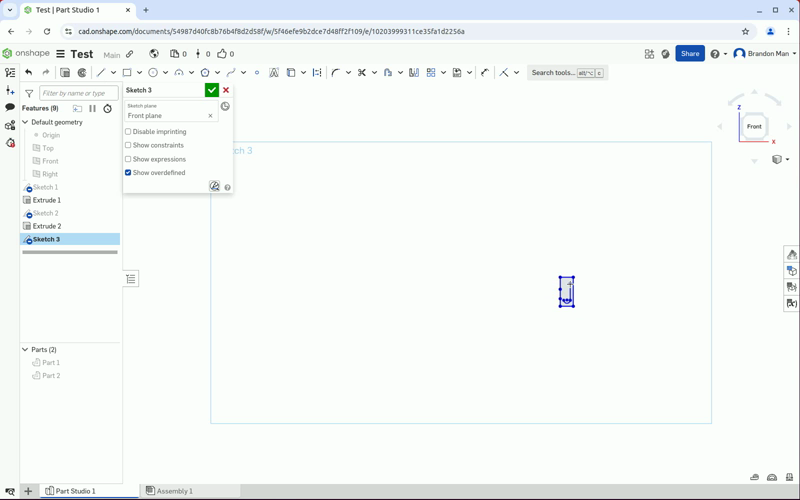
mouse_move(570, 283)
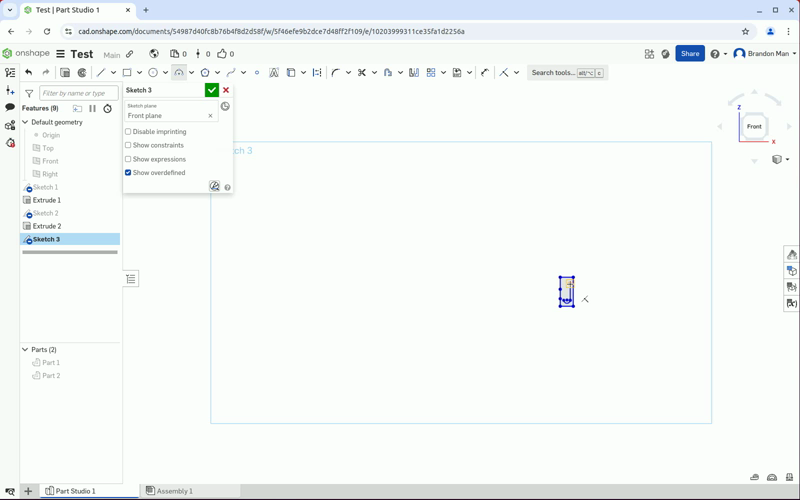
click(570, 283)
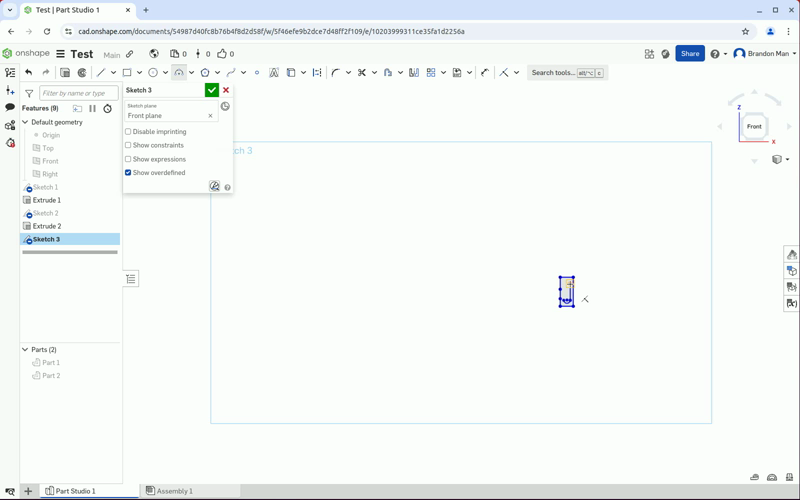
key_down(shift)
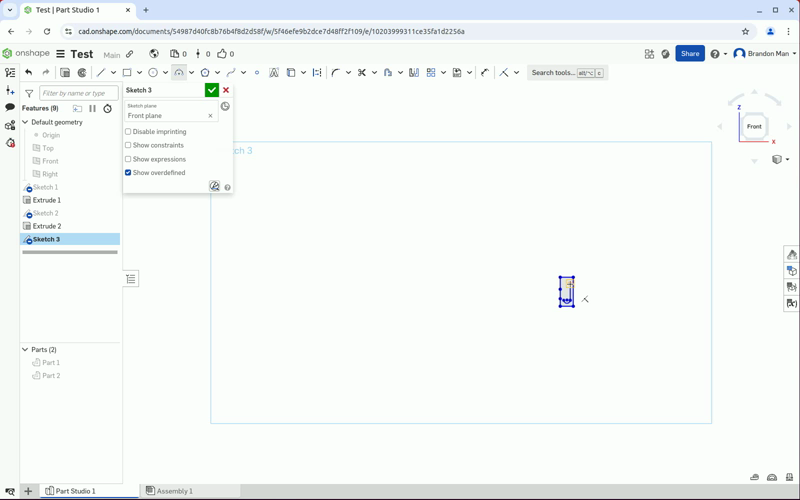
mouse_move(563, 283)
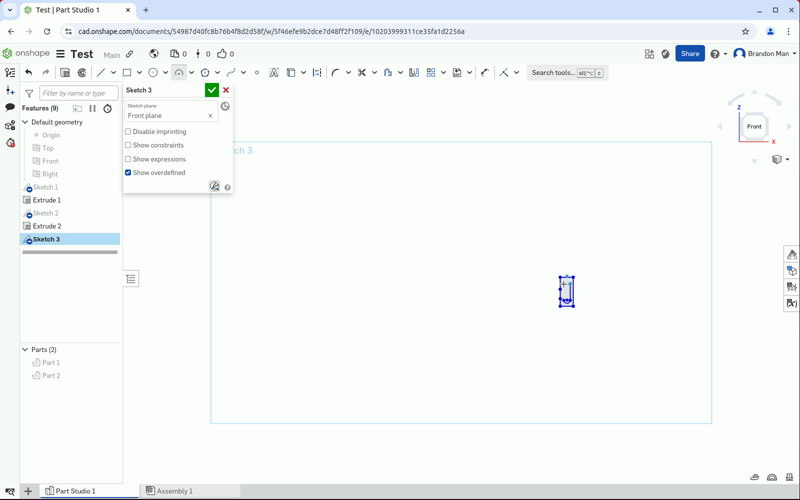
scroll(6)
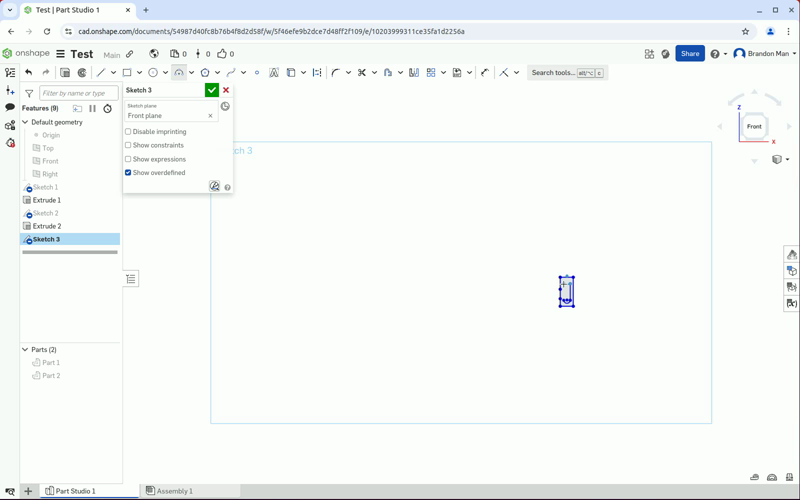
scroll(6)
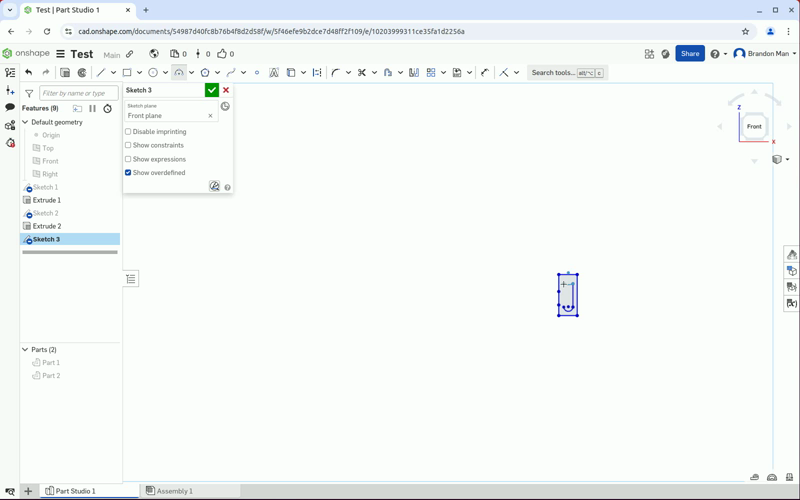
scroll(6)
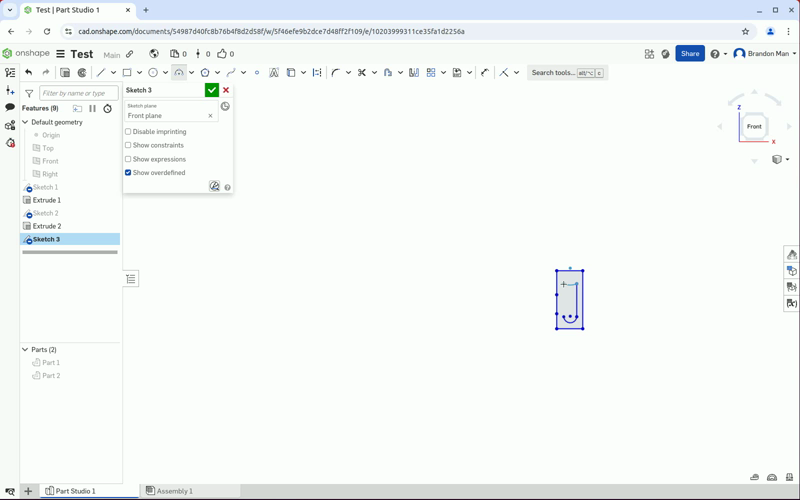
scroll(6)
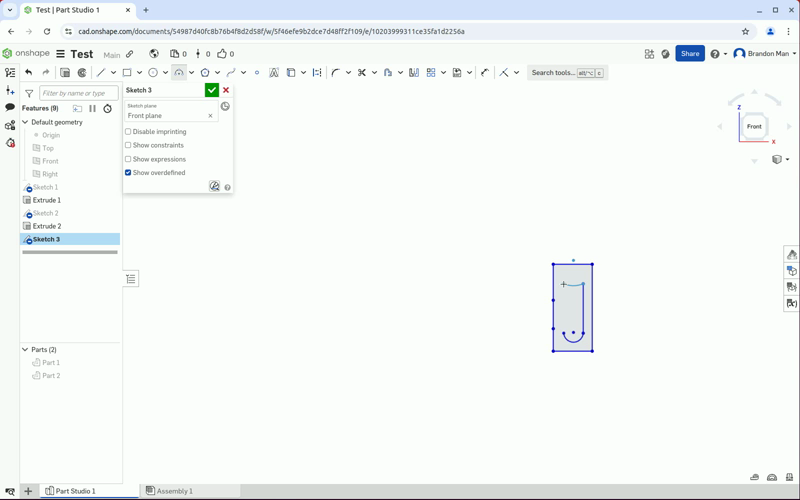
scroll(6)
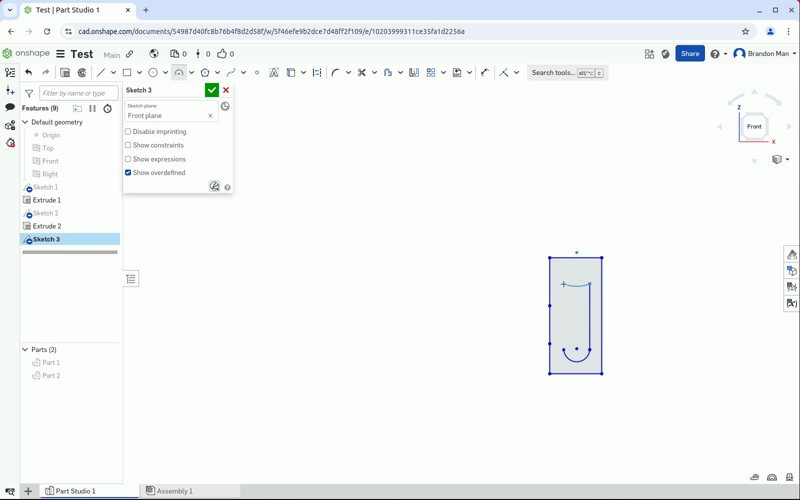
scroll(6)
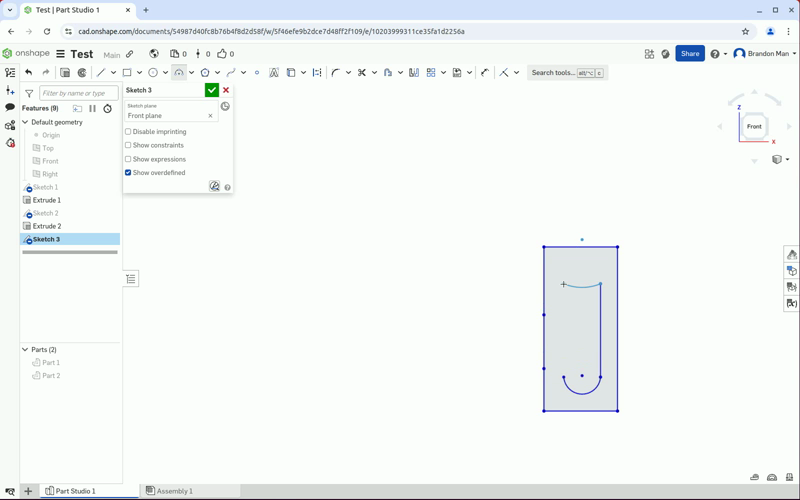
scroll(6)
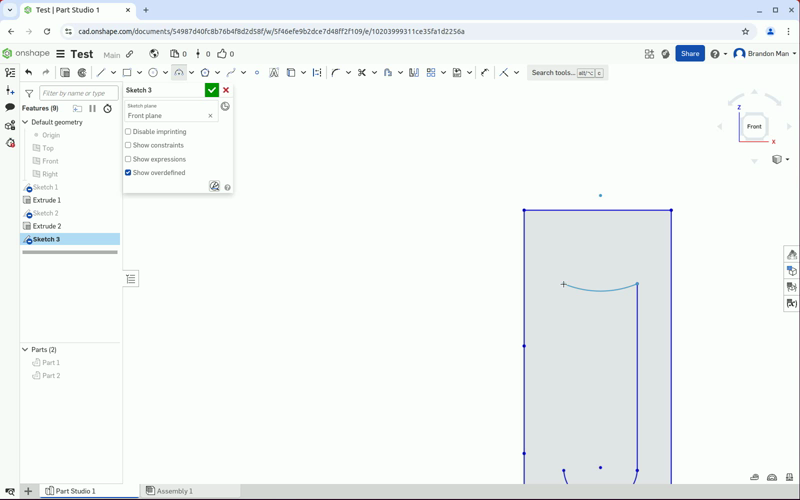
click(563, 283)
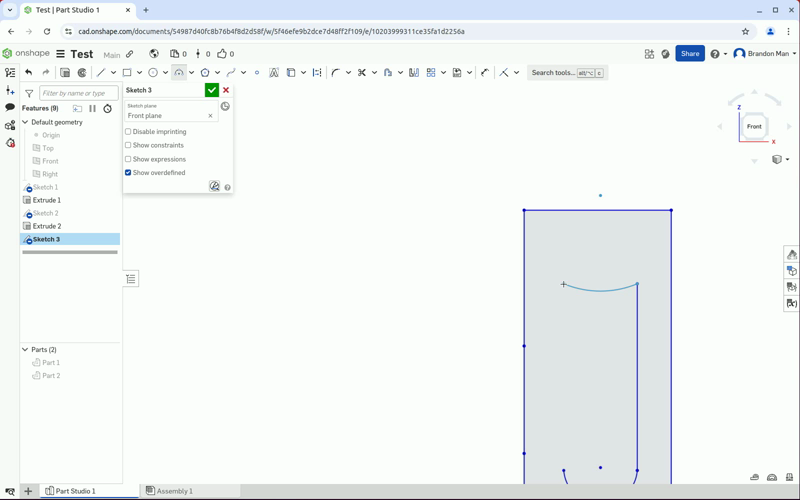
scroll(-6)
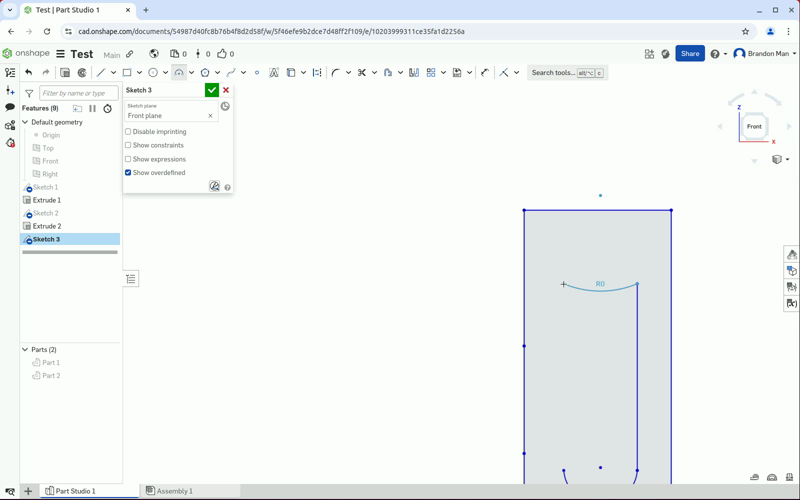
scroll(-6)
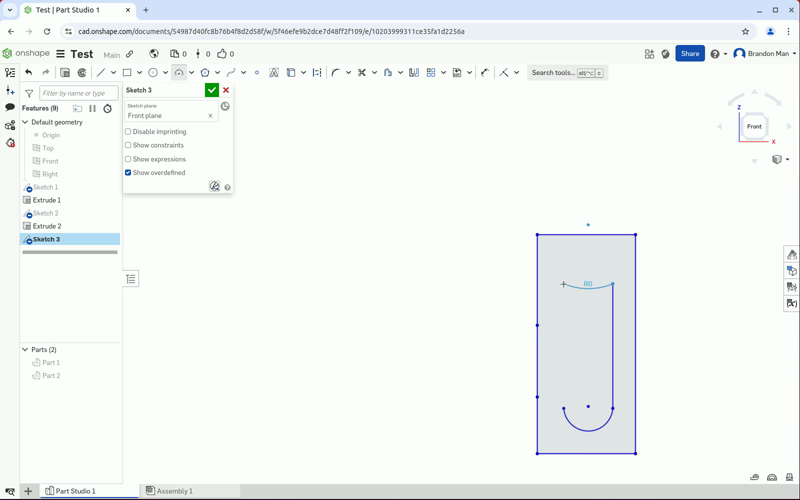
scroll(-6)
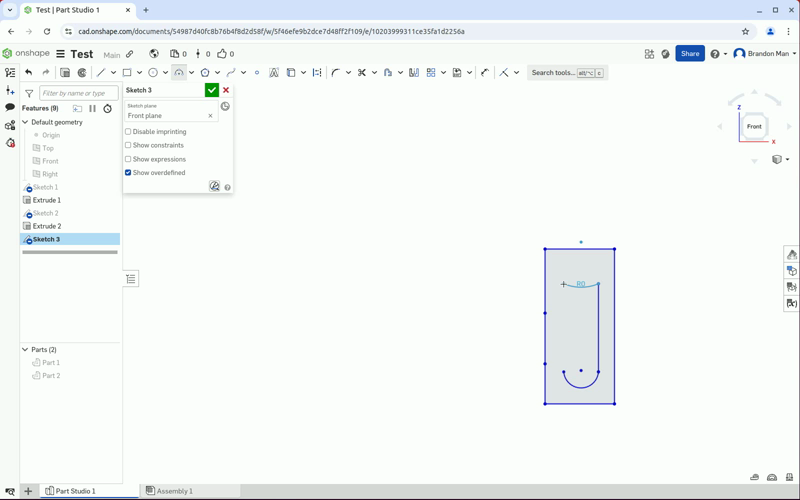
scroll(-6)
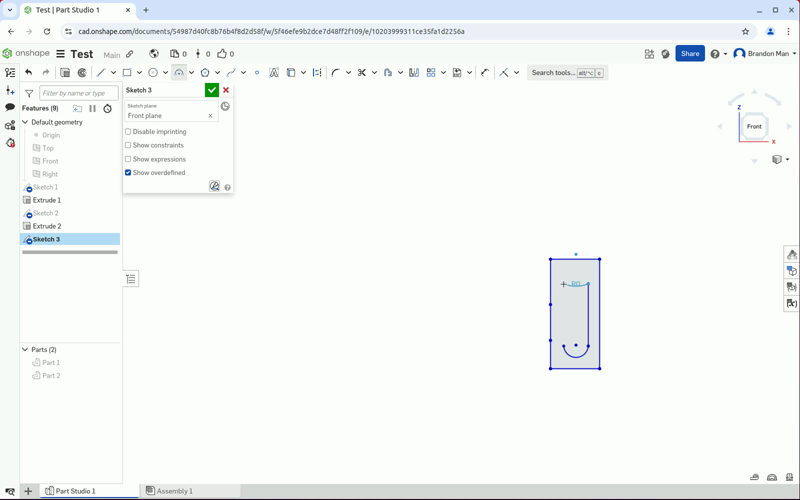
scroll(-6)
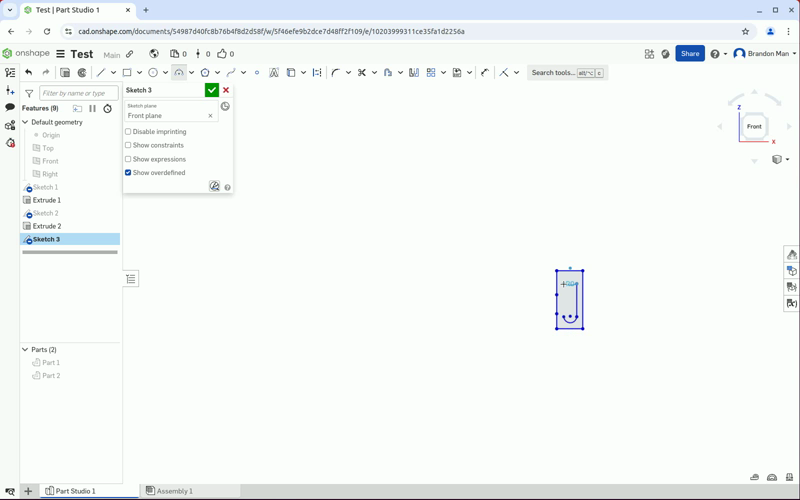
scroll(-6)
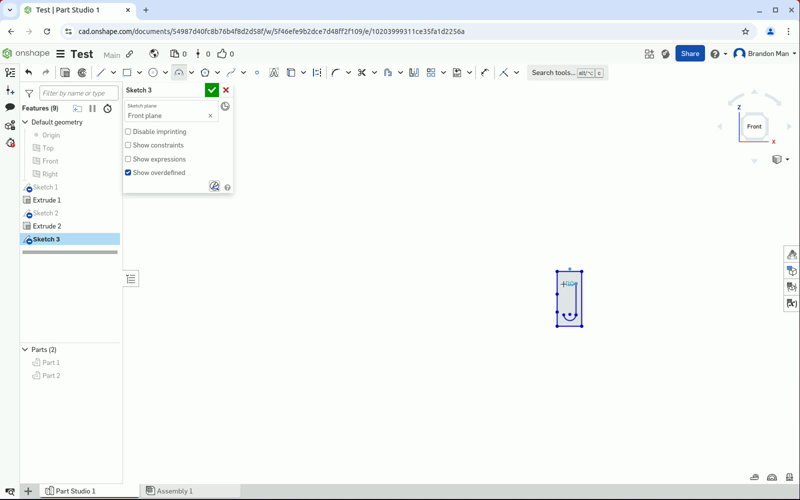
scroll(-6)
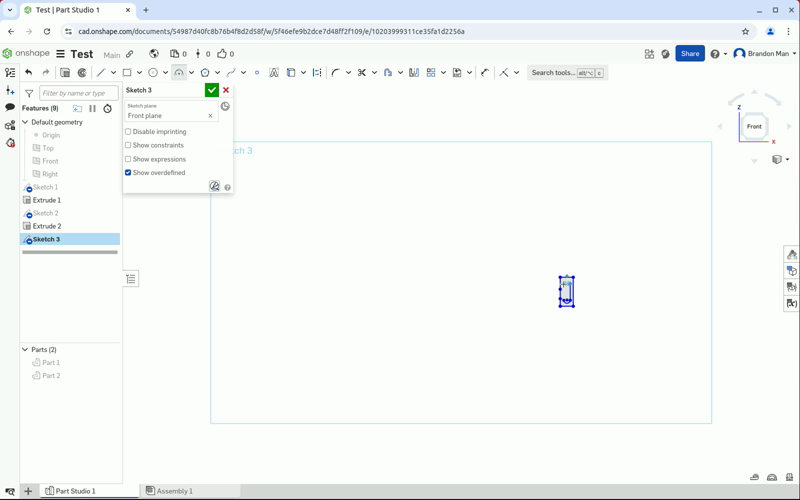
mouse_move(567, 280)
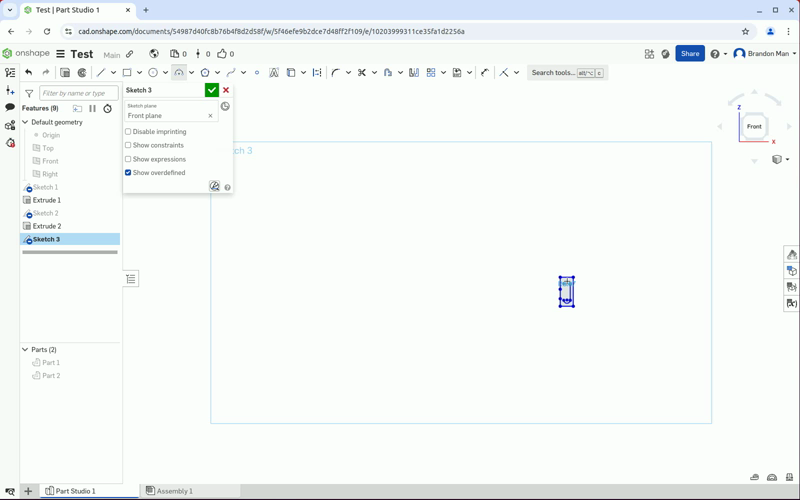
scroll(6)
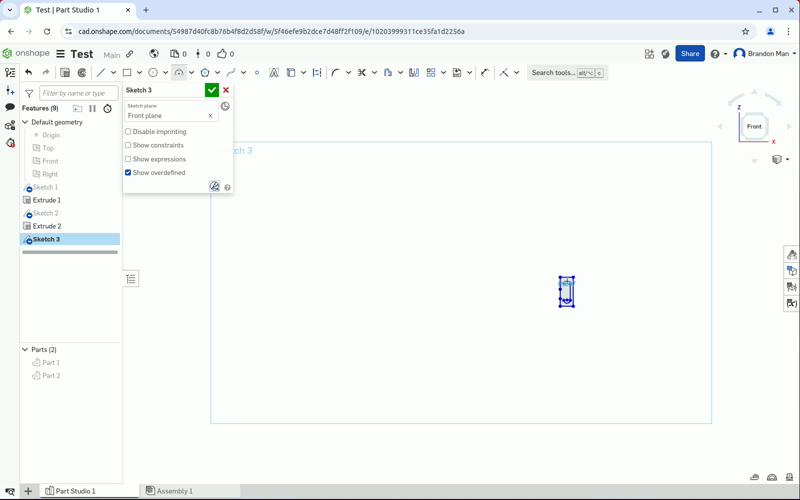
scroll(6)
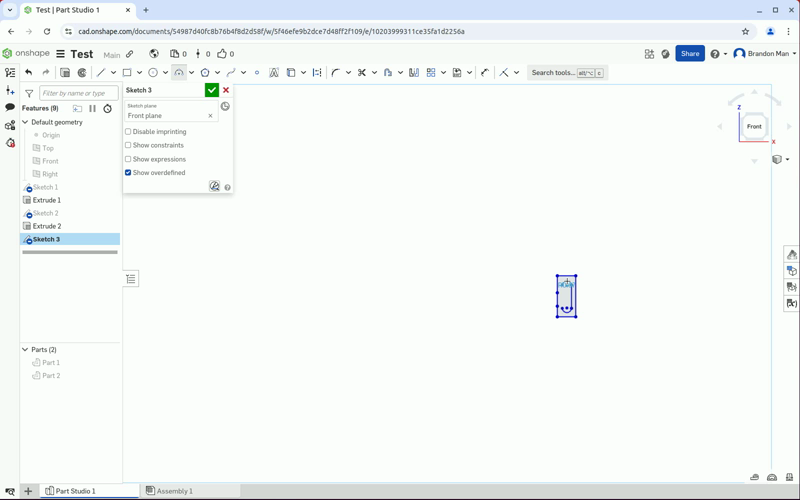
scroll(6)
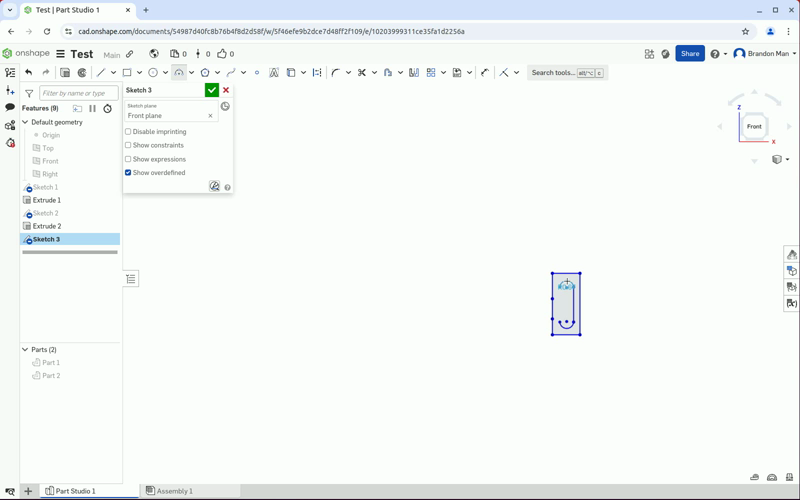
scroll(6)
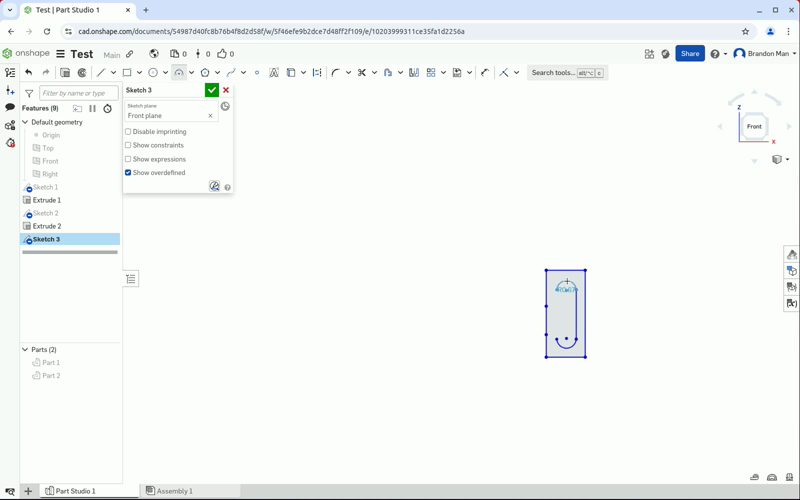
scroll(6)
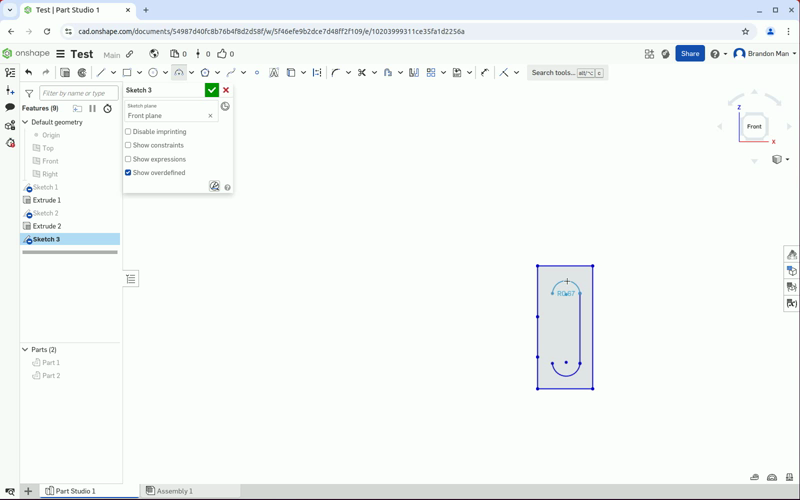
scroll(6)
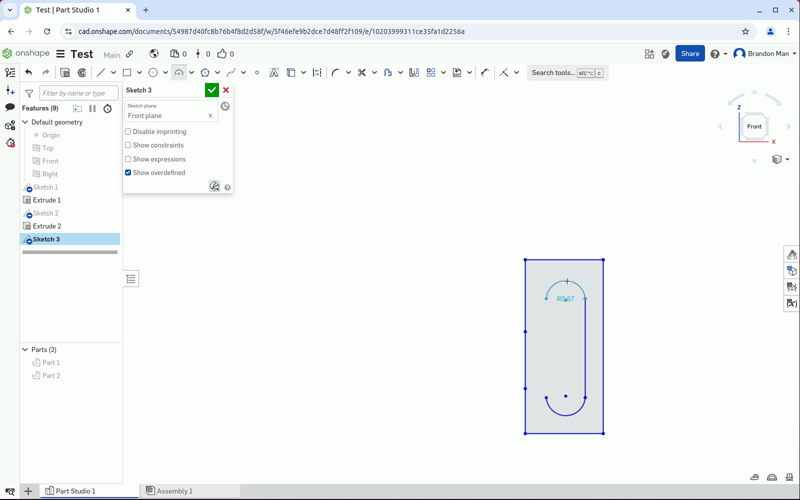
scroll(6)
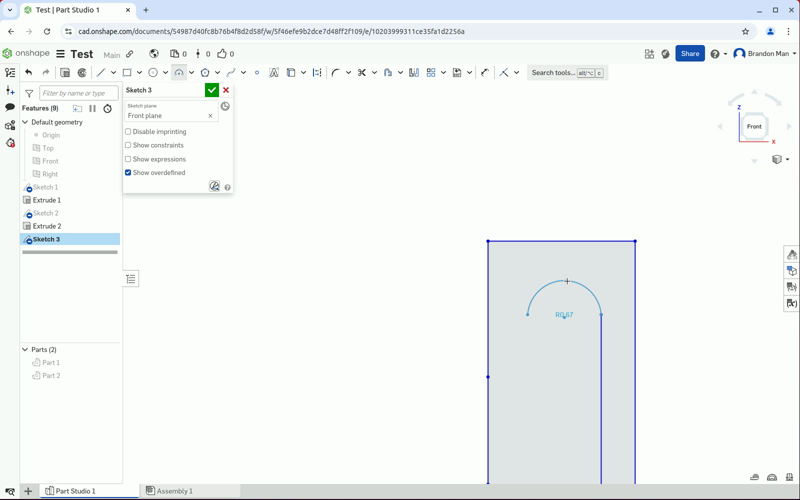
click(567, 280)
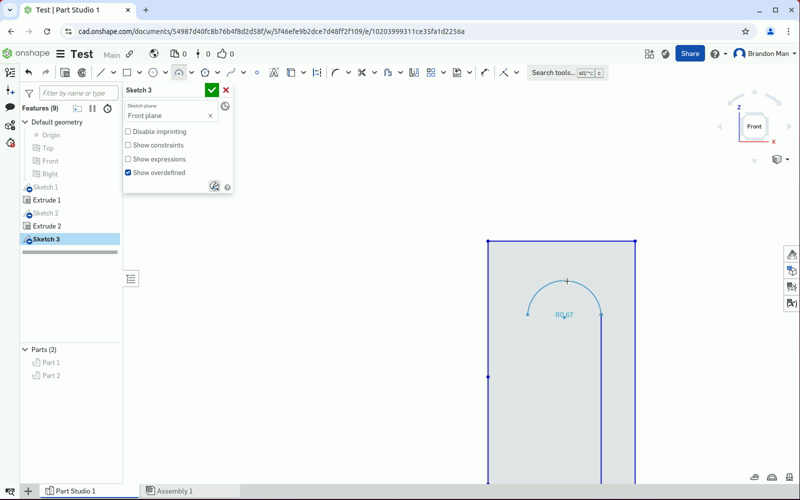
scroll(-6)
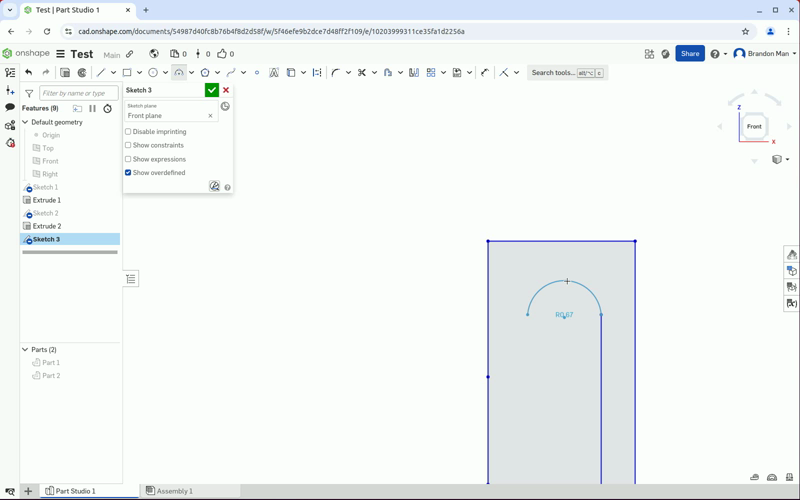
scroll(-6)
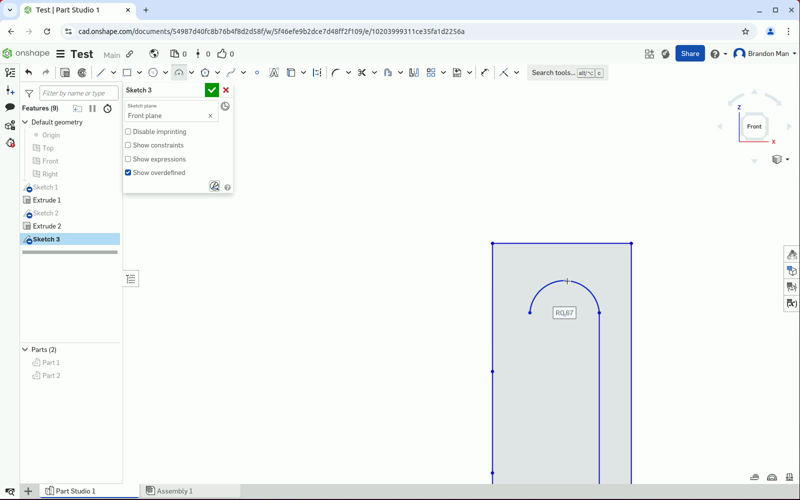
scroll(-6)
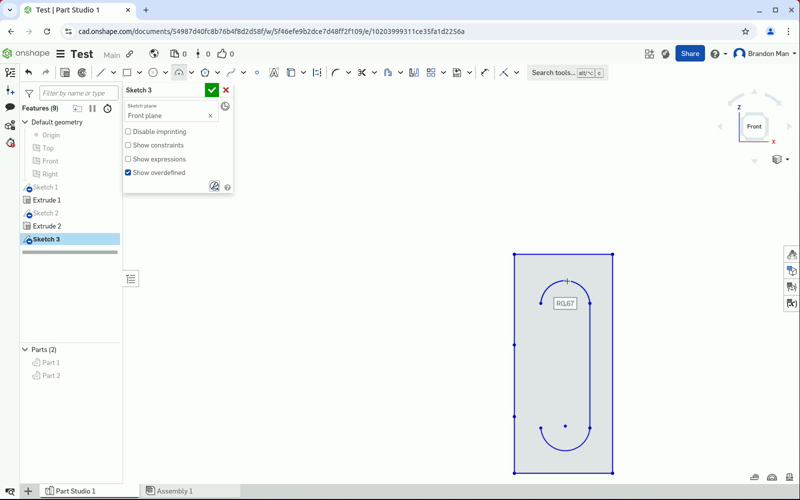
scroll(-6)
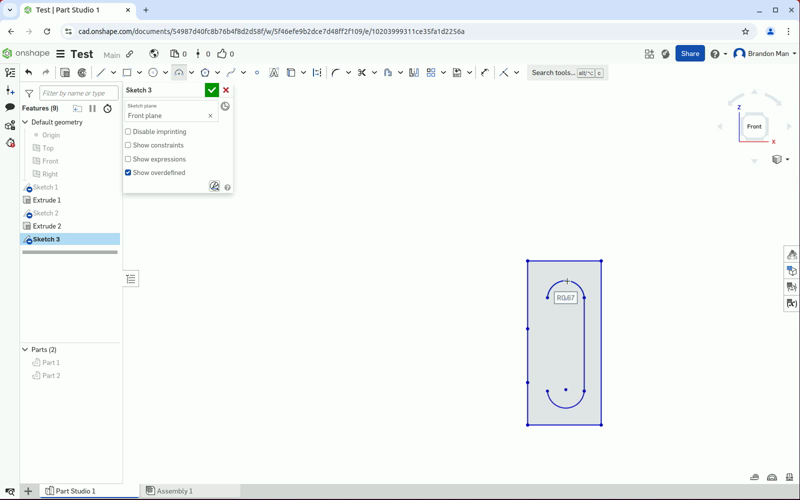
scroll(-6)
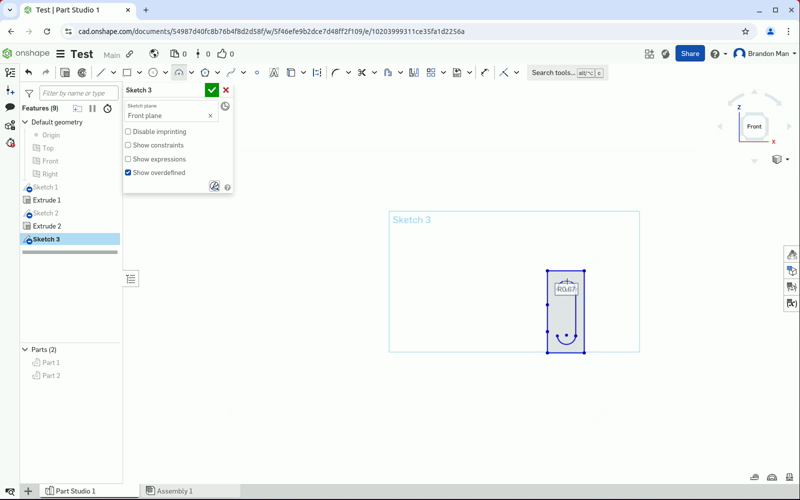
scroll(-6)
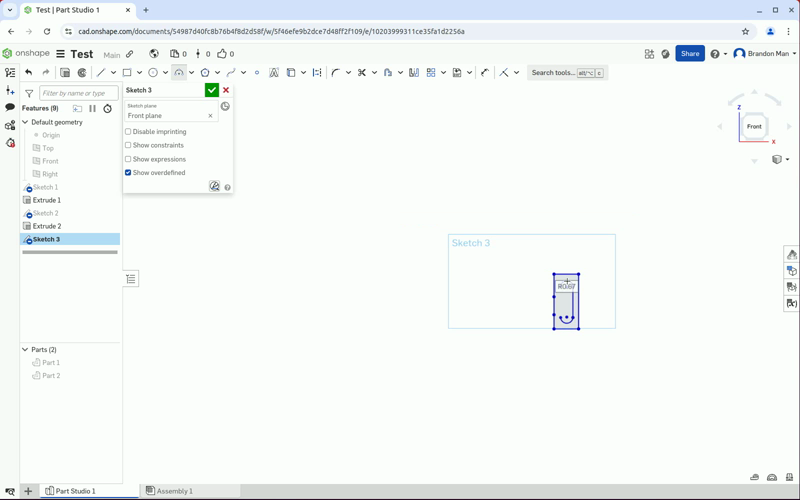
scroll(-6)
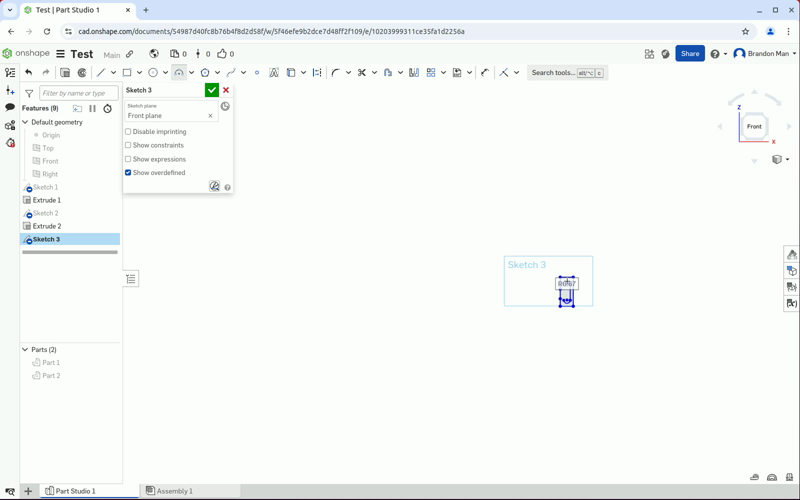
key_up(shift)
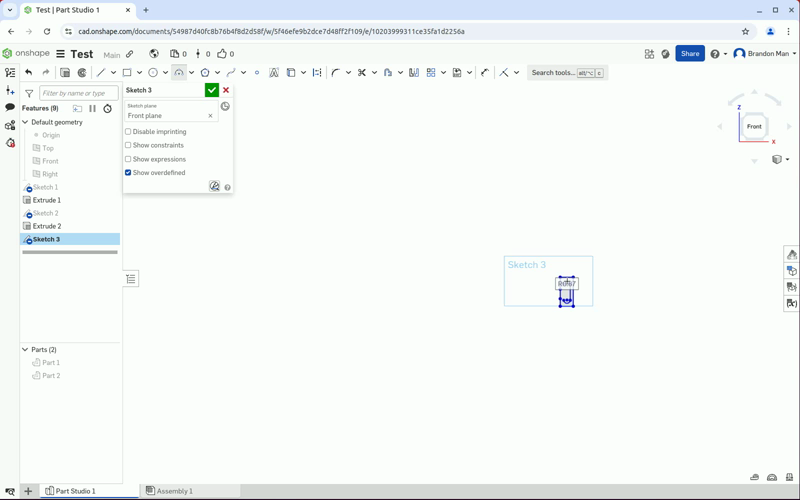
key(esc)
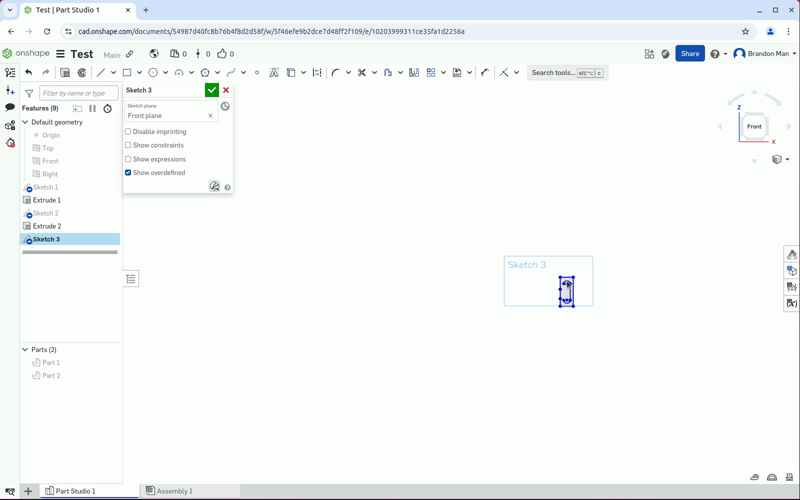
key(l)
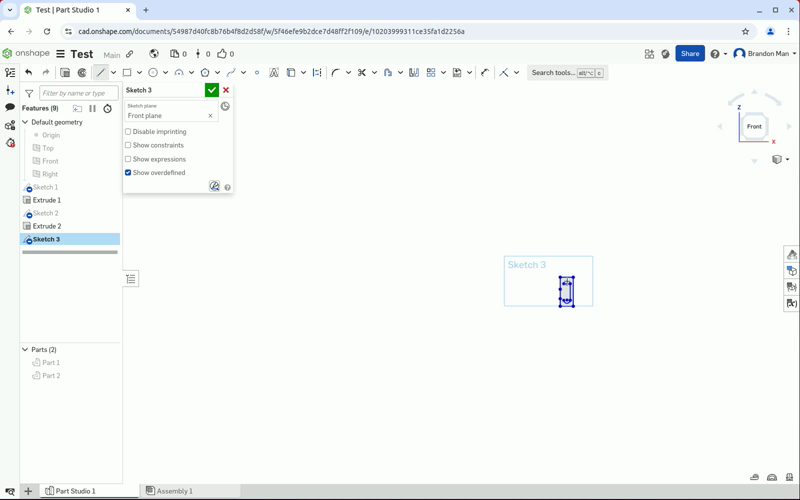
mouse_move(563, 283)
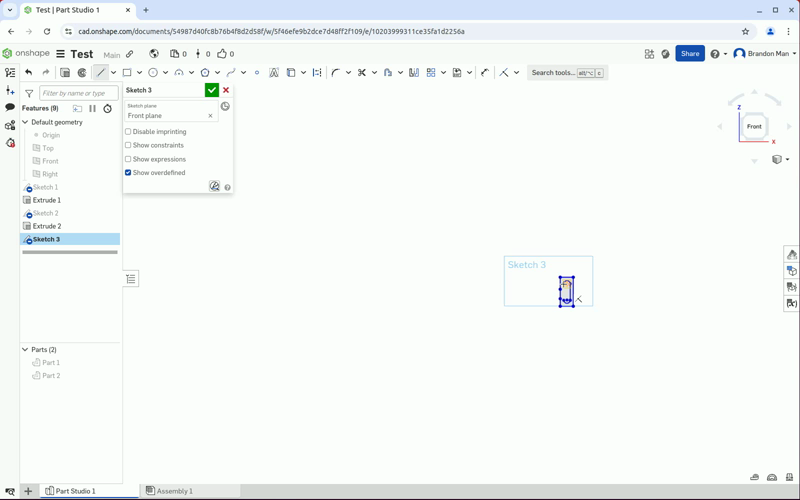
scroll(6)
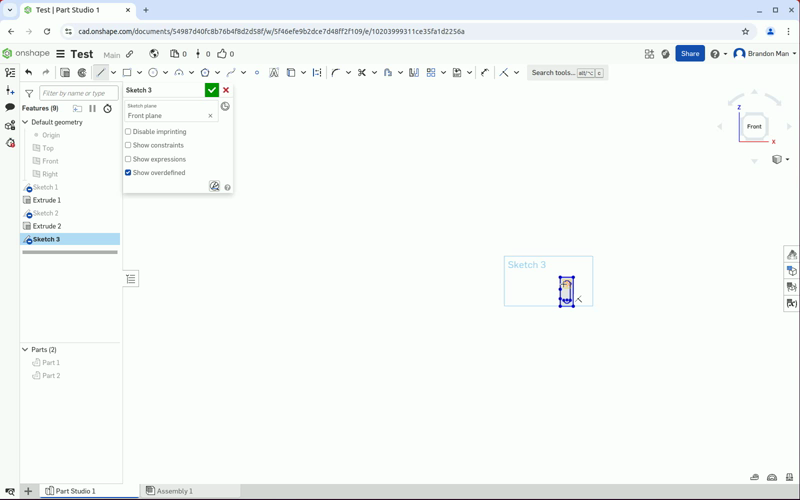
scroll(6)
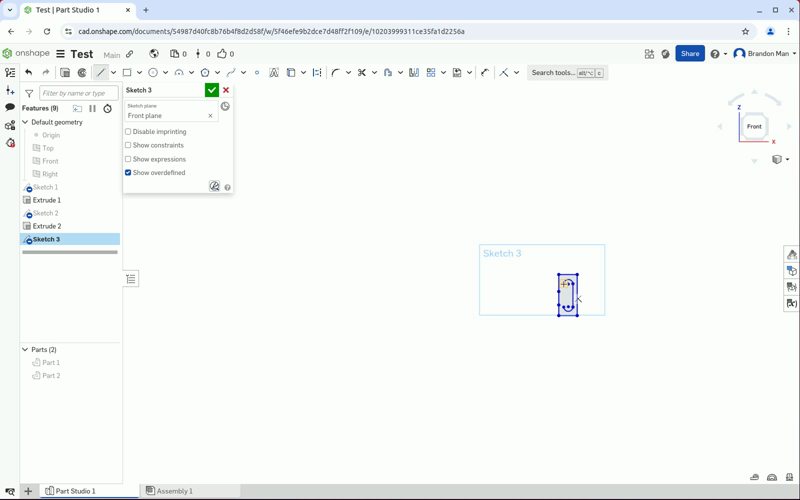
scroll(6)
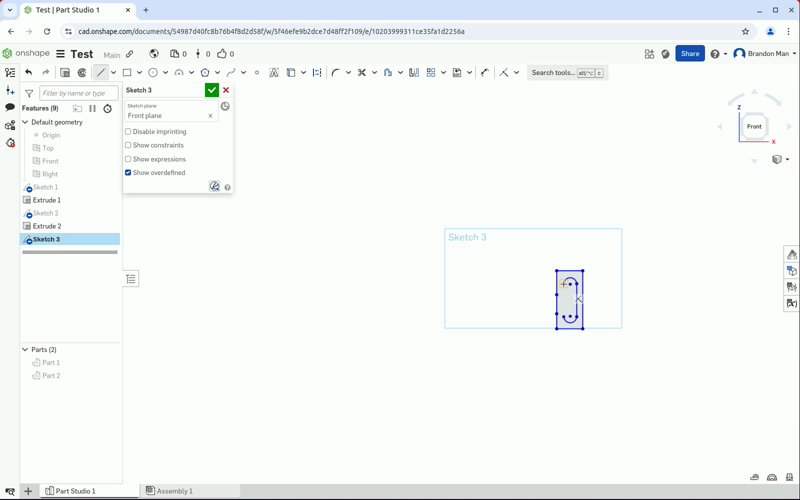
scroll(6)
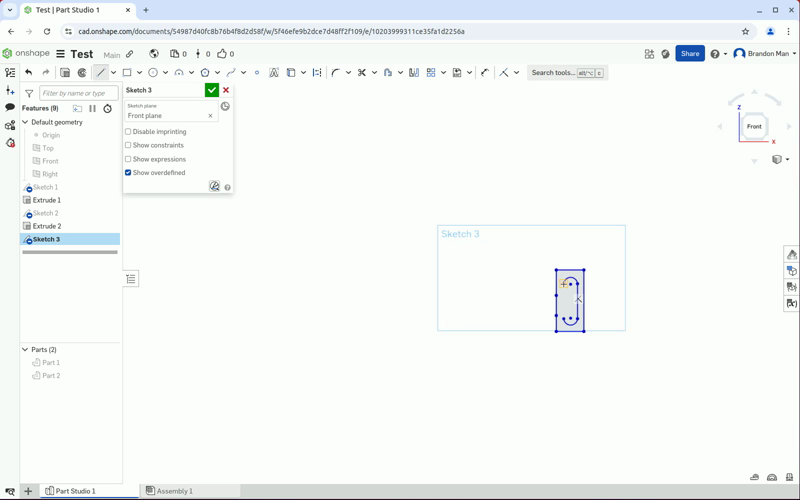
scroll(6)
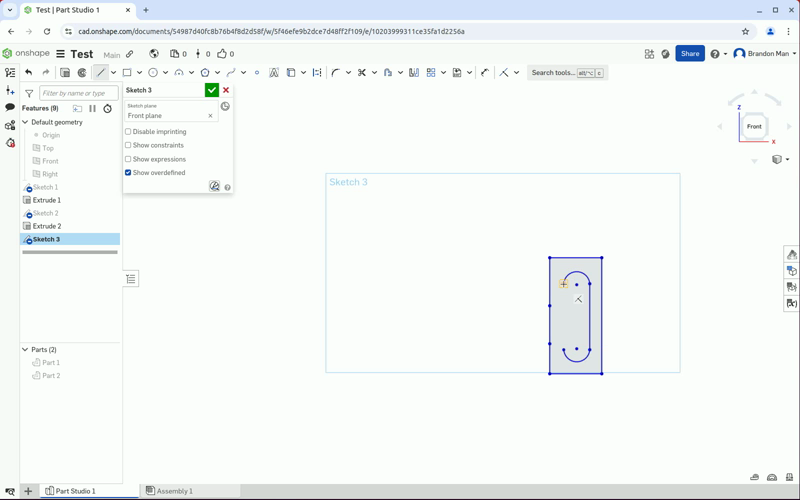
scroll(6)
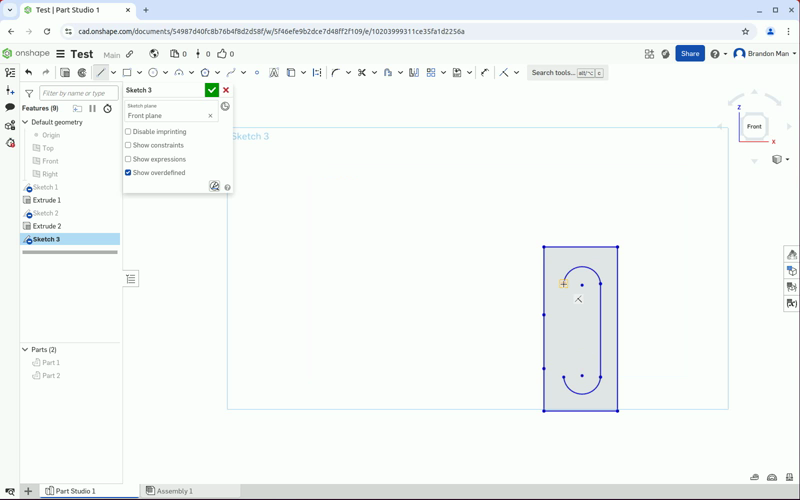
scroll(6)
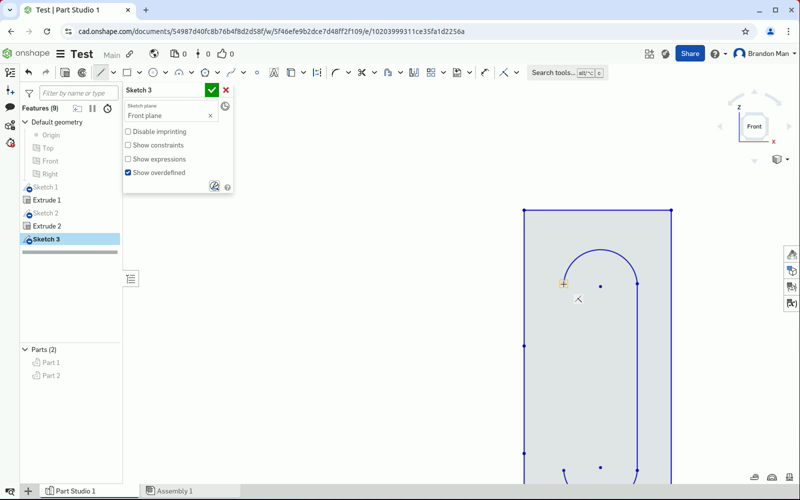
click(563, 283)
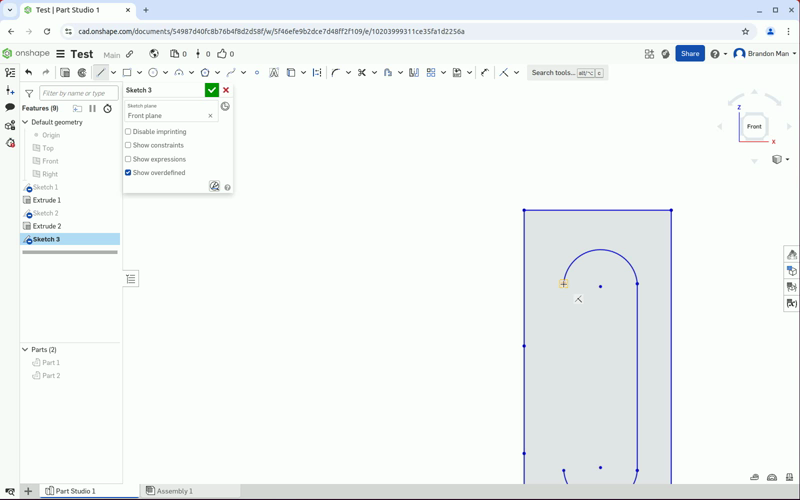
scroll(-6)
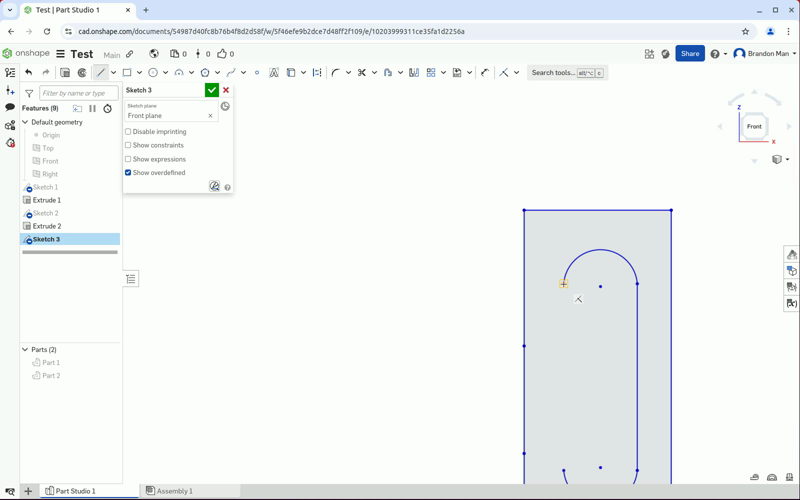
scroll(-6)
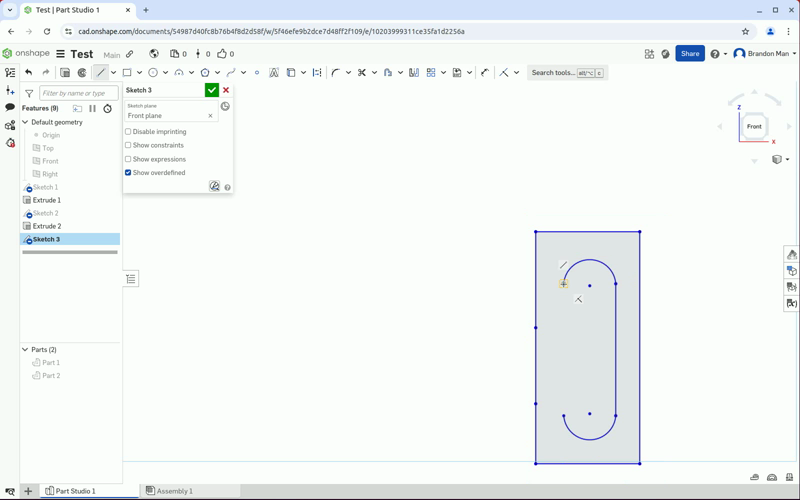
scroll(-6)
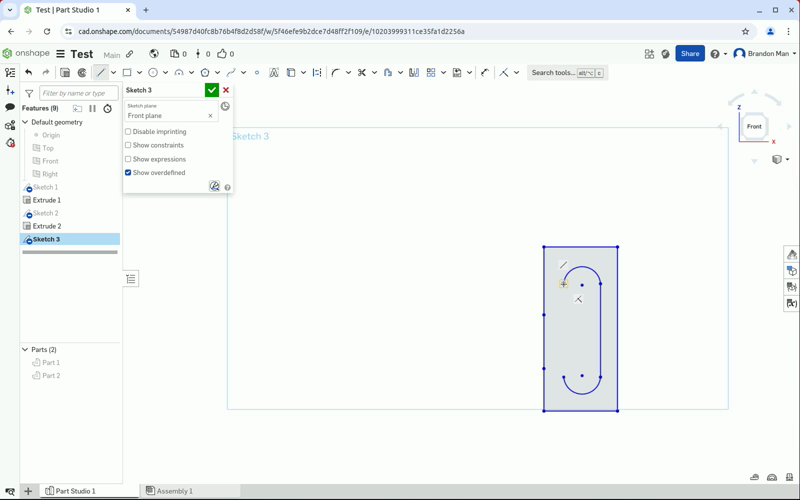
scroll(-6)
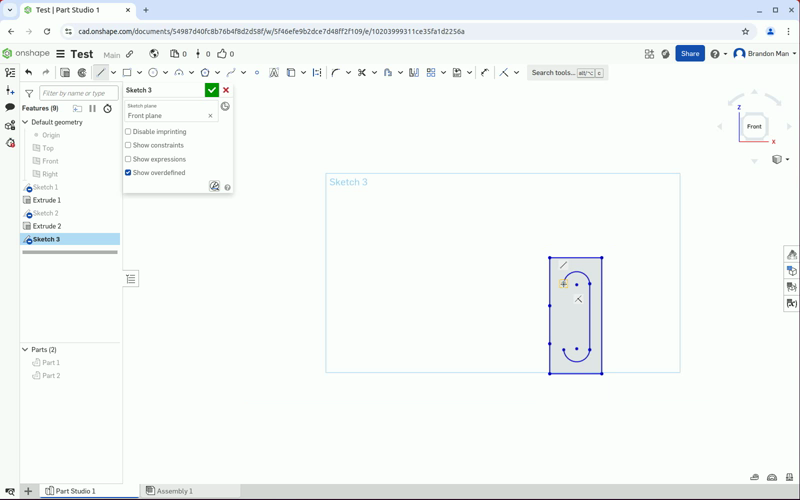
scroll(-6)
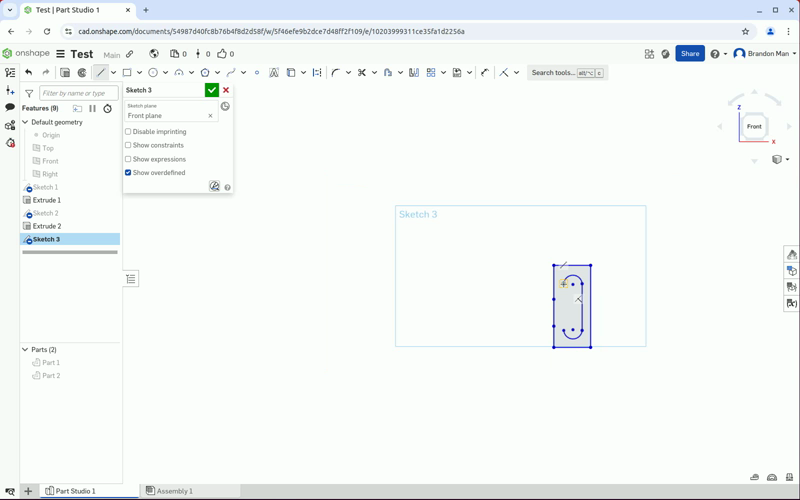
scroll(-6)
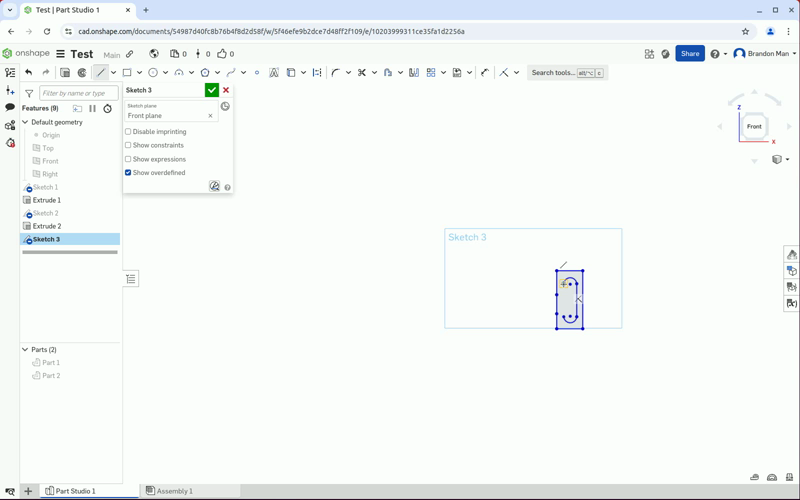
scroll(-6)
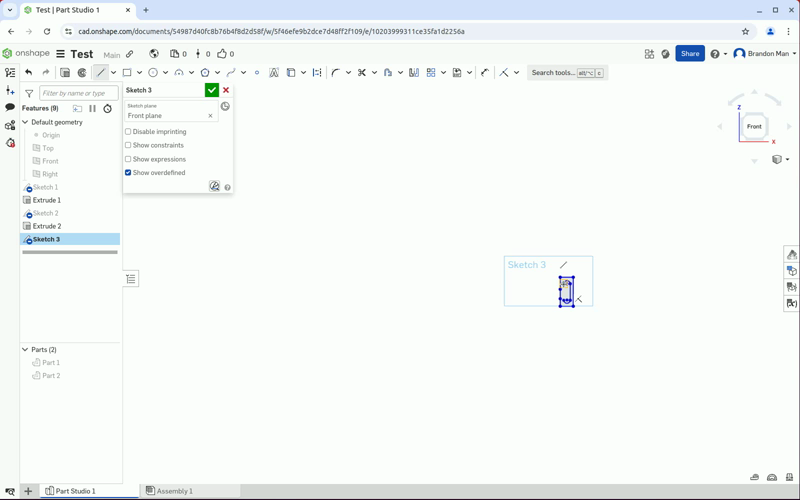
mouse_move(589, 283)
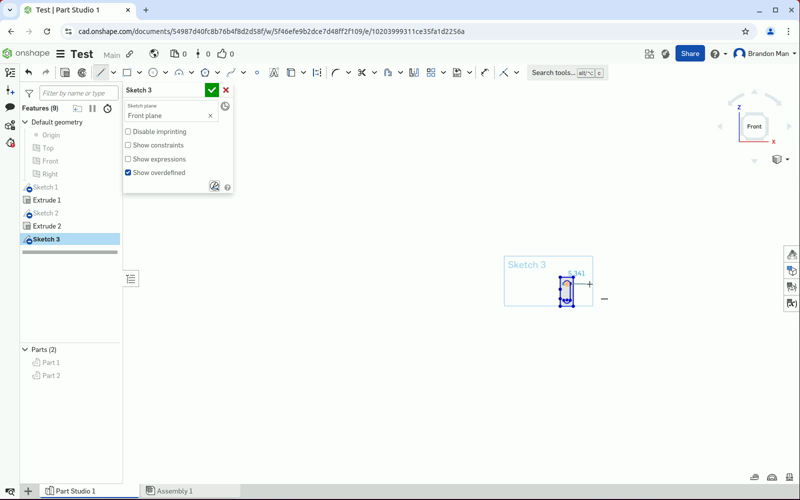
key_down(shift)
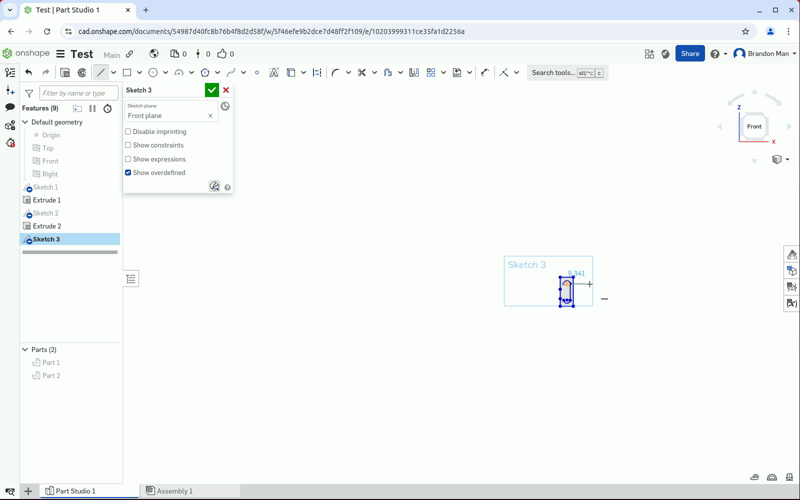
mouse_move(563, 300)
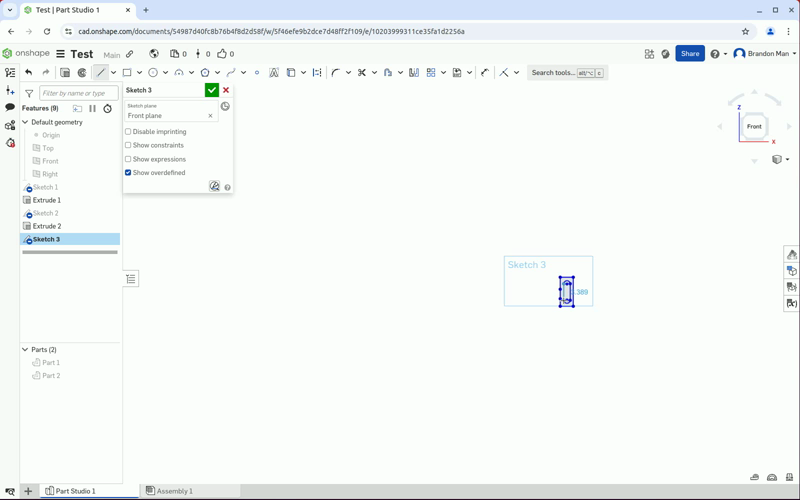
scroll(6)
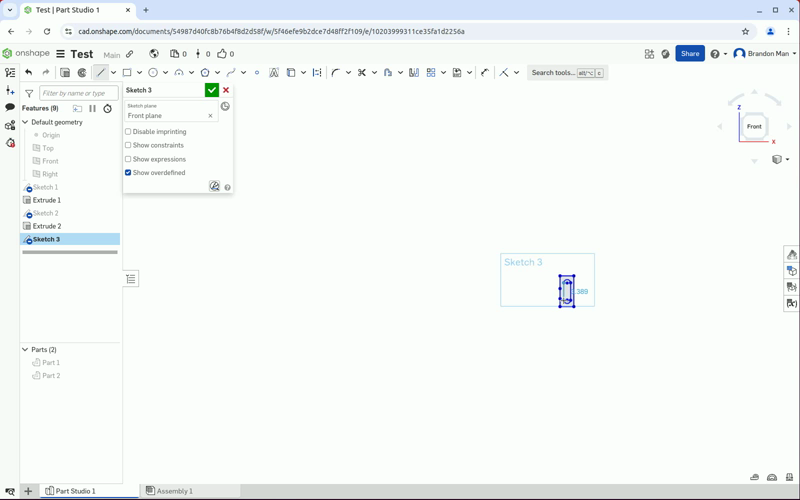
scroll(6)
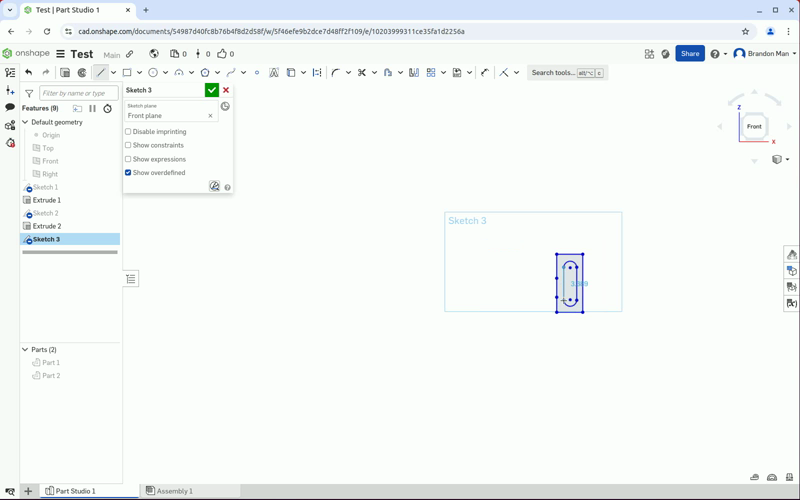
scroll(6)
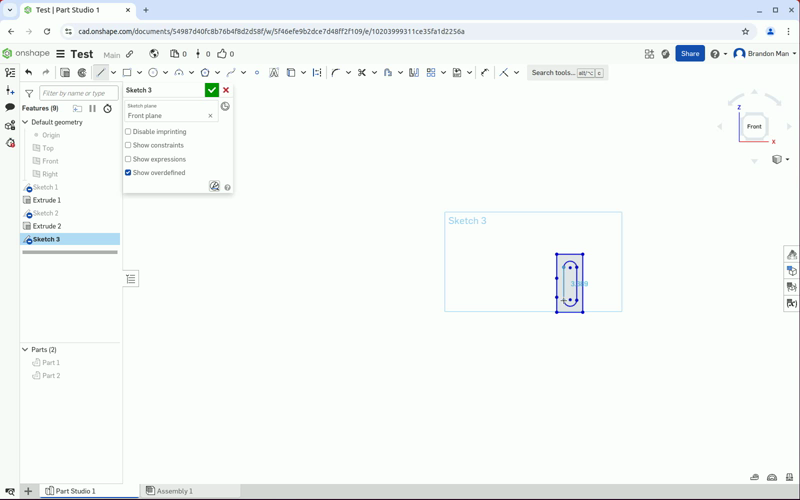
scroll(6)
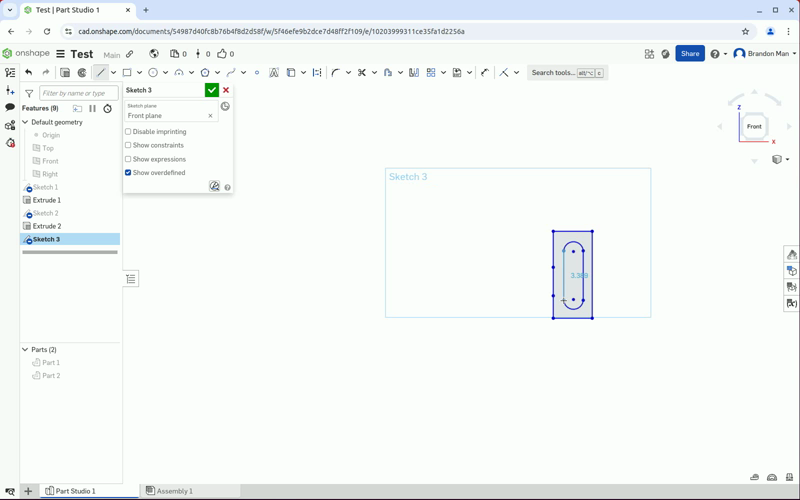
scroll(6)
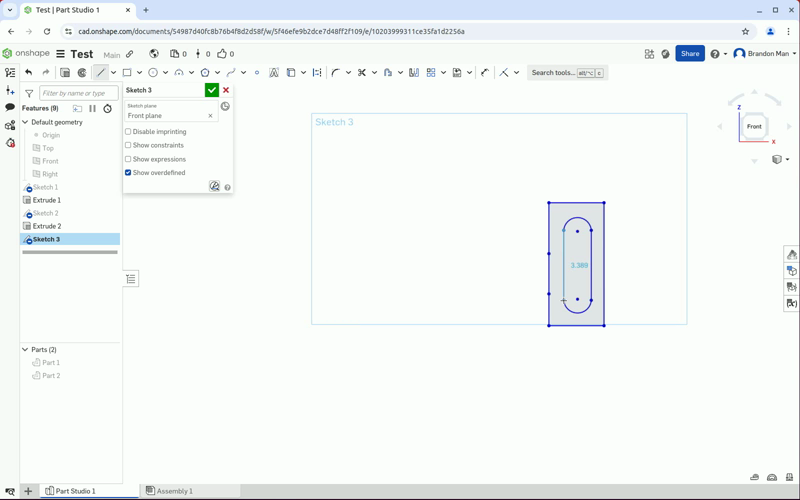
scroll(6)
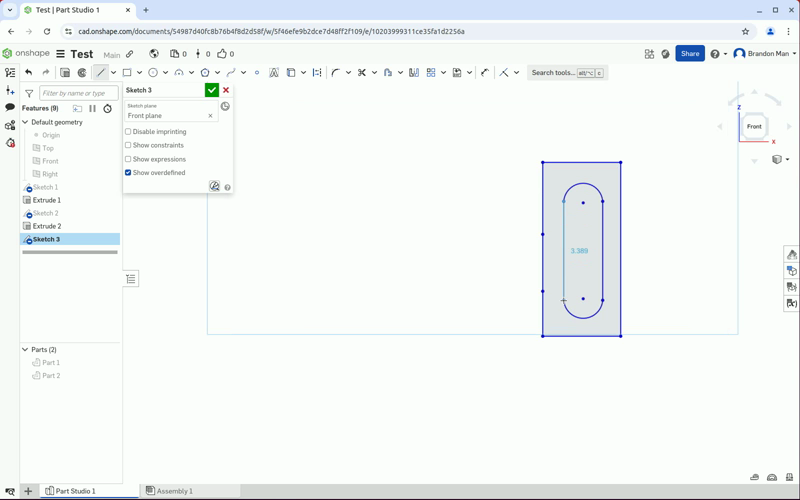
scroll(6)
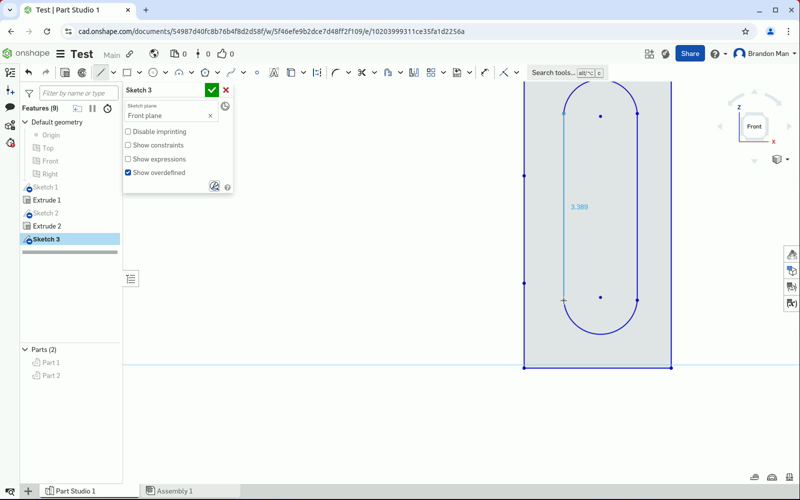
key_up(shift)
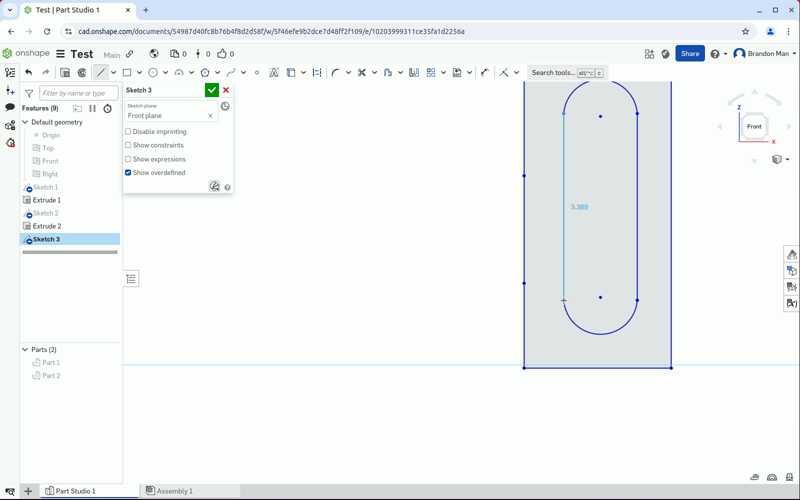
click(563, 300)
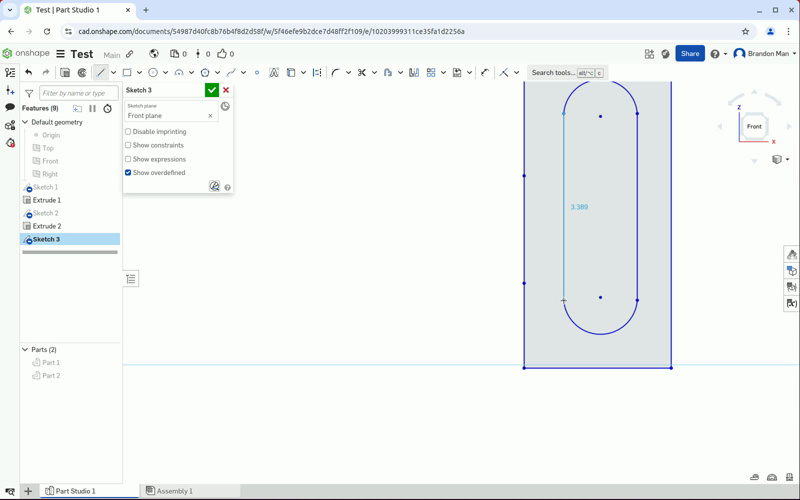
scroll(-6)
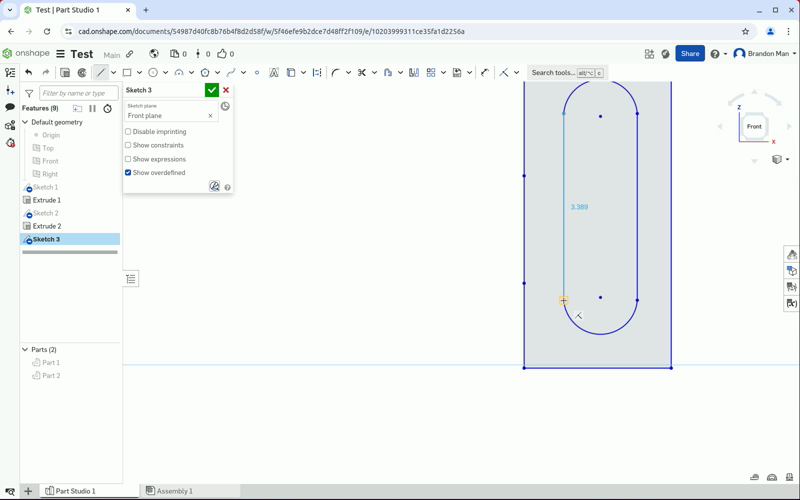
scroll(-6)
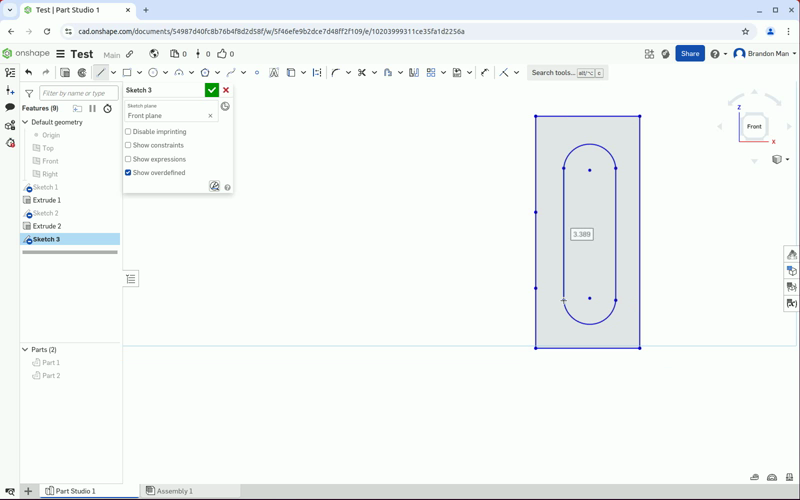
scroll(-6)
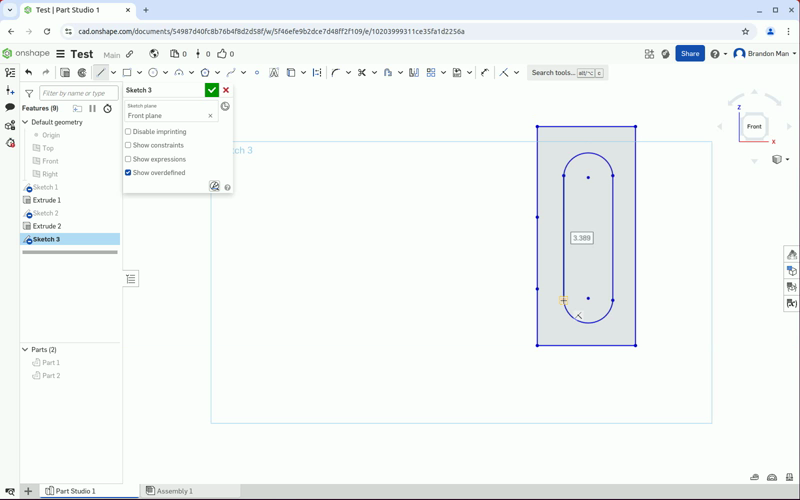
scroll(-6)
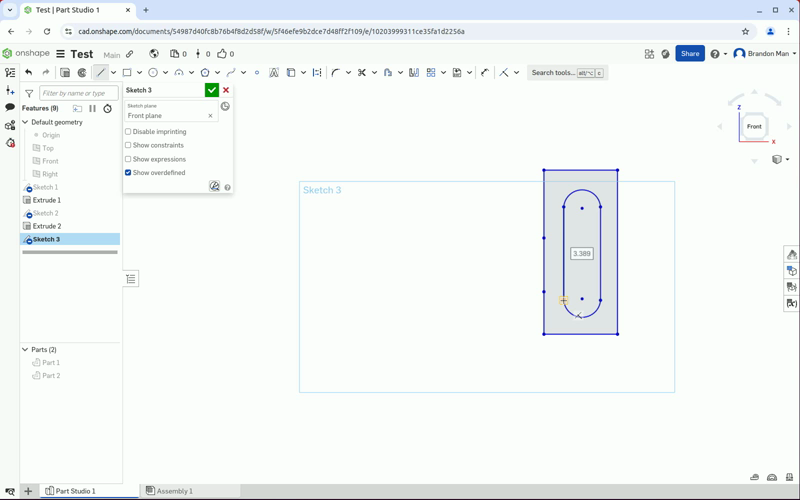
scroll(-6)
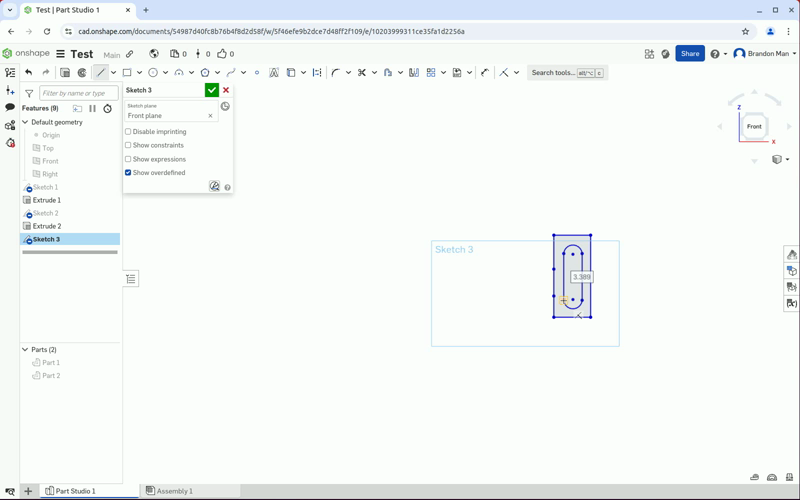
scroll(-6)
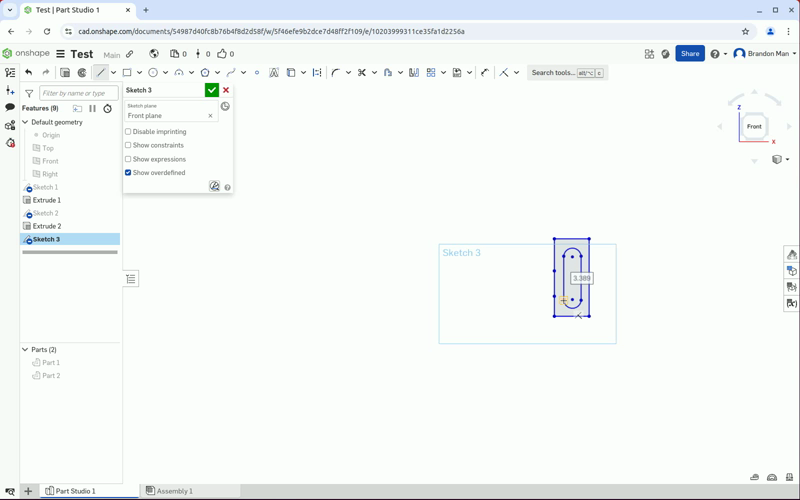
scroll(-6)
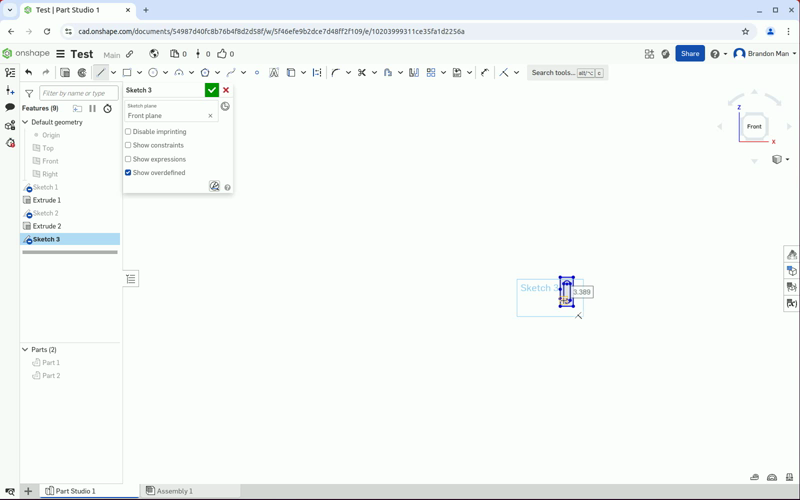
key(esc)
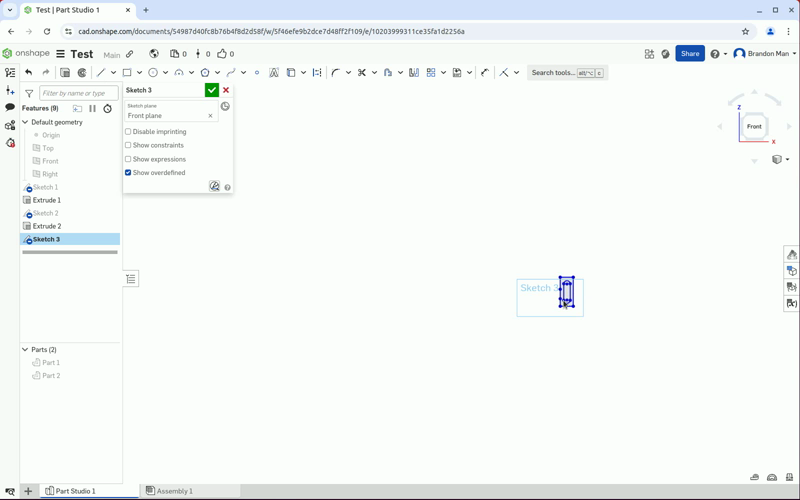
mouse_move(571, 278)
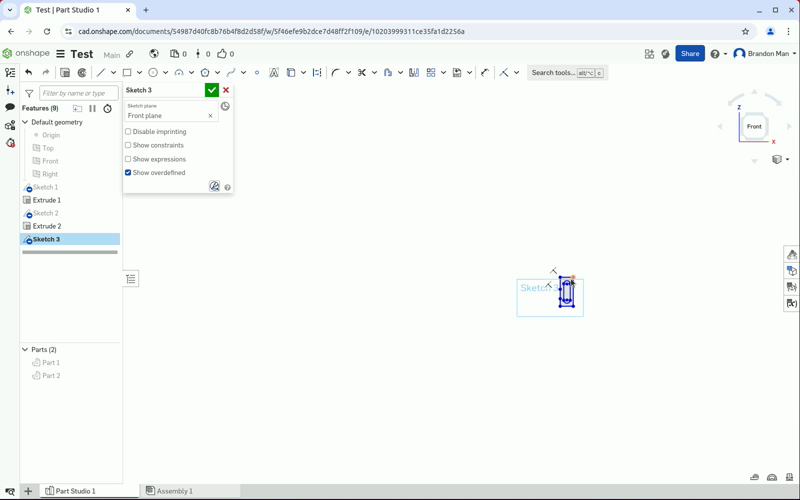
scroll(6)
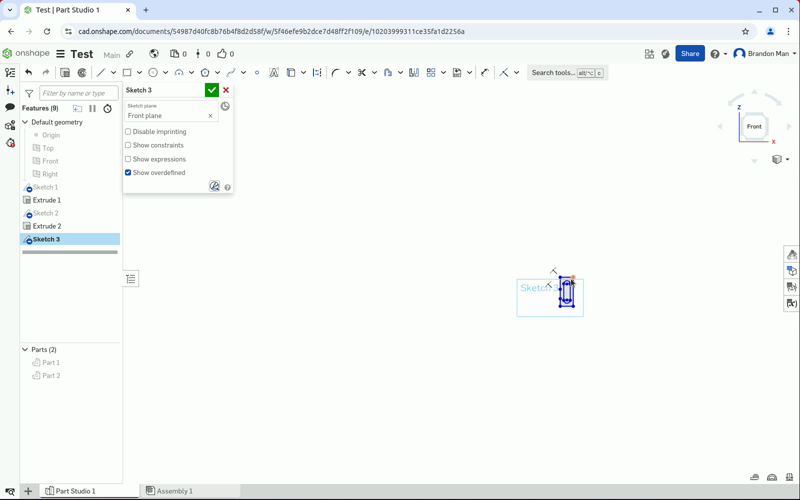
scroll(6)
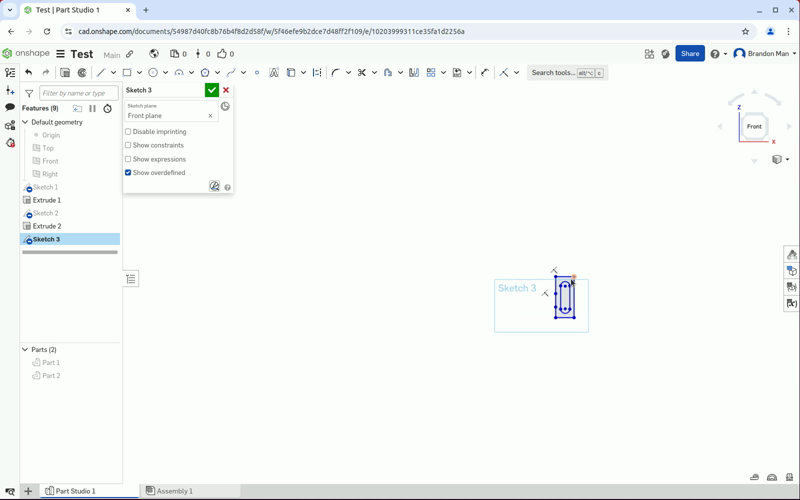
scroll(6)
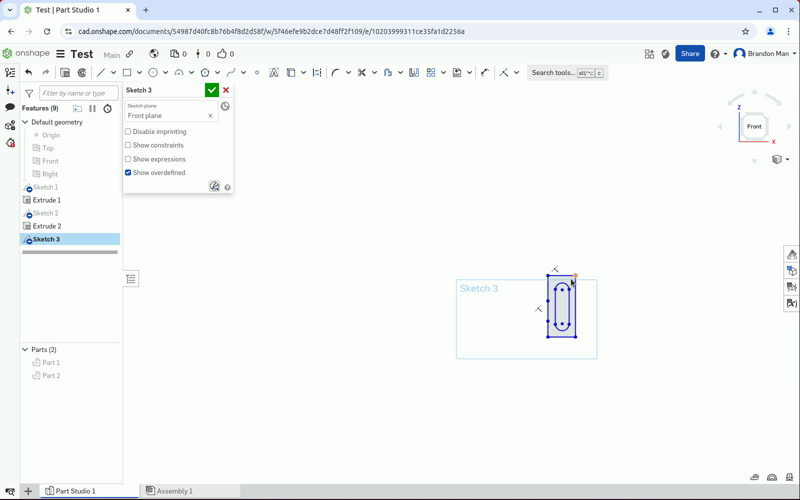
scroll(6)
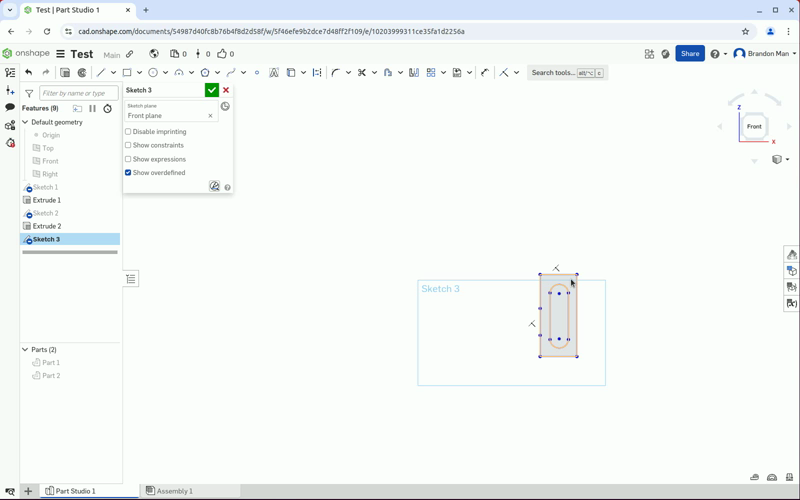
scroll(6)
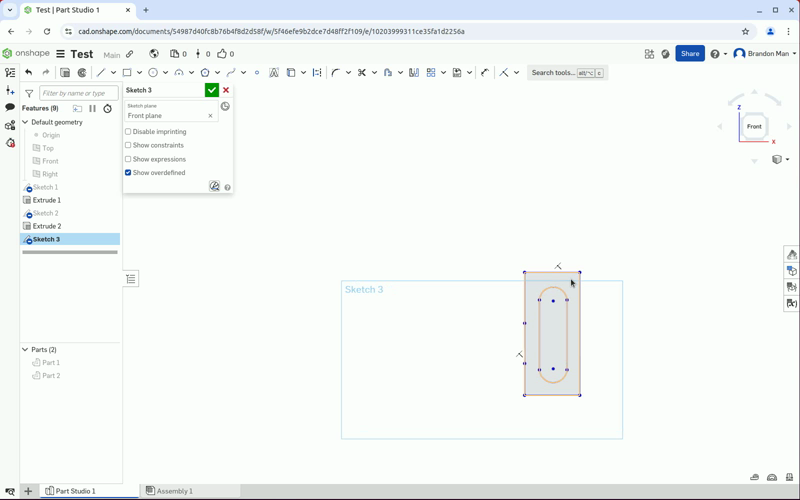
scroll(6)
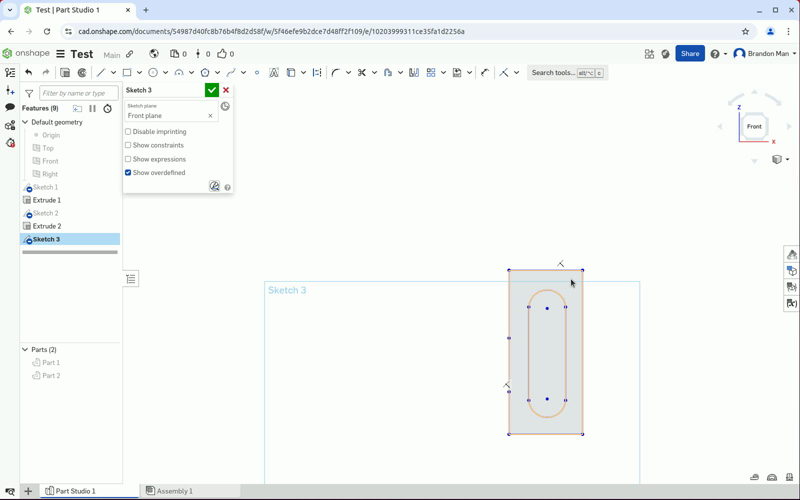
scroll(6)
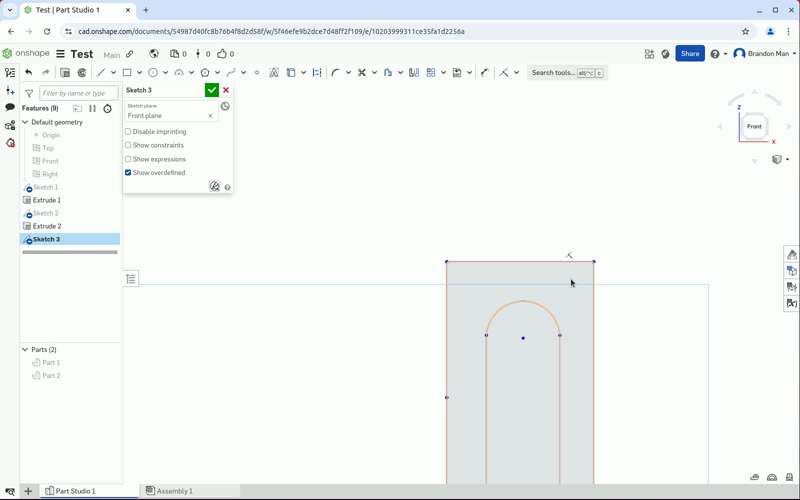
click(571, 278)
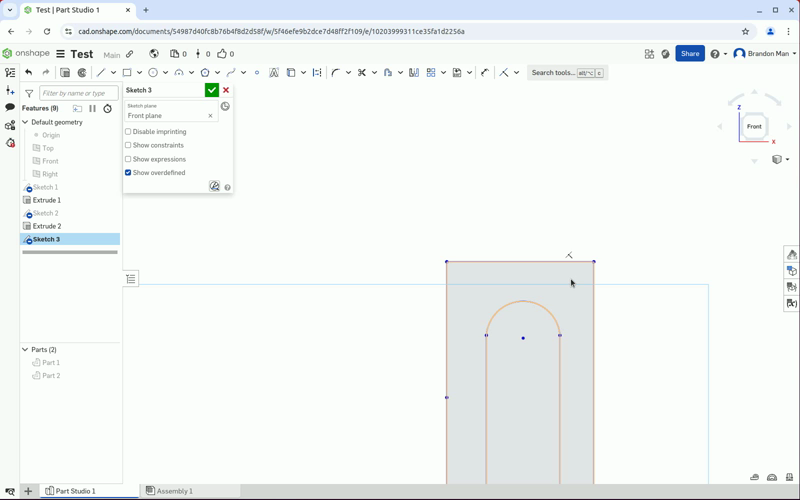
scroll(-6)
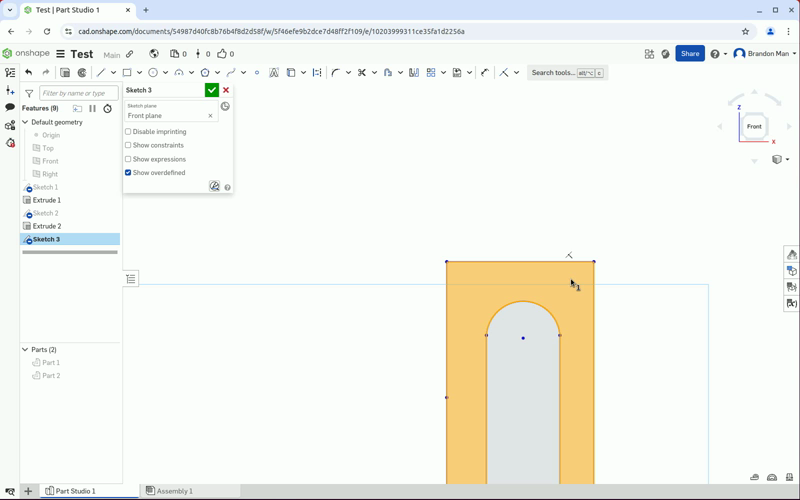
scroll(-6)
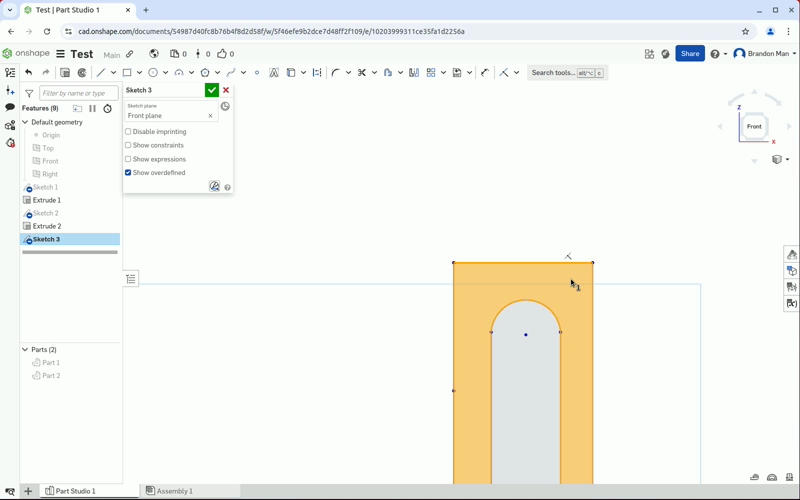
scroll(-6)
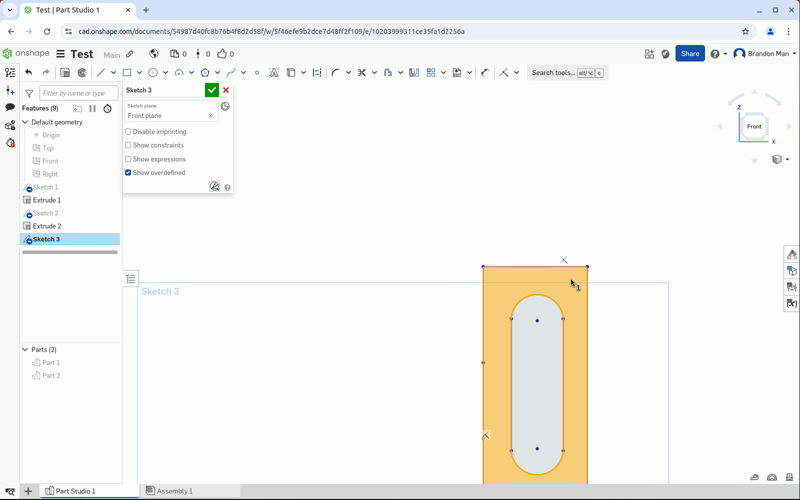
scroll(-6)
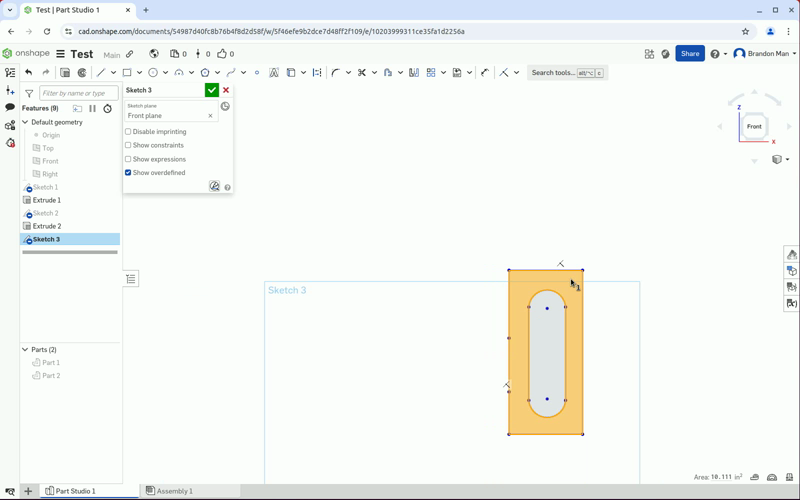
scroll(-6)
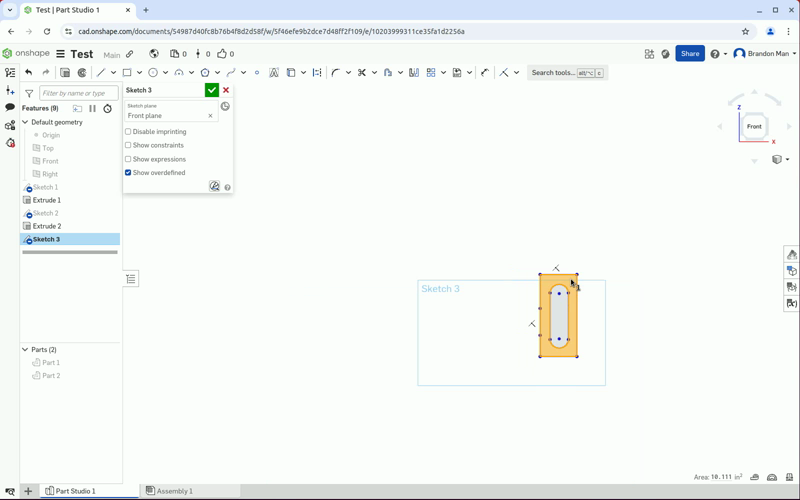
scroll(-6)
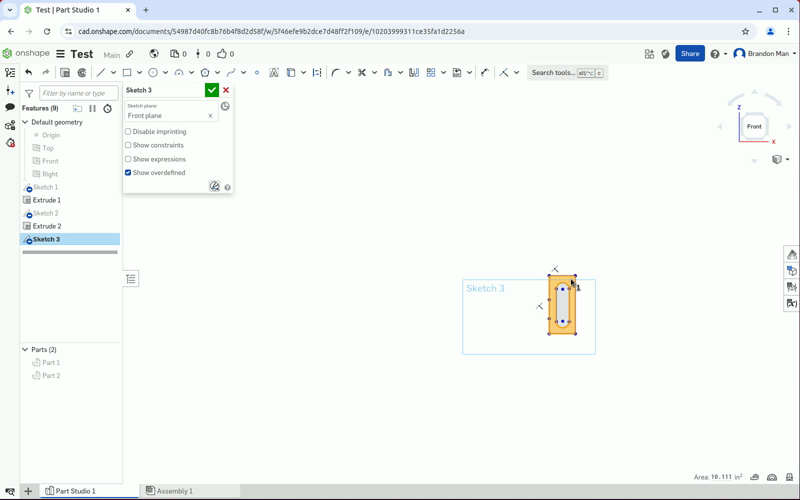
scroll(-6)
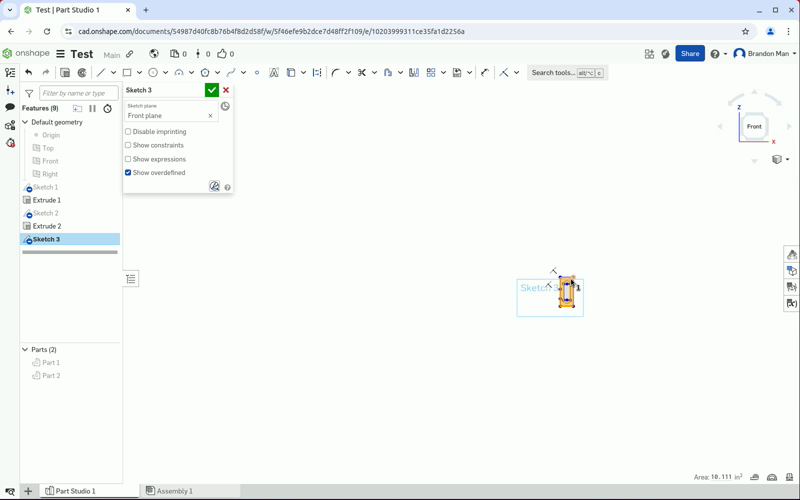
mouse_move(73, 352)
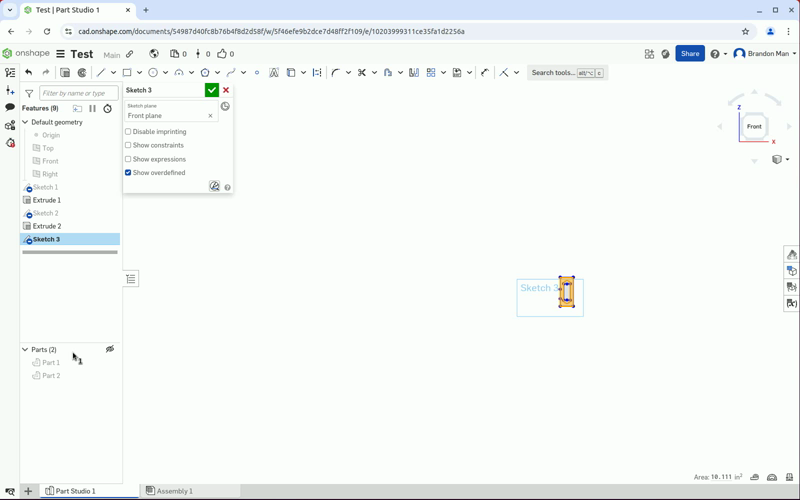
key(shift+y)
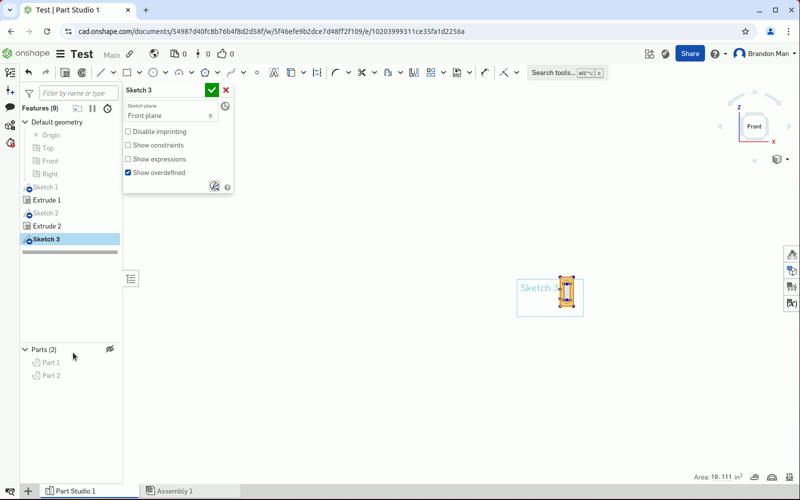
key(shift+e)
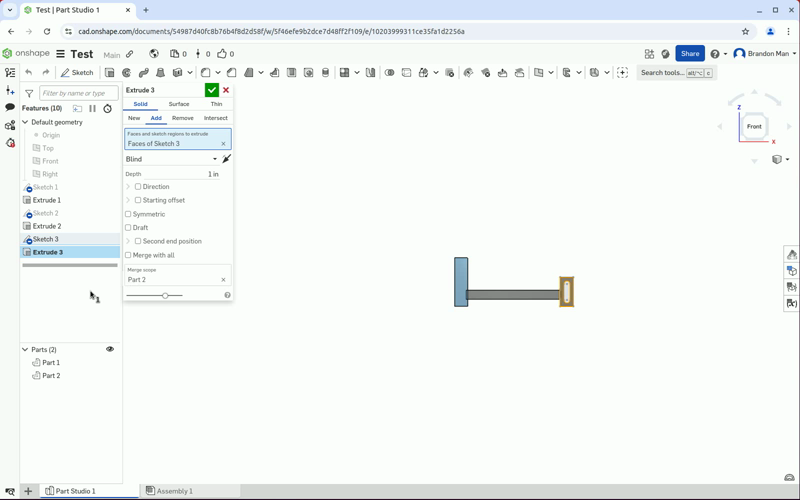
mouse_move(143, 106)
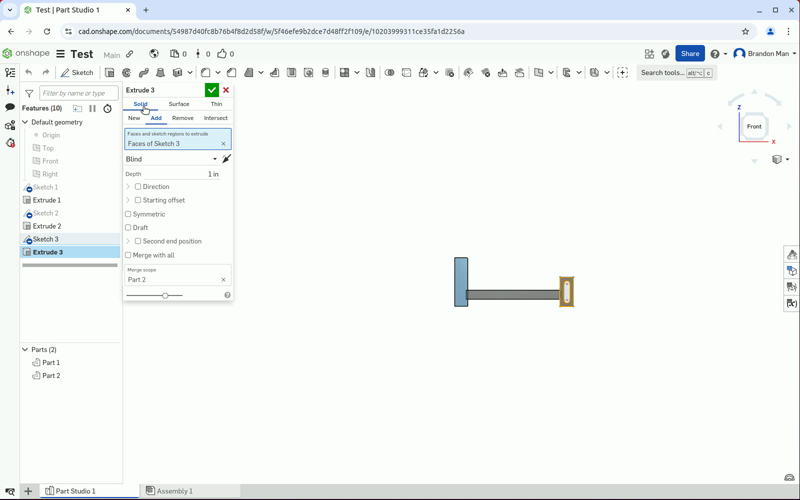
click(143, 106)
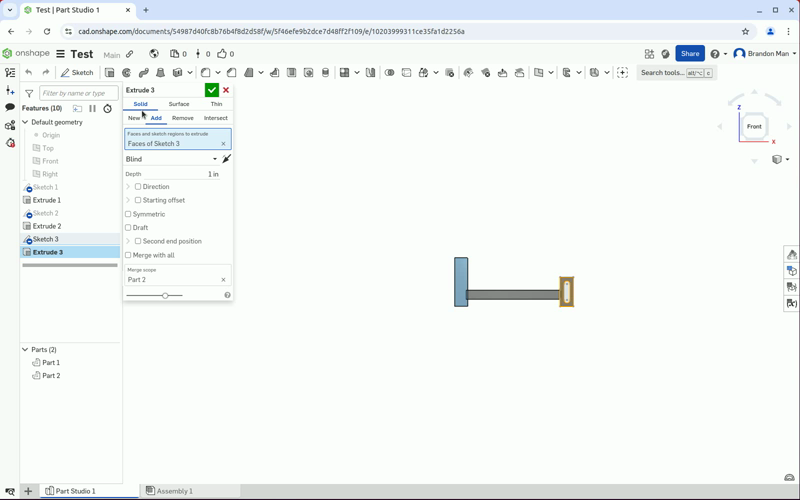
mouse_move(137, 120)
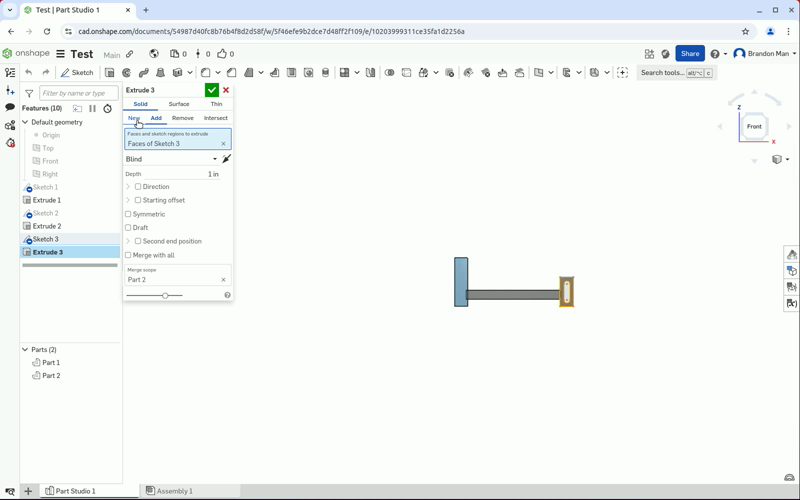
click(137, 120)
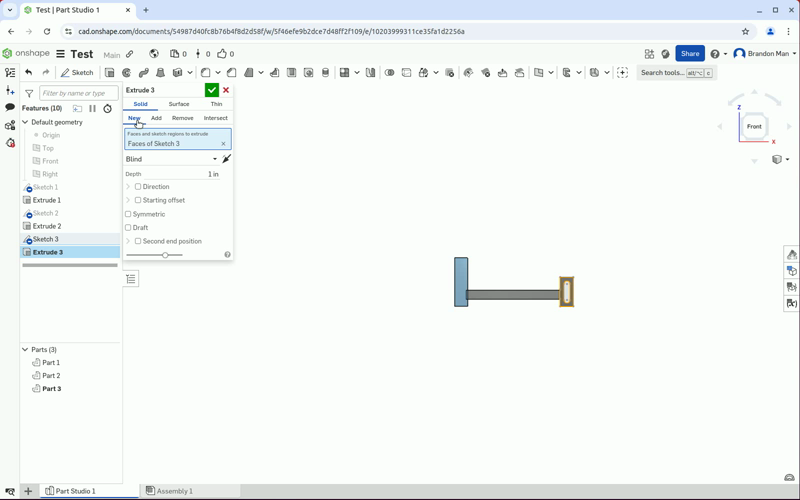
key(tab, 4)
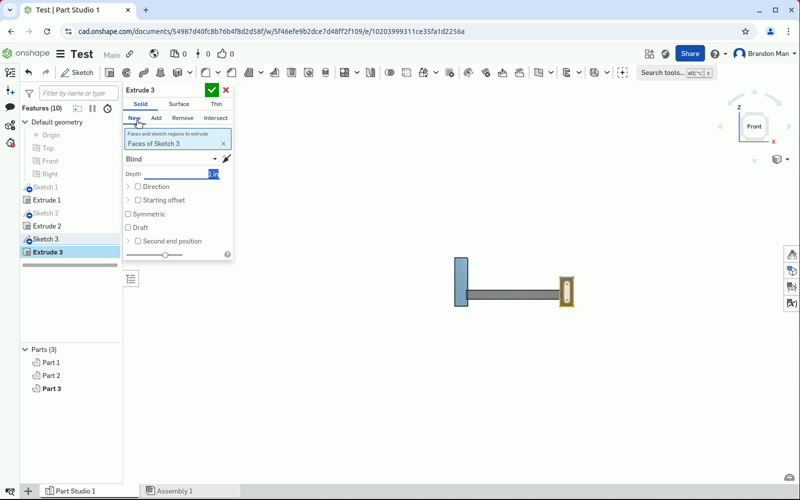
text(1.685)
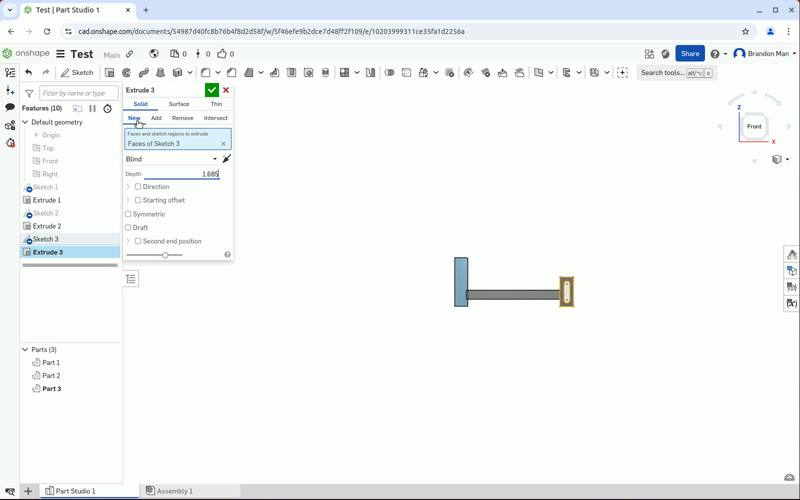
key(enter)
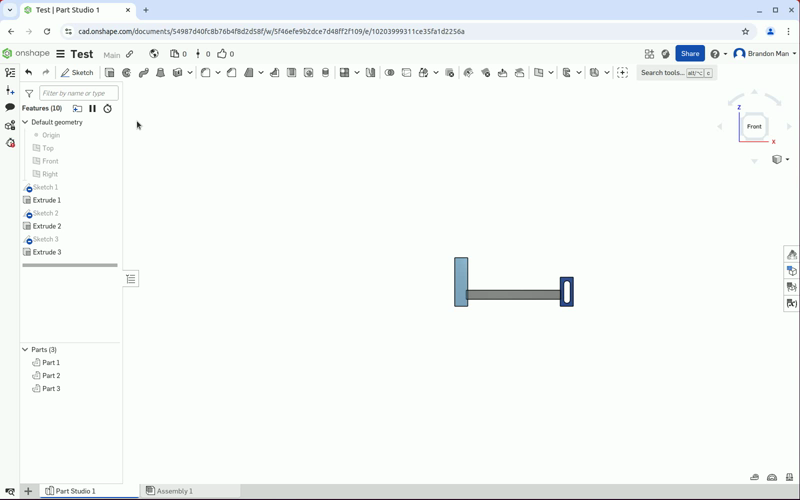
key(shift+h)
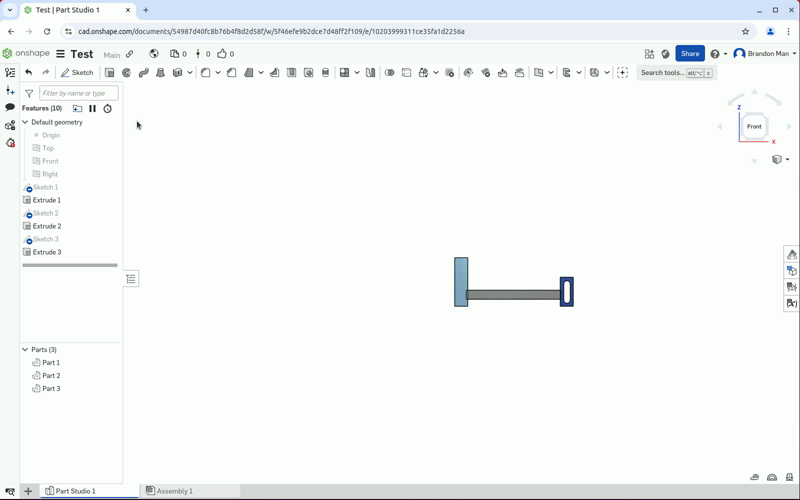
key(shift+h)
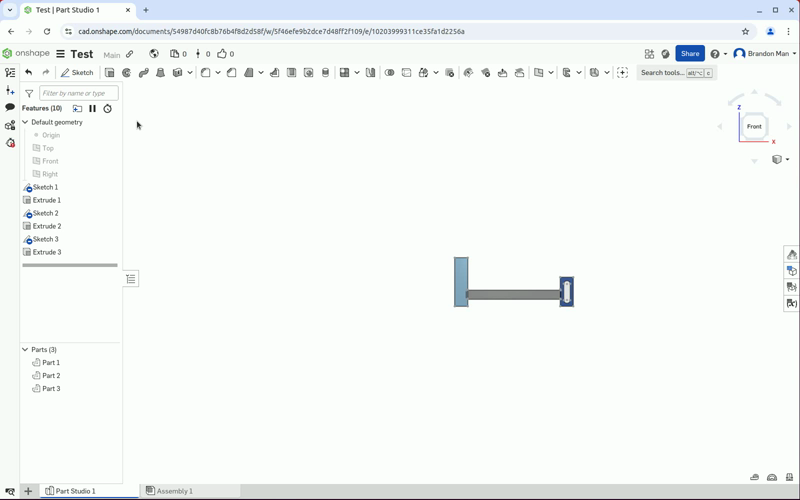
key(shift+7)
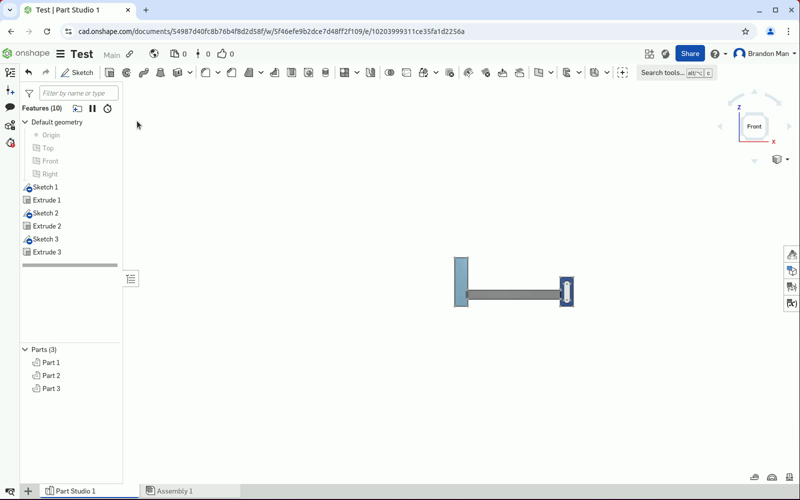
key(left, 2)
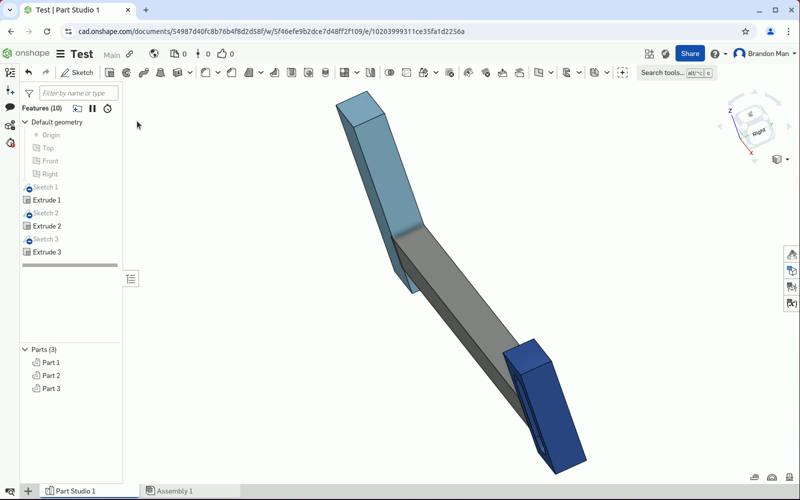
key(down, 2)
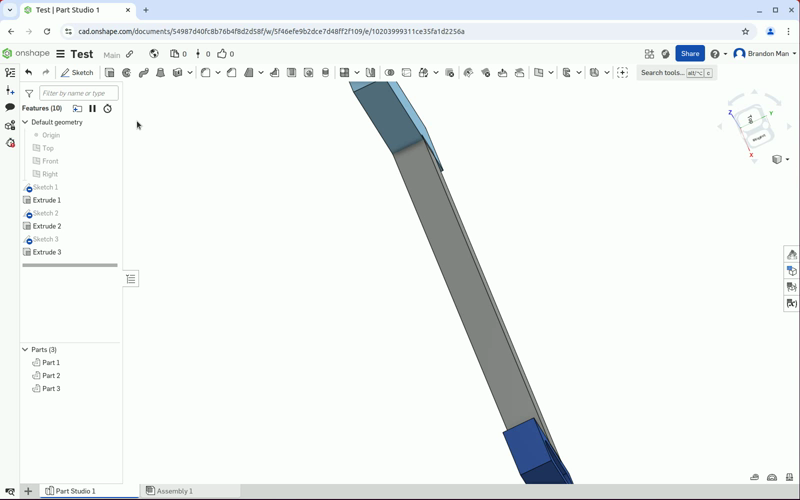
key(up, 2)
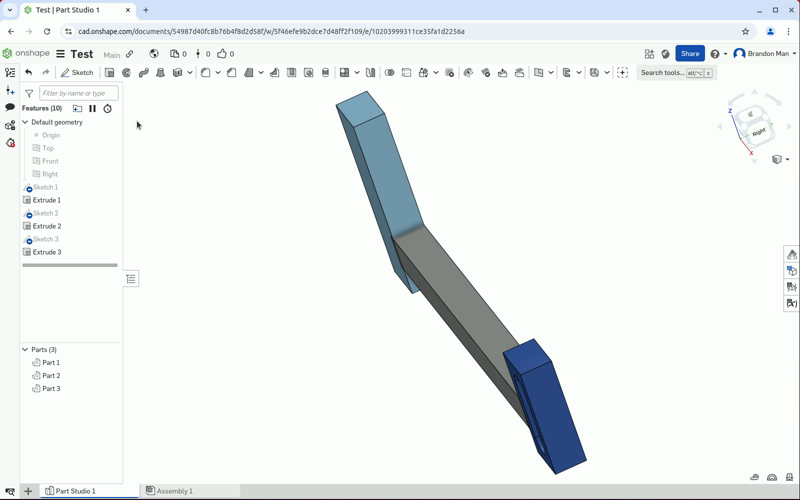
key(right, 2)
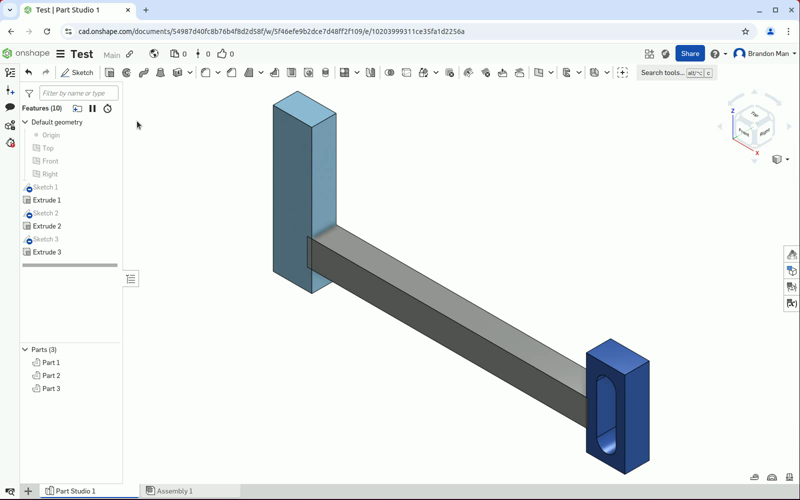
mouse_move(73, 189)
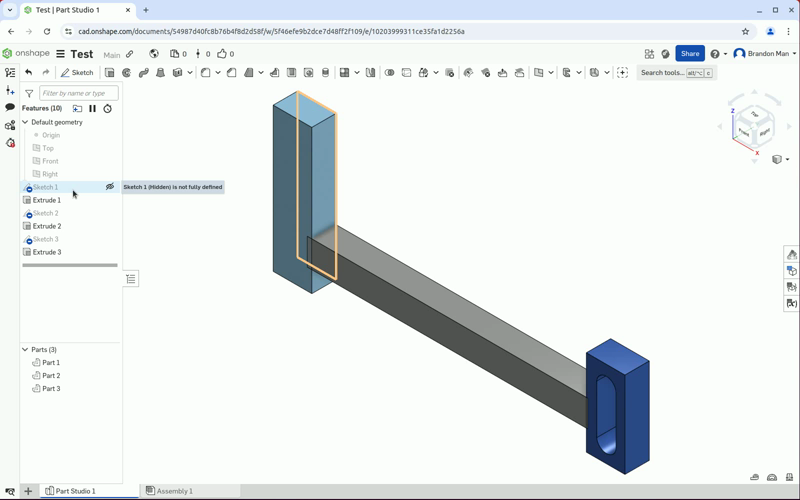
click(73, 189)